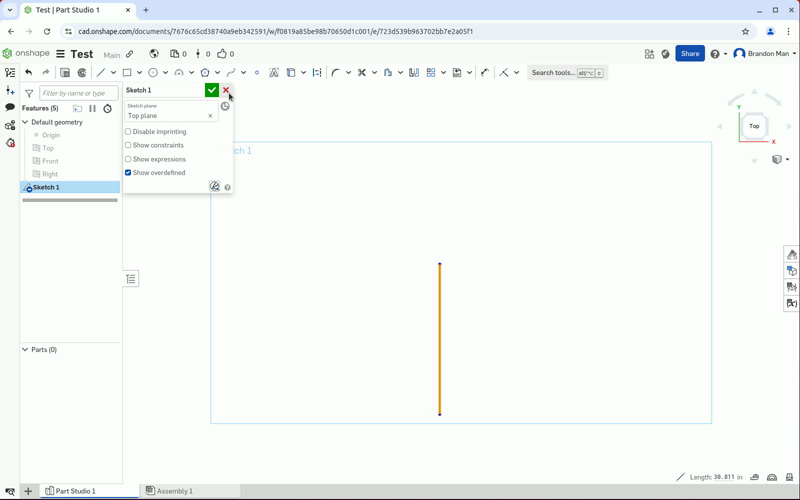
key(shift+h)
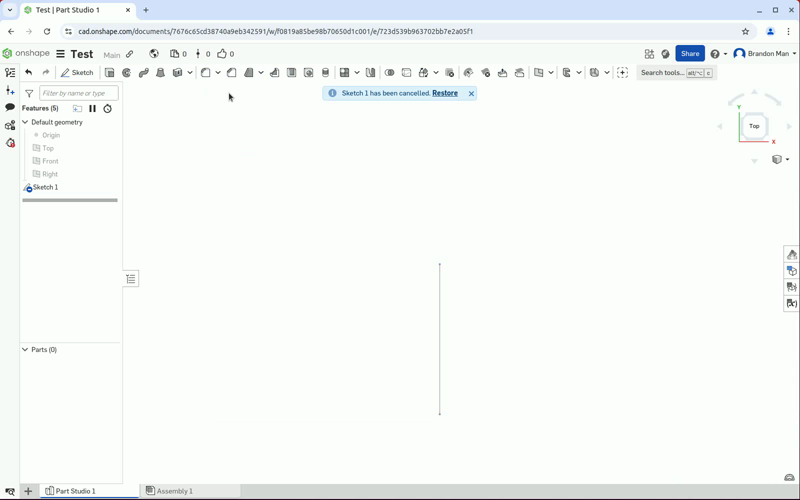
key(shift+s)
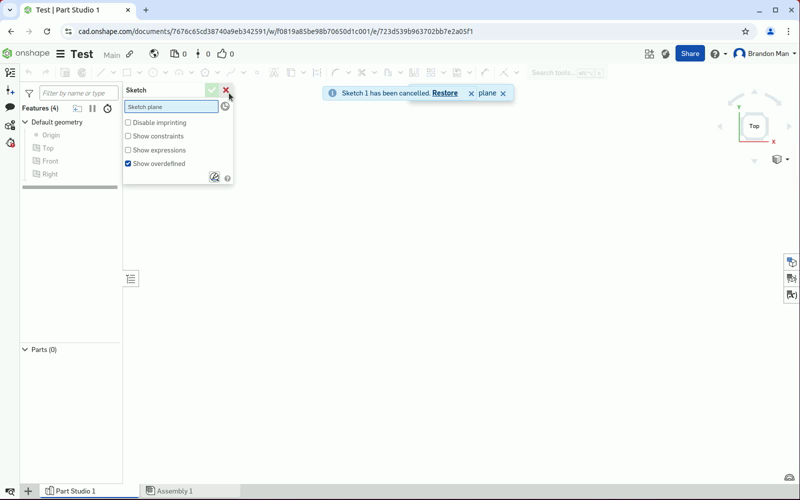
mouse_move(73, 150)
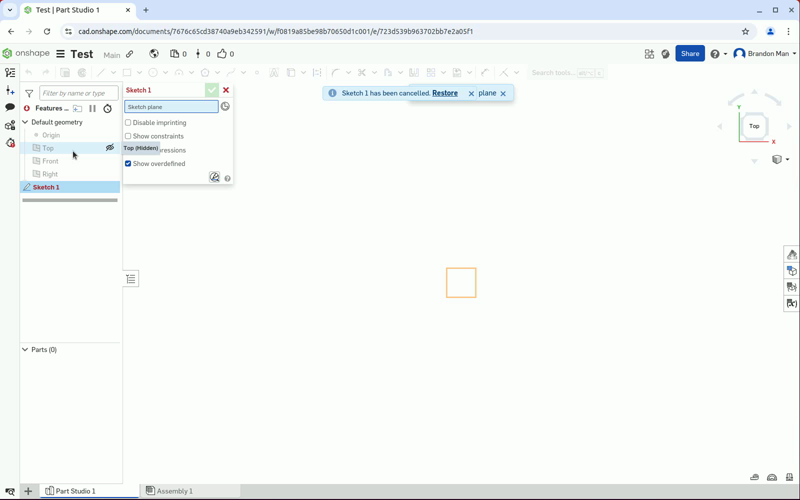
click(73, 150)
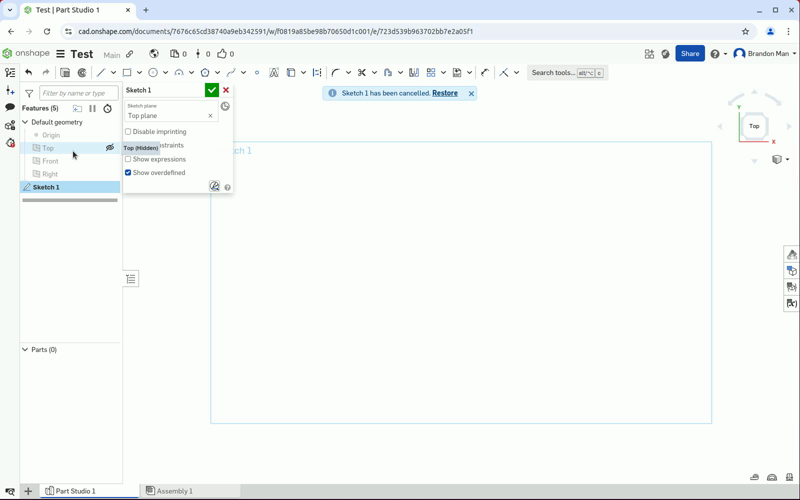
mouse_move(73, 352)
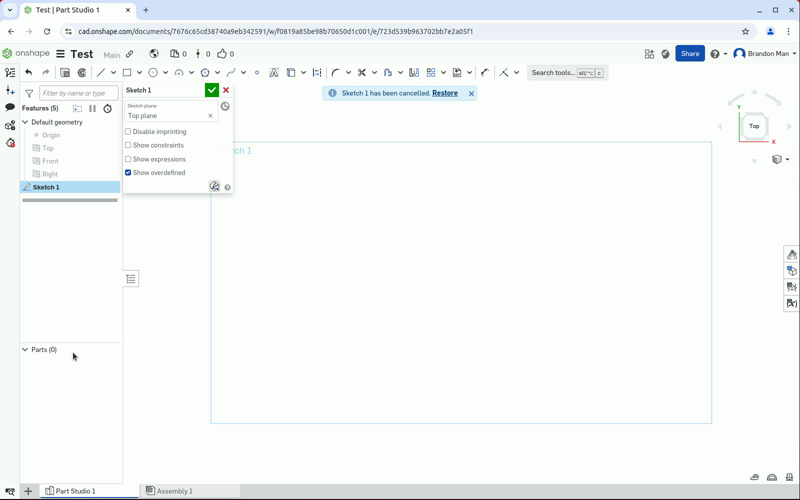
key(y)
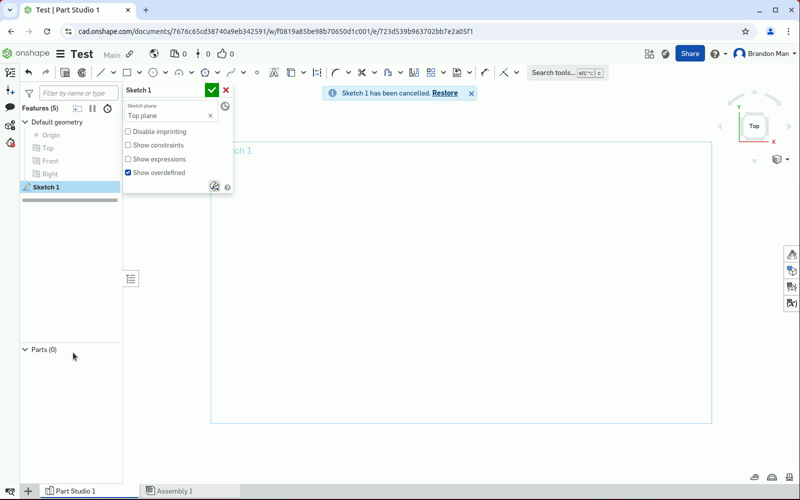
key(l)
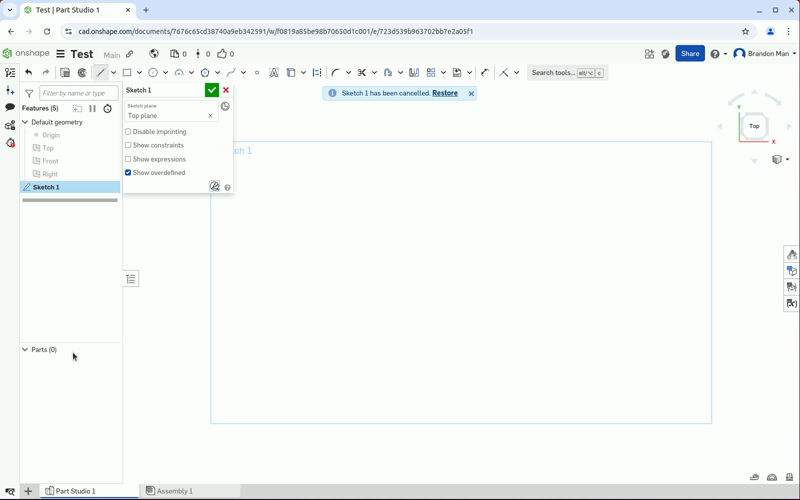
key_down(shift)
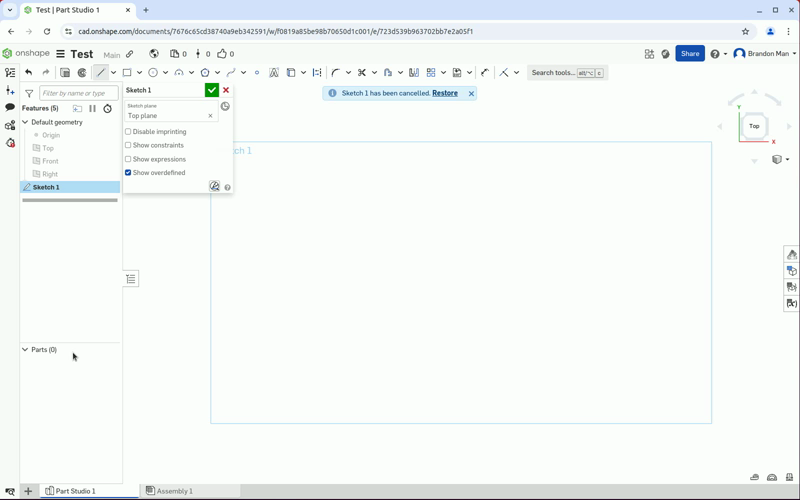
mouse_move(460, 282)
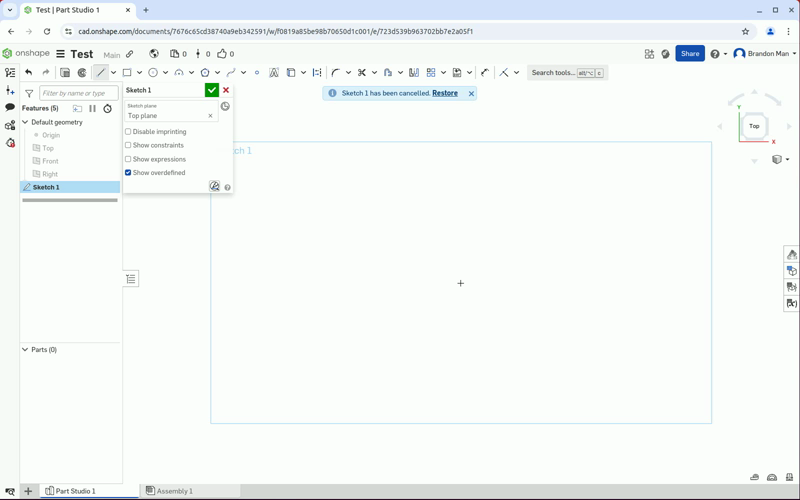
click(460, 282)
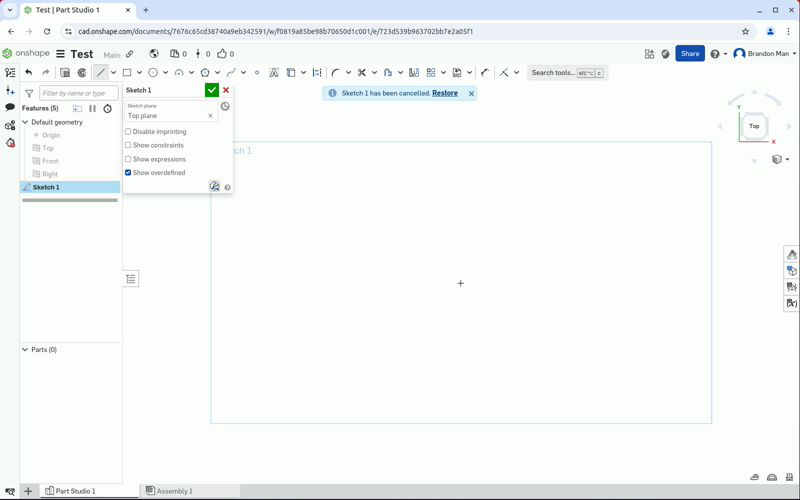
key_up(shift)
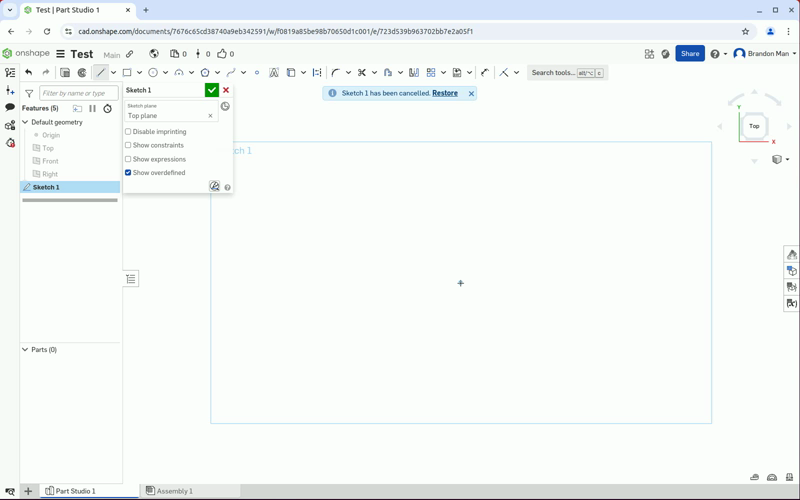
key_down(shift)
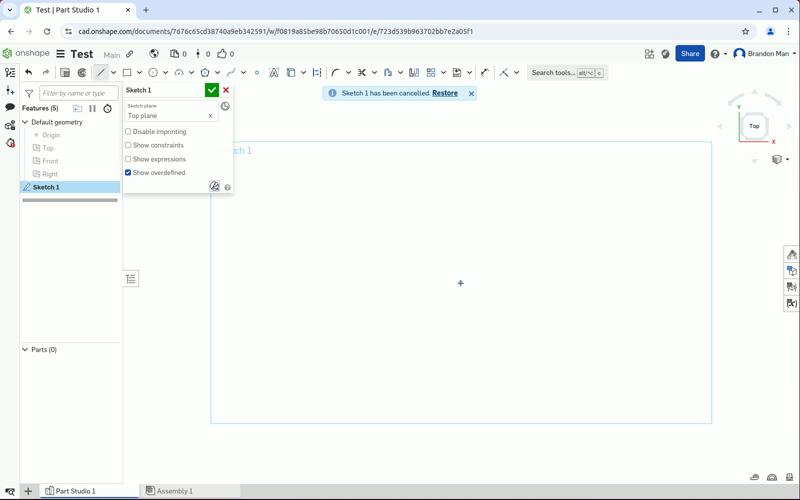
mouse_move(490, 282)
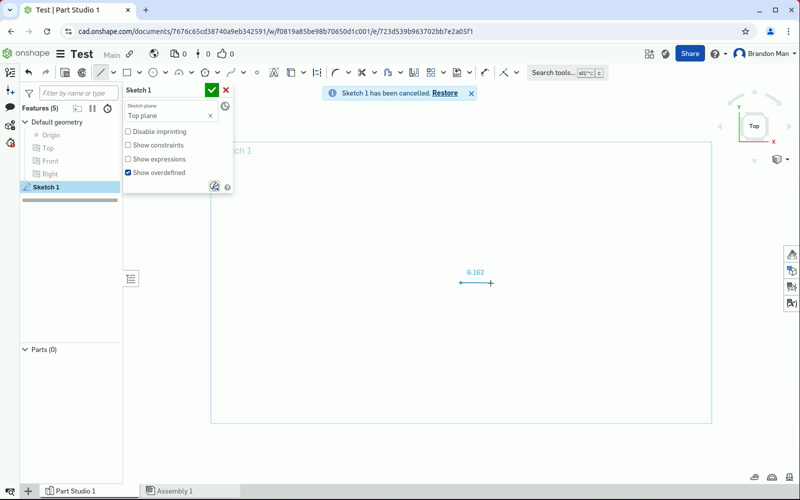
mouse_move(512, 282)
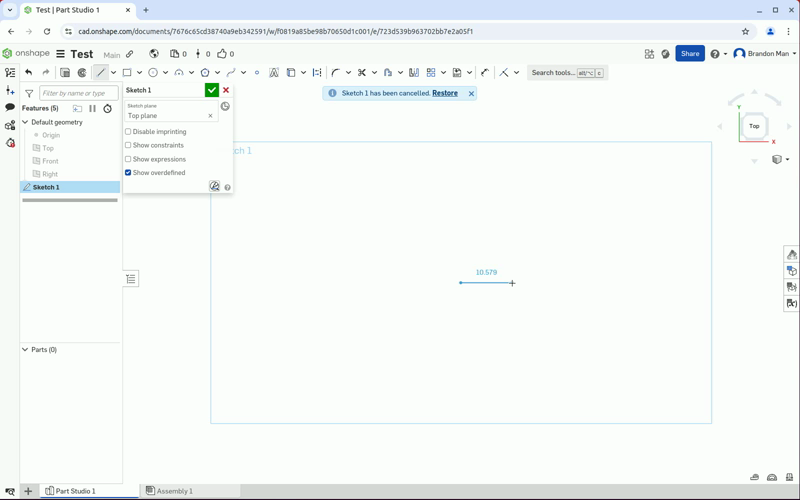
click(512, 282)
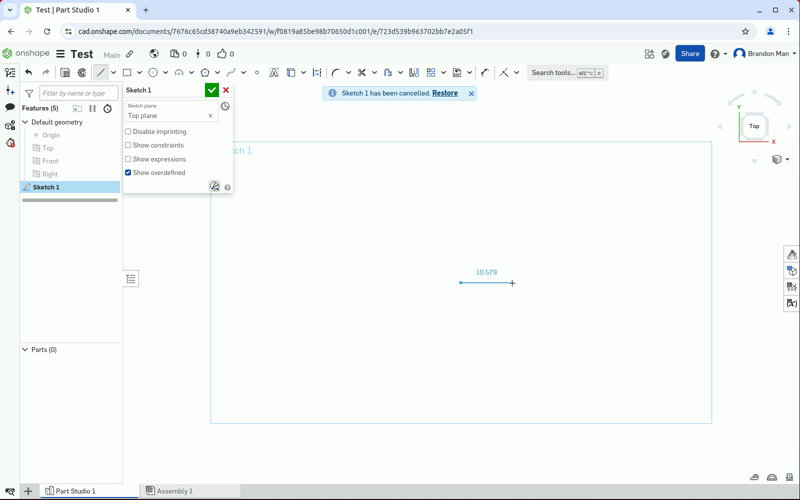
key_up(shift)
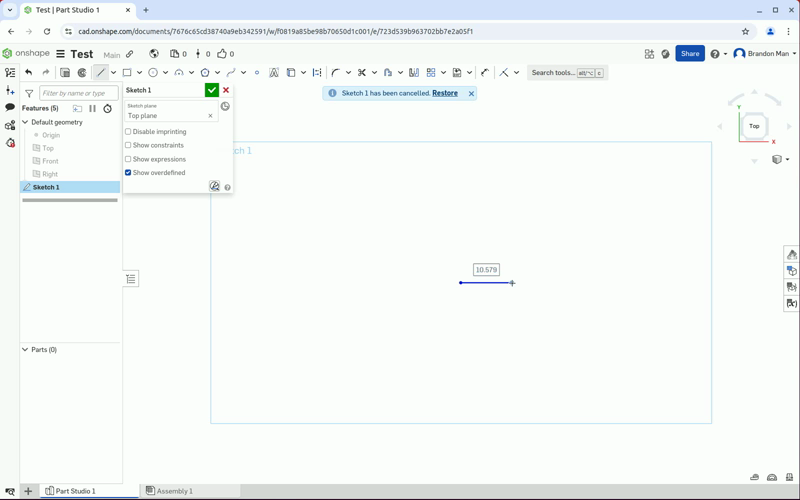
key(esc)
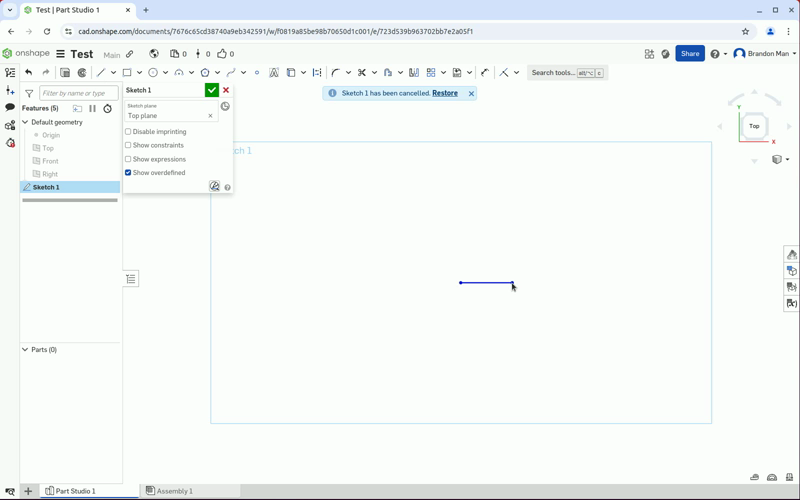
key(a)
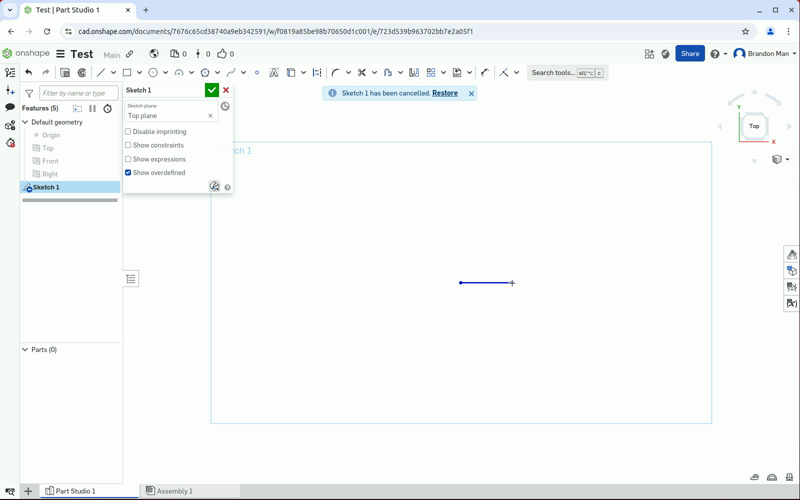
mouse_move(512, 282)
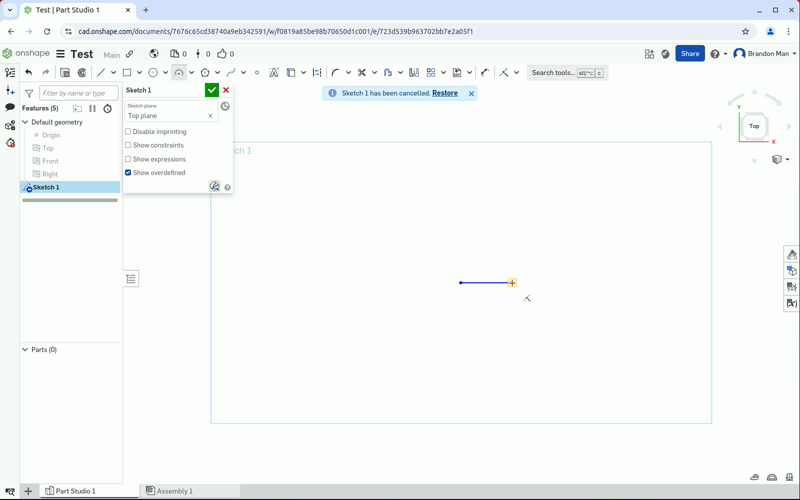
click(512, 282)
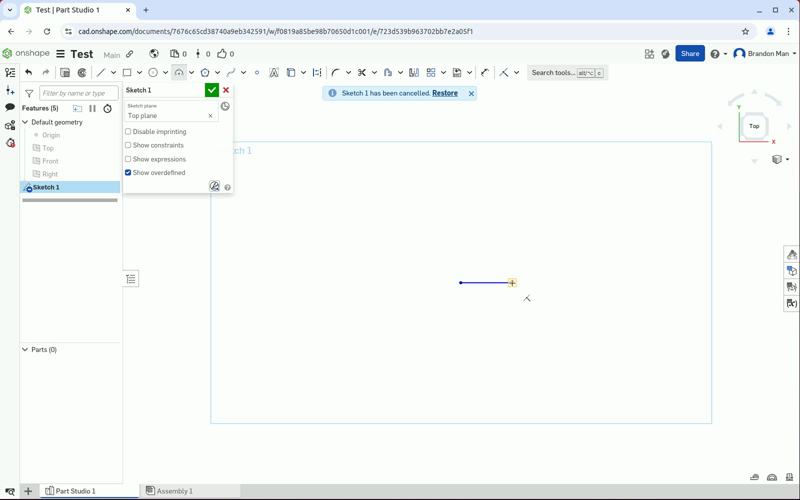
key_down(shift)
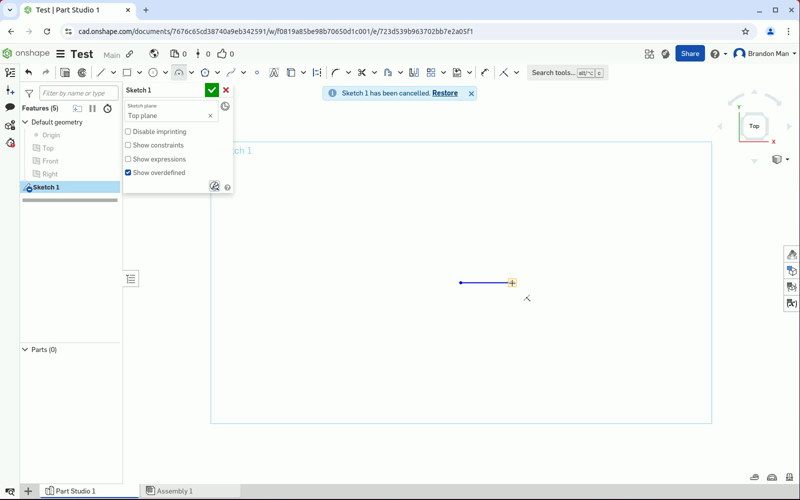
mouse_move(534, 260)
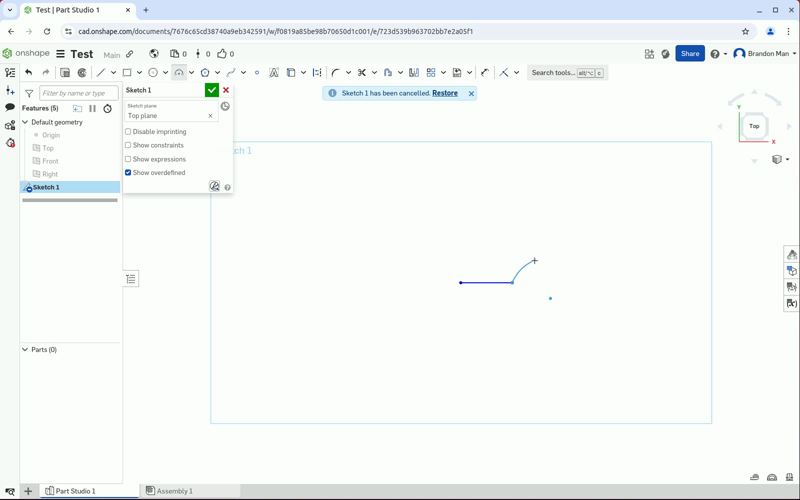
click(534, 260)
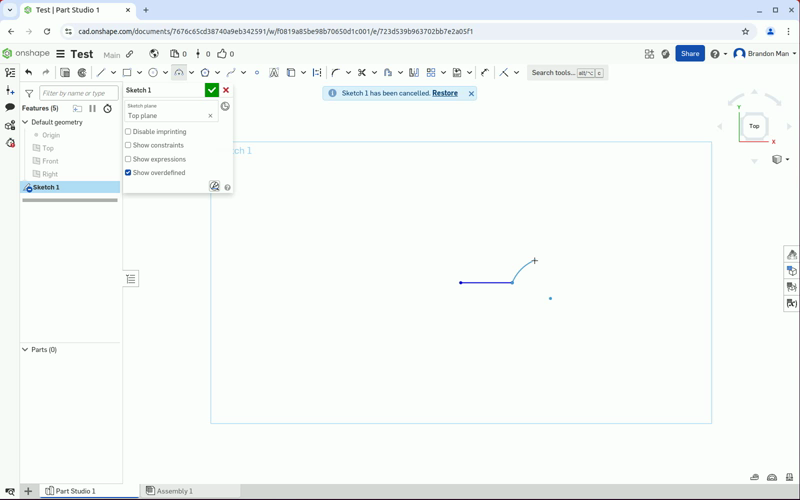
mouse_move(528, 276)
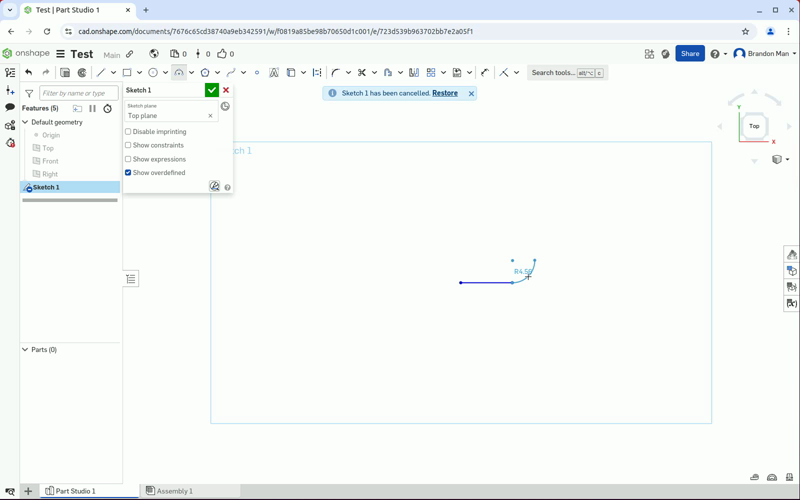
click(528, 276)
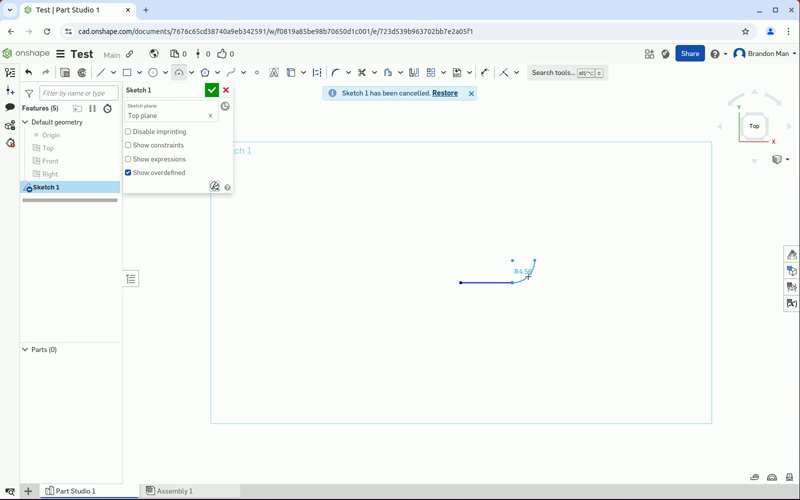
key_up(shift)
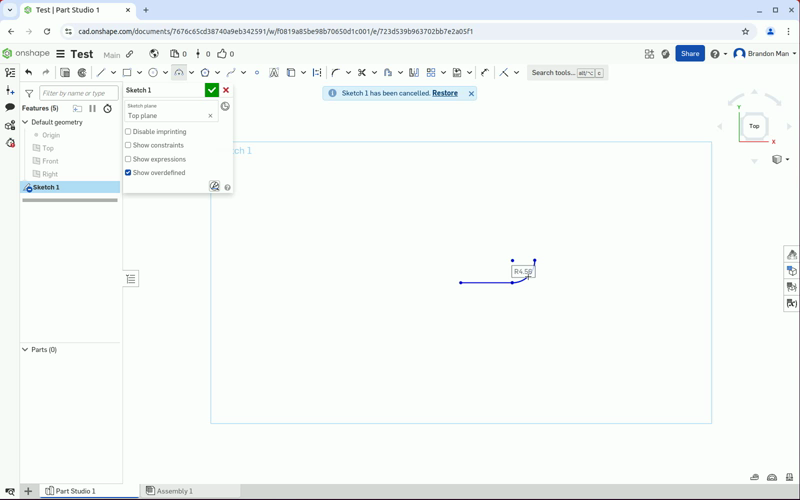
key(esc)
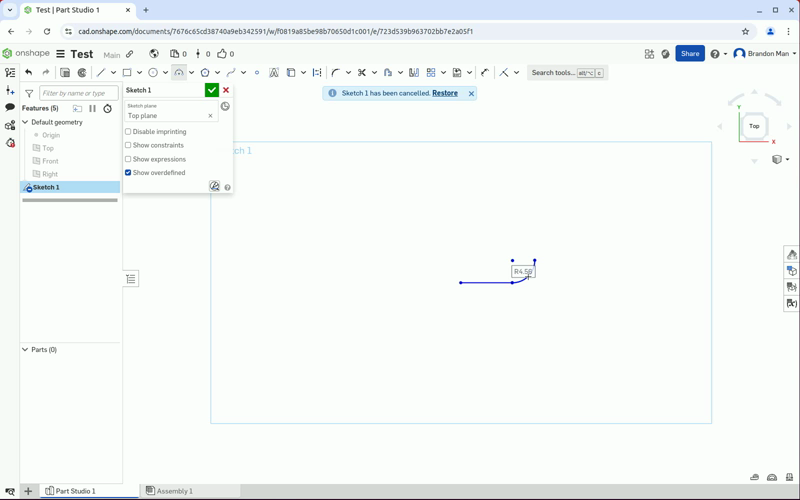
key(l)
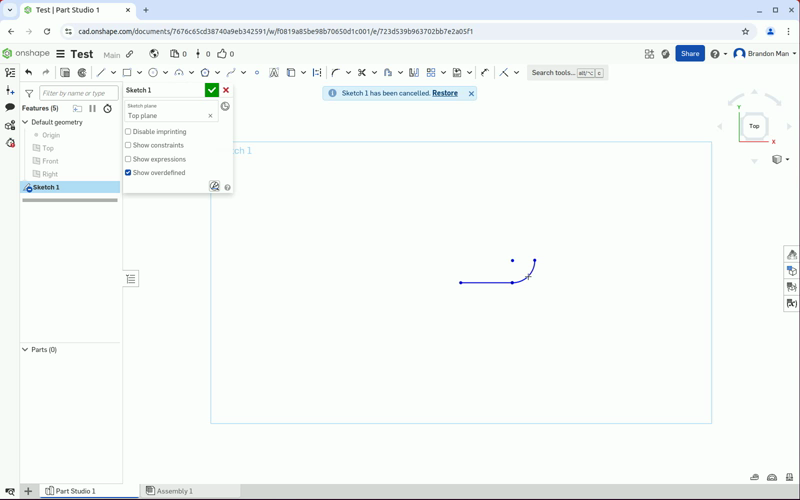
mouse_move(534, 260)
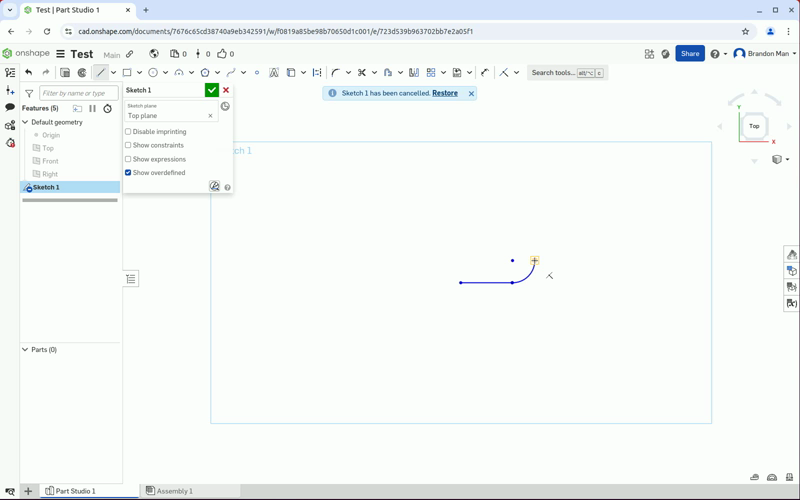
click(534, 260)
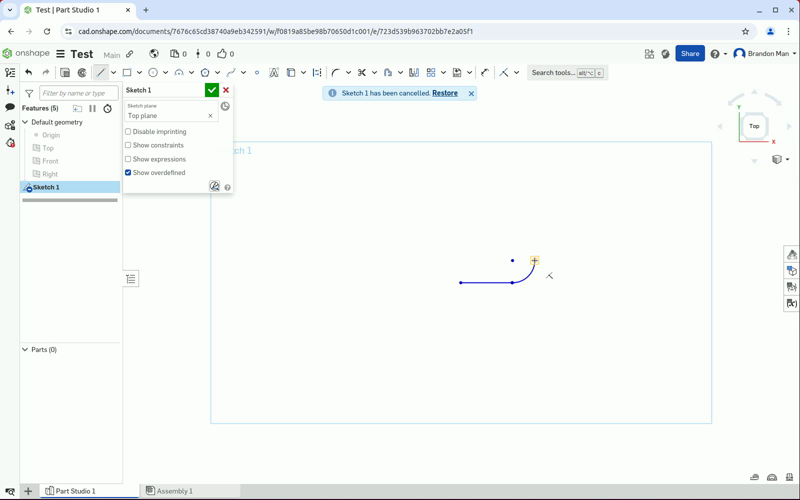
key_down(shift)
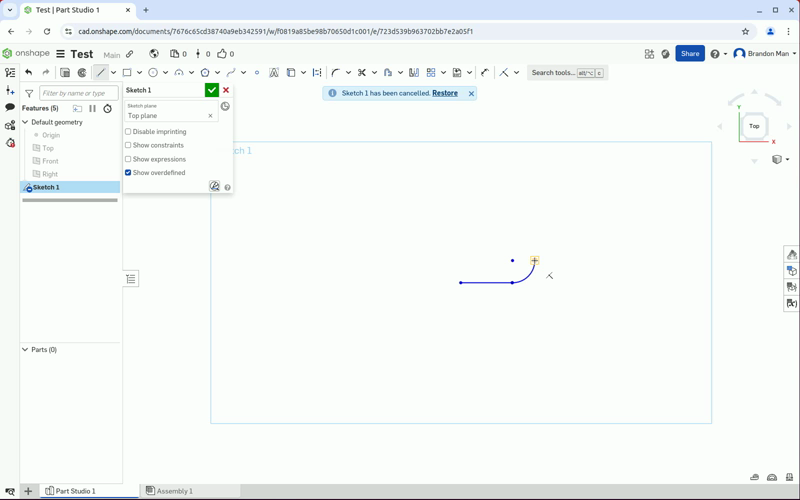
mouse_move(564, 260)
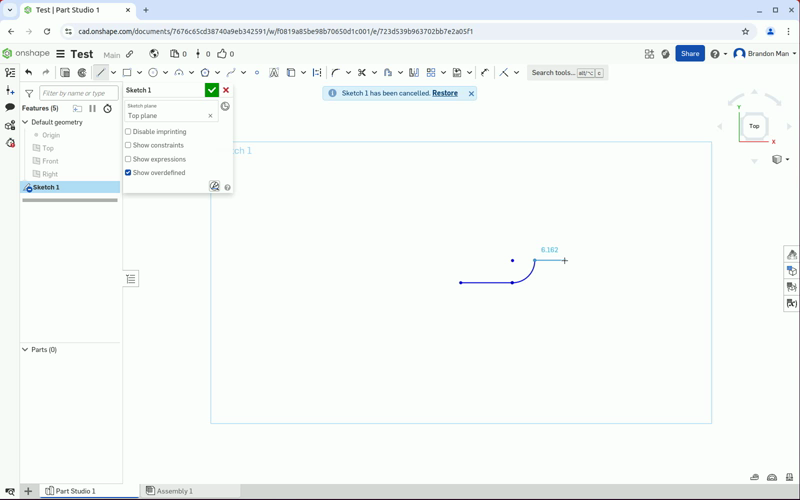
mouse_move(528, 260)
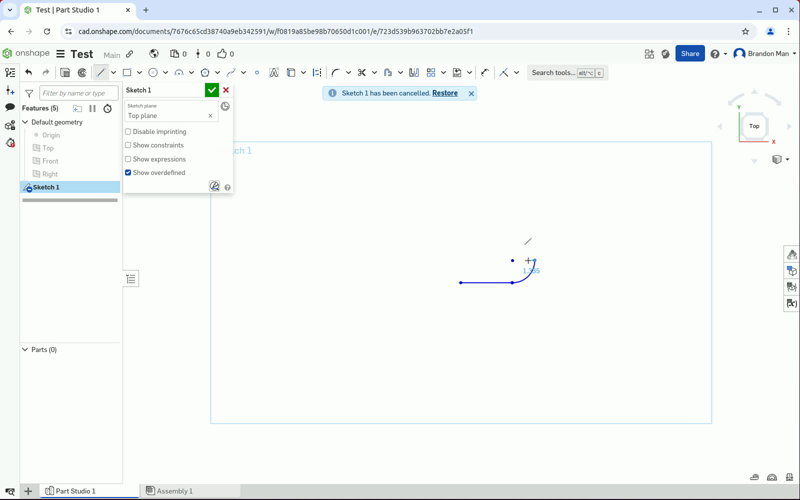
scroll(6)
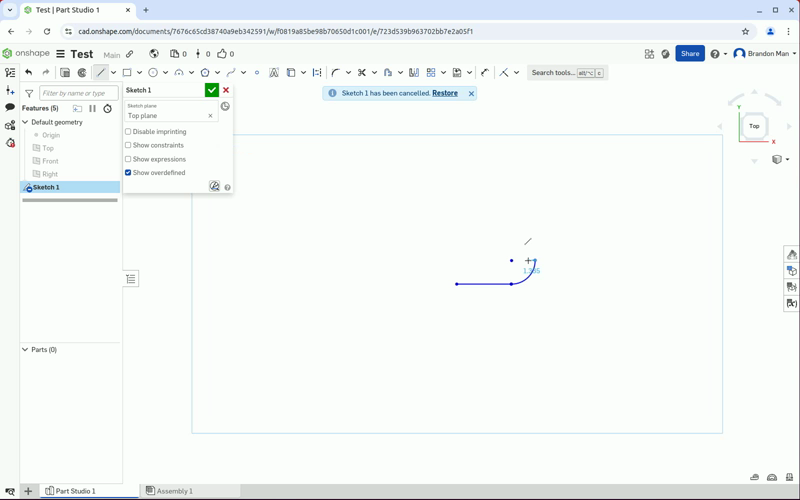
scroll(6)
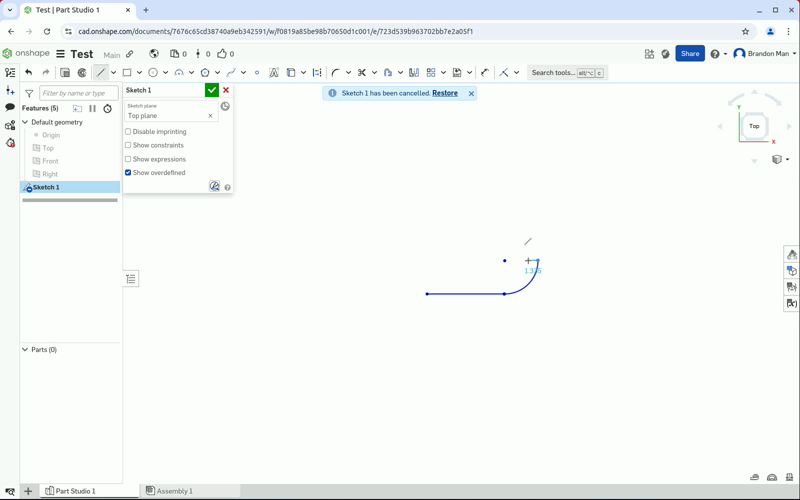
scroll(6)
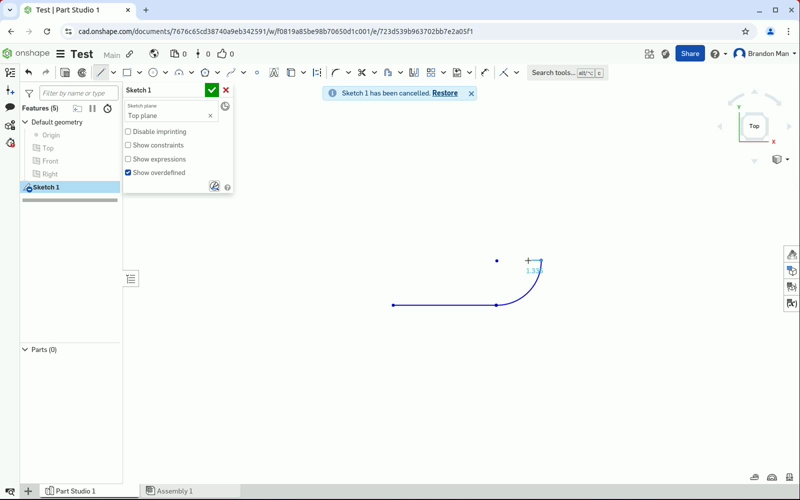
scroll(6)
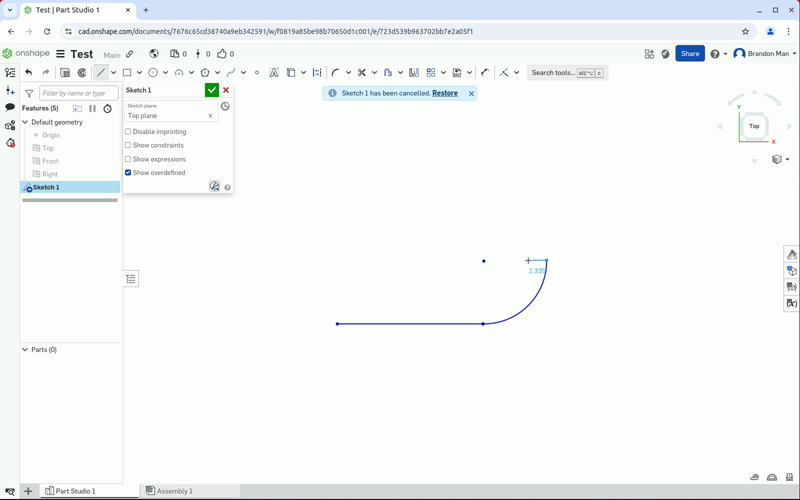
scroll(6)
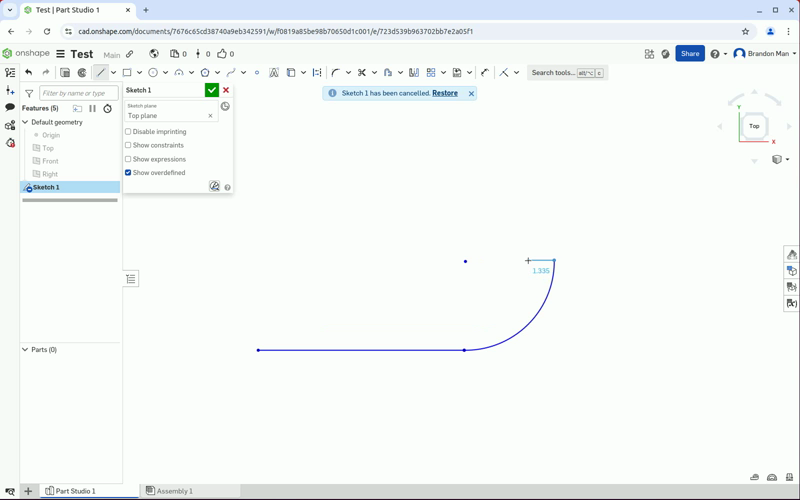
scroll(6)
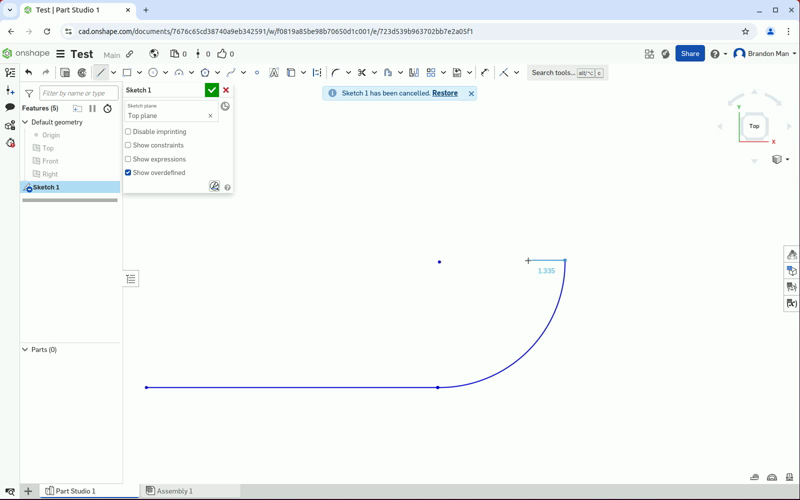
scroll(6)
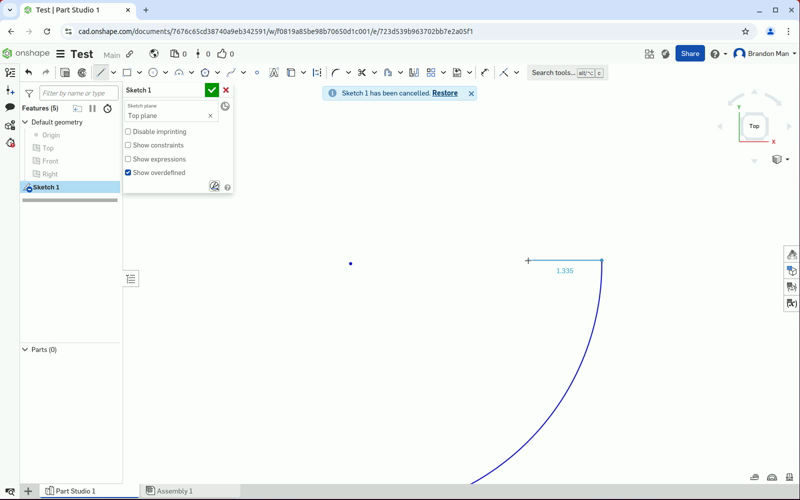
click(528, 260)
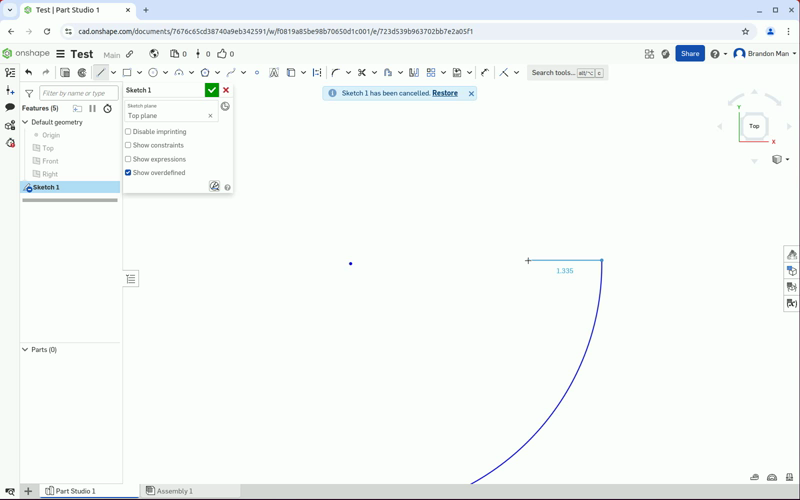
scroll(-6)
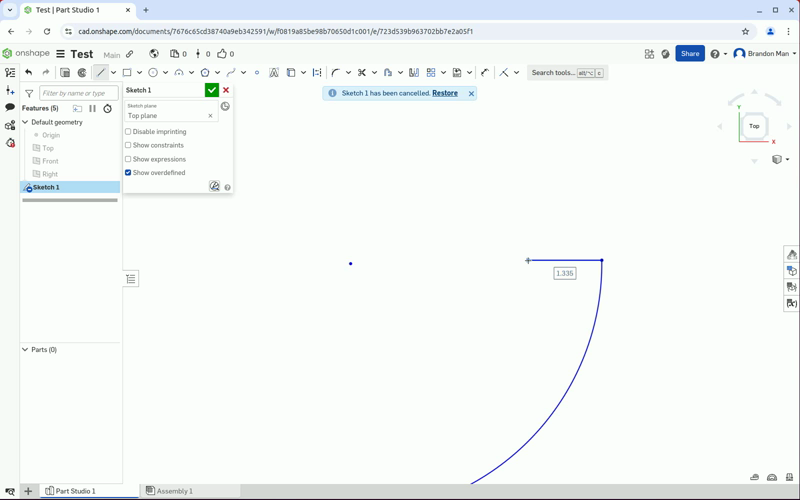
scroll(-6)
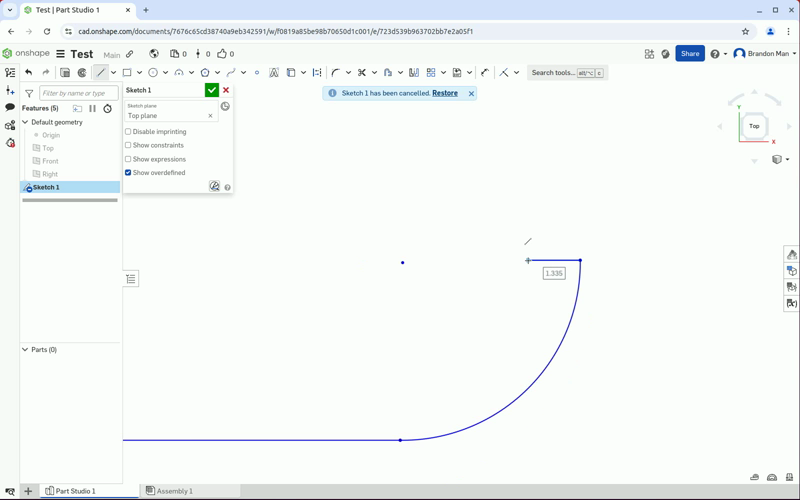
scroll(-6)
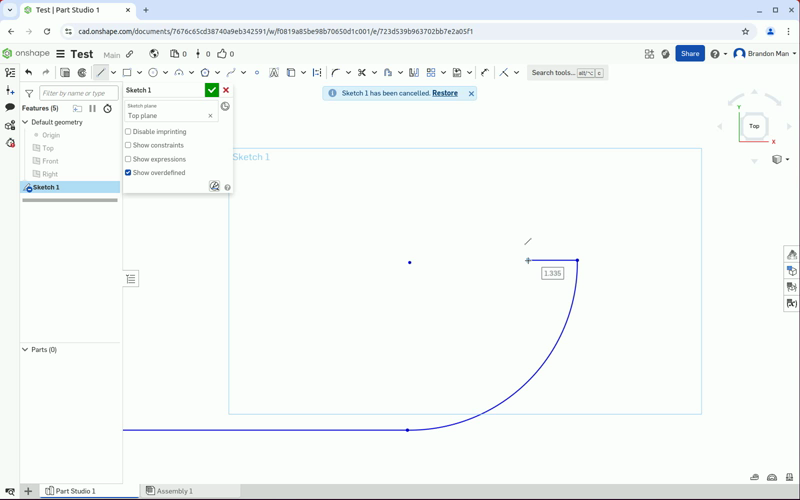
scroll(-6)
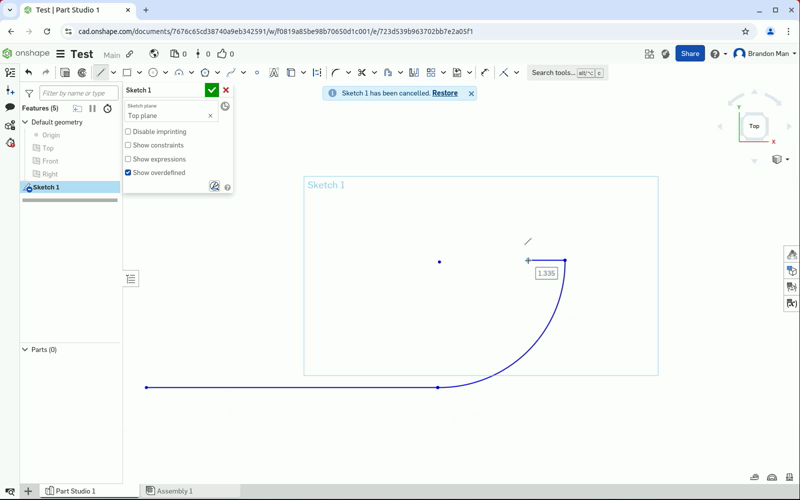
scroll(-6)
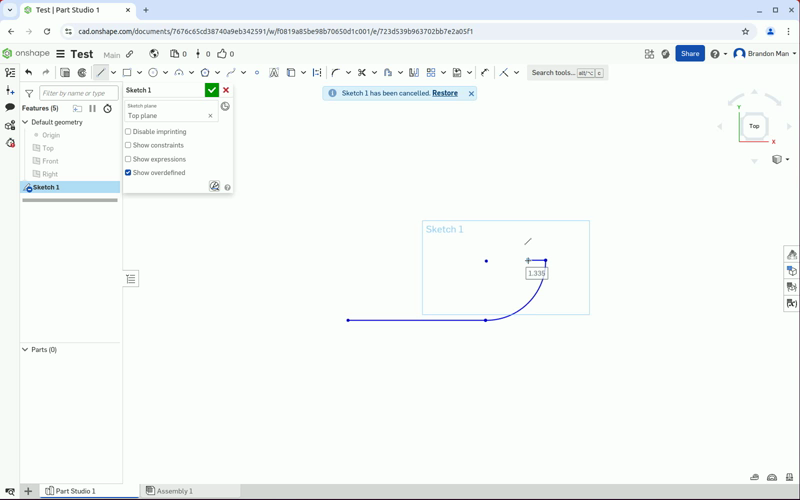
scroll(-6)
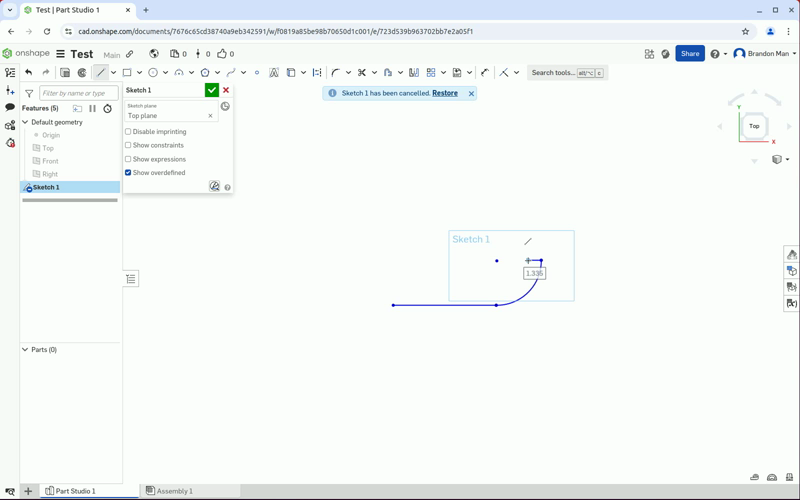
scroll(-6)
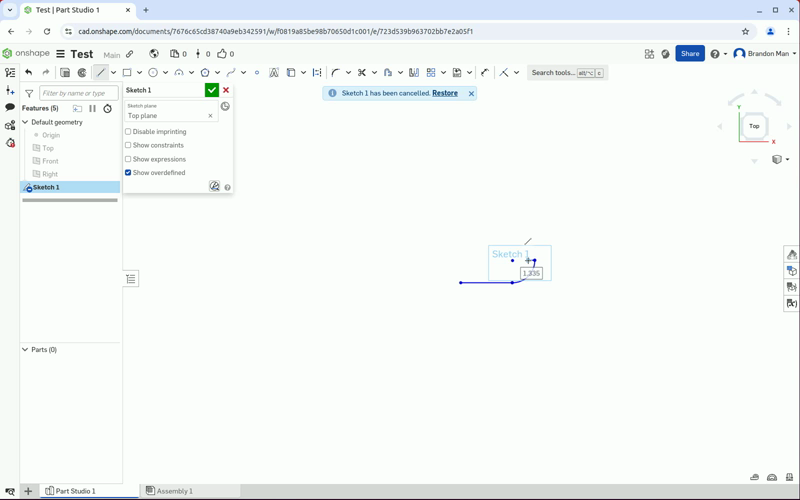
key_up(shift)
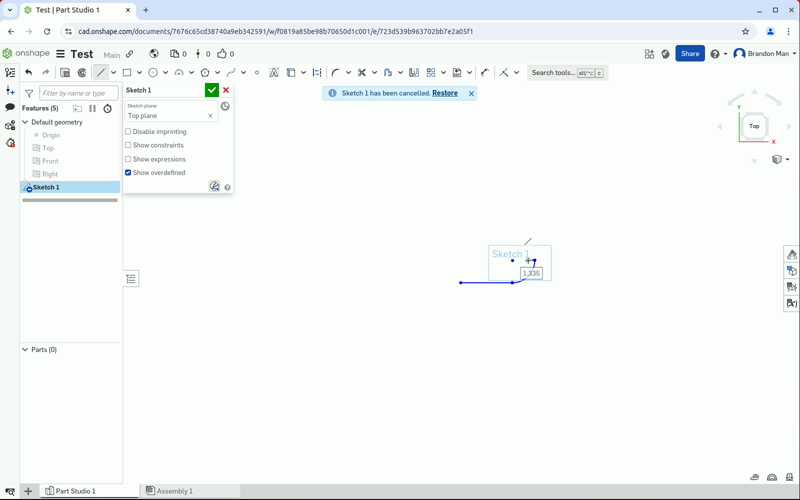
key_down(shift)
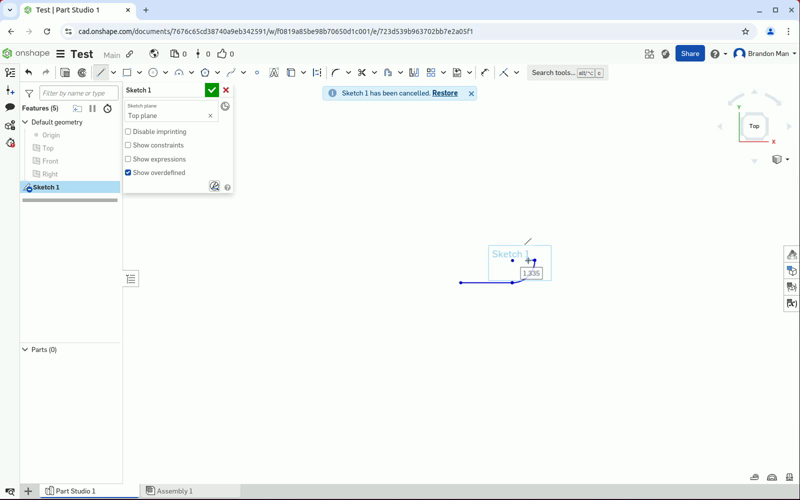
mouse_move(558, 260)
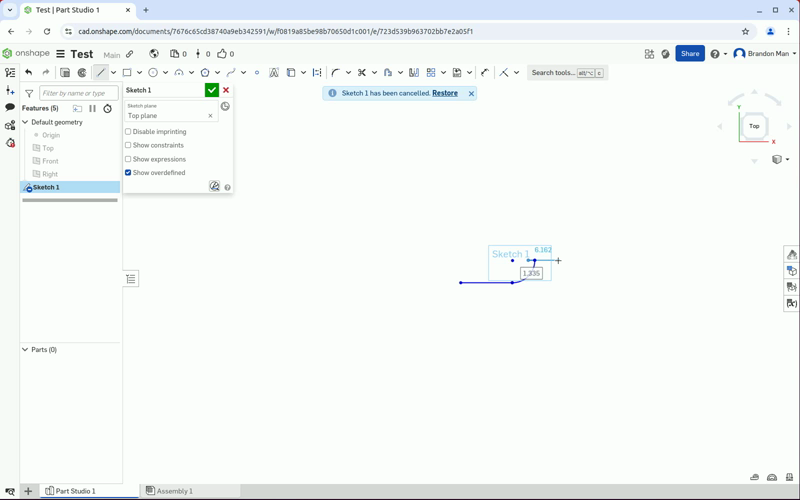
mouse_move(521, 260)
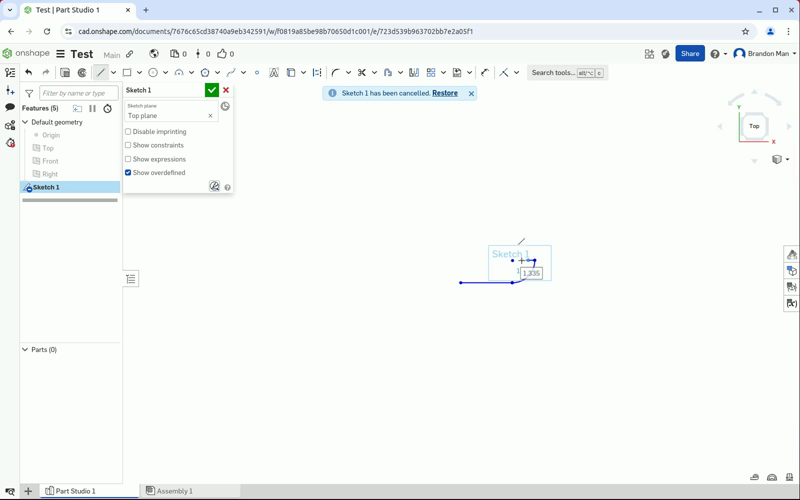
scroll(6)
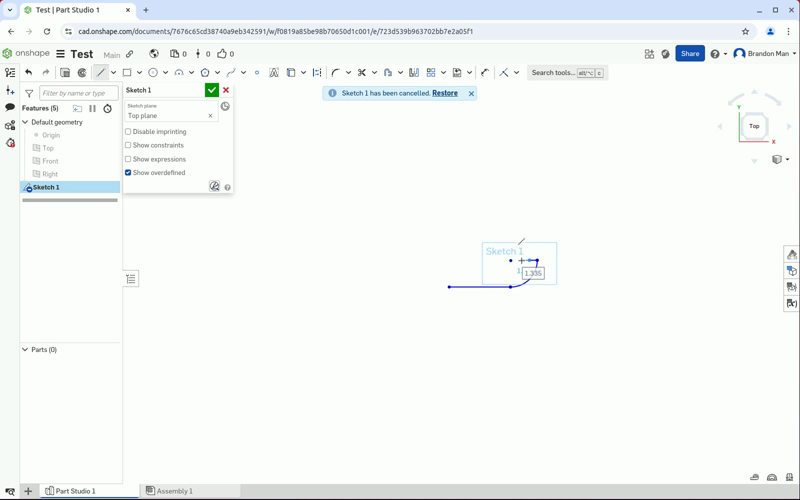
scroll(6)
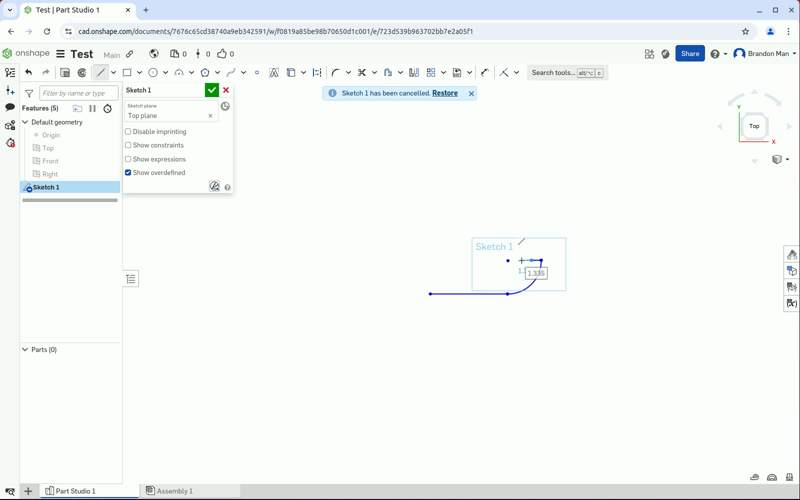
scroll(6)
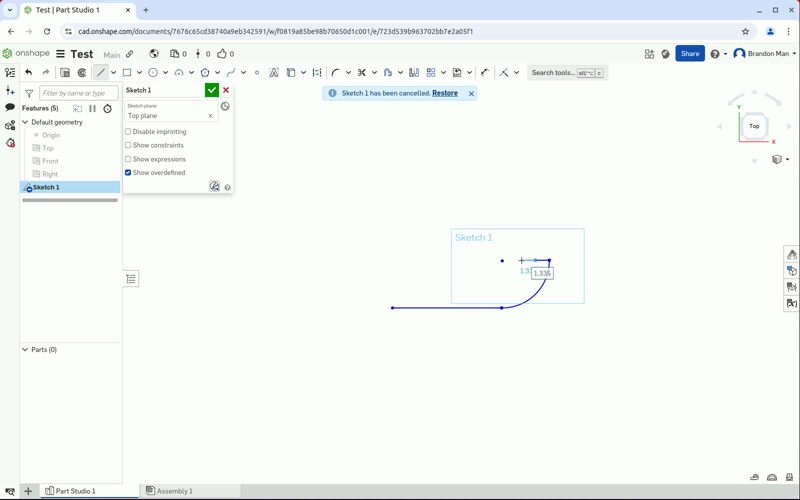
scroll(6)
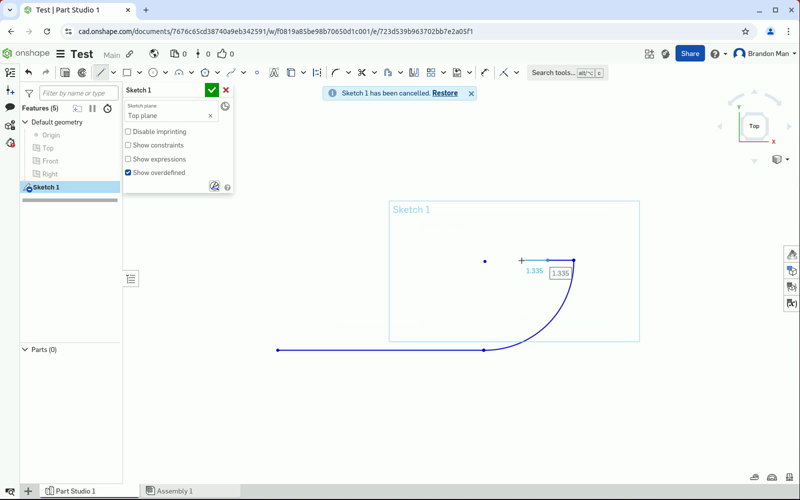
scroll(6)
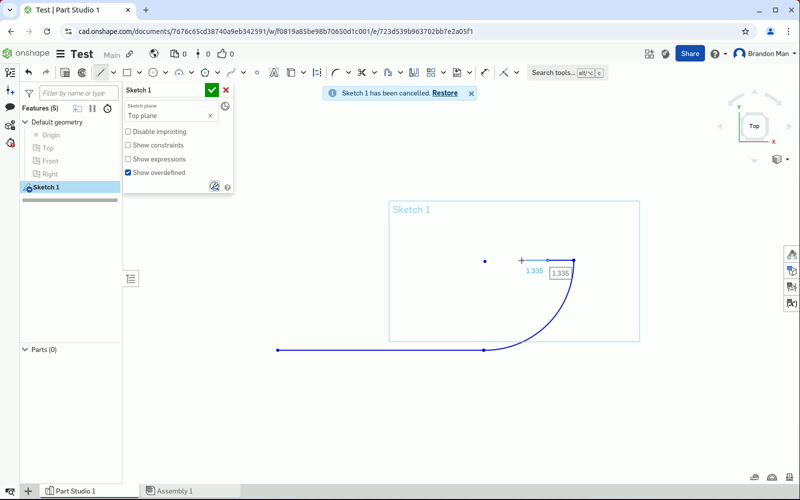
scroll(6)
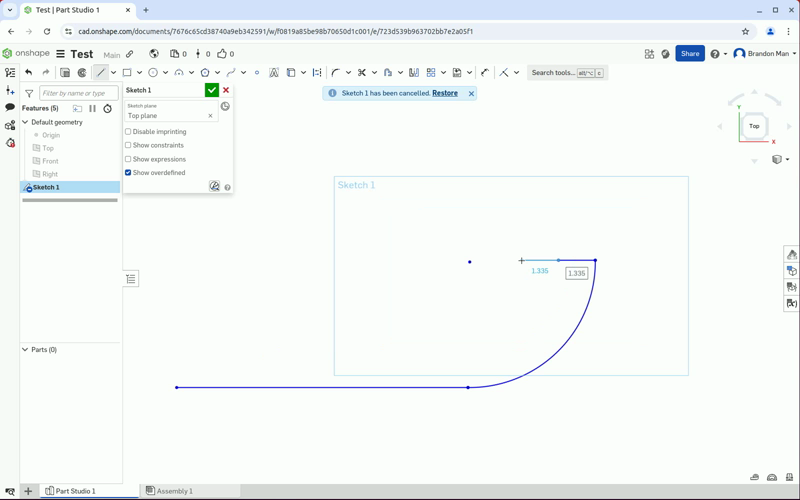
scroll(6)
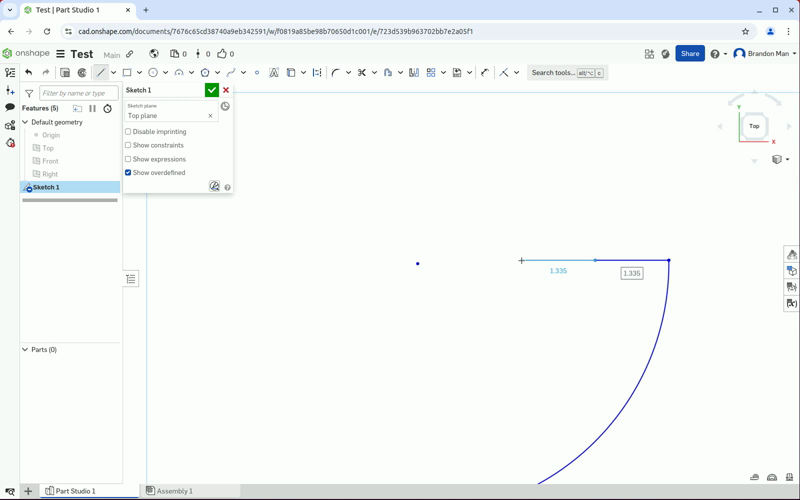
click(521, 260)
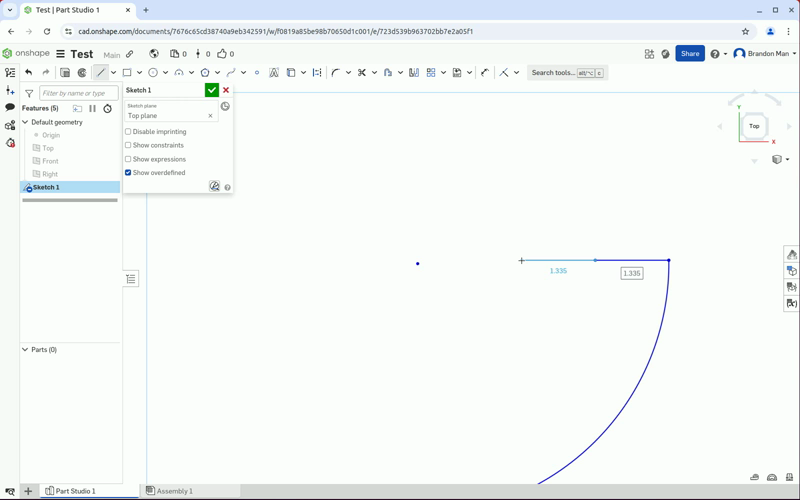
scroll(-6)
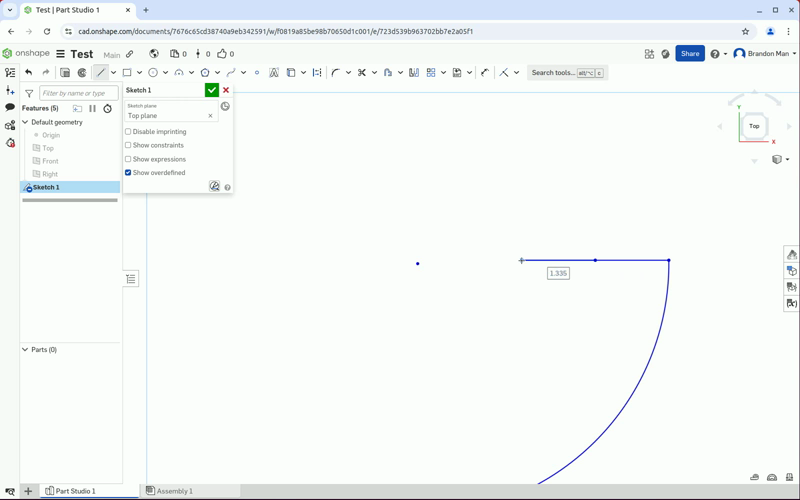
scroll(-6)
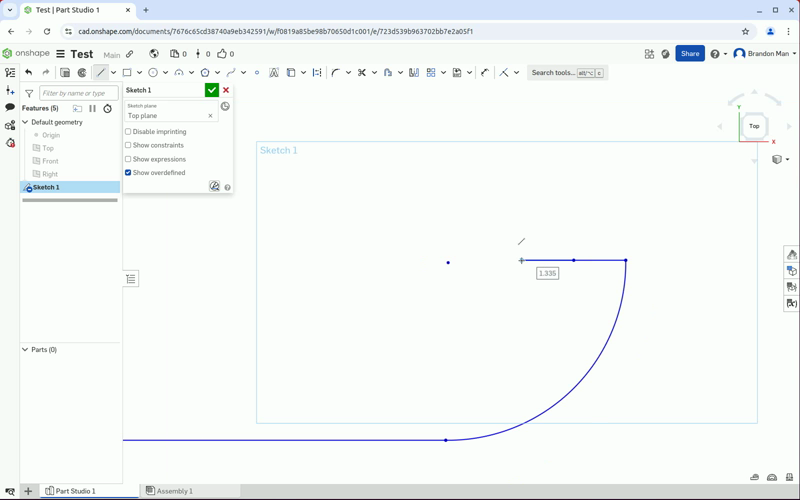
scroll(-6)
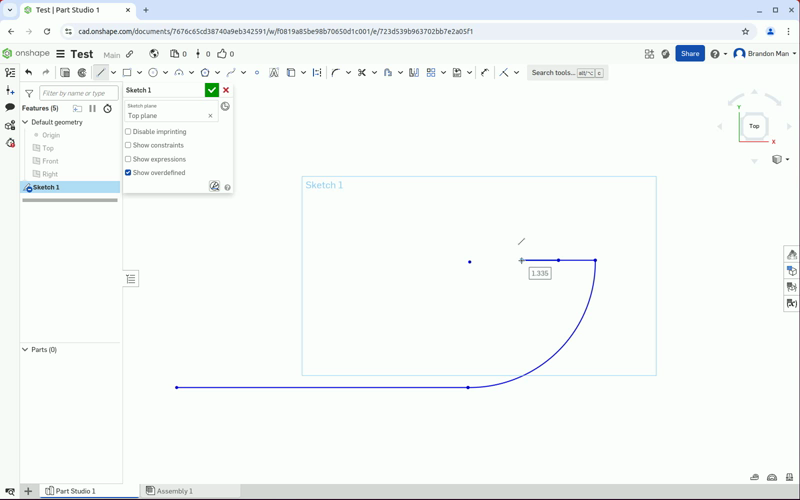
scroll(-6)
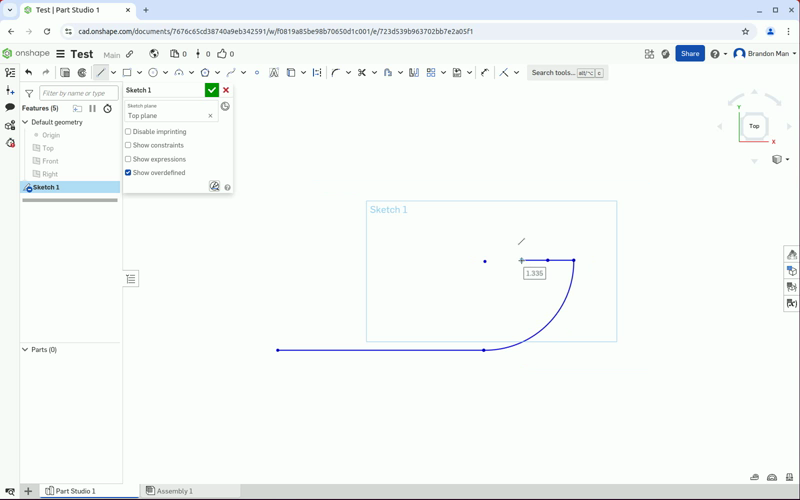
scroll(-6)
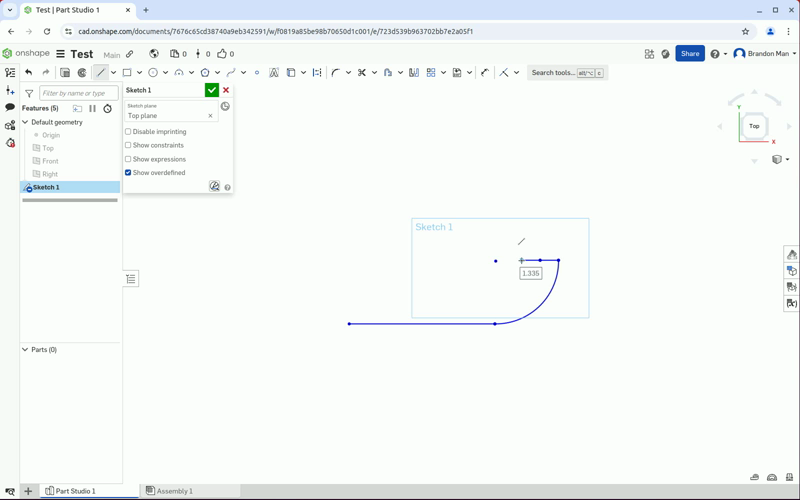
scroll(-6)
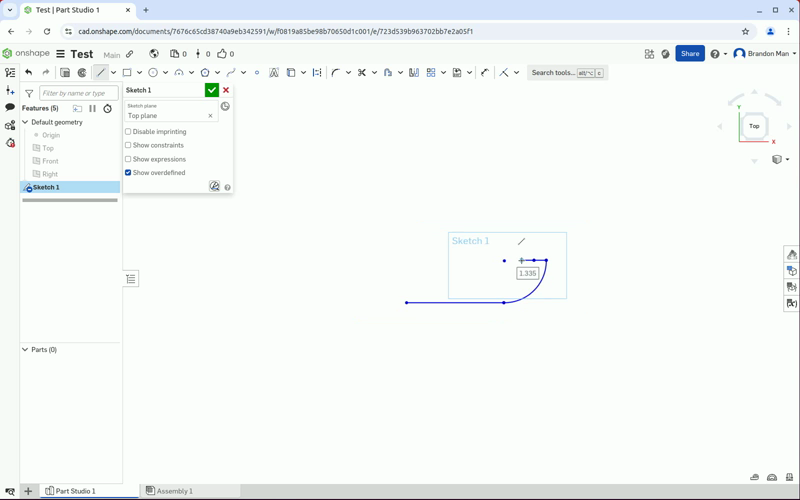
scroll(-6)
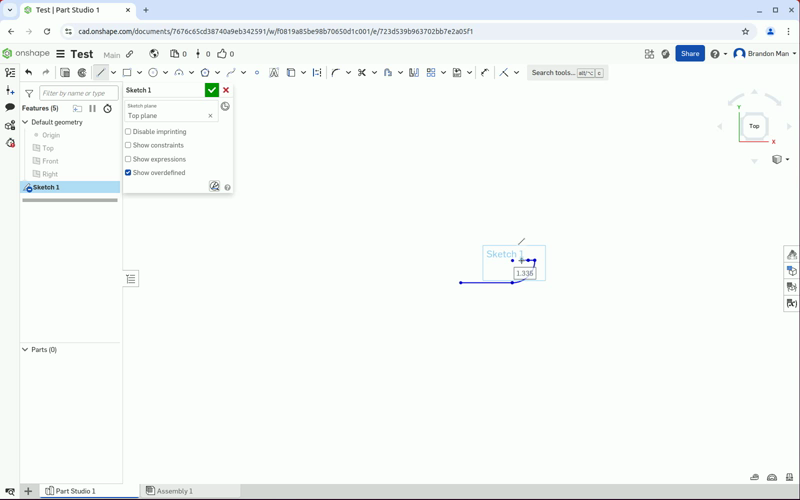
key_up(shift)
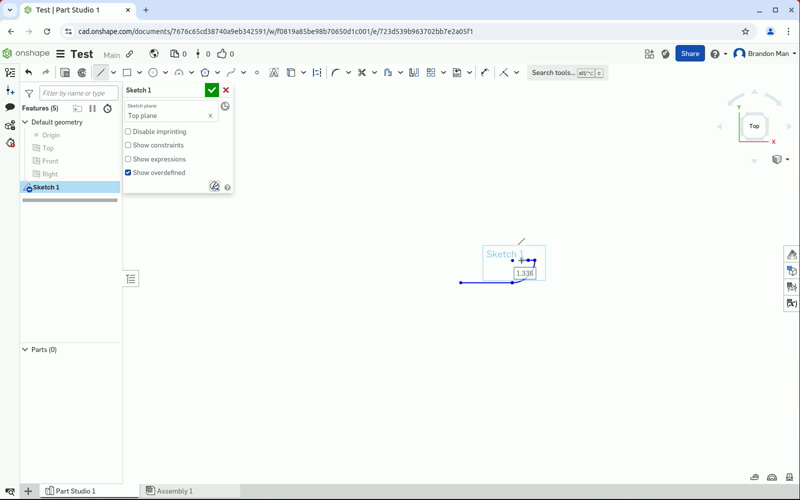
key_down(shift)
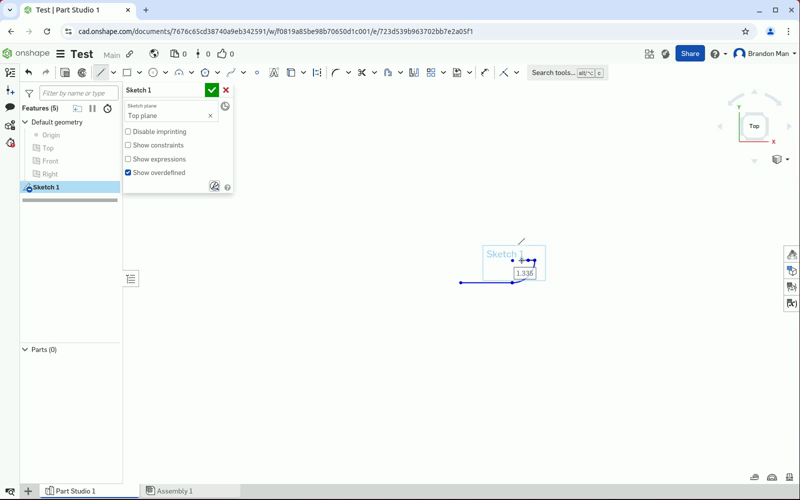
mouse_move(551, 260)
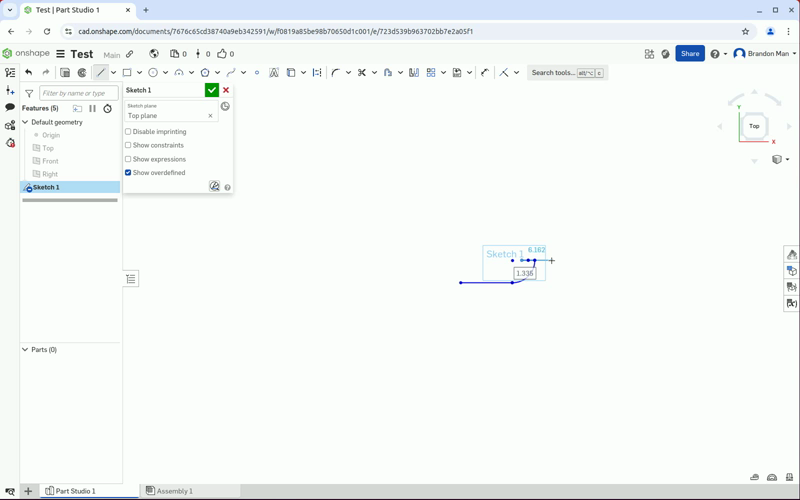
mouse_move(521, 267)
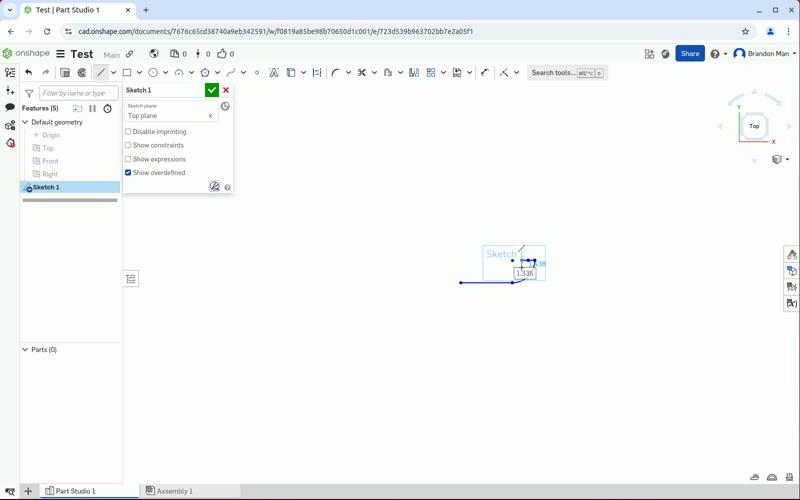
scroll(6)
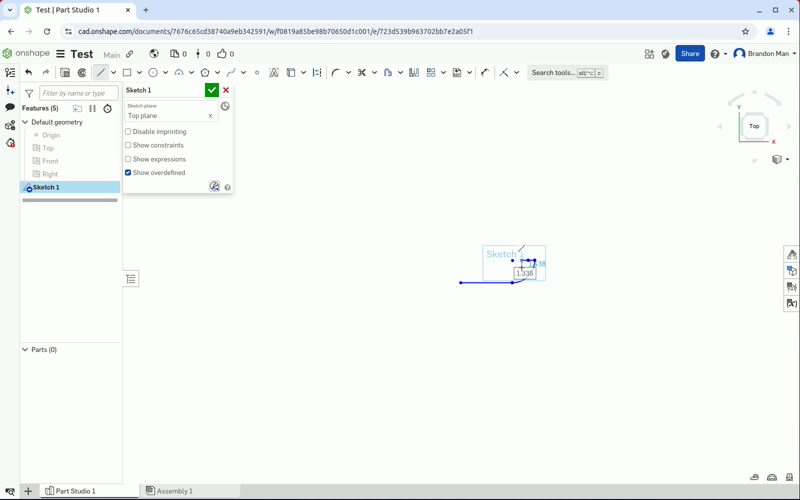
scroll(6)
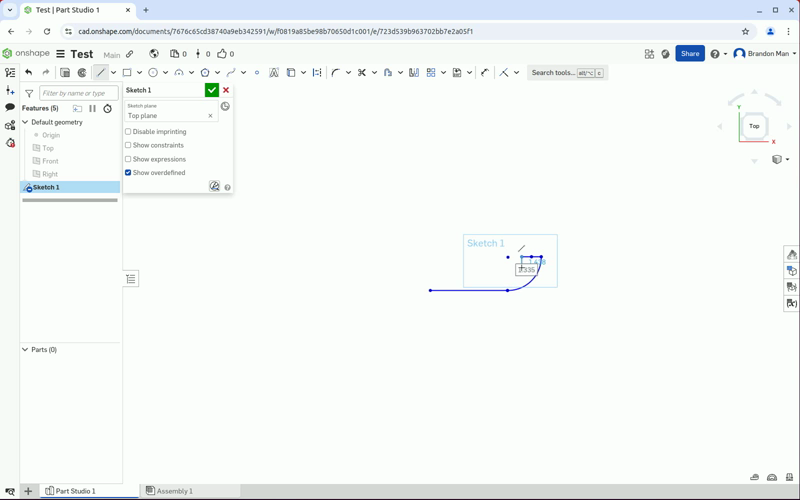
scroll(6)
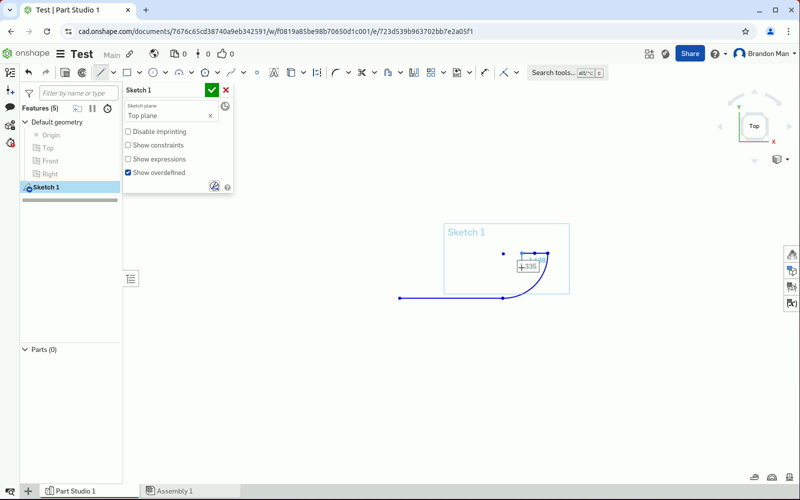
scroll(6)
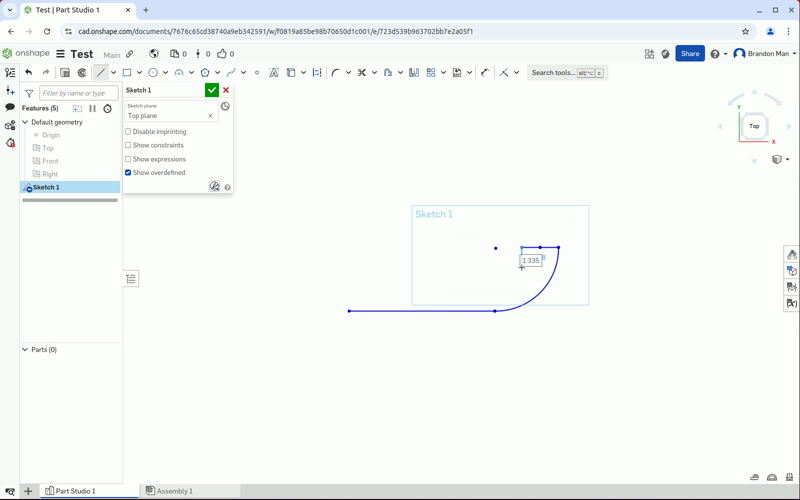
scroll(6)
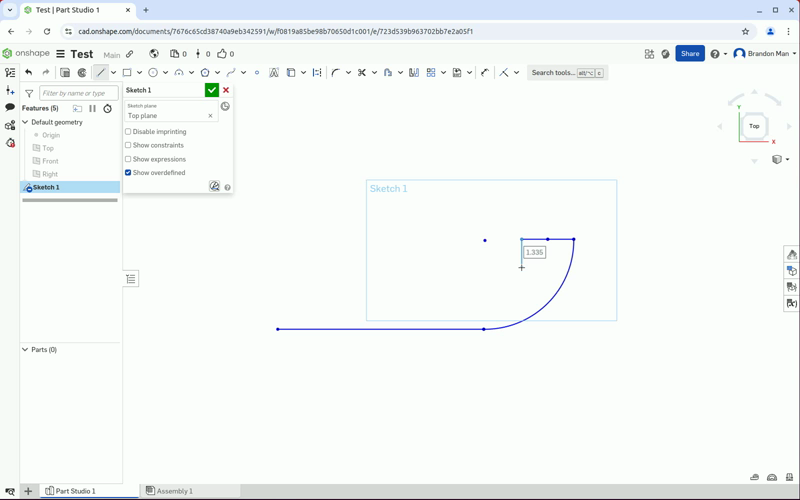
scroll(6)
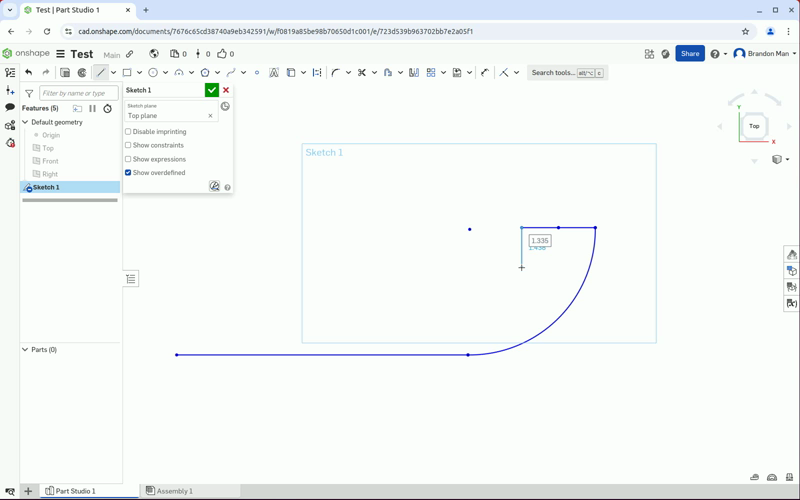
scroll(6)
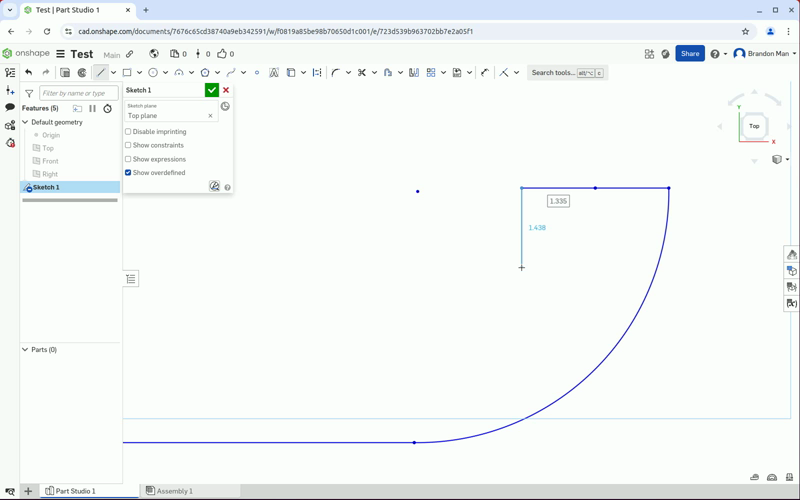
click(521, 267)
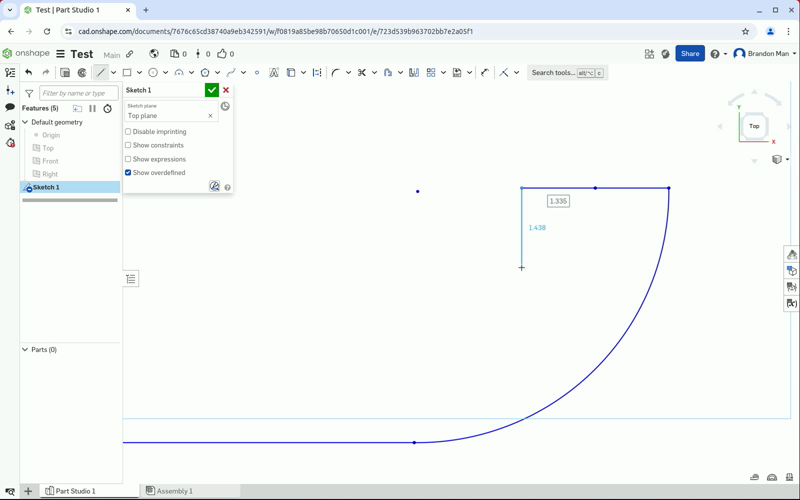
scroll(-6)
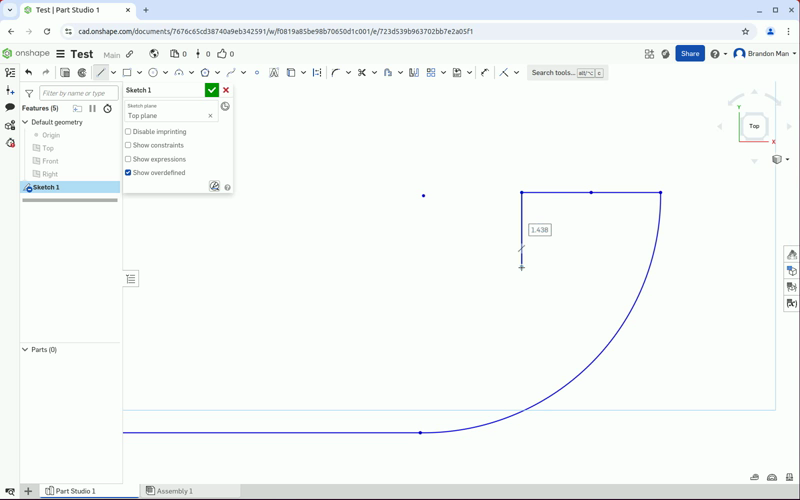
scroll(-6)
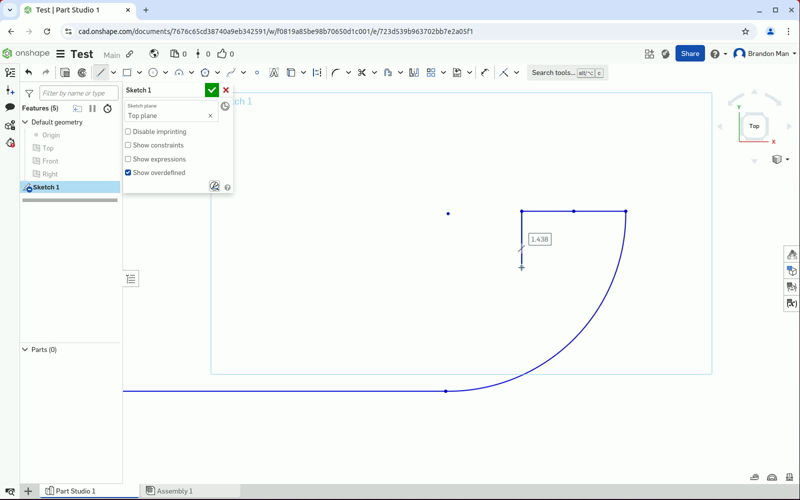
scroll(-6)
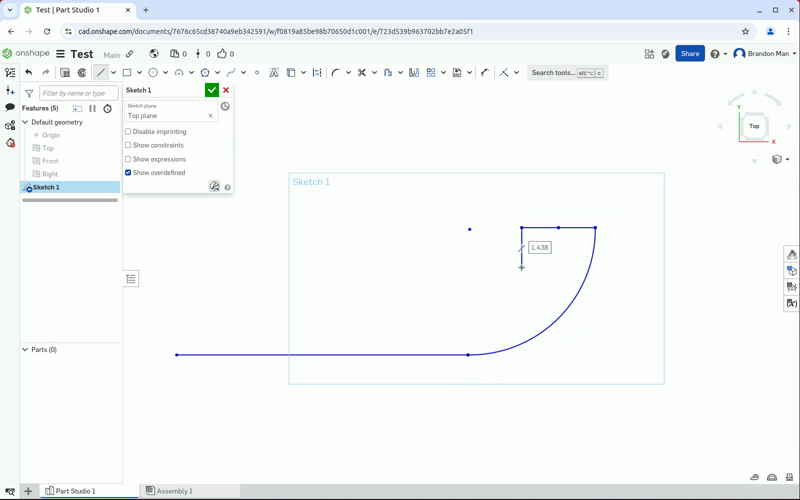
scroll(-6)
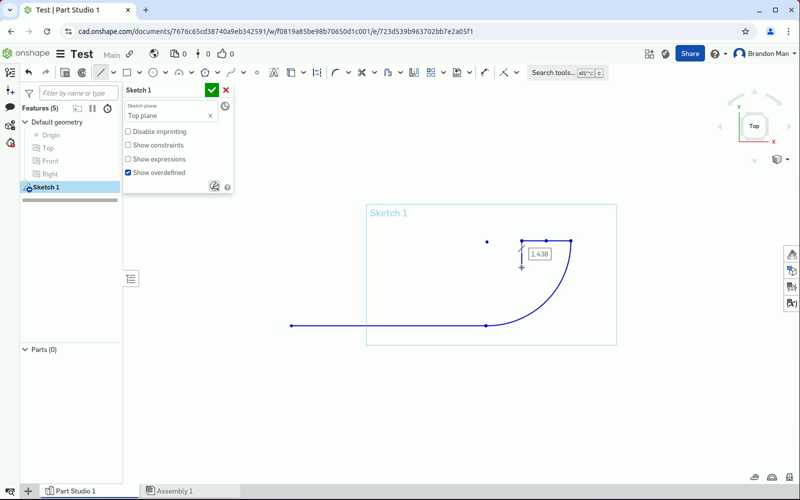
scroll(-6)
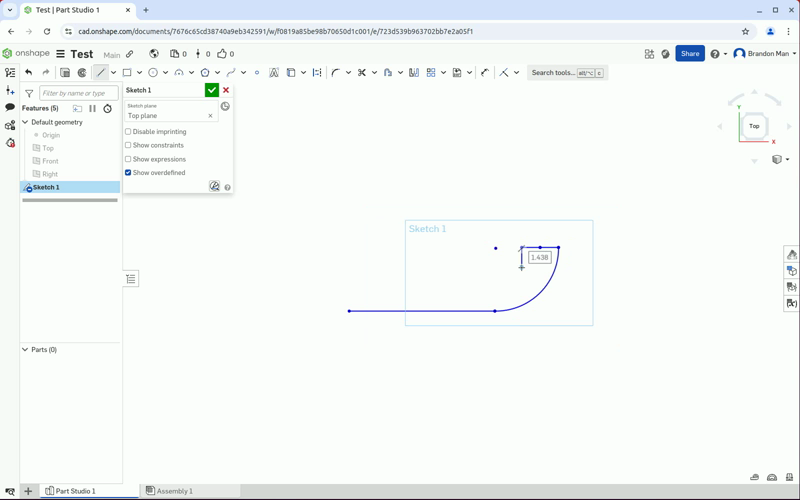
scroll(-6)
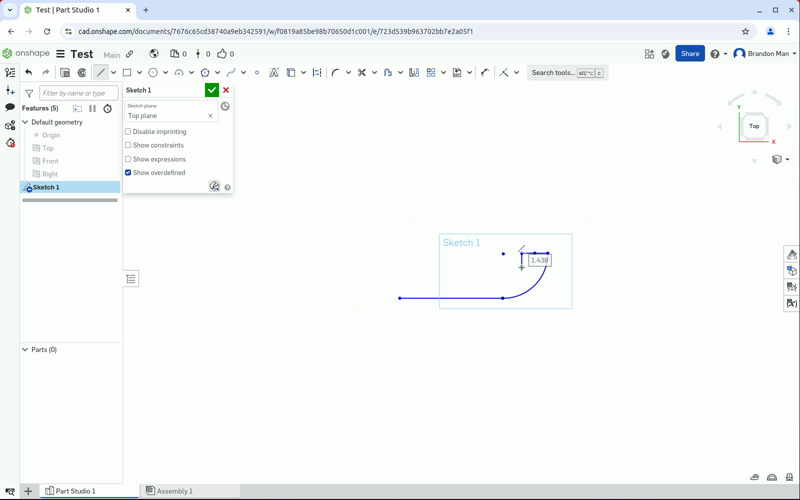
scroll(-6)
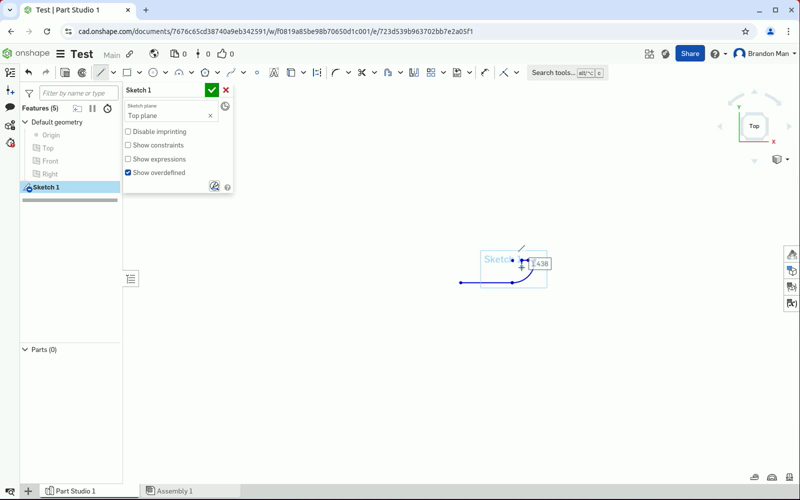
key_up(shift)
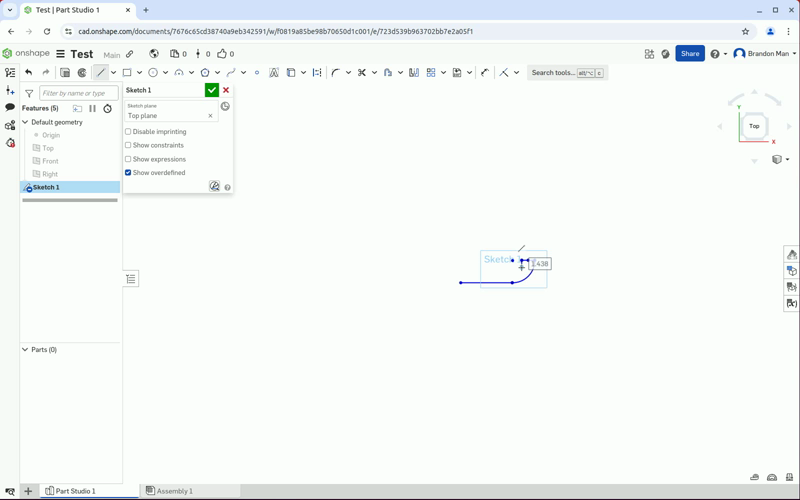
key(esc)
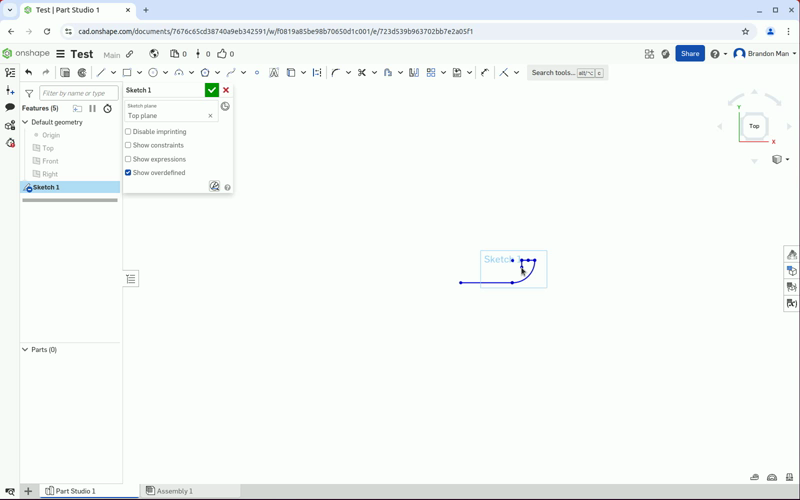
key(a)
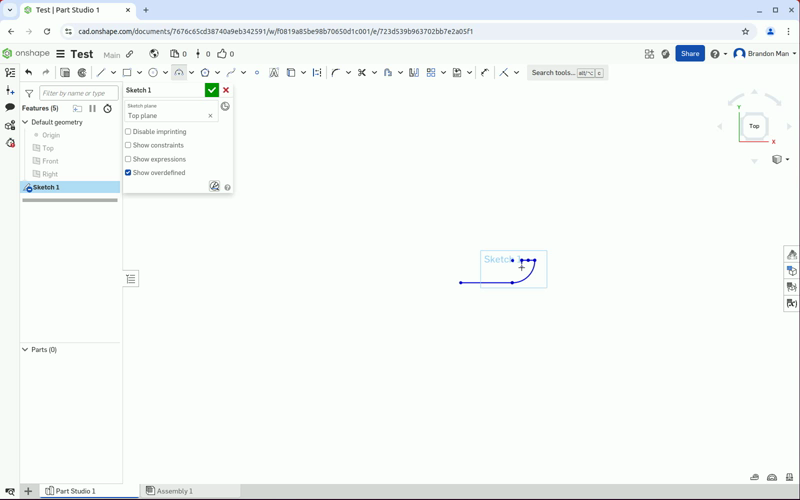
mouse_move(521, 267)
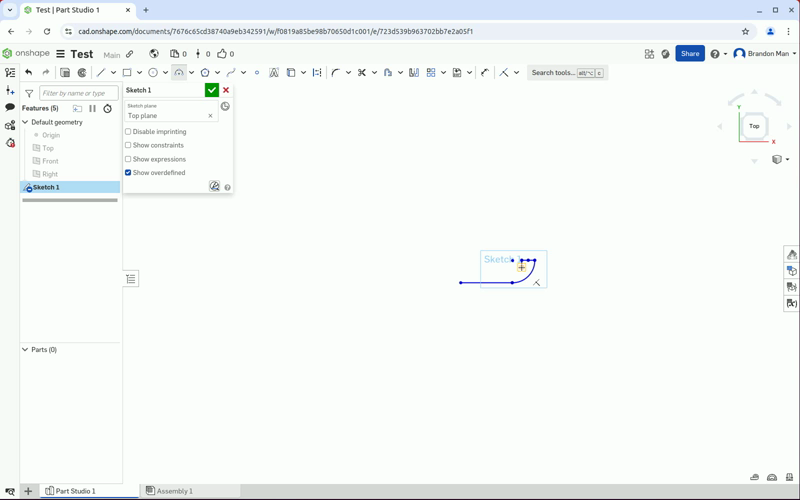
click(521, 267)
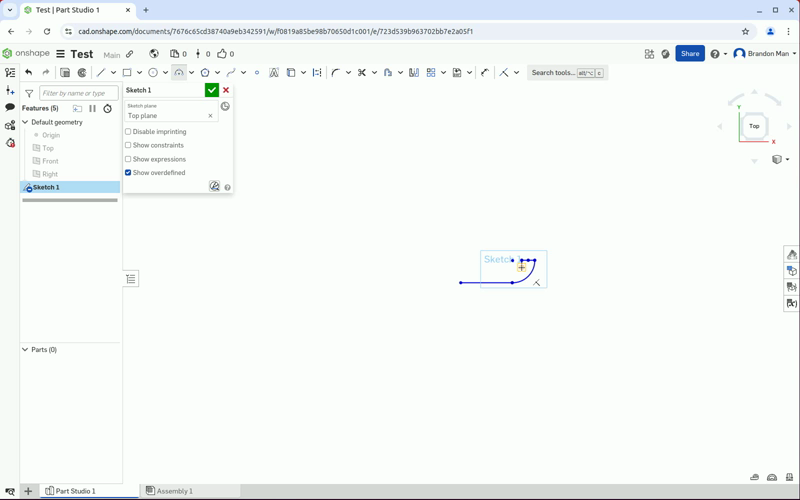
key_down(shift)
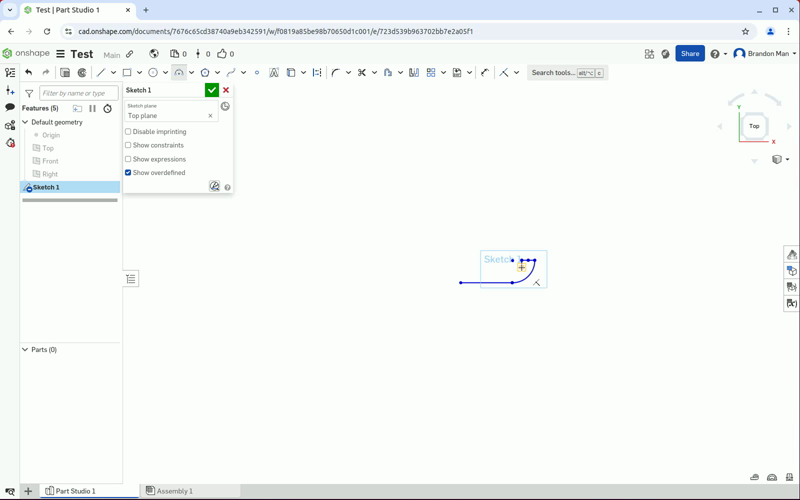
mouse_move(512, 276)
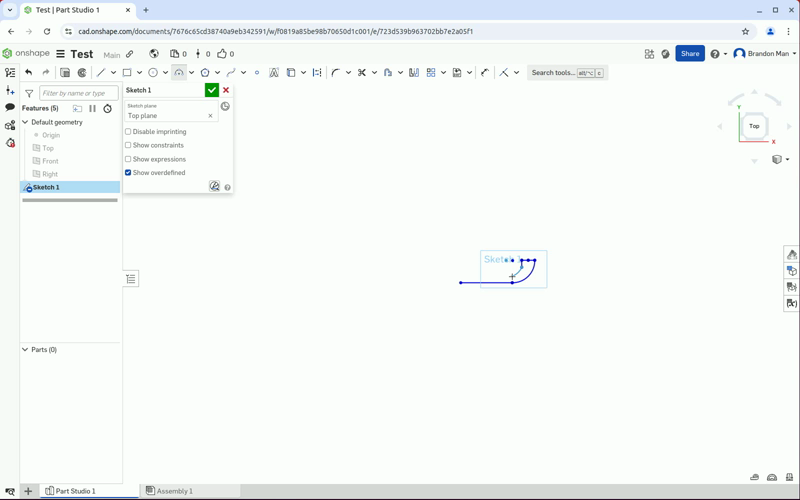
click(512, 276)
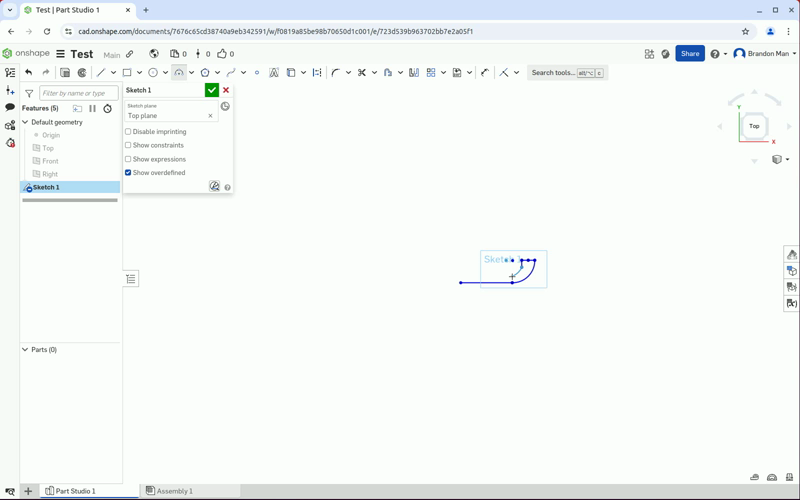
mouse_move(518, 273)
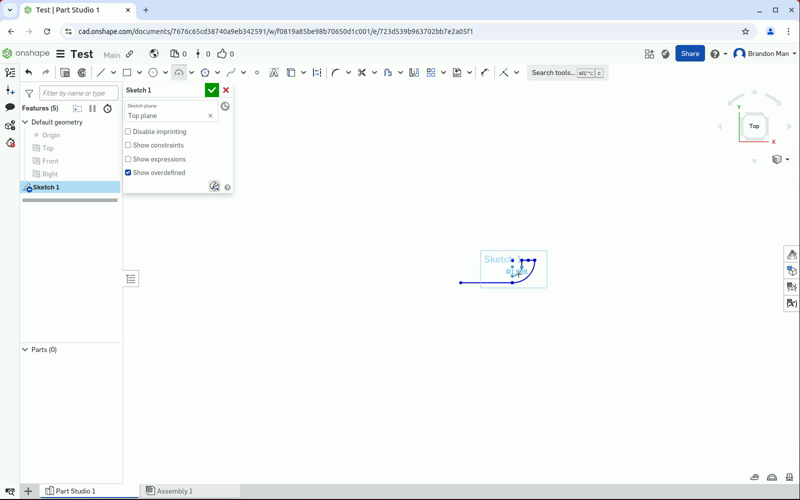
click(518, 273)
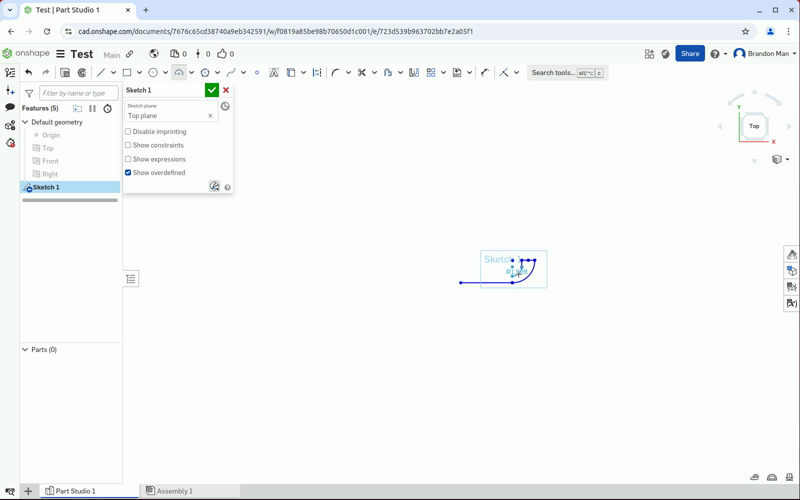
key_up(shift)
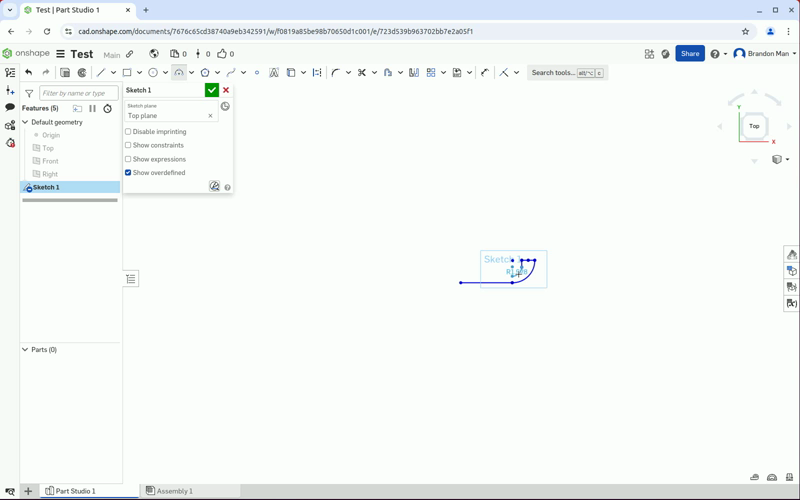
key(esc)
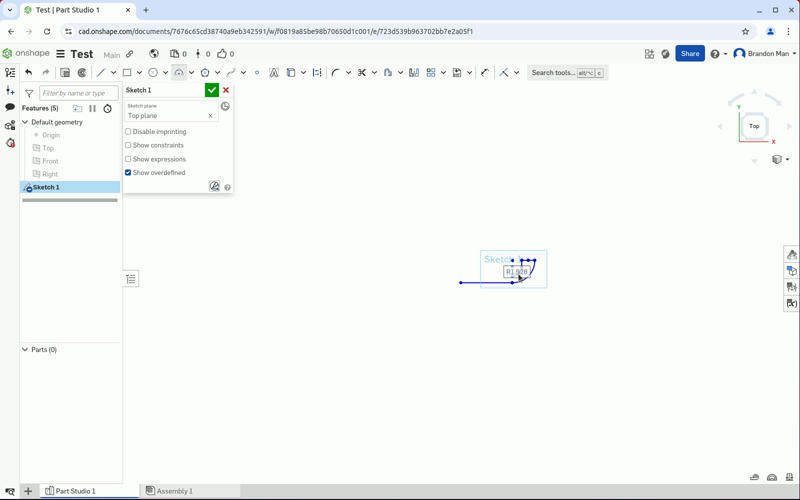
key(l)
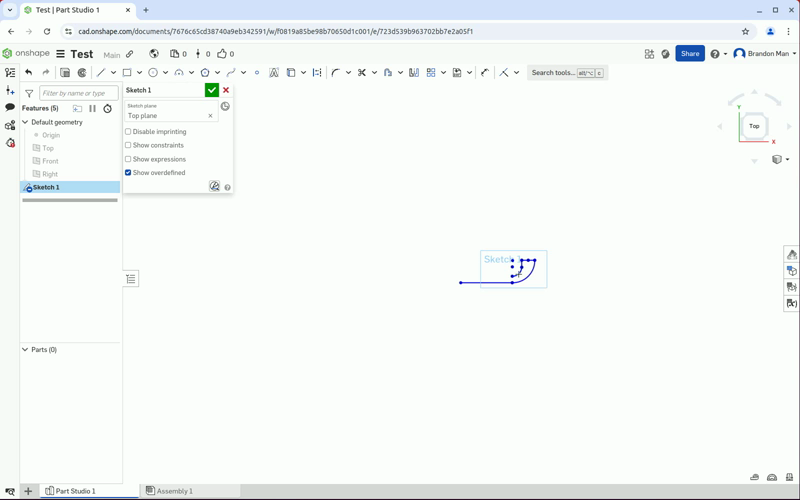
mouse_move(512, 276)
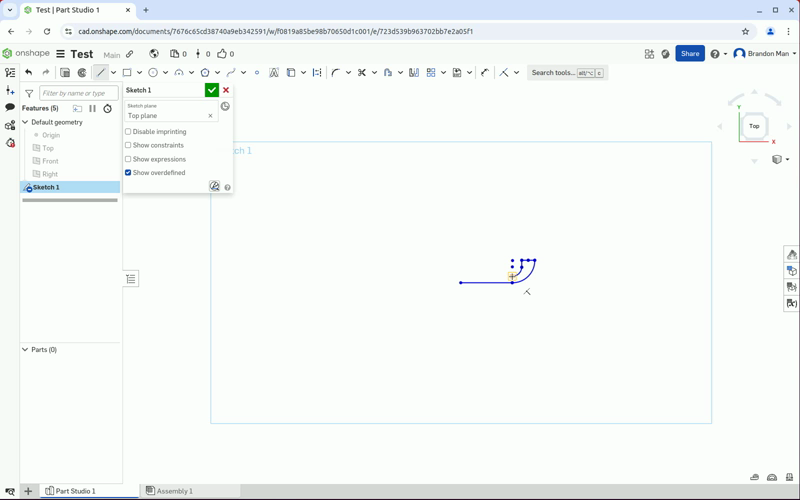
click(512, 276)
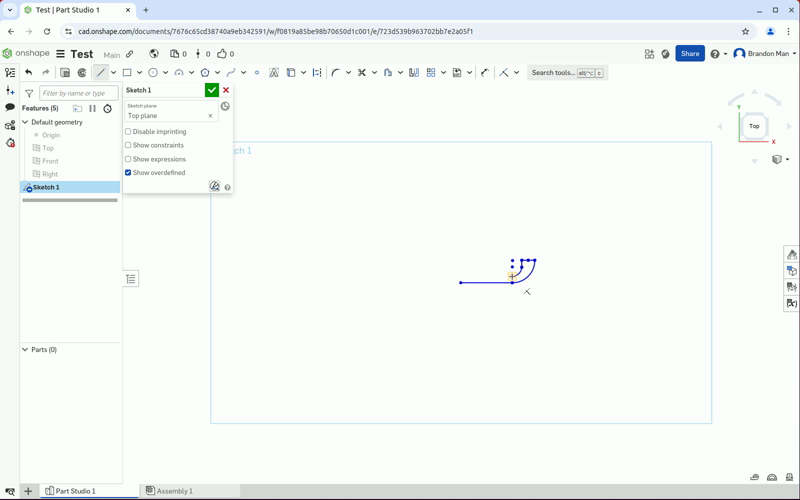
key_down(shift)
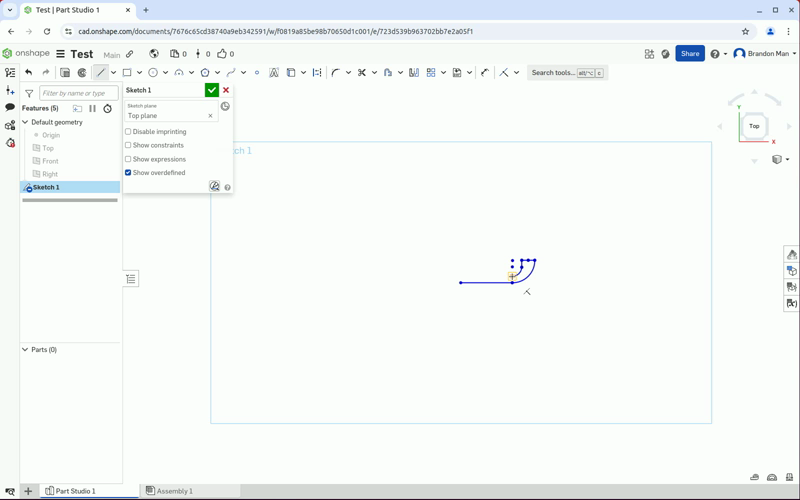
mouse_move(542, 276)
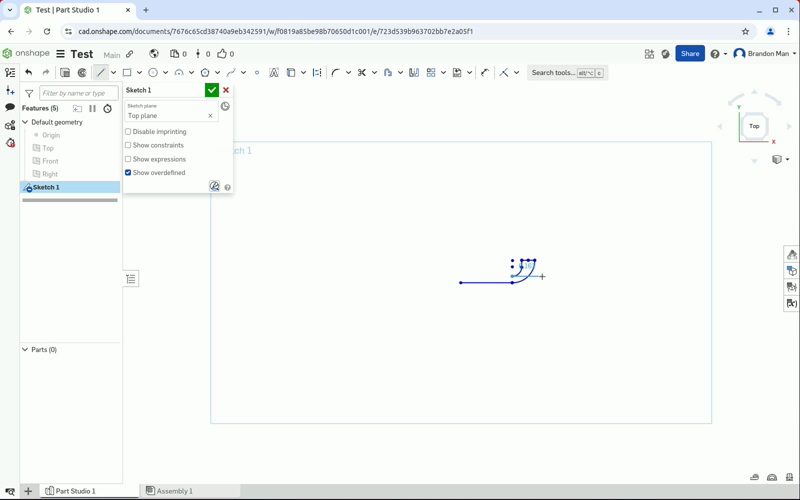
mouse_move(506, 276)
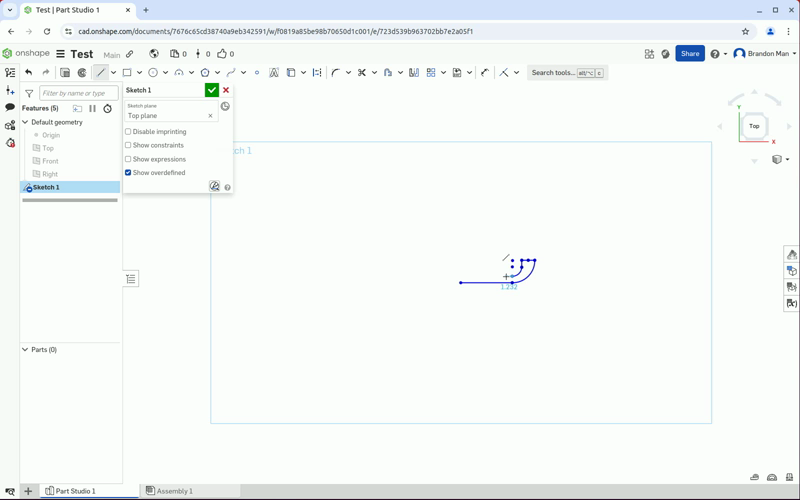
scroll(6)
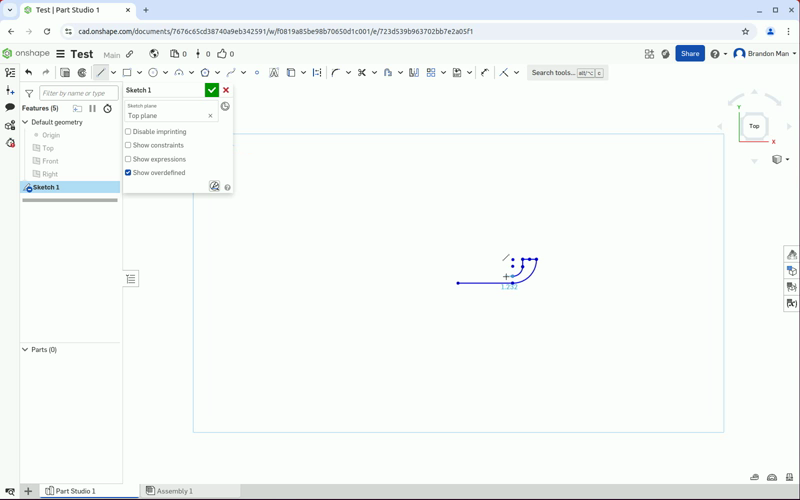
scroll(6)
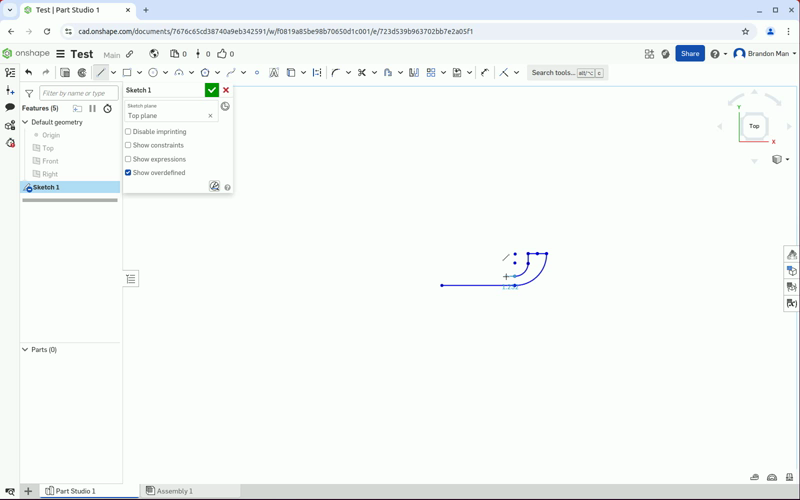
scroll(6)
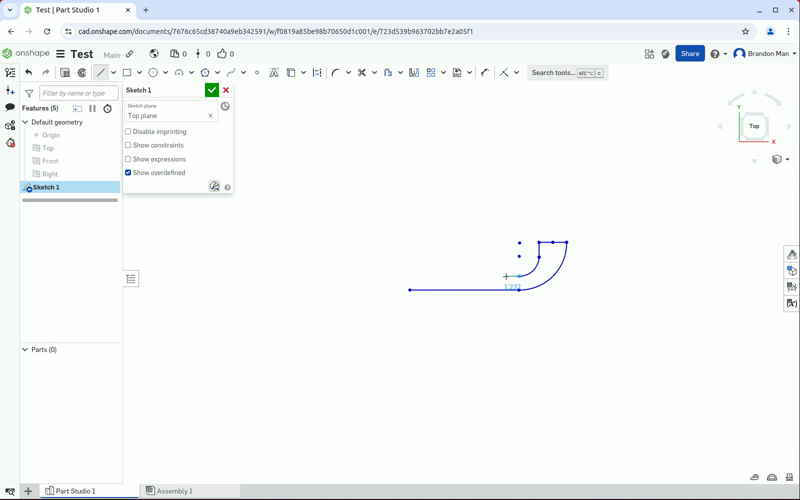
scroll(6)
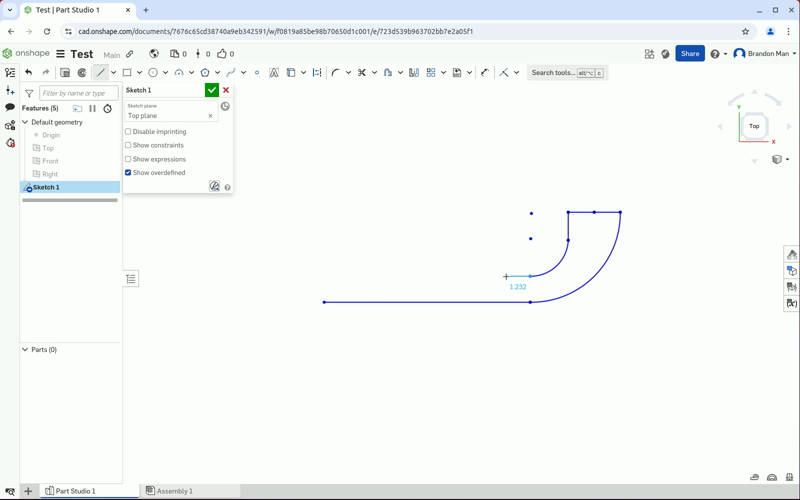
scroll(6)
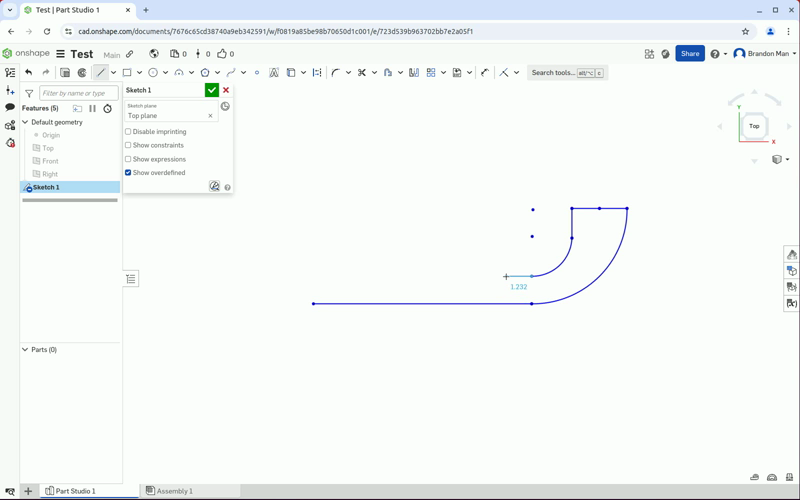
scroll(6)
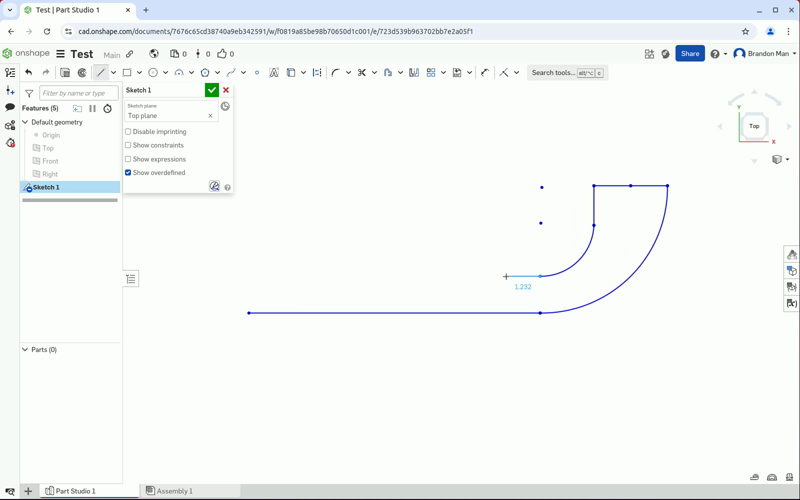
scroll(6)
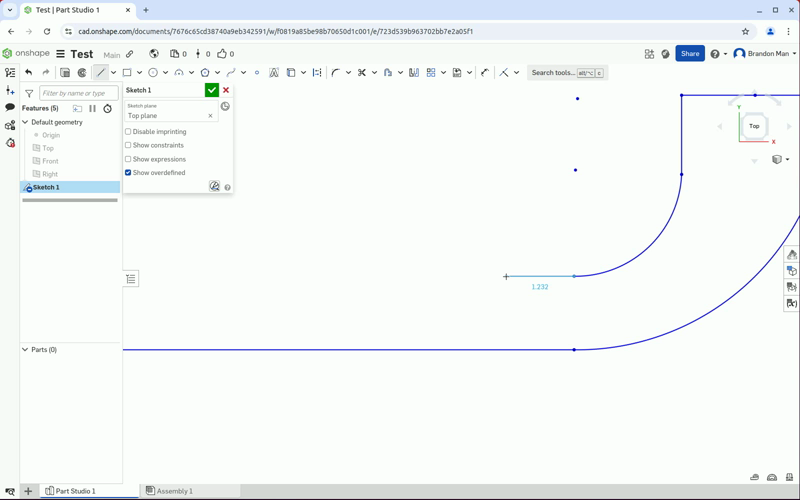
click(506, 276)
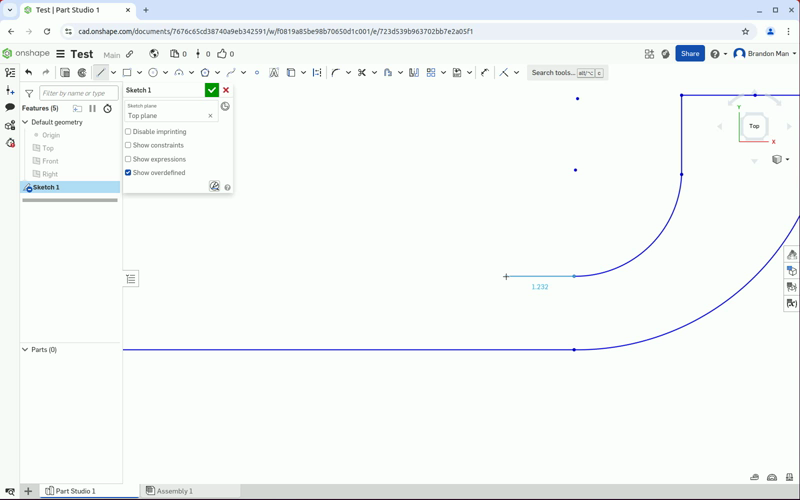
scroll(-6)
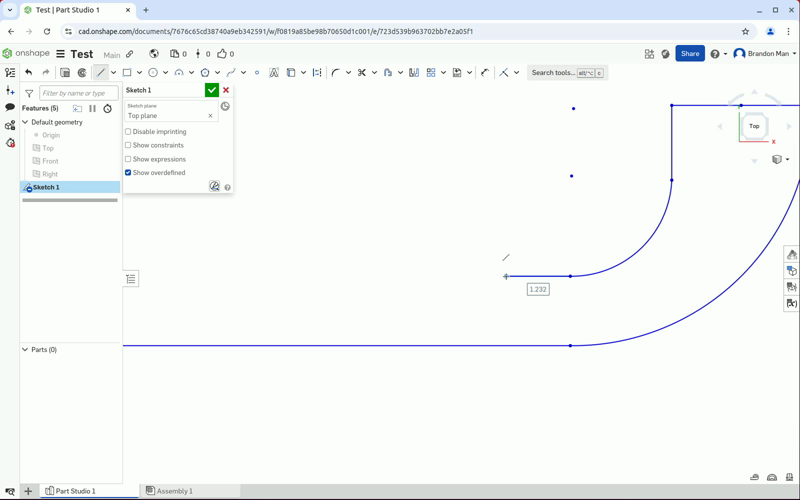
scroll(-6)
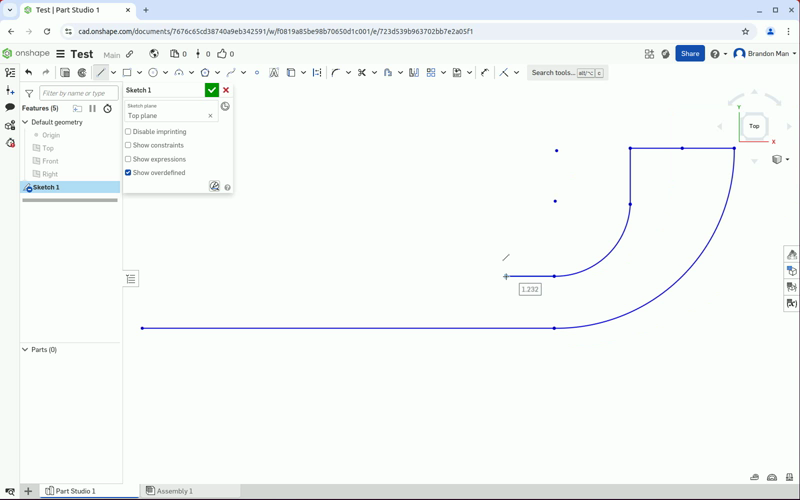
scroll(-6)
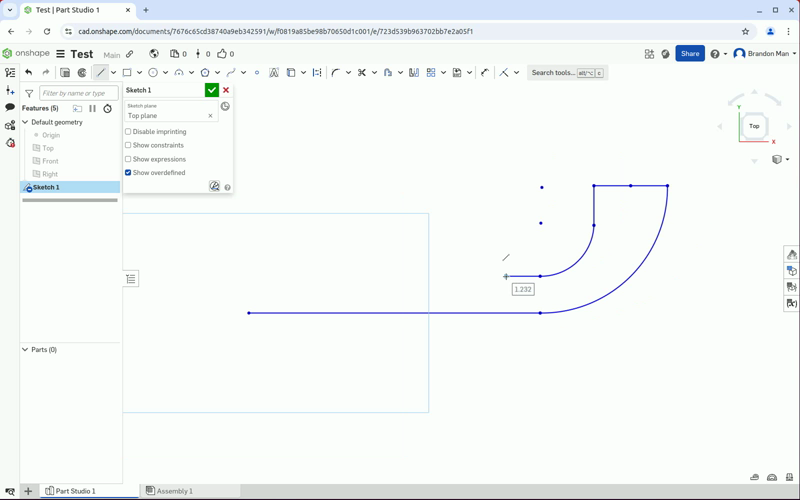
scroll(-6)
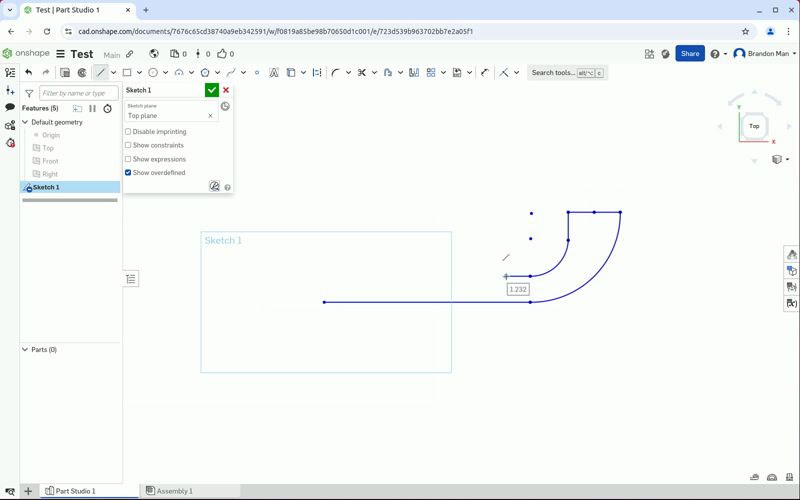
scroll(-6)
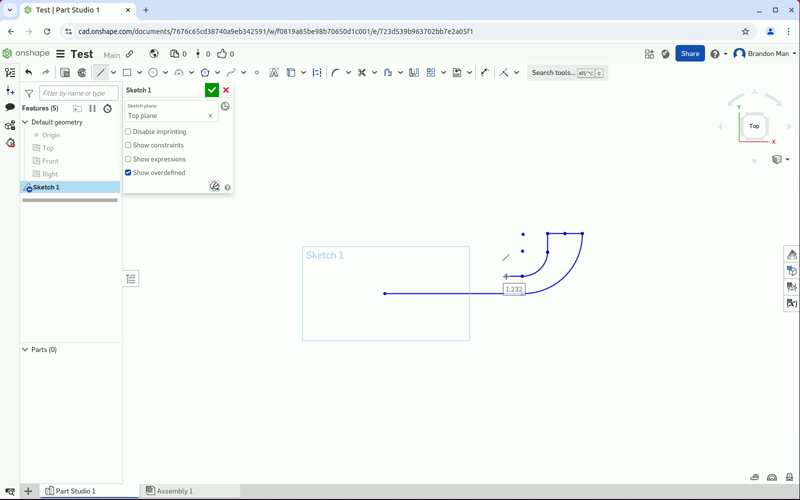
scroll(-6)
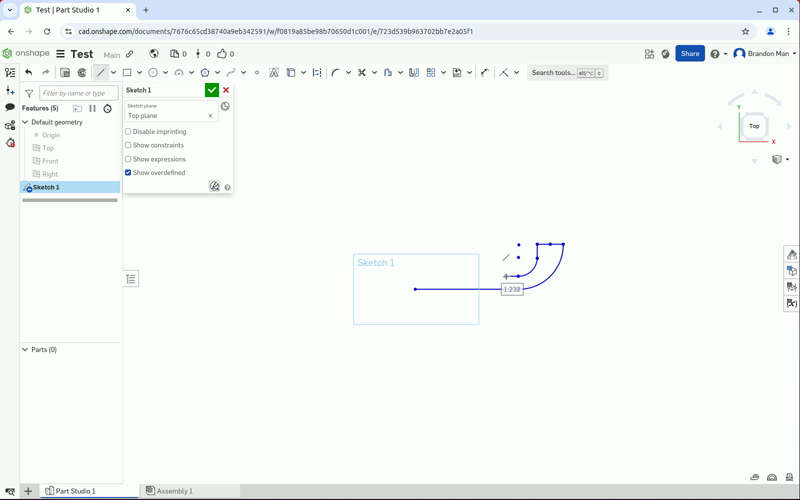
scroll(-6)
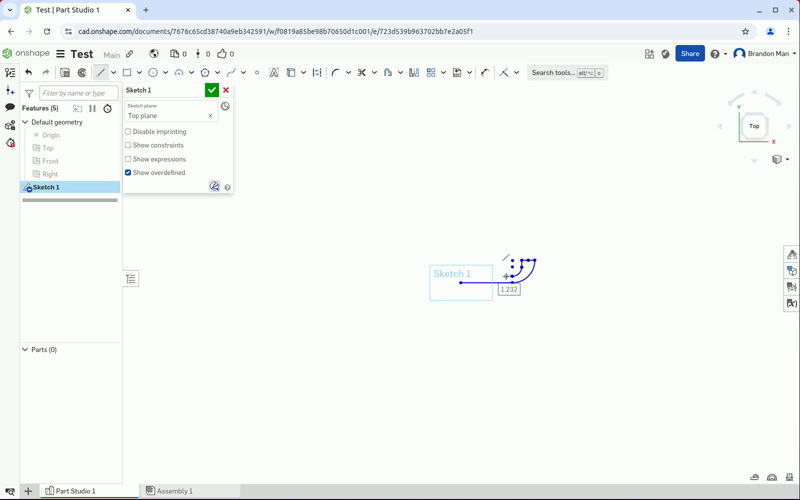
key_up(shift)
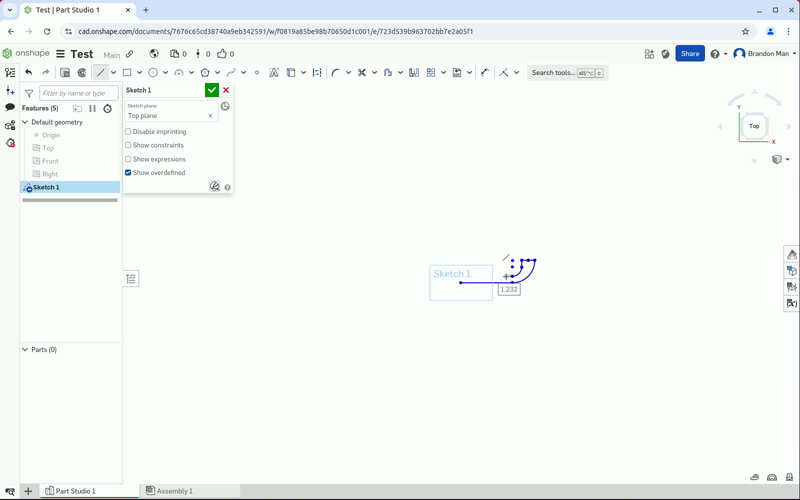
key_down(shift)
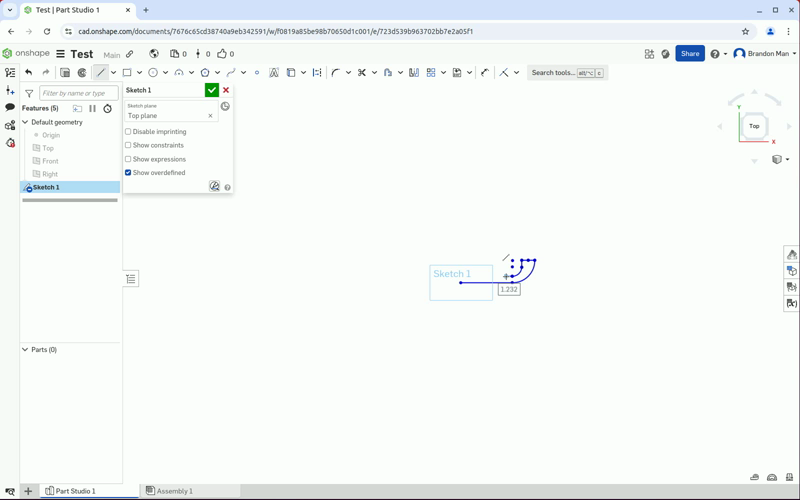
mouse_move(536, 276)
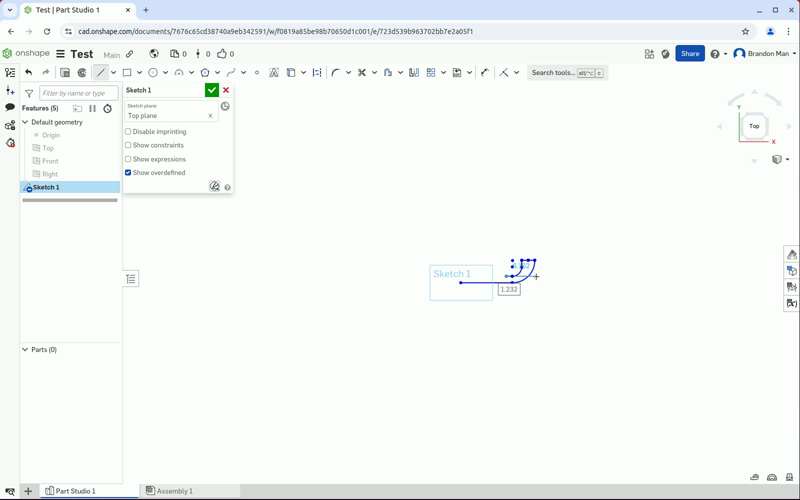
mouse_move(477, 276)
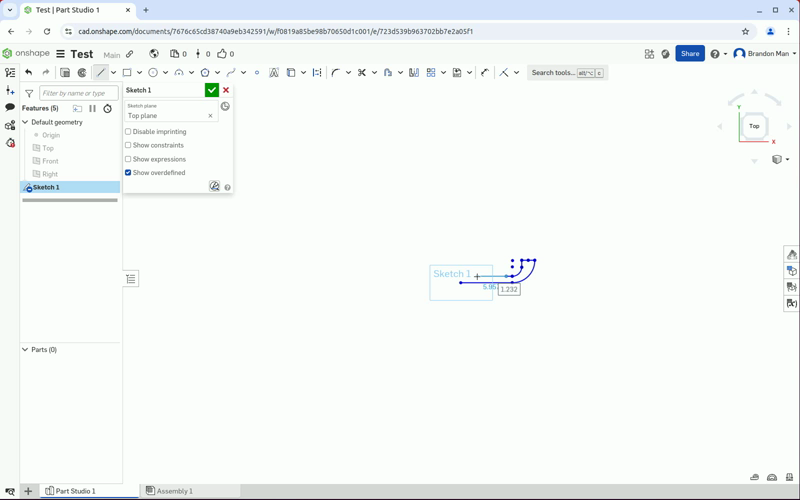
click(477, 276)
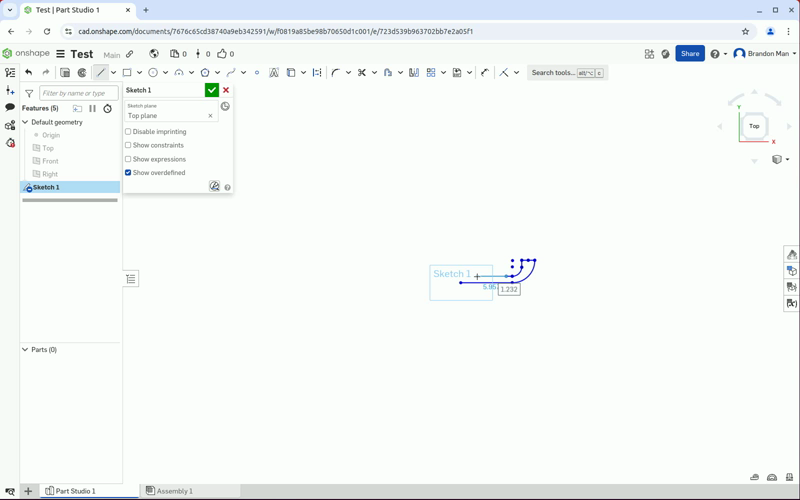
key_up(shift)
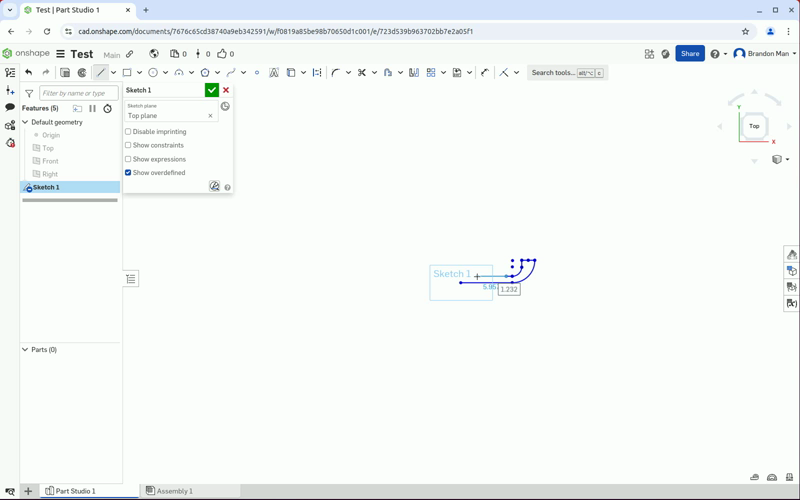
key(esc)
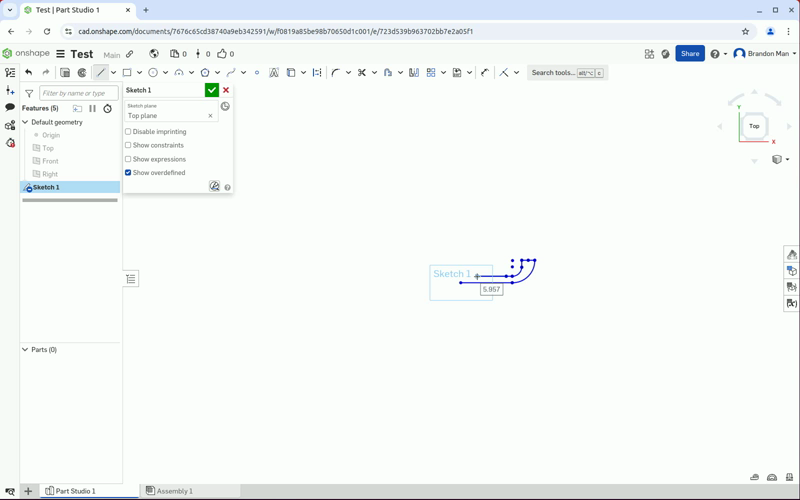
key(a)
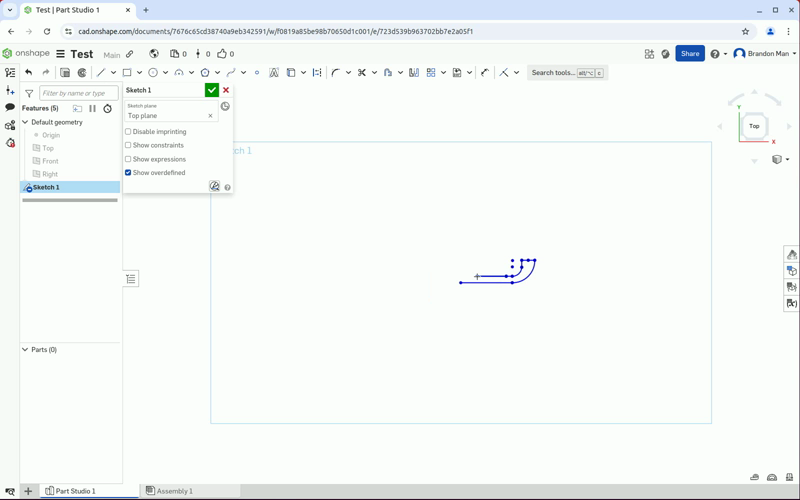
mouse_move(477, 276)
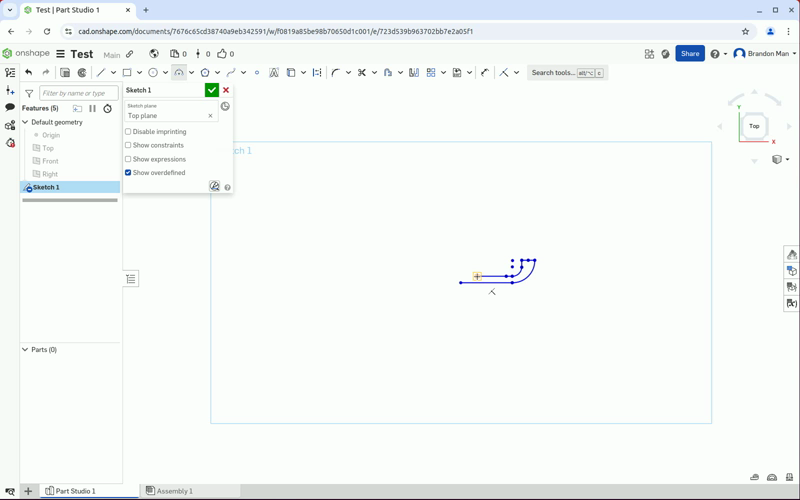
click(477, 276)
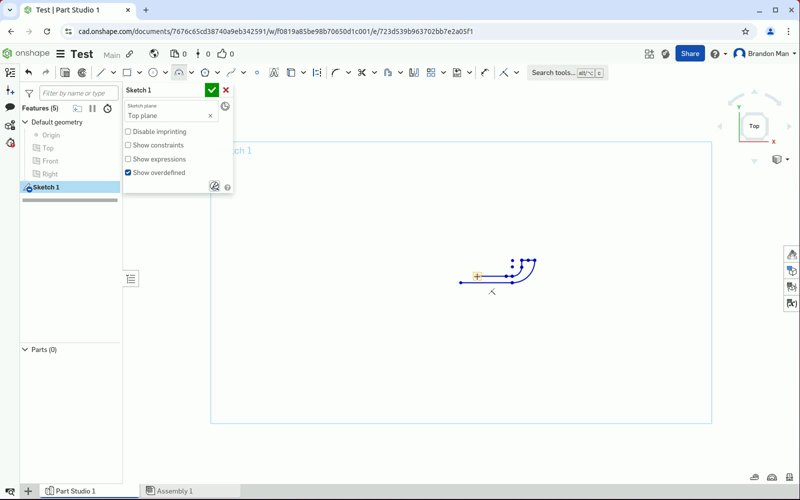
mouse_move(460, 282)
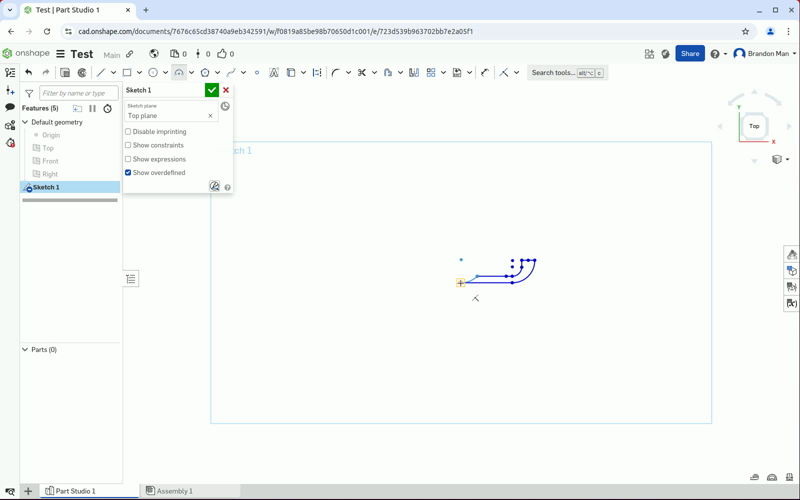
click(460, 282)
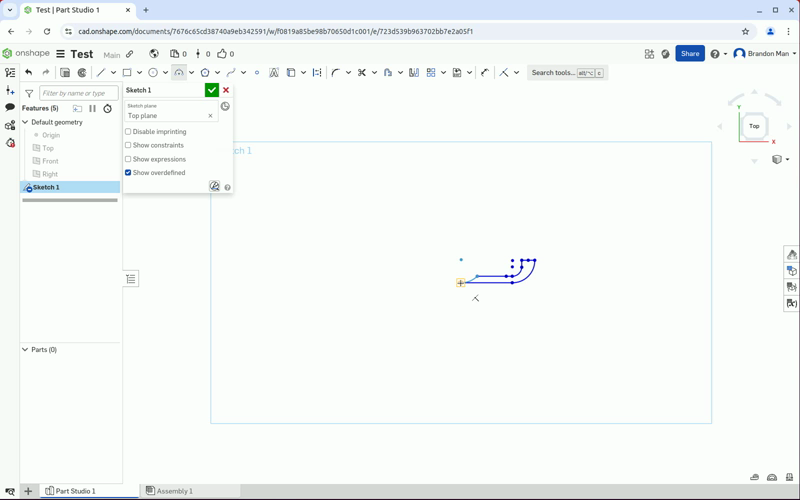
key_down(shift)
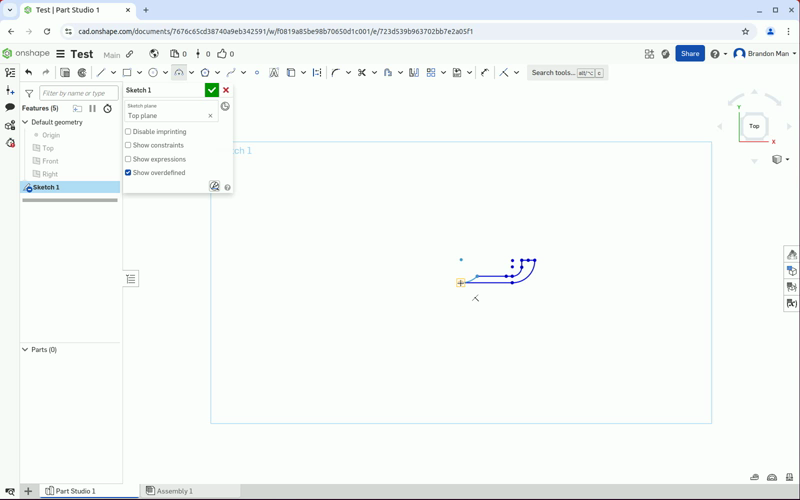
mouse_move(469, 281)
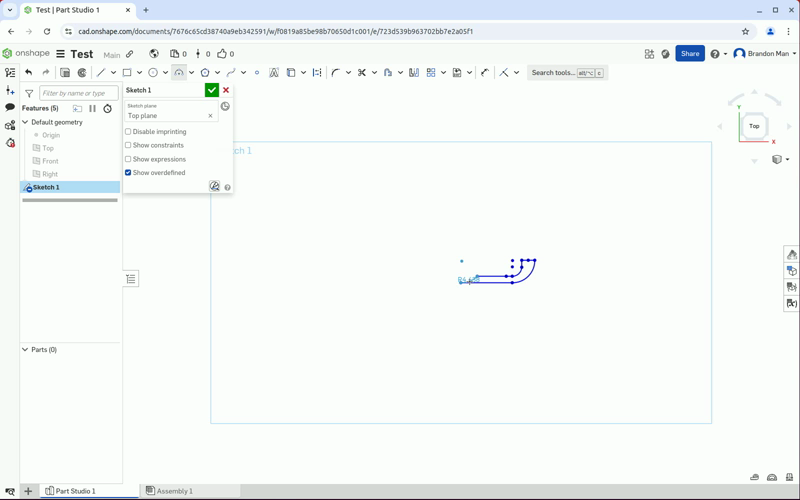
click(469, 281)
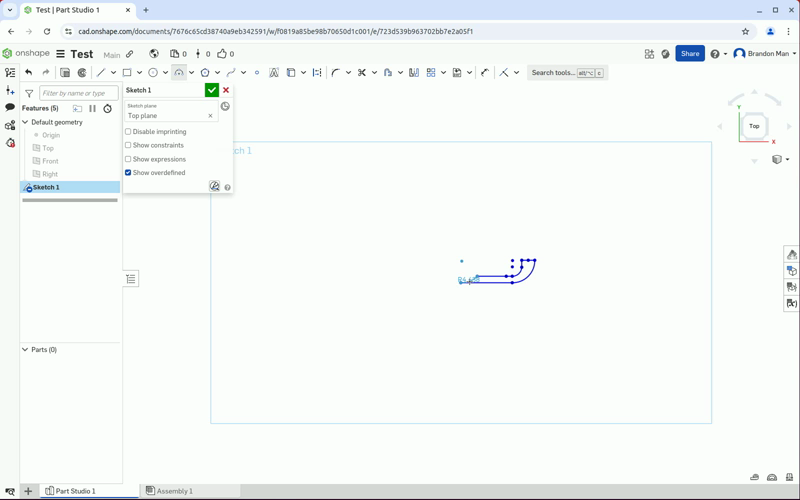
key_up(shift)
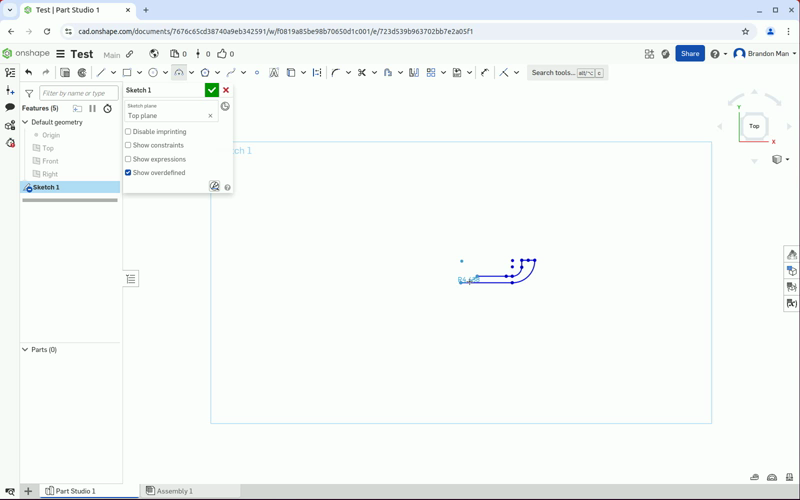
key(esc)
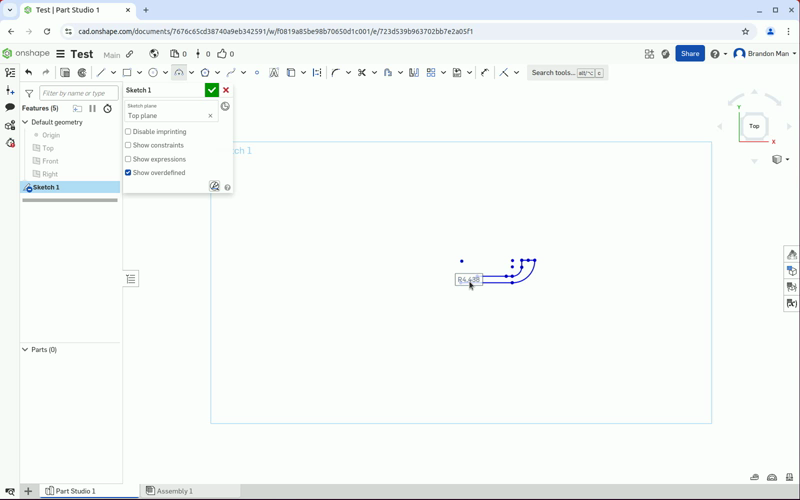
mouse_move(504, 278)
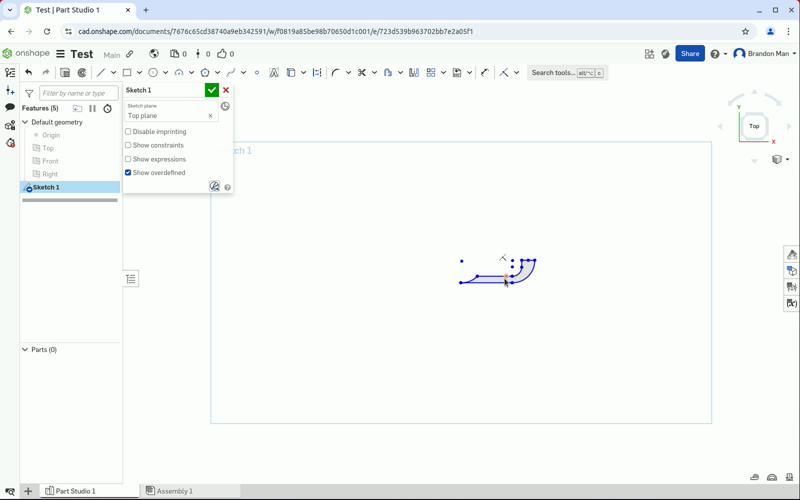
scroll(6)
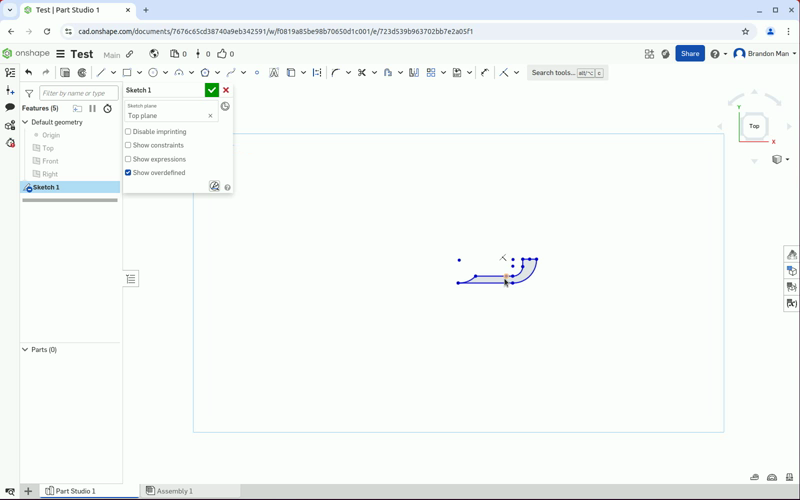
scroll(6)
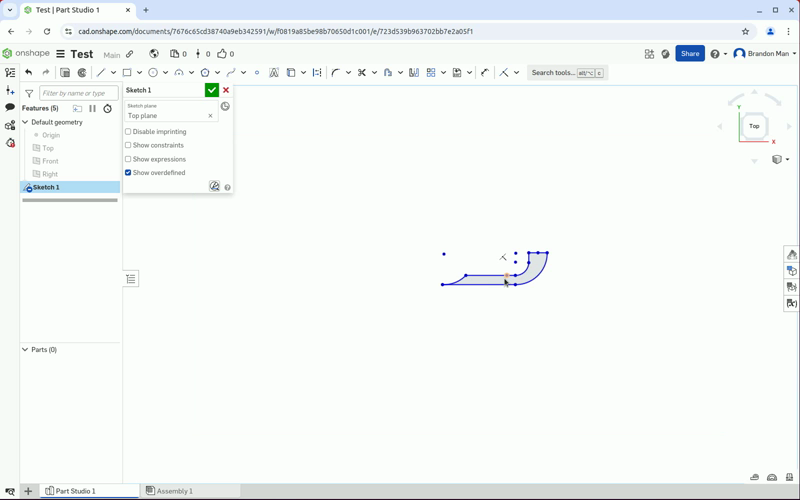
scroll(6)
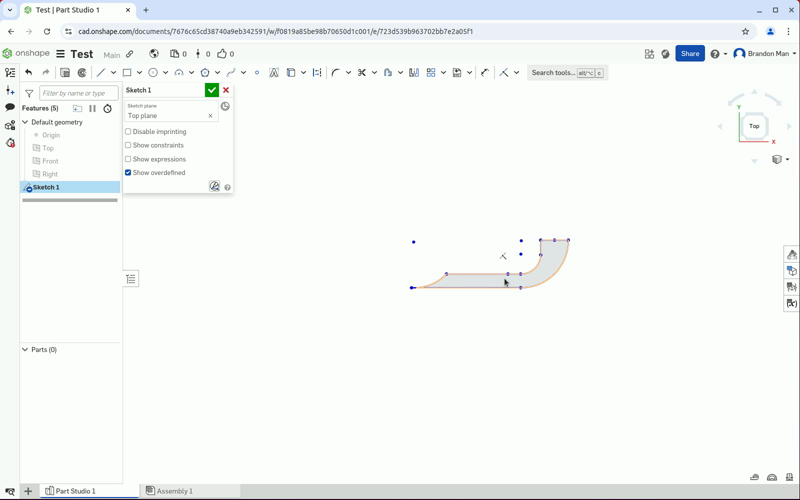
scroll(6)
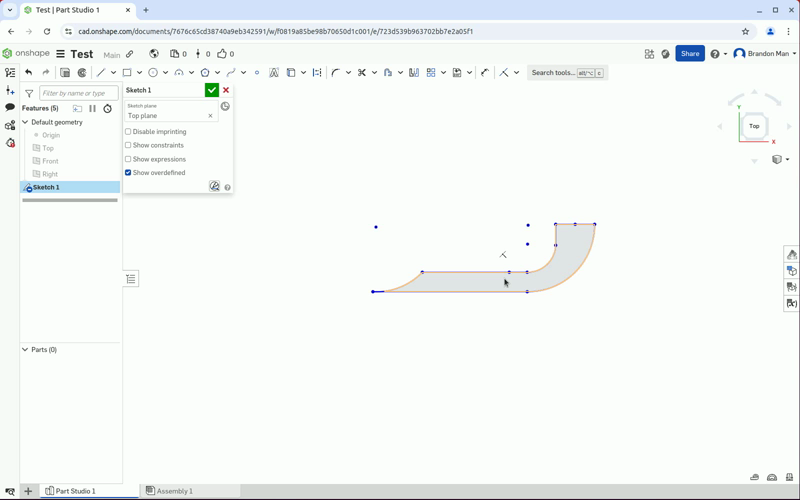
scroll(6)
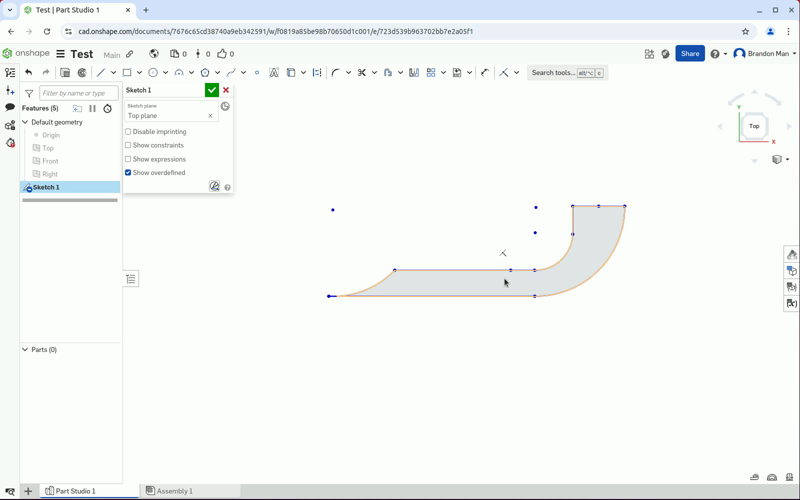
scroll(6)
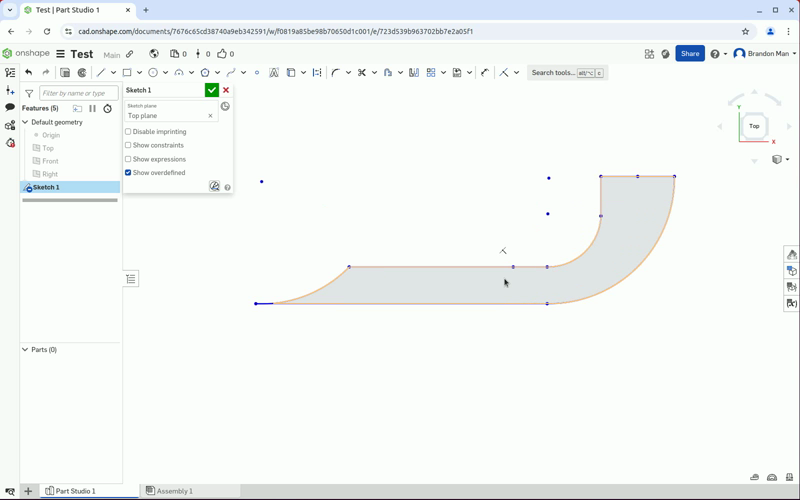
scroll(6)
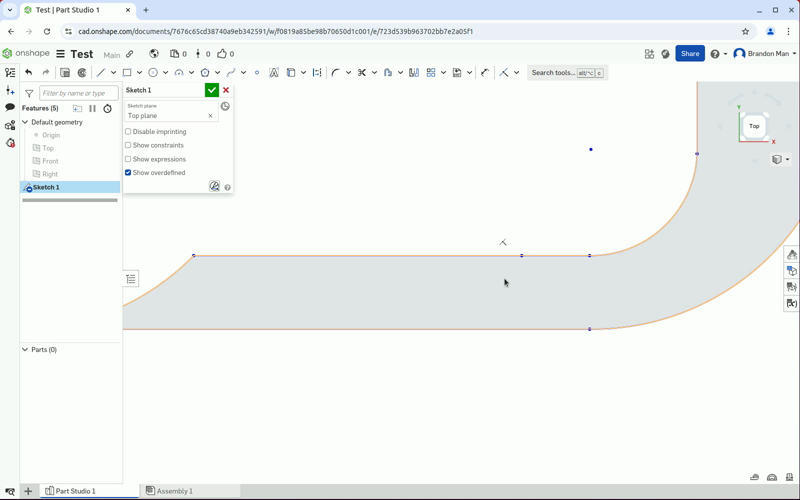
click(504, 278)
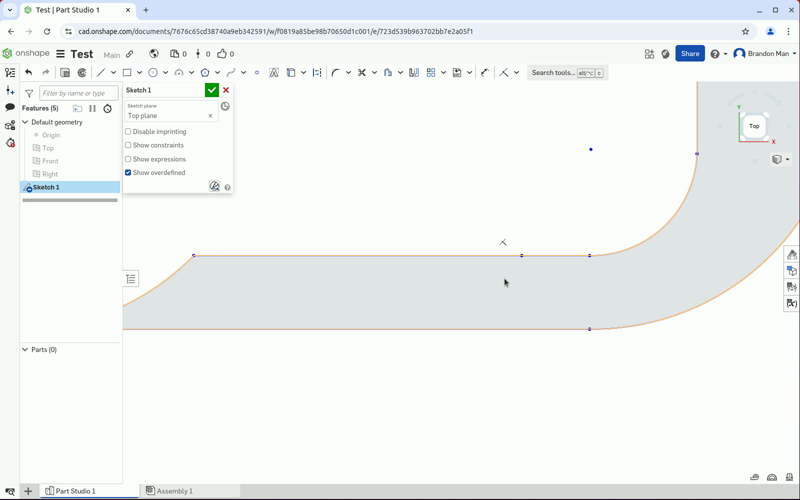
scroll(-6)
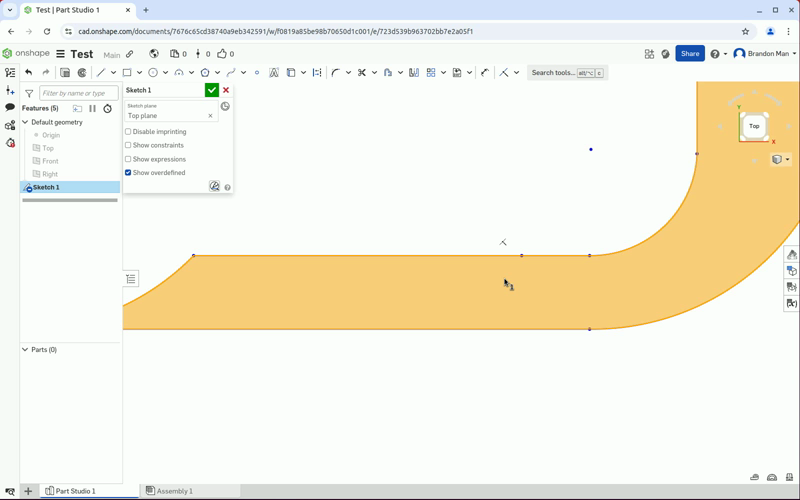
scroll(-6)
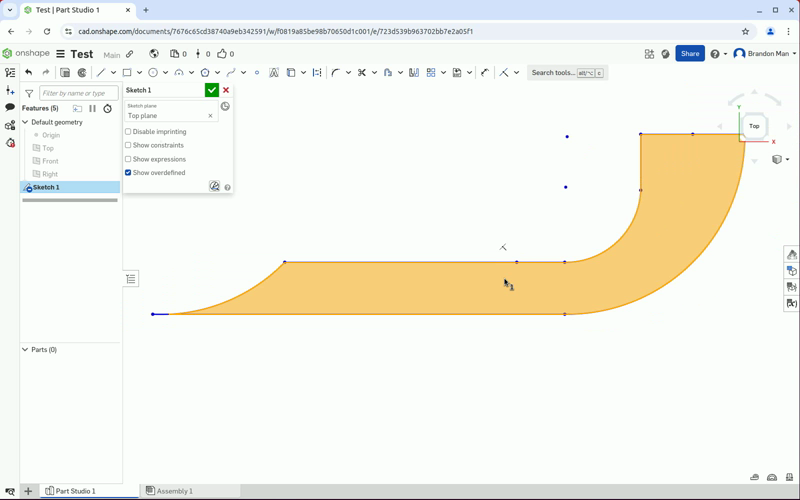
scroll(-6)
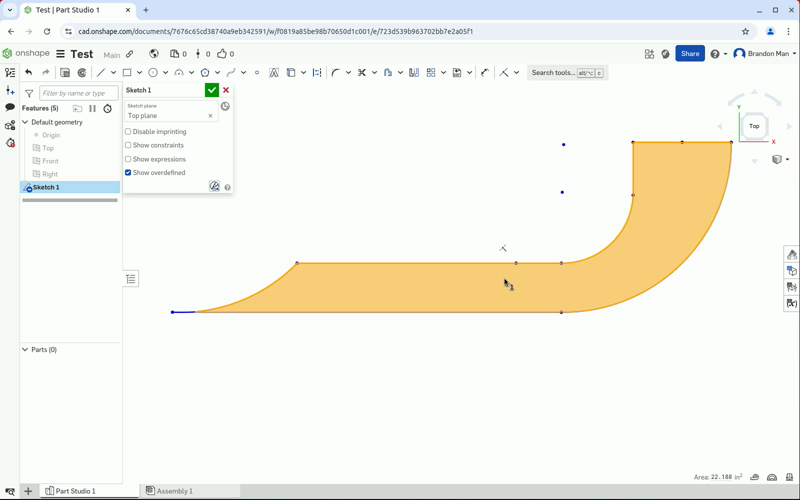
scroll(-6)
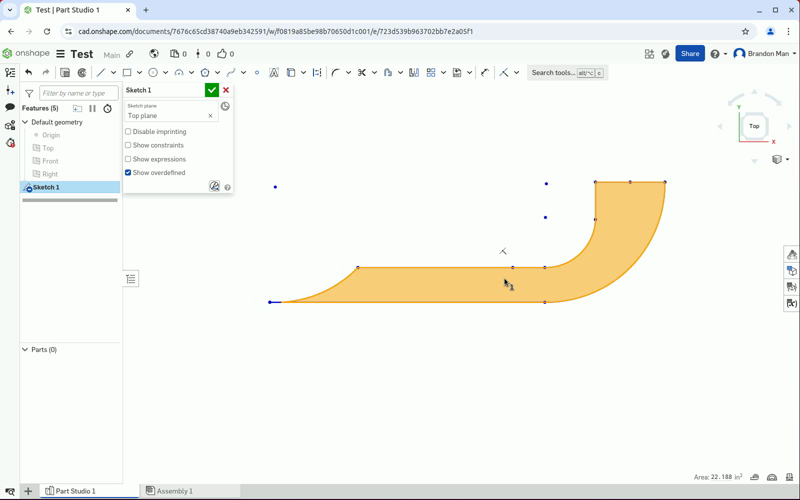
scroll(-6)
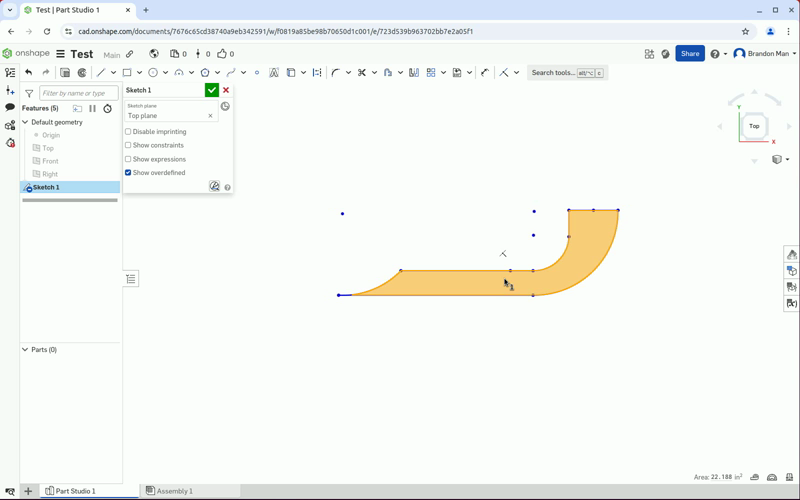
scroll(-6)
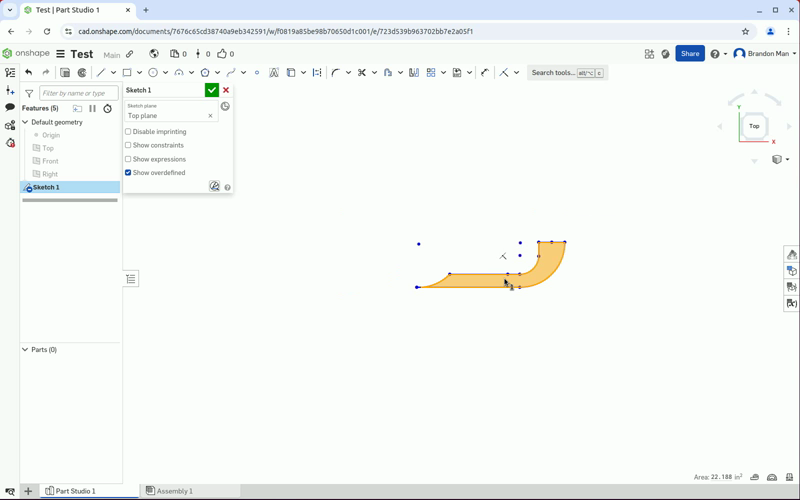
scroll(-6)
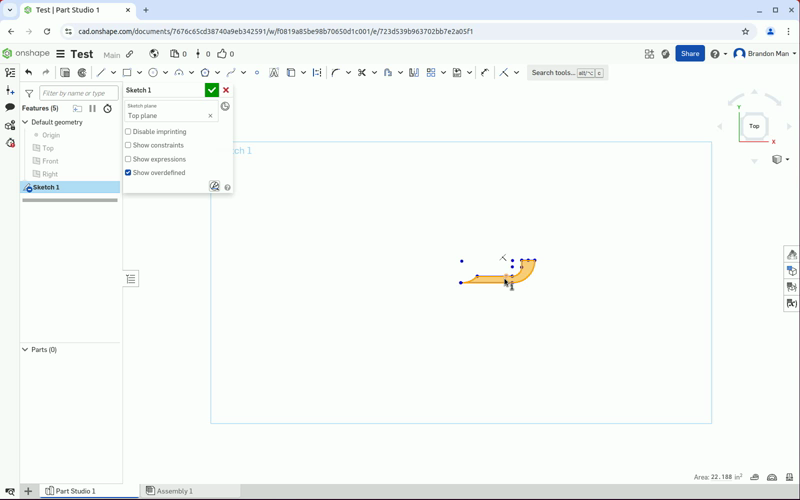
mouse_move(73, 352)
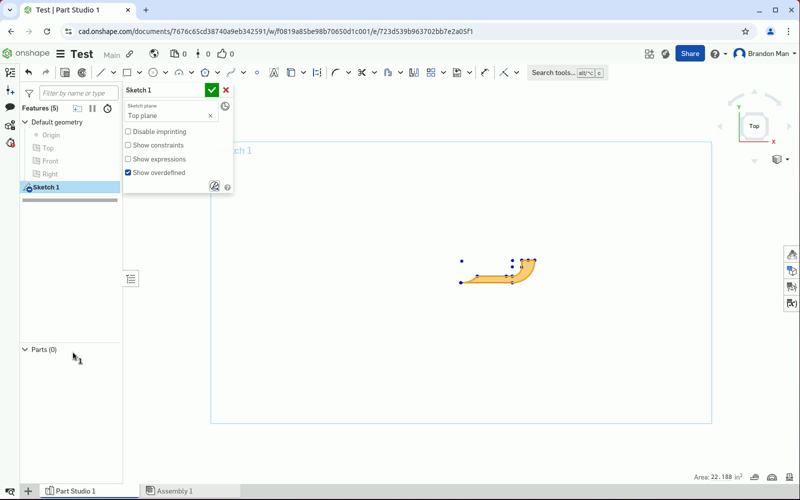
key(shift+y)
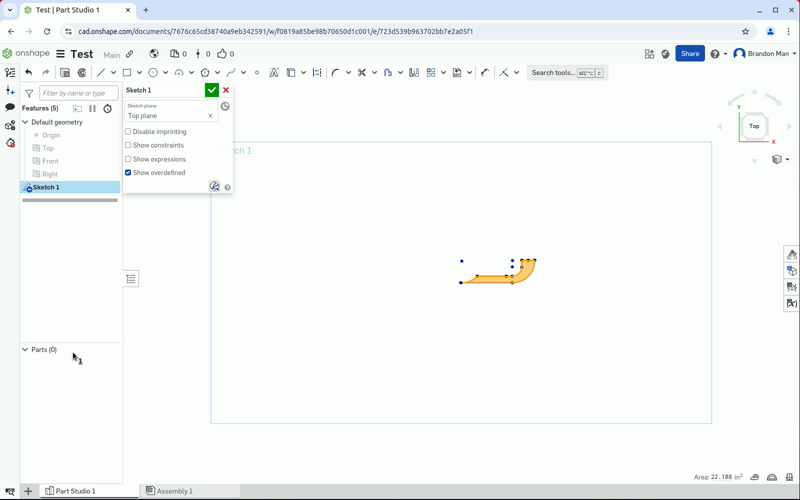
key(shift+e)
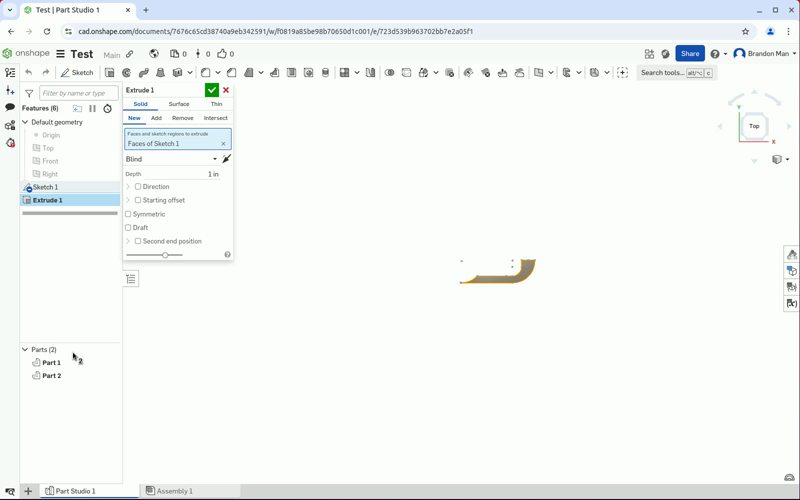
mouse_move(143, 106)
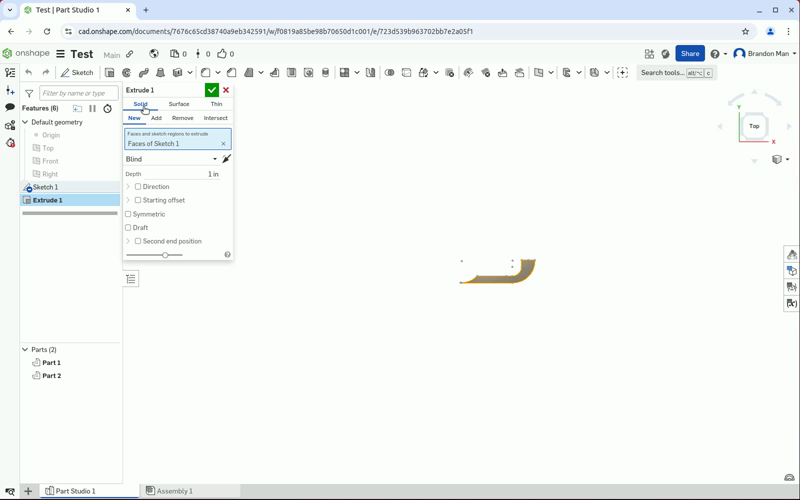
click(143, 106)
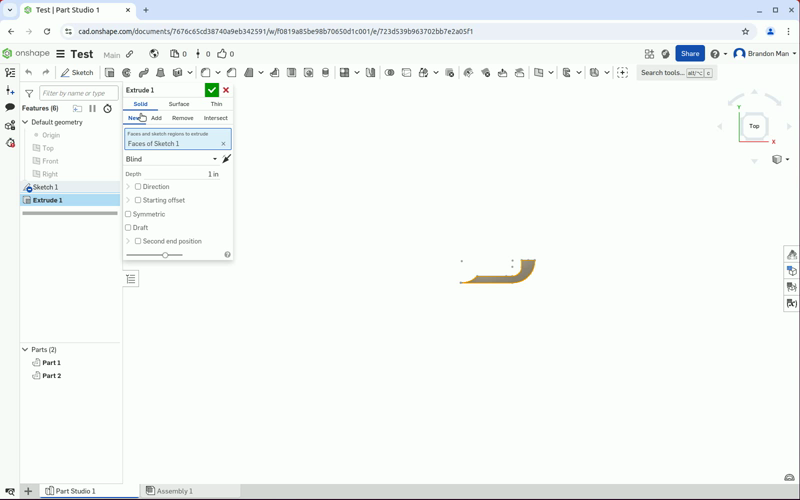
mouse_move(137, 120)
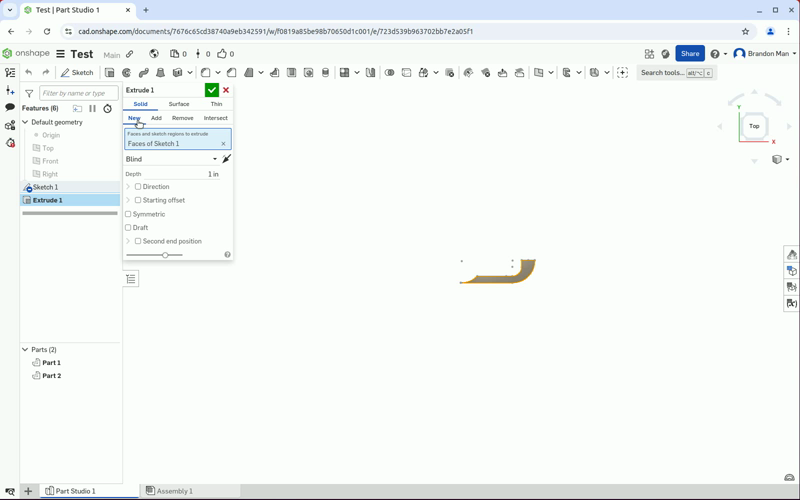
click(137, 120)
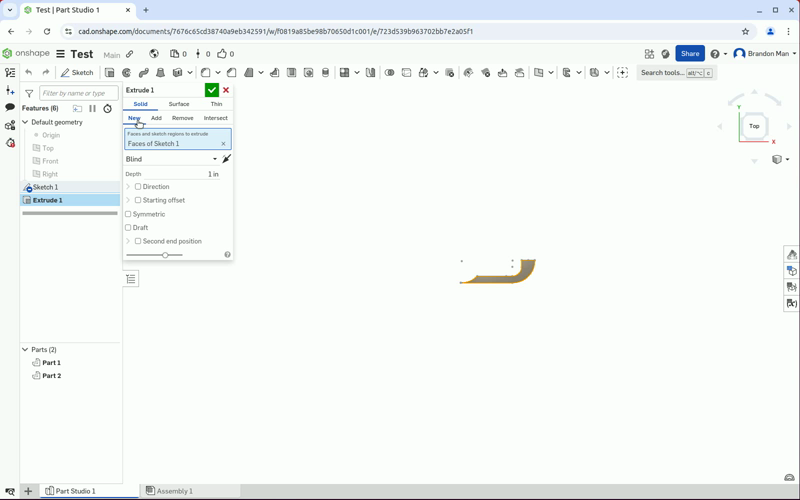
key(tab, 4)
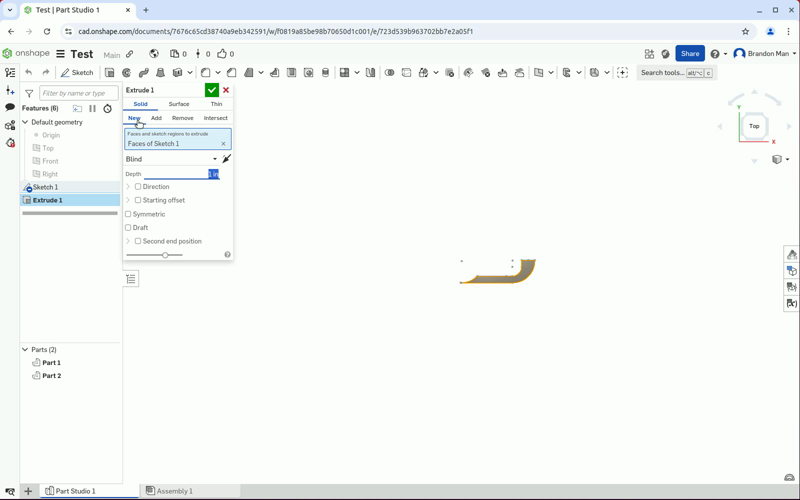
text(23.108)
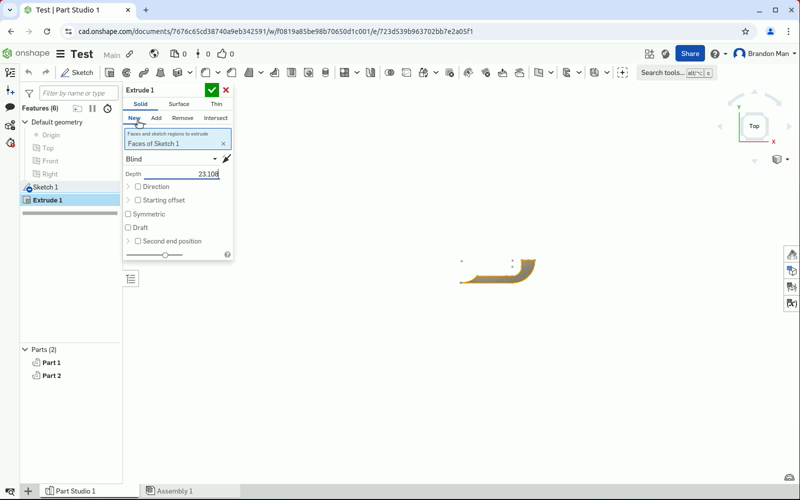
key(enter)
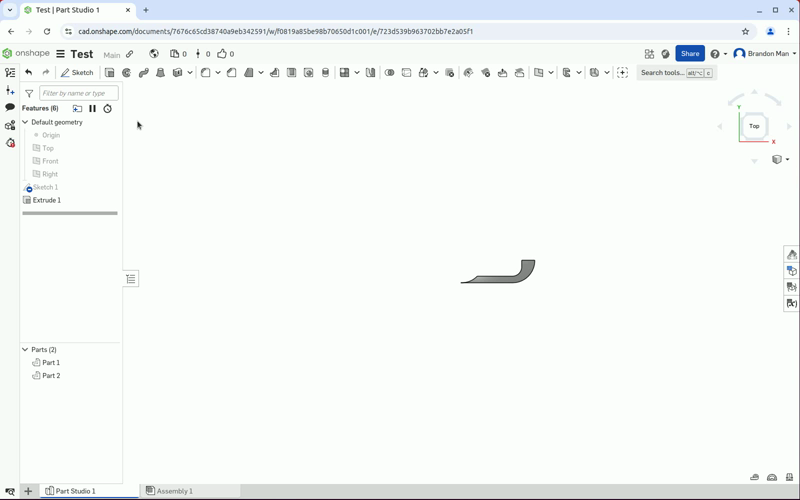
key(shift+h)
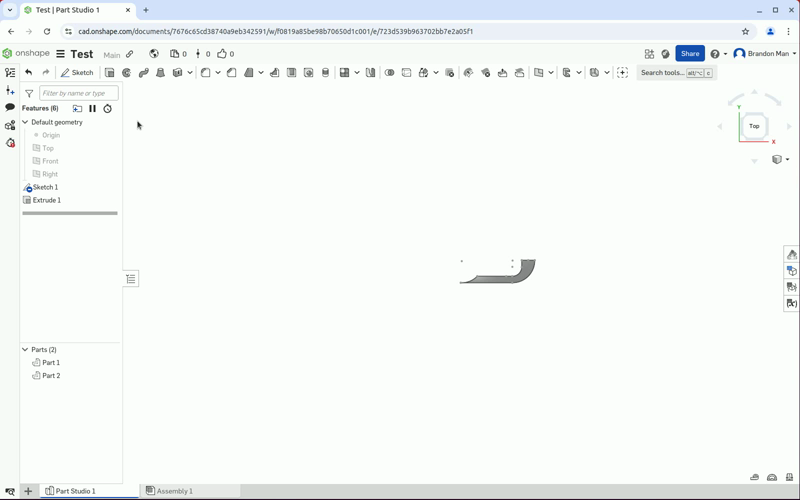
key(shift+h)
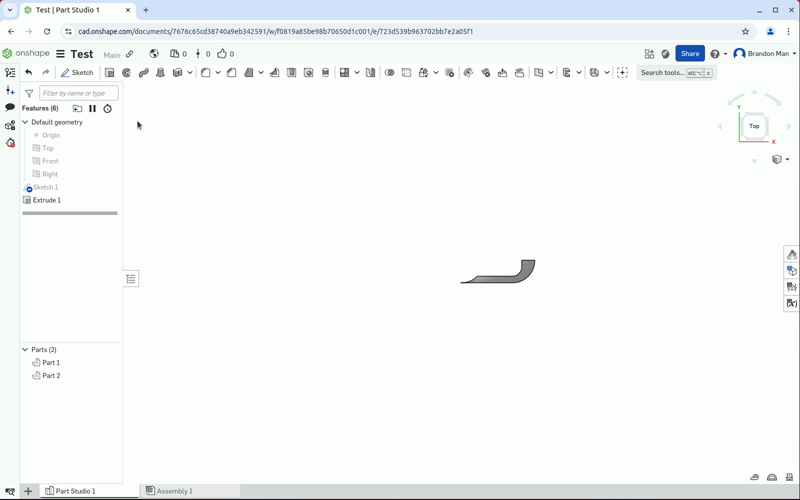
mouse_move(73, 189)
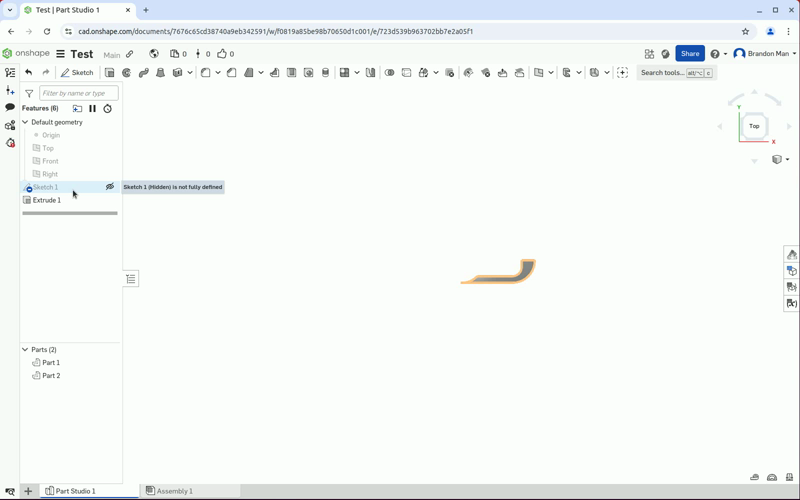
click(73, 189)
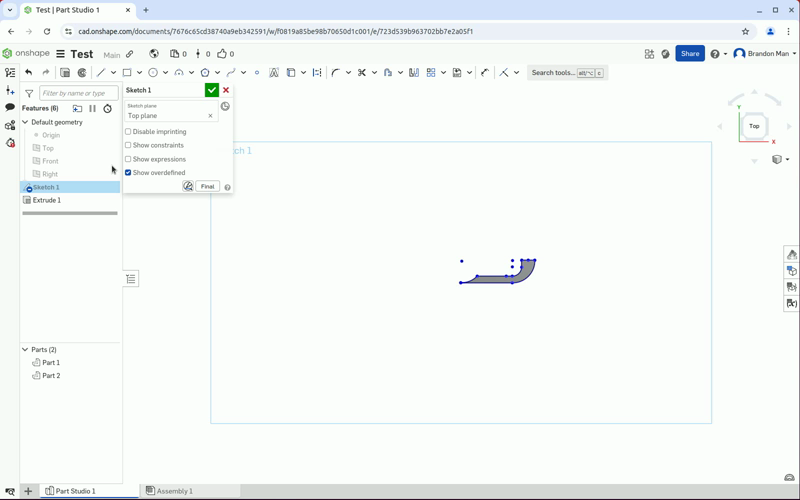
mouse_move(229, 92)
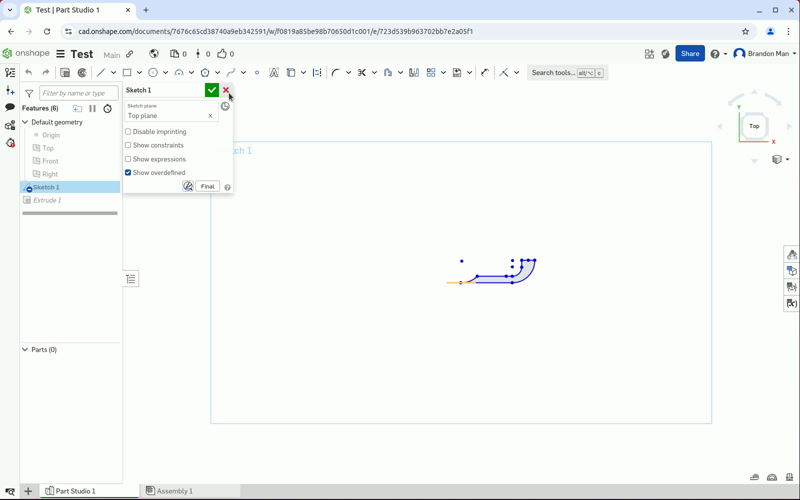
click(229, 92)
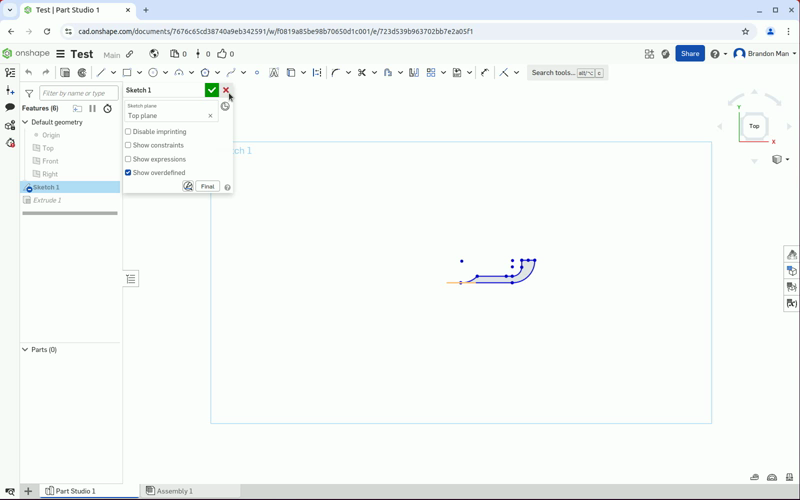
key(shift+s)
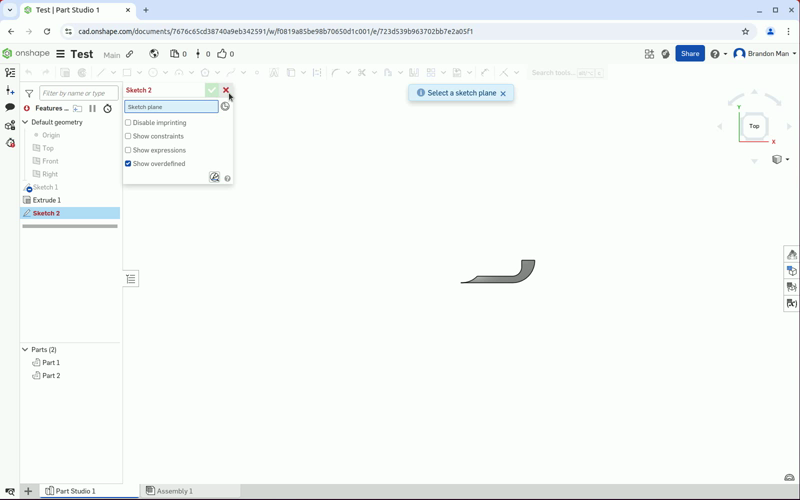
mouse_move(73, 150)
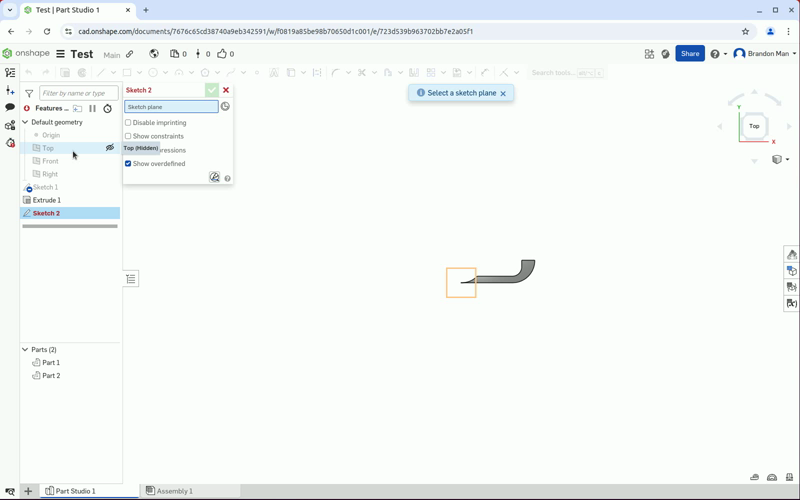
click(73, 150)
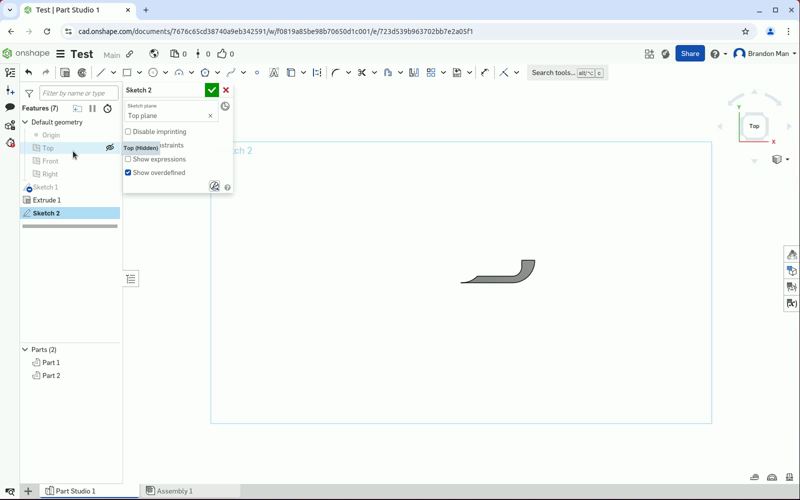
mouse_move(73, 352)
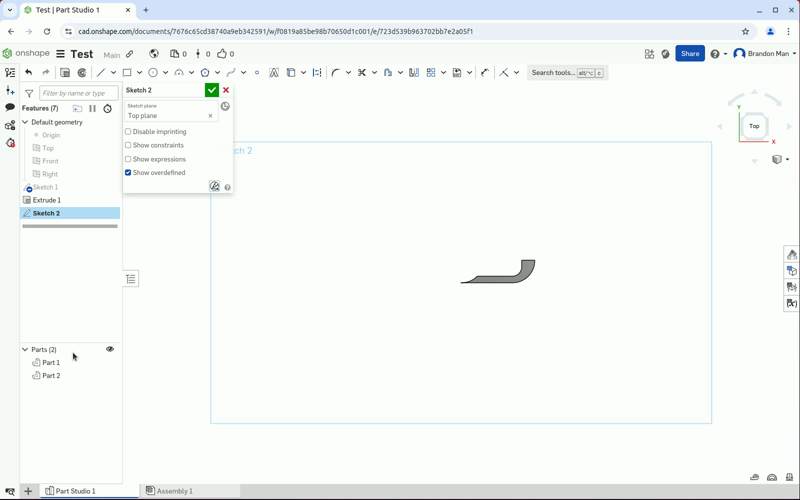
key(y)
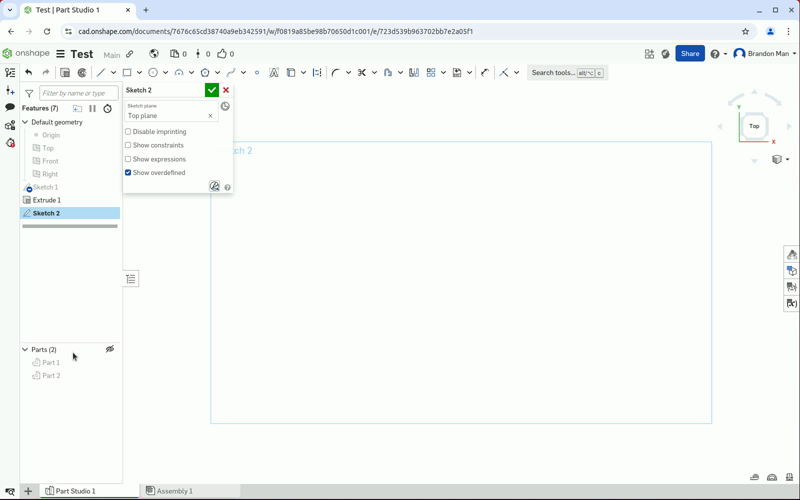
key(l)
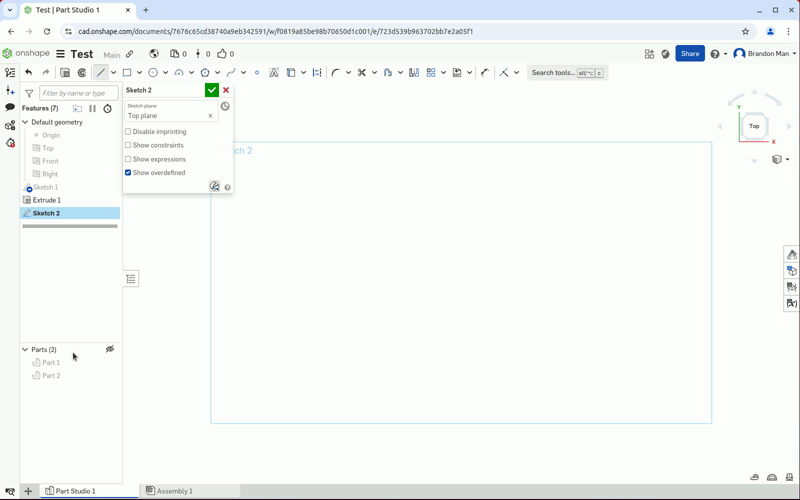
key_down(shift)
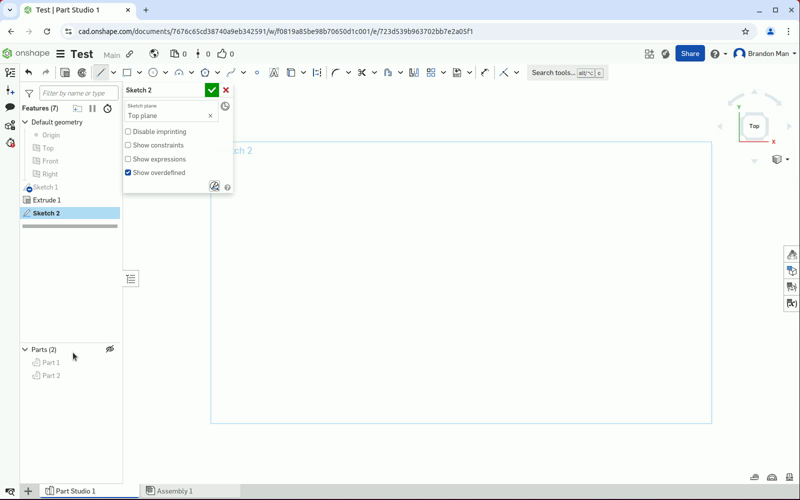
mouse_move(521, 260)
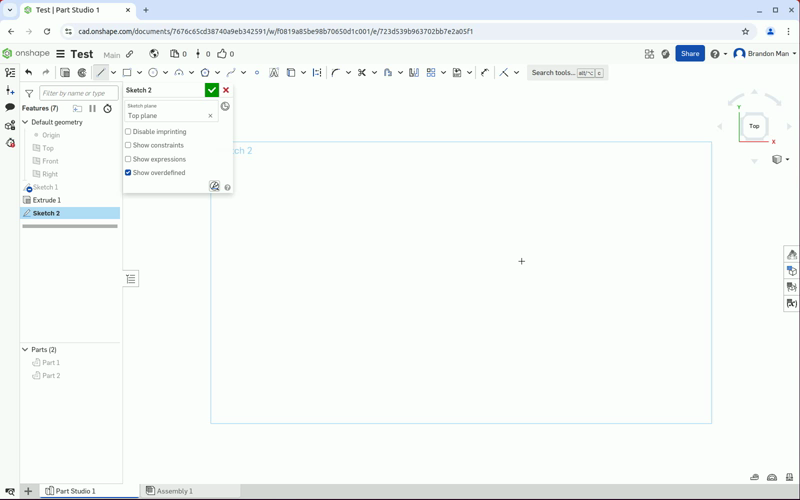
click(521, 260)
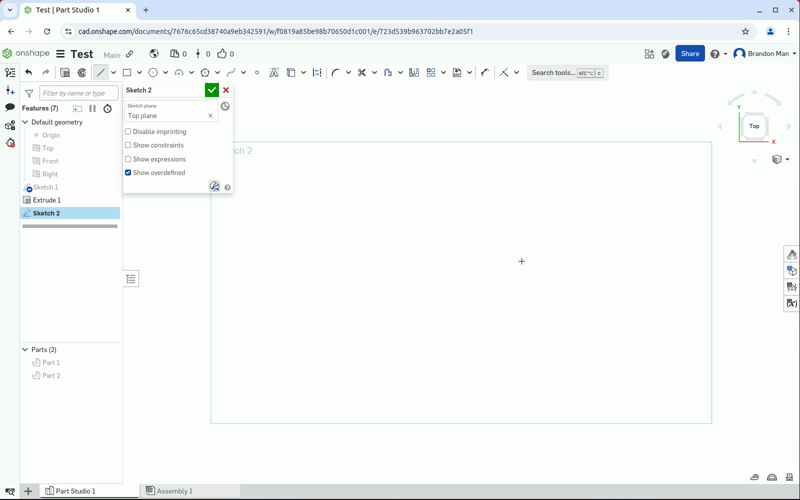
key_up(shift)
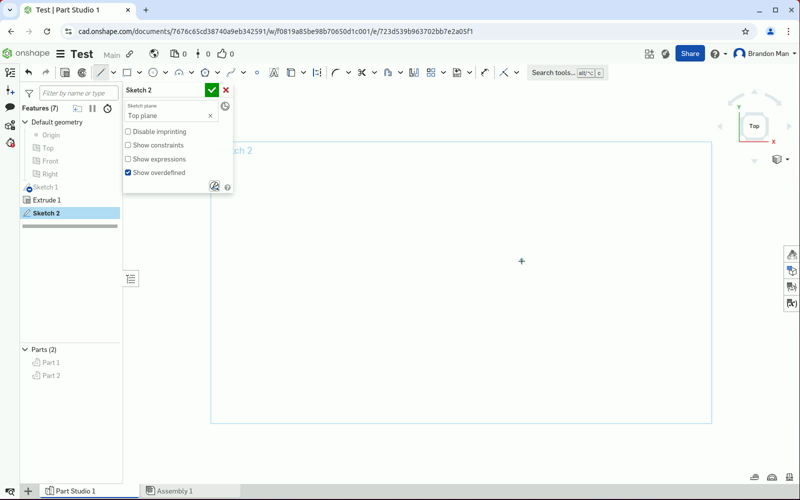
key_down(shift)
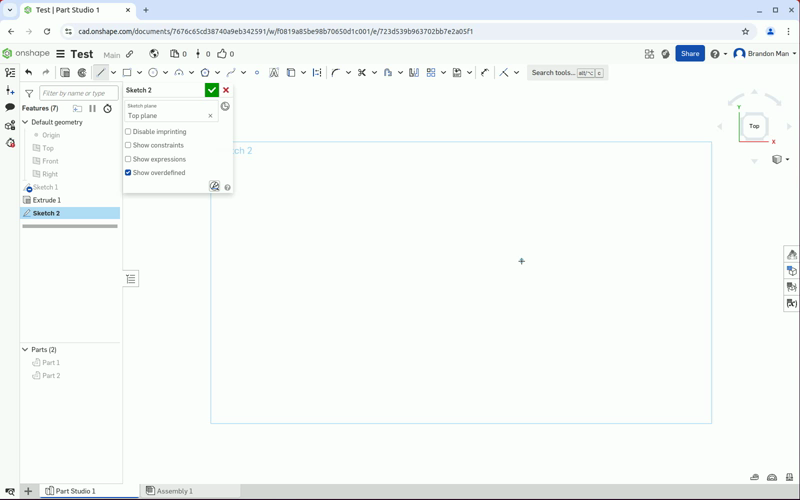
mouse_move(551, 260)
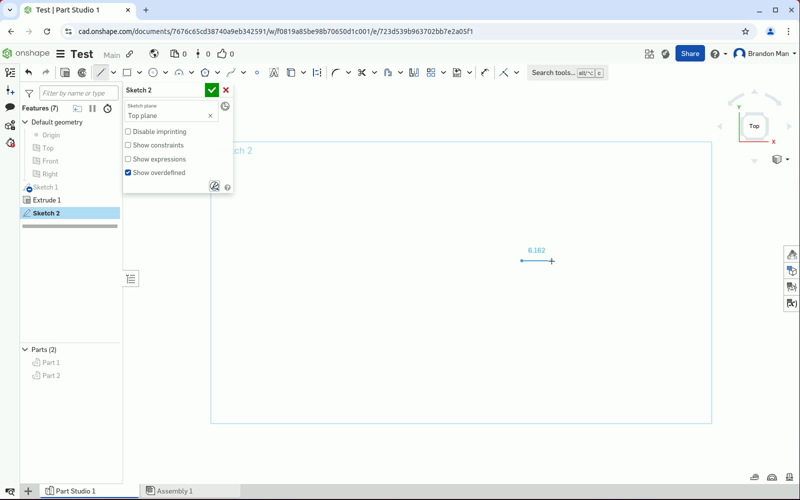
mouse_move(528, 260)
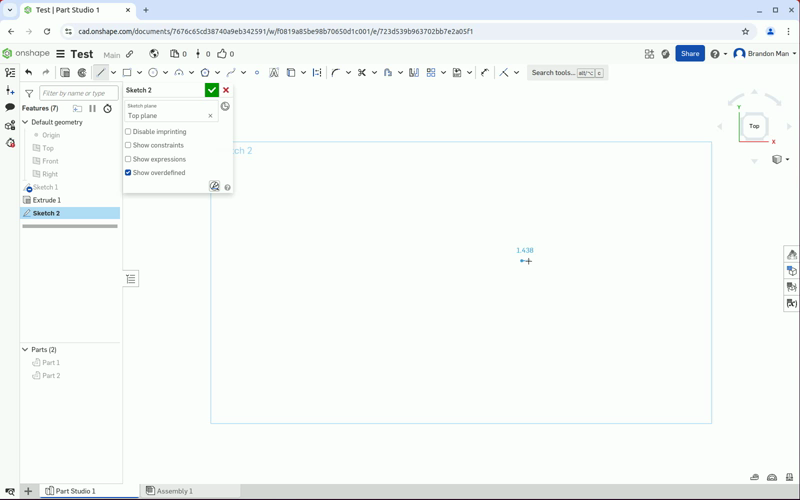
scroll(6)
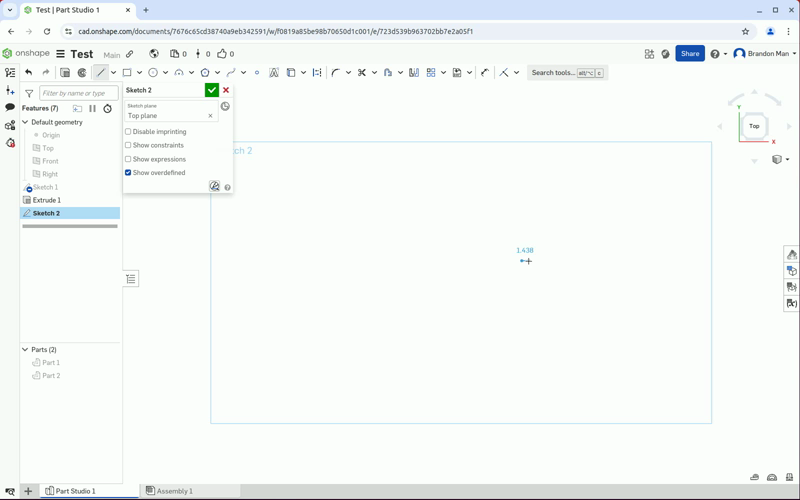
scroll(6)
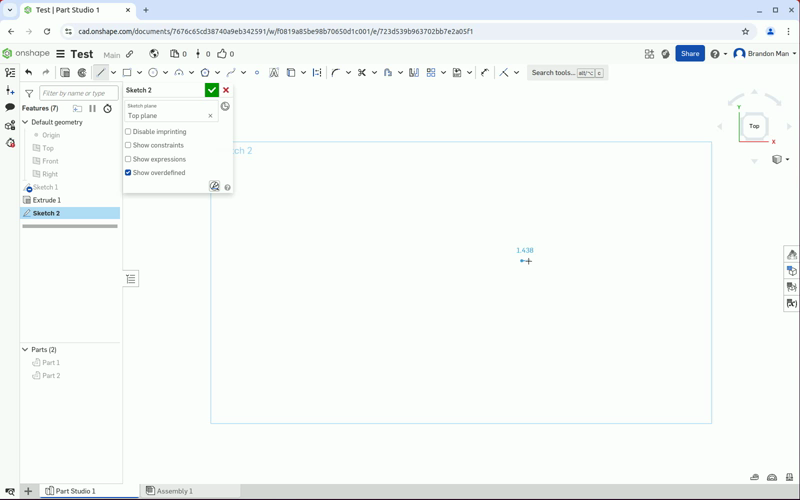
scroll(6)
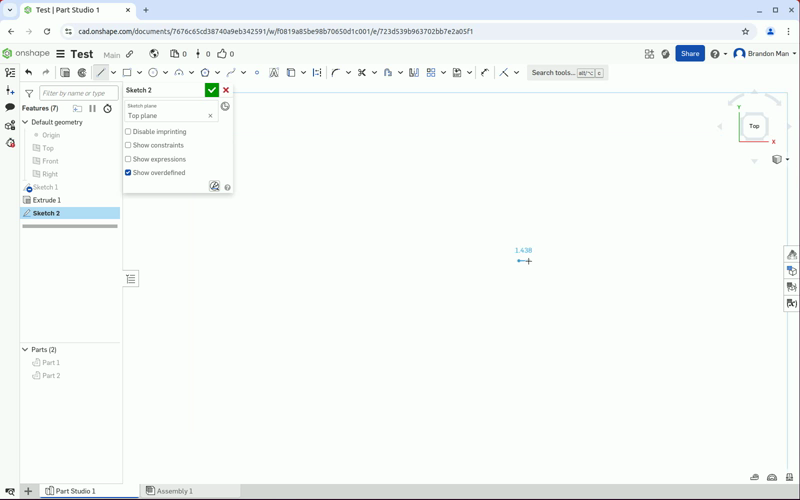
scroll(6)
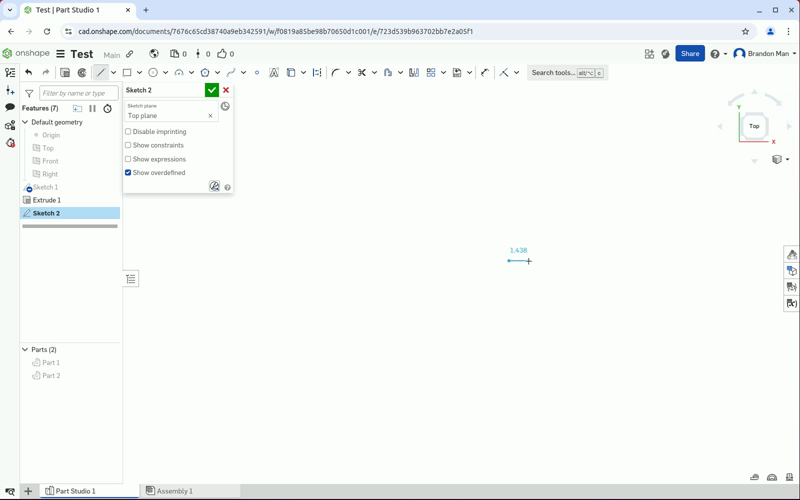
scroll(6)
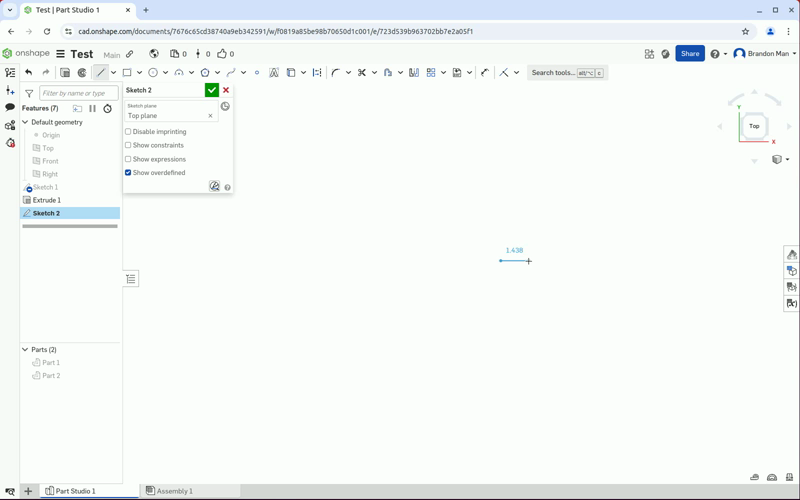
scroll(6)
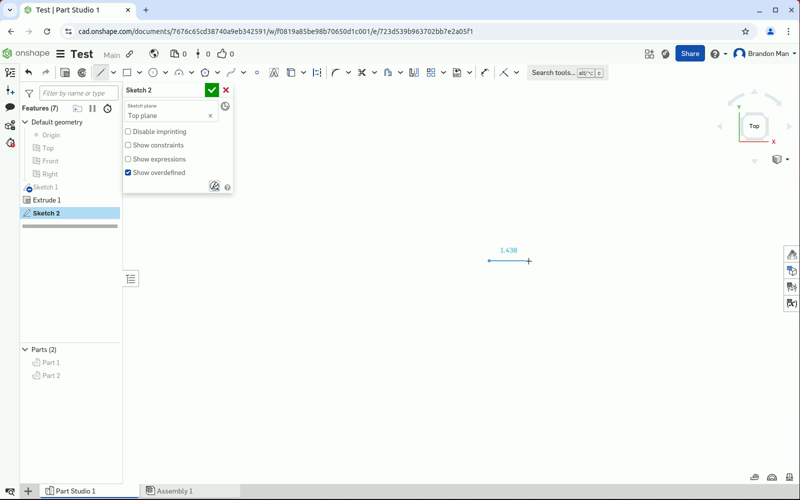
scroll(6)
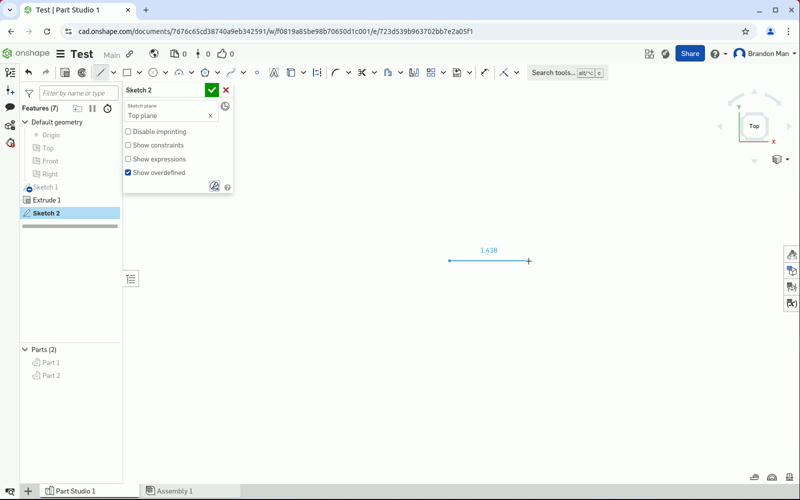
click(528, 260)
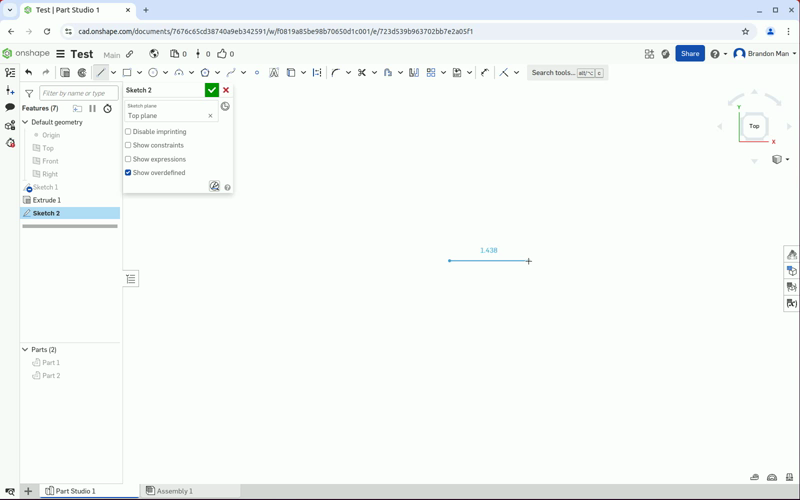
scroll(-6)
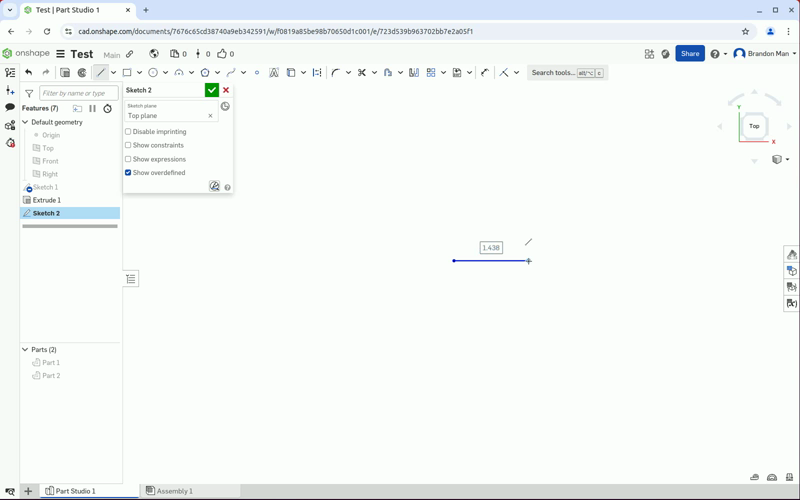
scroll(-6)
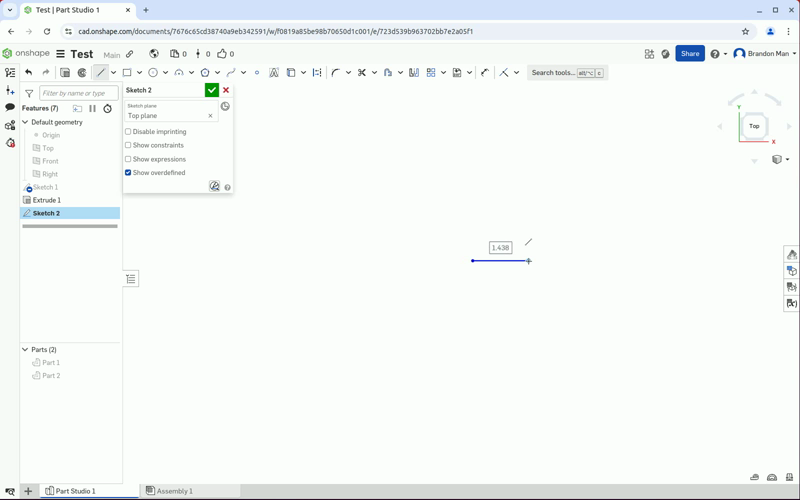
scroll(-6)
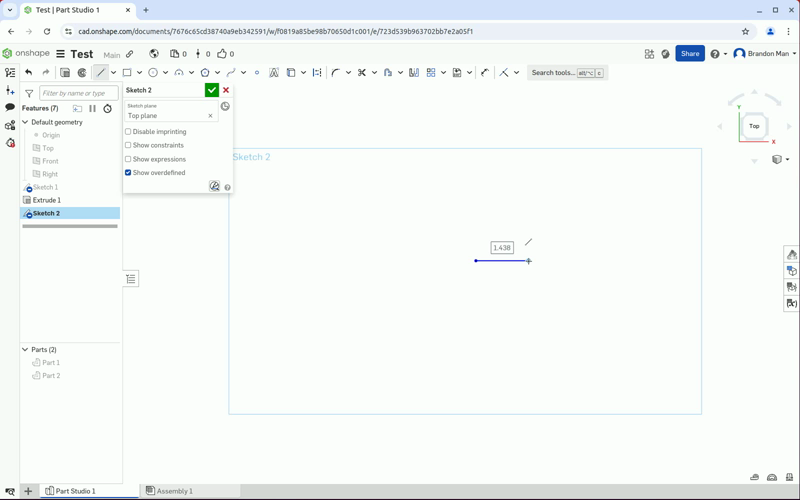
scroll(-6)
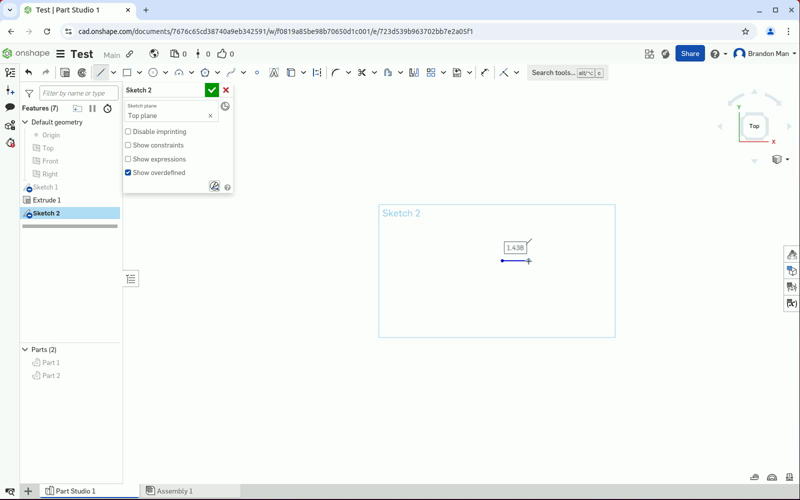
scroll(-6)
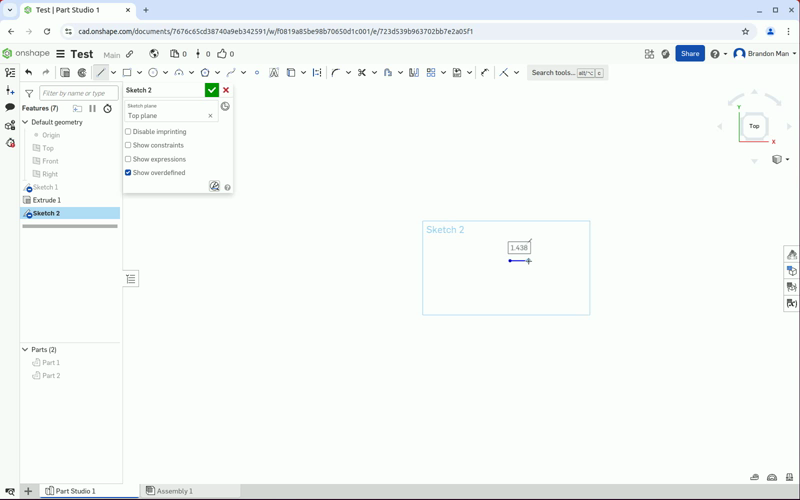
scroll(-6)
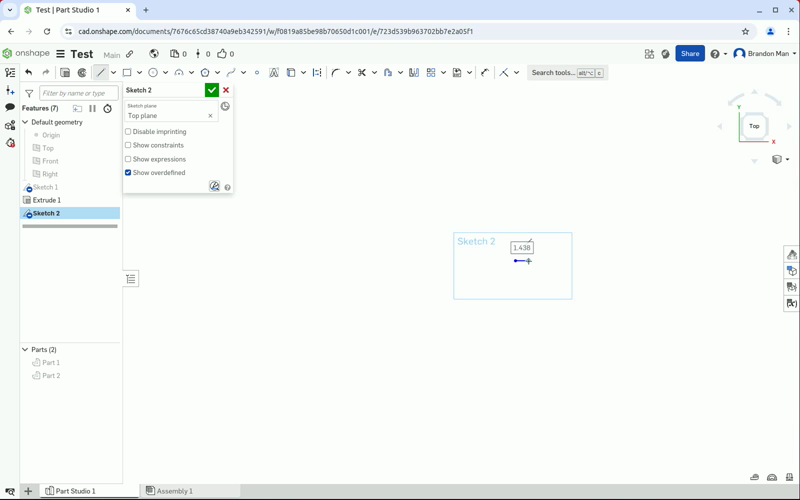
scroll(-6)
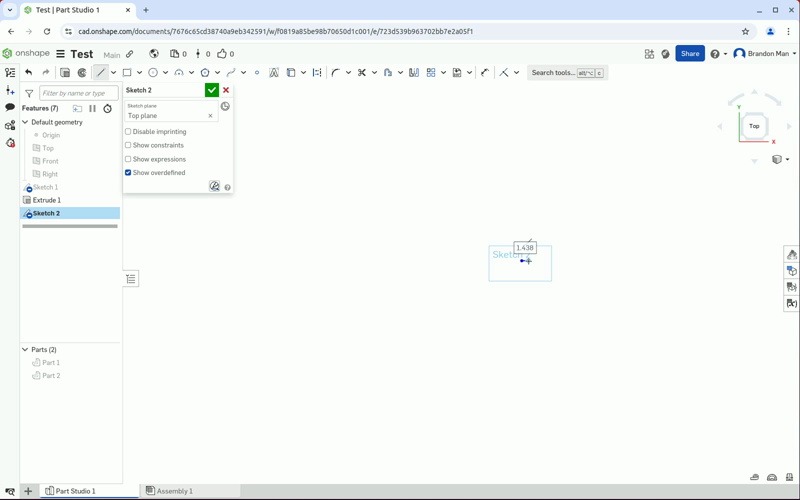
key_up(shift)
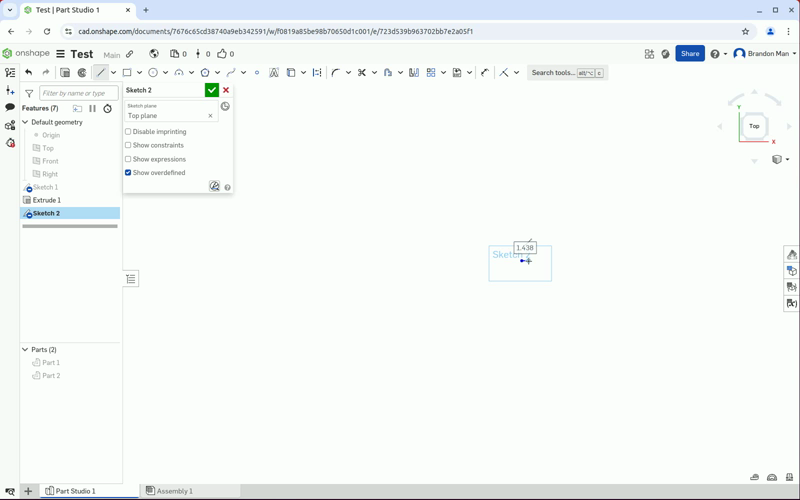
key_down(shift)
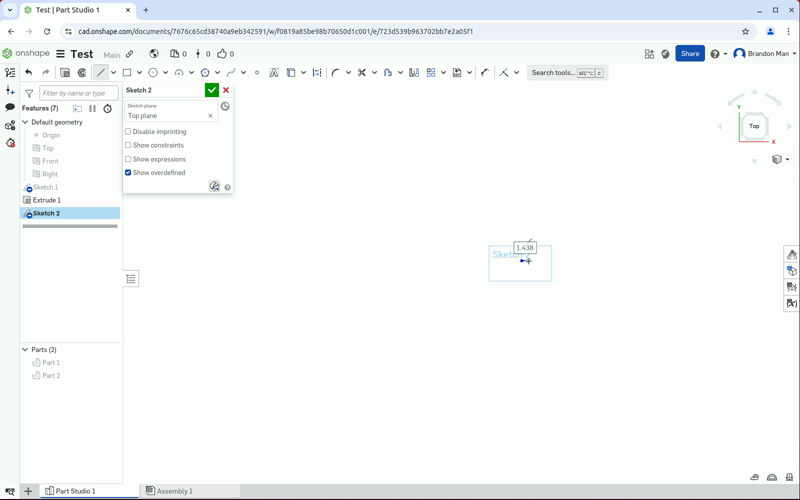
mouse_move(558, 260)
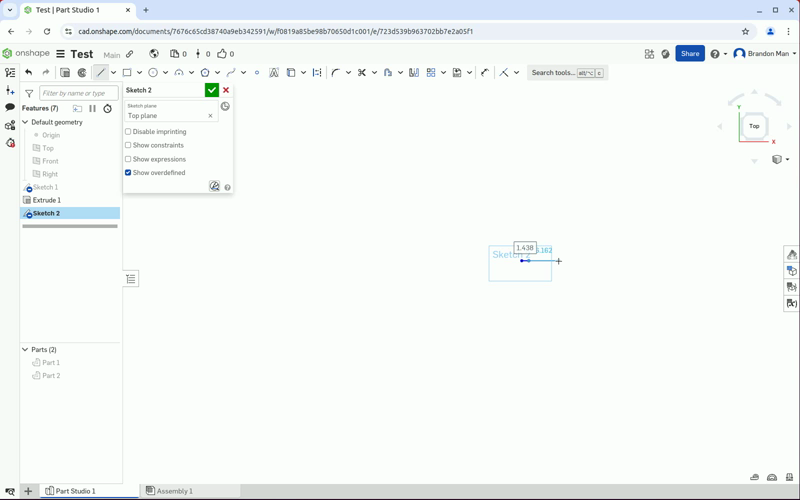
mouse_move(528, 237)
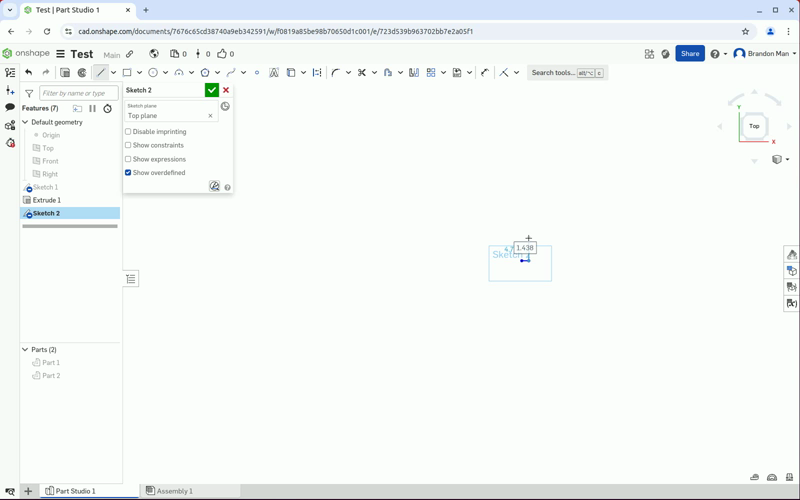
click(528, 237)
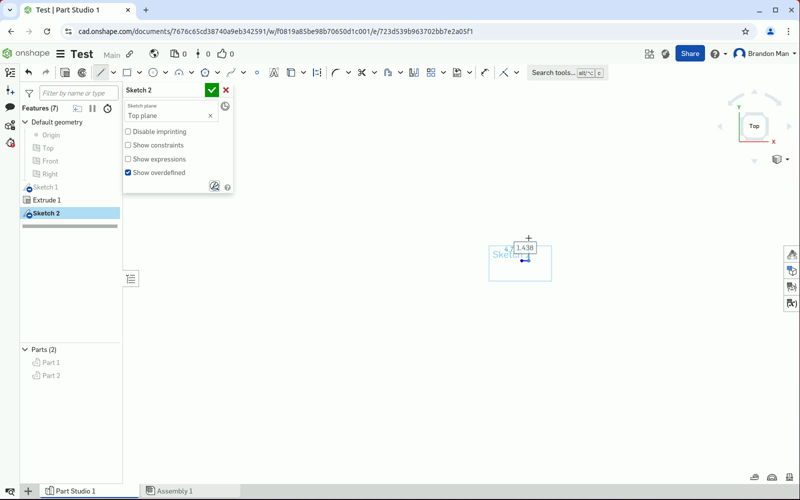
key_up(shift)
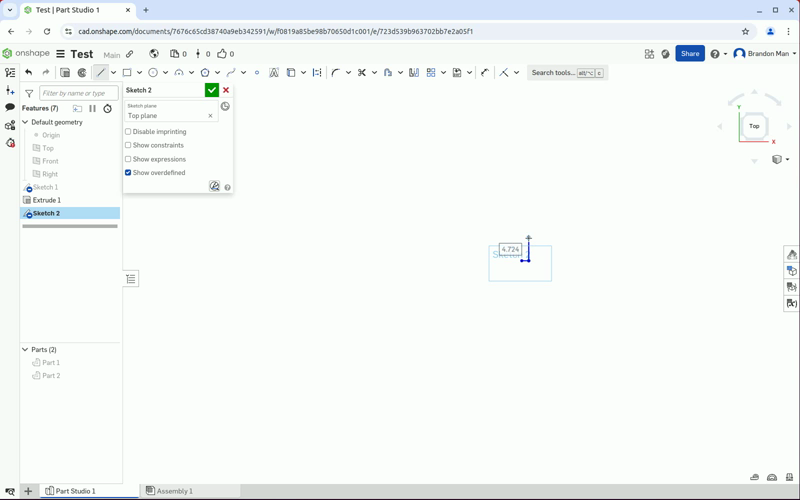
key_down(shift)
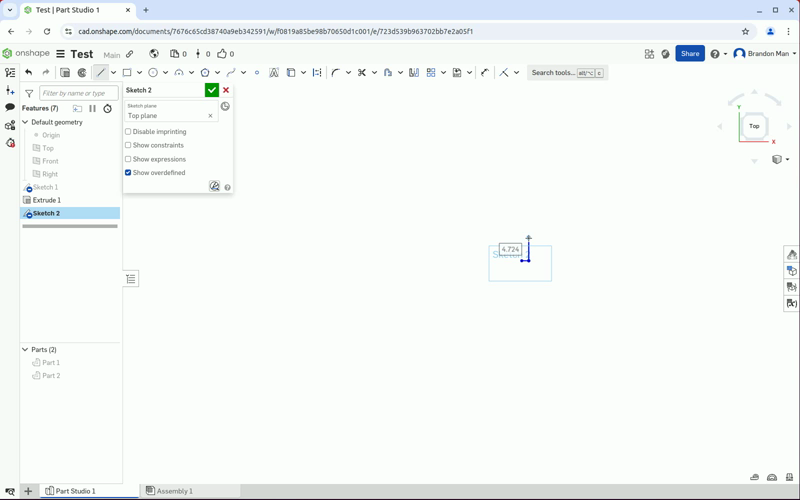
mouse_move(558, 237)
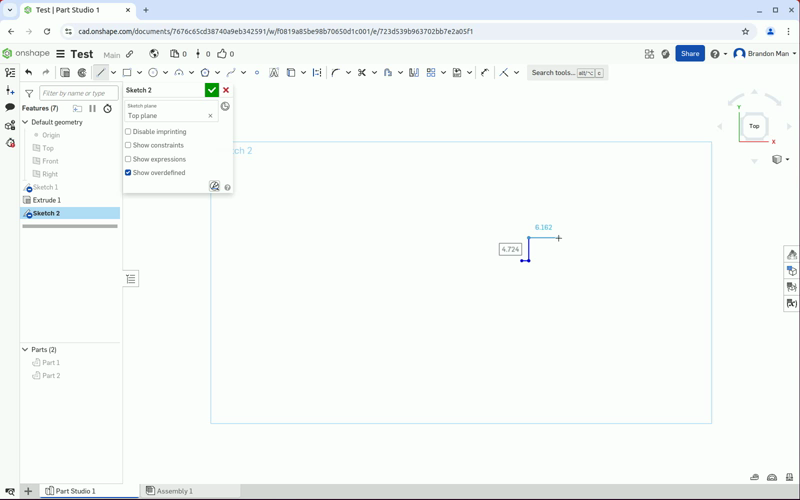
mouse_move(521, 237)
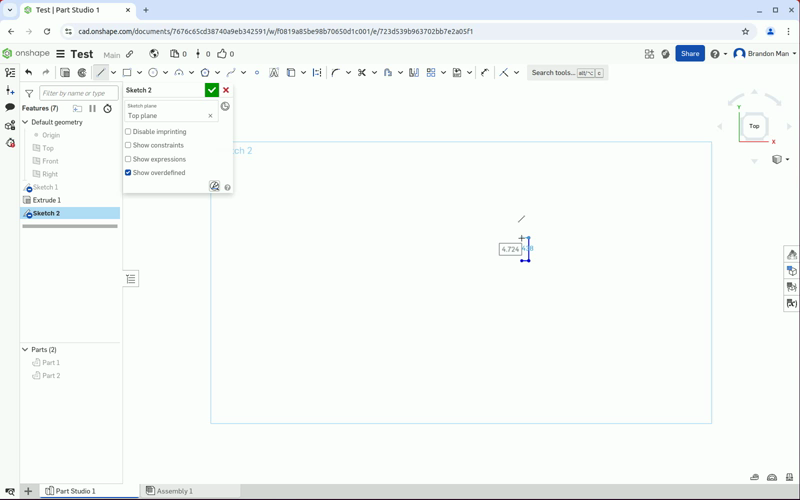
scroll(6)
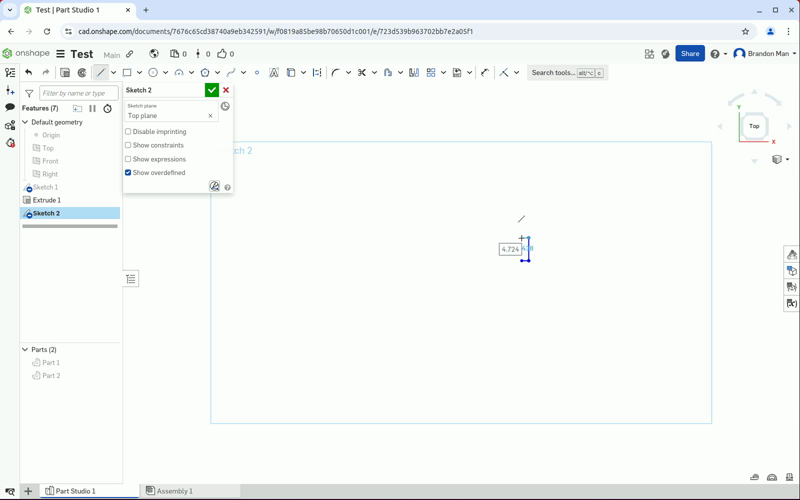
scroll(6)
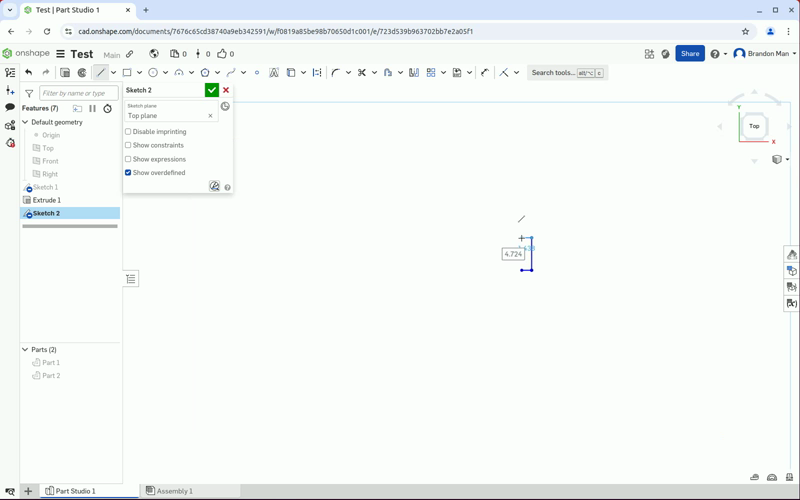
scroll(6)
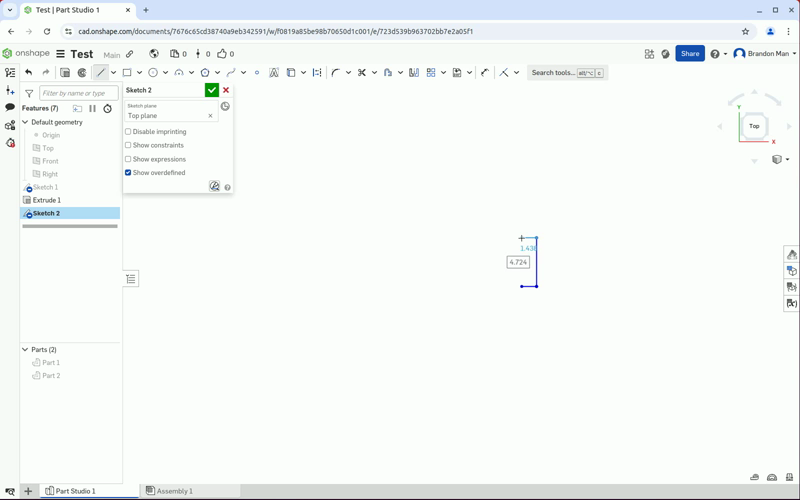
scroll(6)
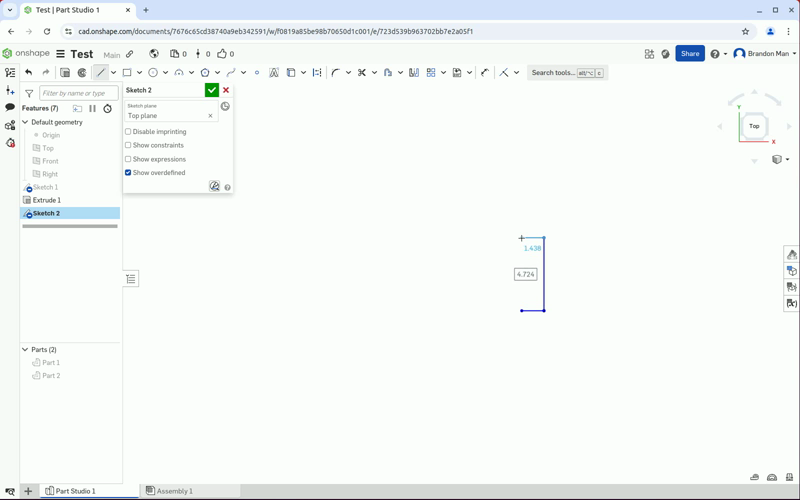
scroll(6)
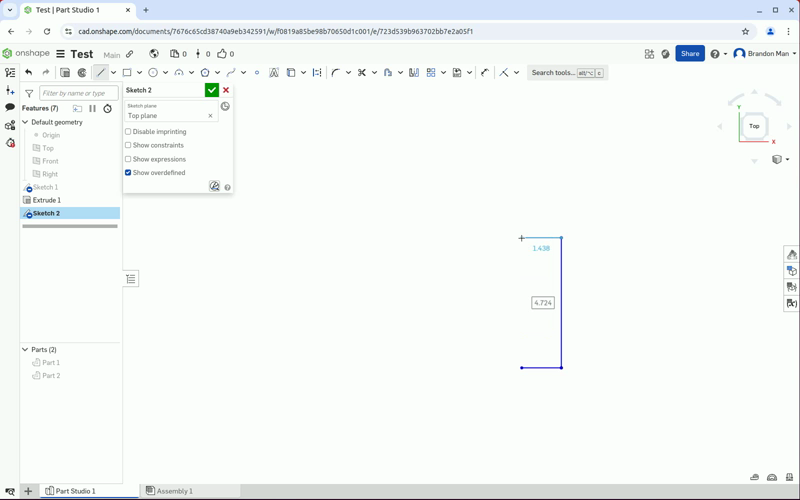
scroll(6)
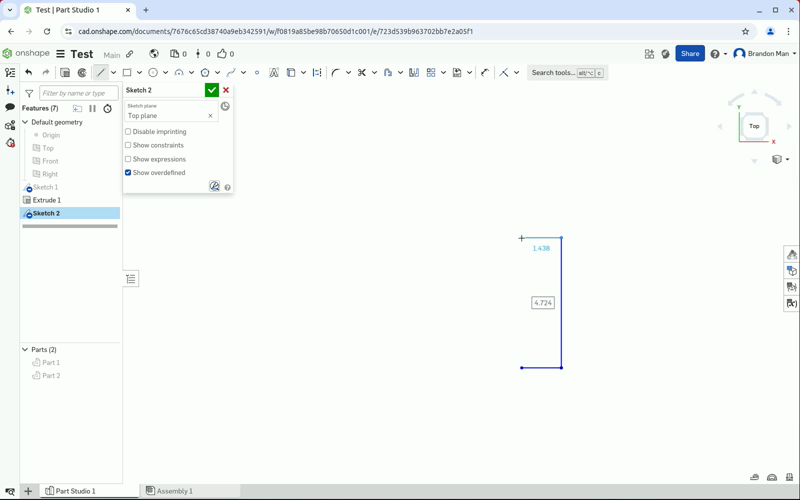
scroll(6)
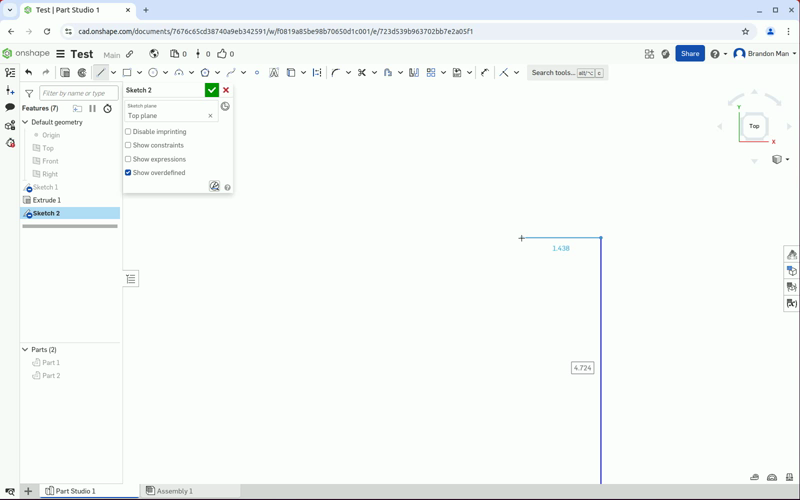
click(521, 237)
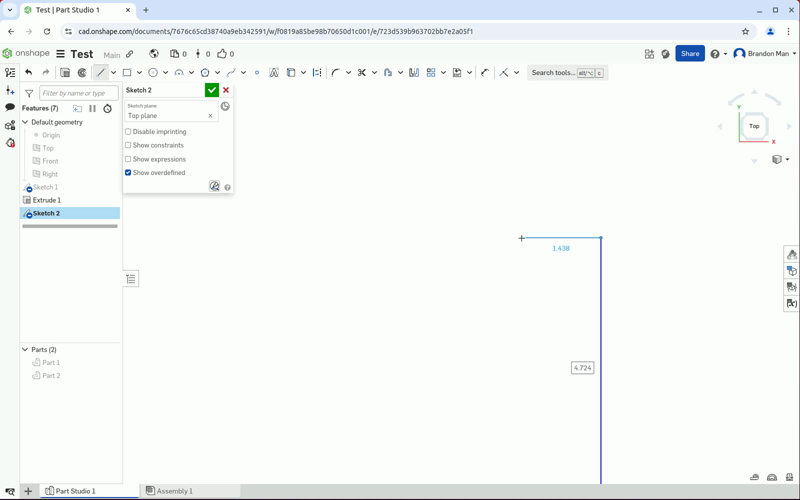
scroll(-6)
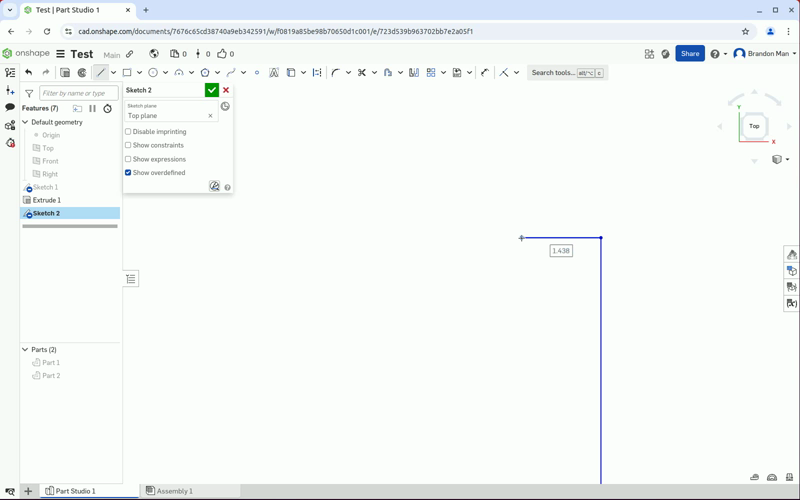
scroll(-6)
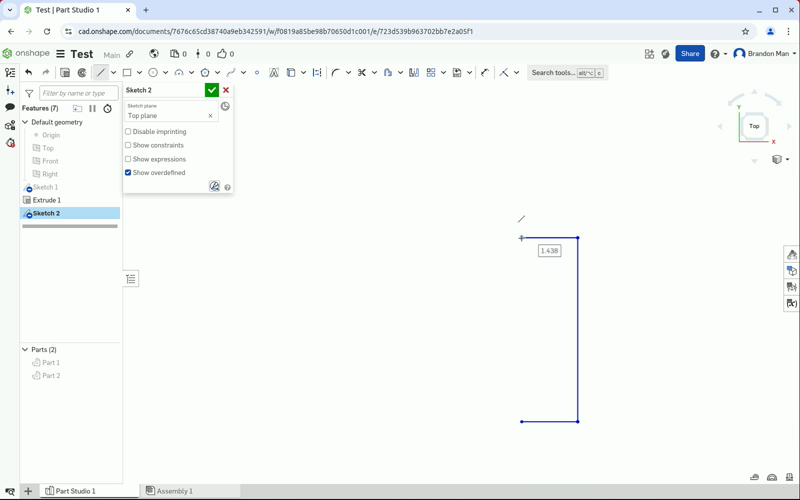
scroll(-6)
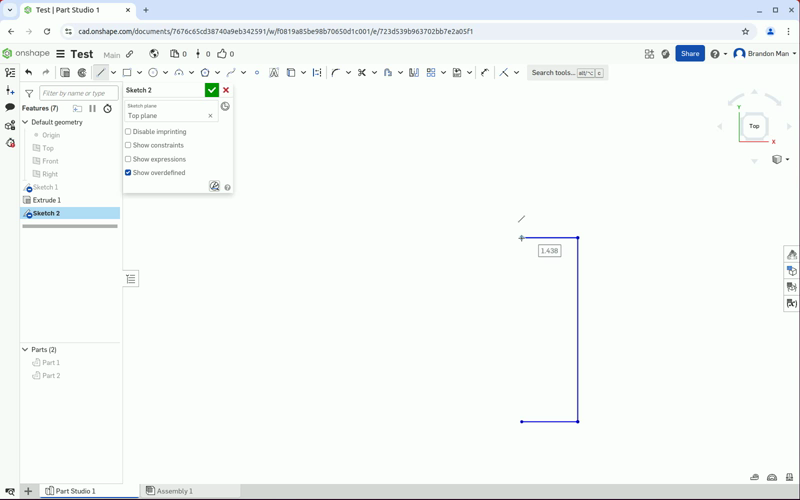
scroll(-6)
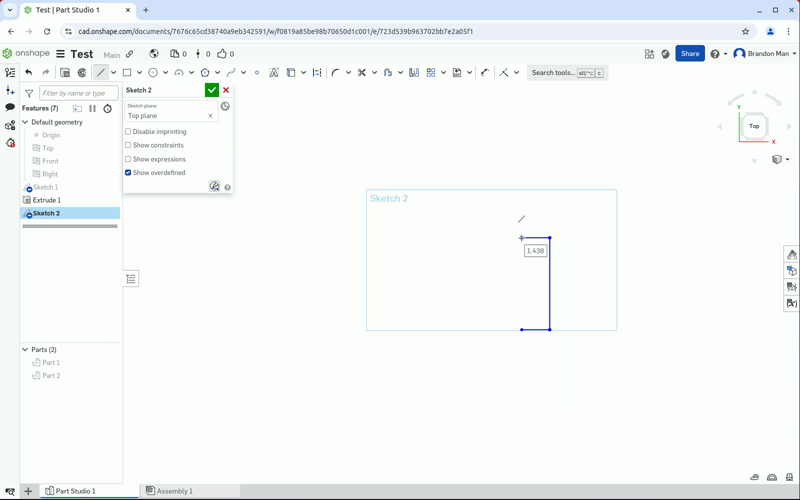
scroll(-6)
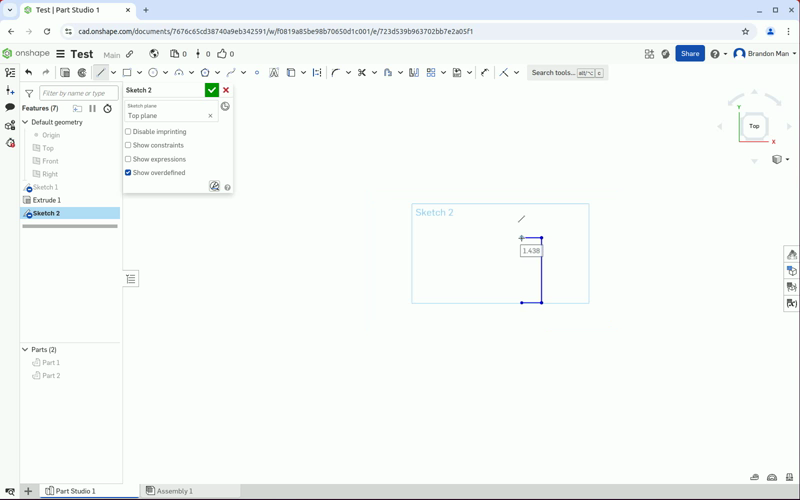
scroll(-6)
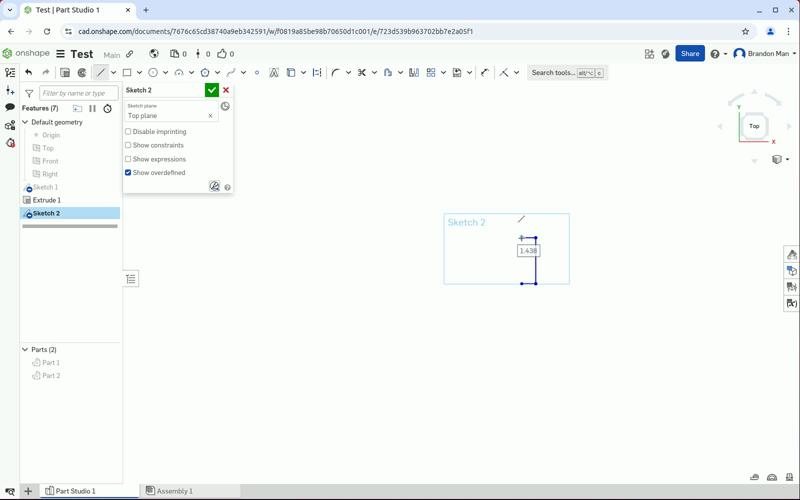
scroll(-6)
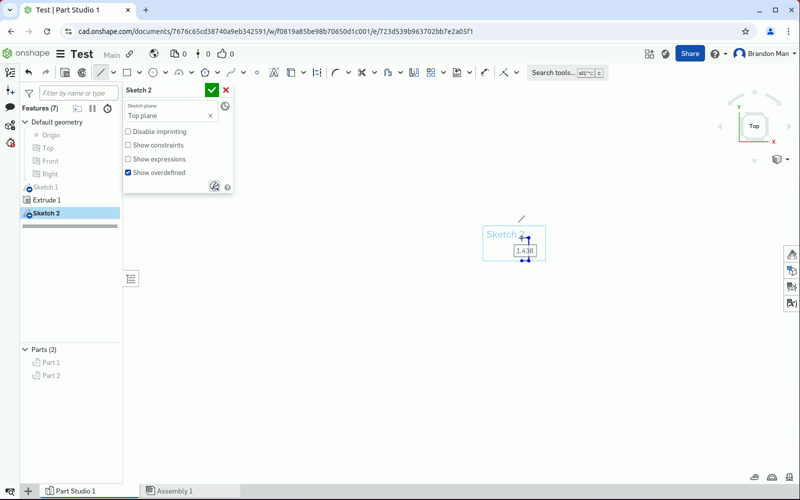
key_up(shift)
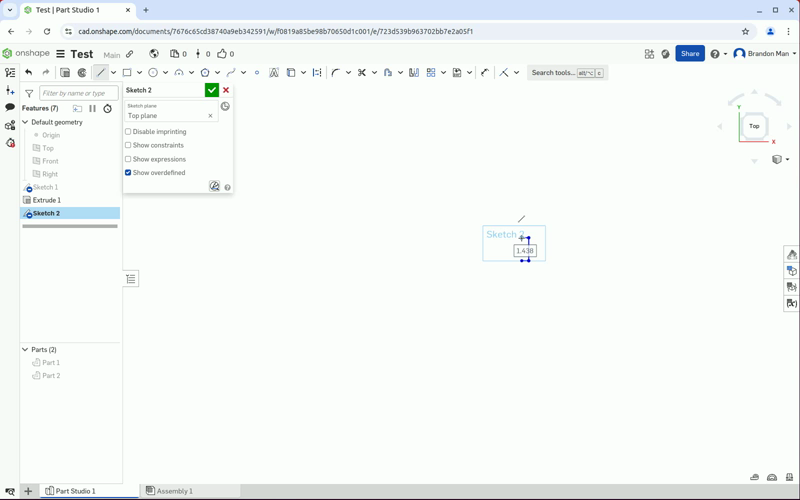
mouse_move(551, 237)
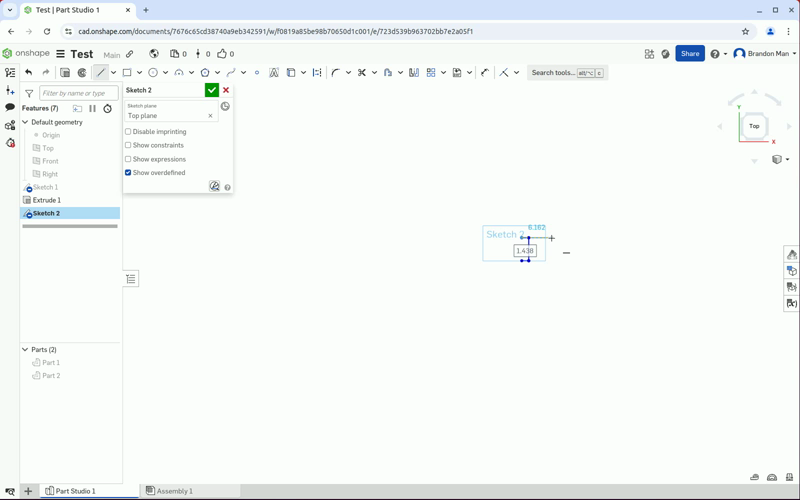
key_down(shift)
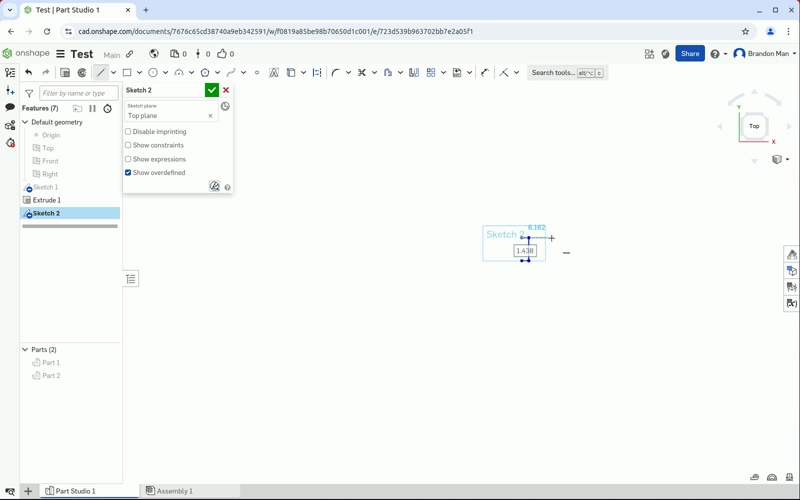
mouse_move(521, 260)
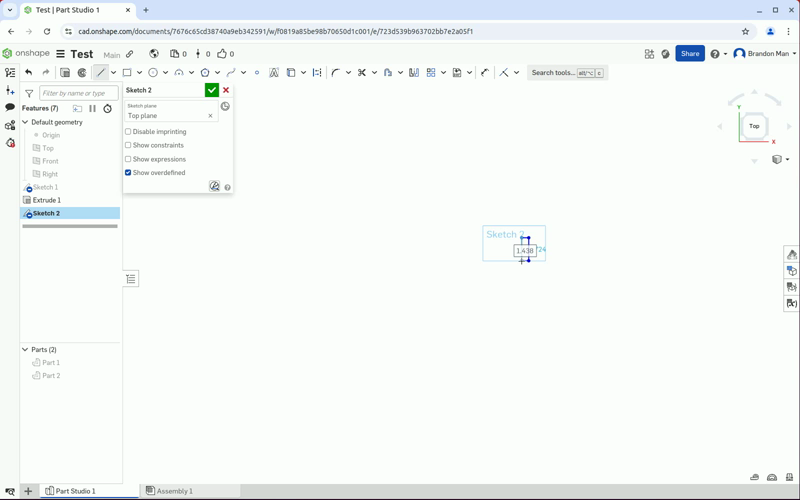
key_up(shift)
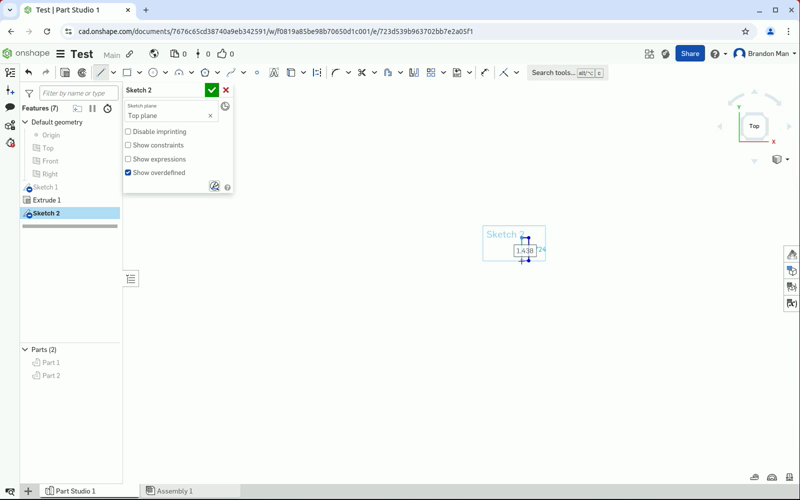
click(521, 260)
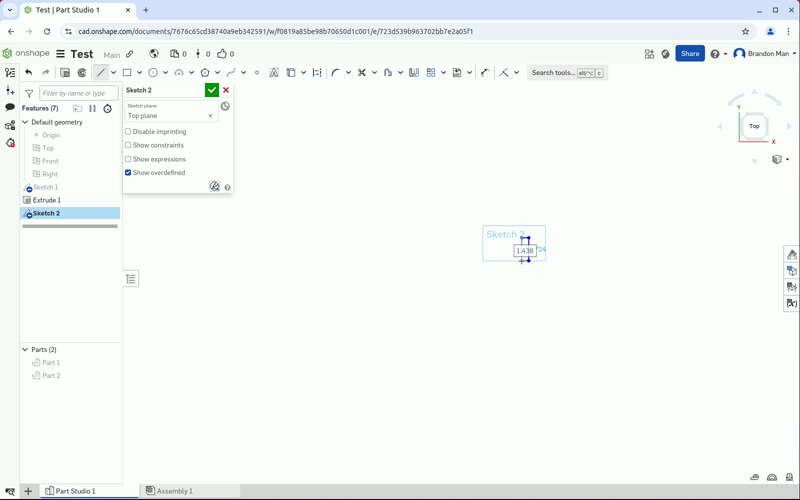
key(esc)
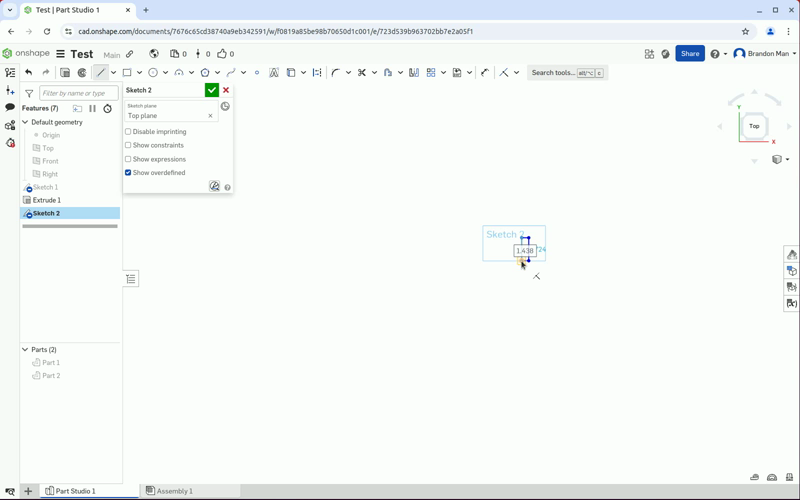
mouse_move(523, 242)
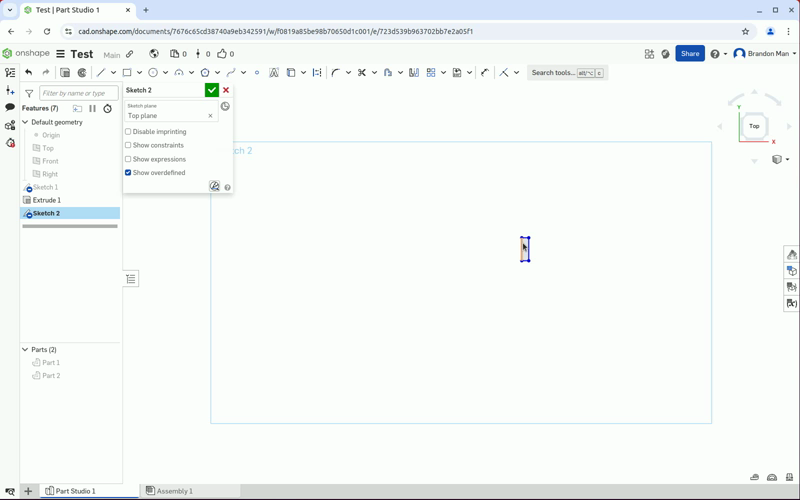
scroll(6)
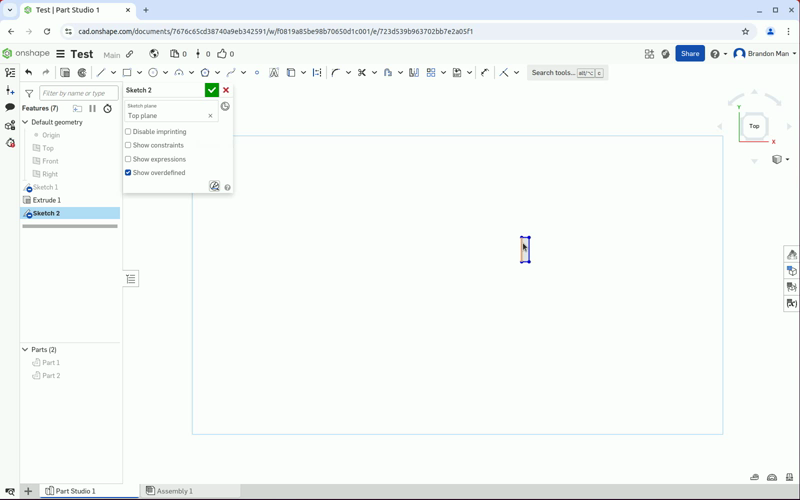
scroll(6)
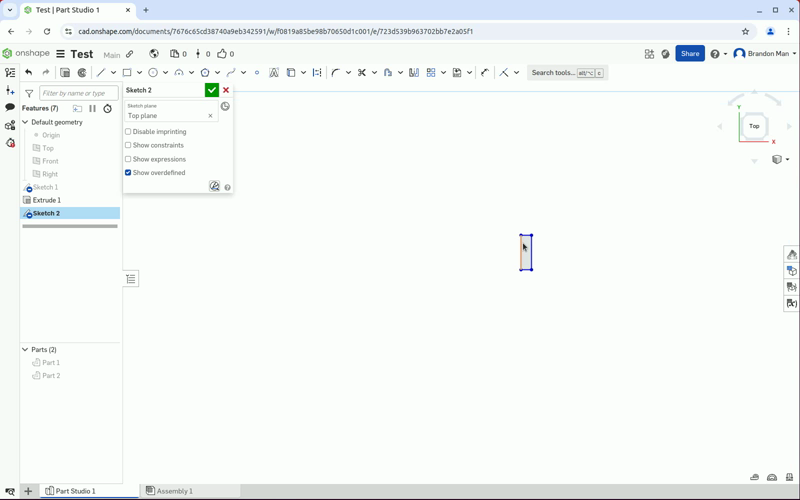
scroll(6)
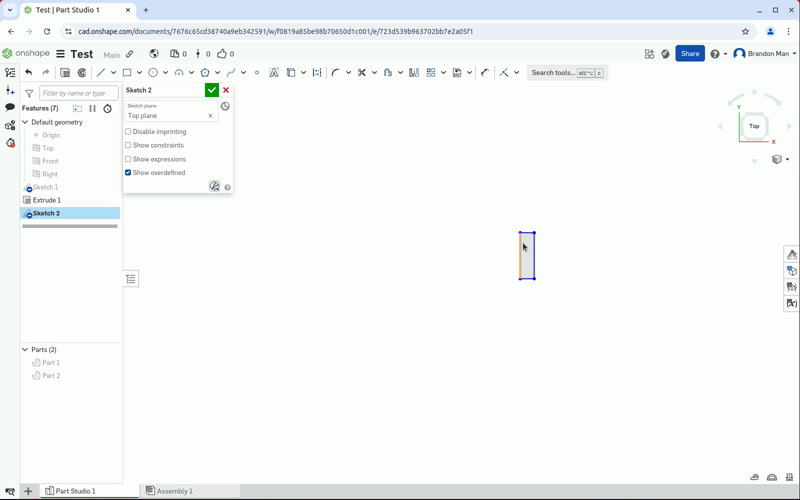
scroll(6)
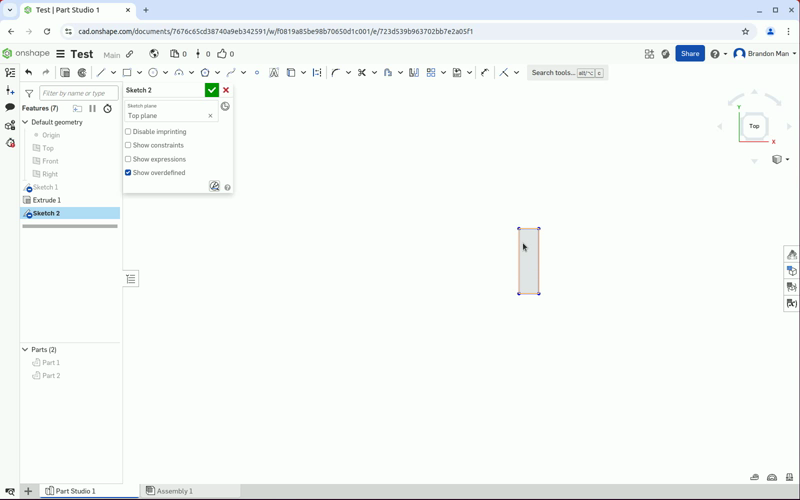
scroll(6)
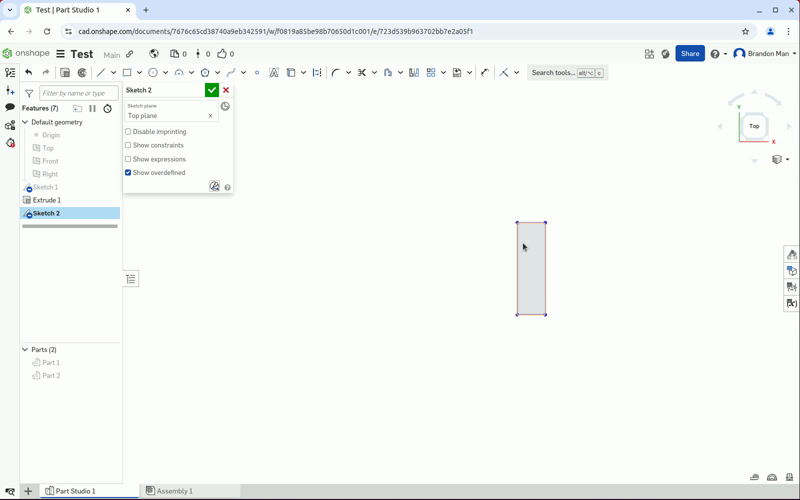
scroll(6)
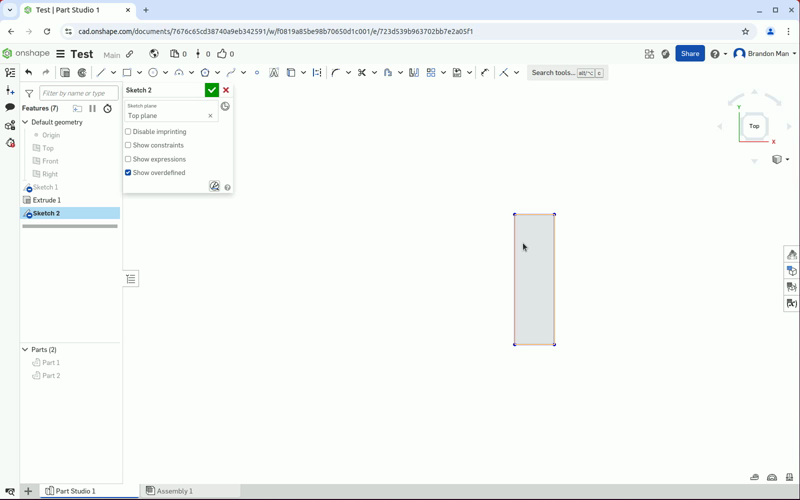
scroll(6)
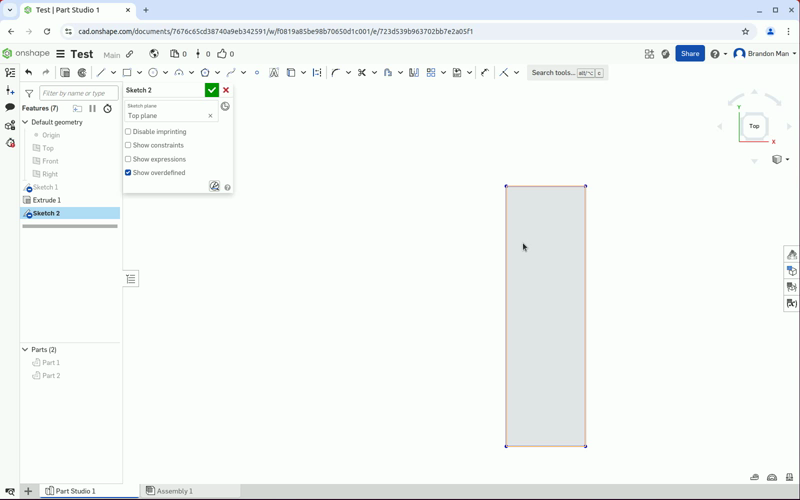
click(523, 242)
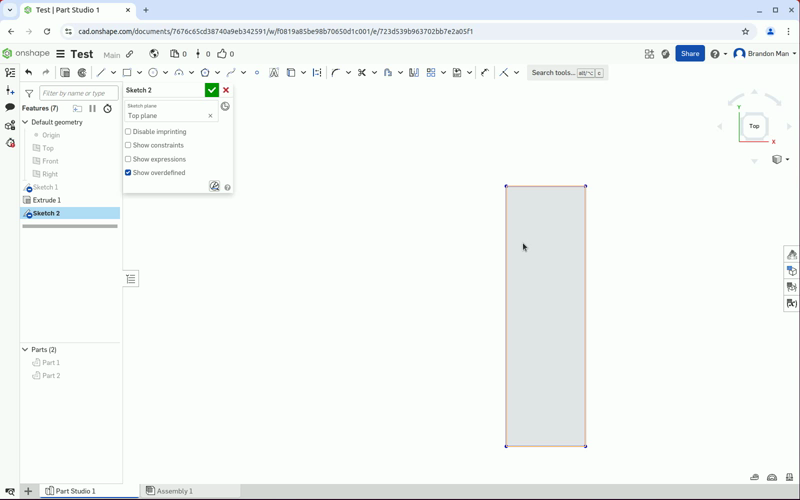
scroll(-6)
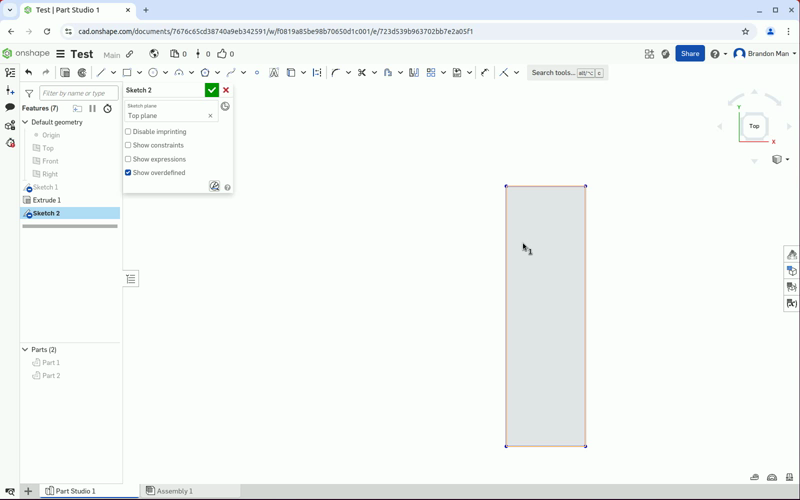
scroll(-6)
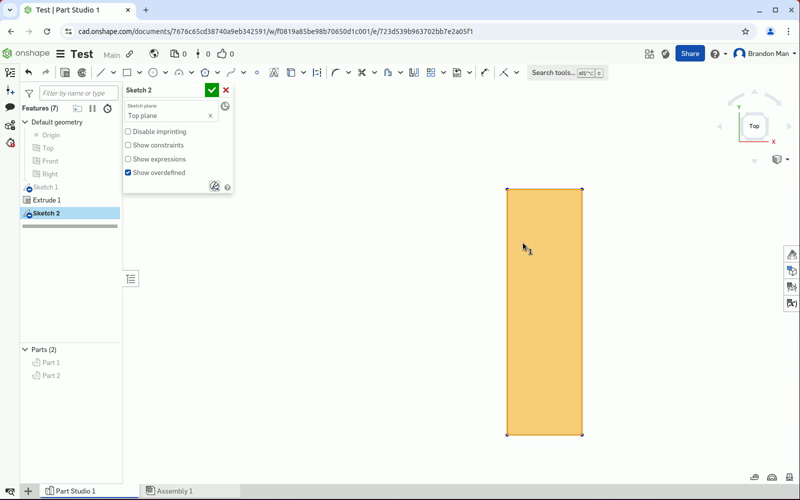
scroll(-6)
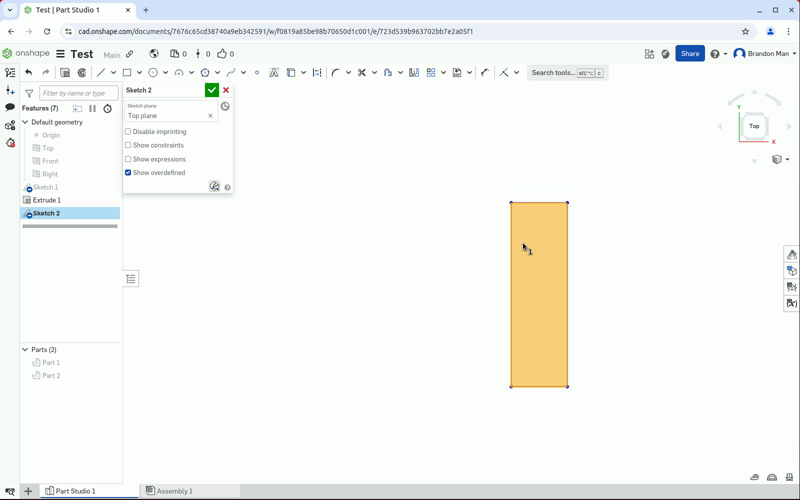
scroll(-6)
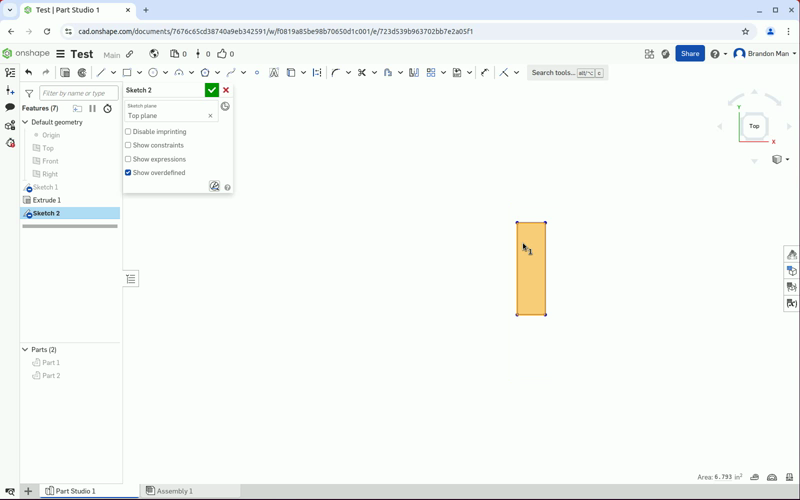
scroll(-6)
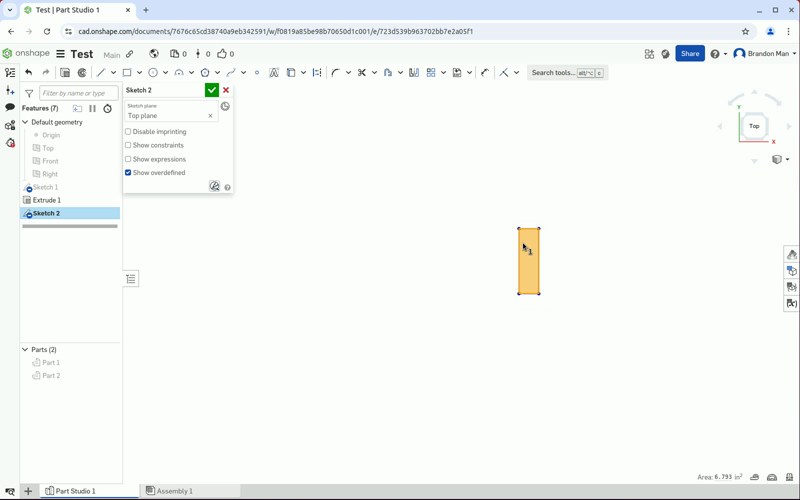
scroll(-6)
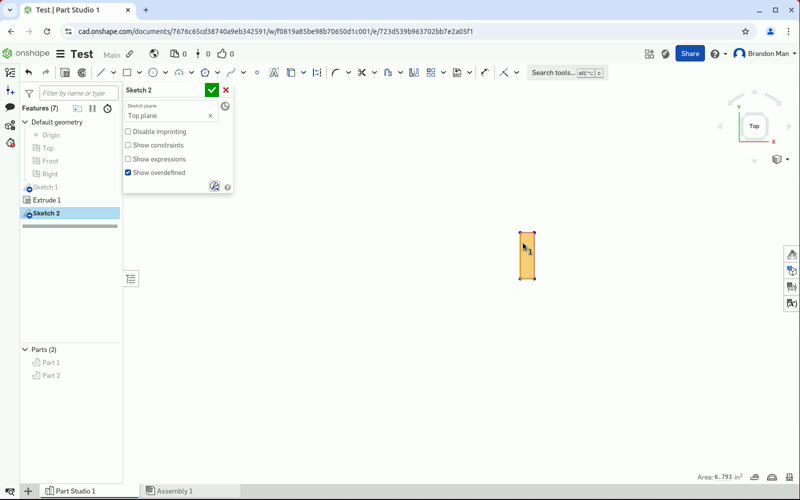
scroll(-6)
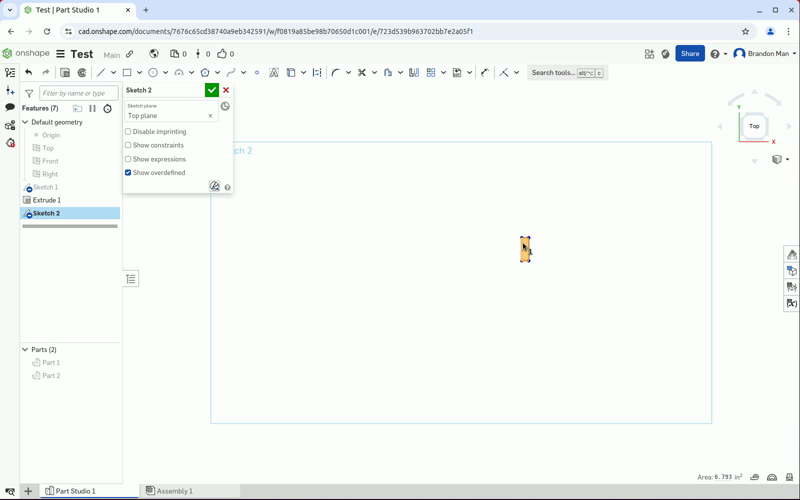
mouse_move(73, 352)
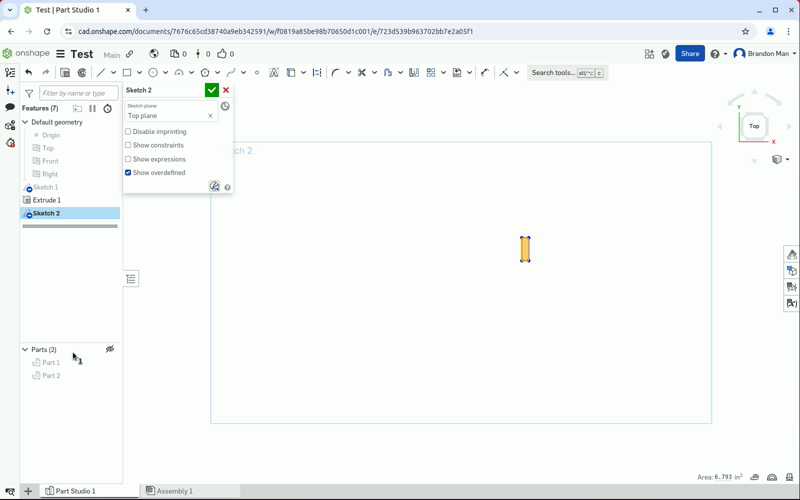
key(shift+y)
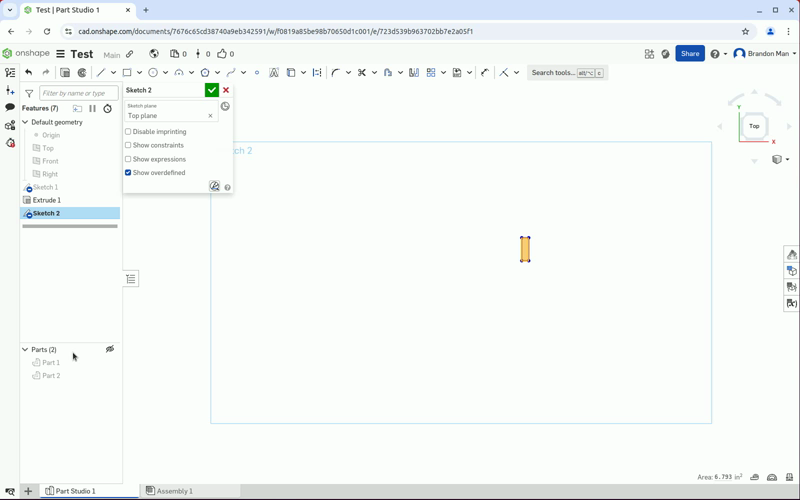
key(shift+e)
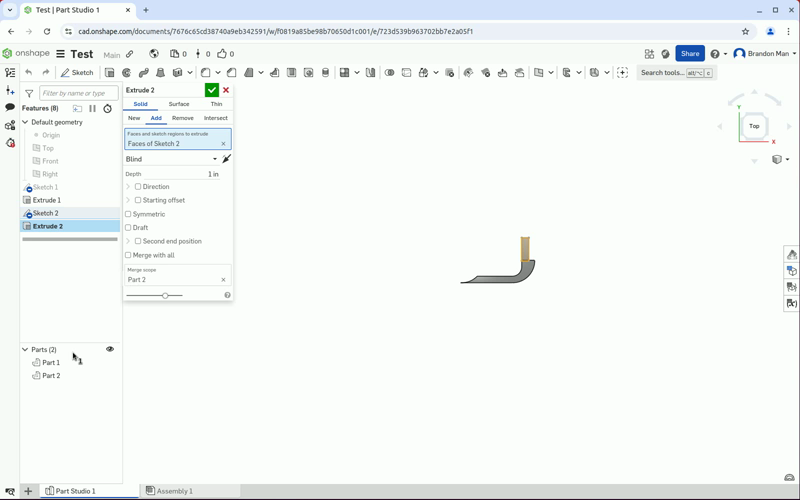
mouse_move(143, 106)
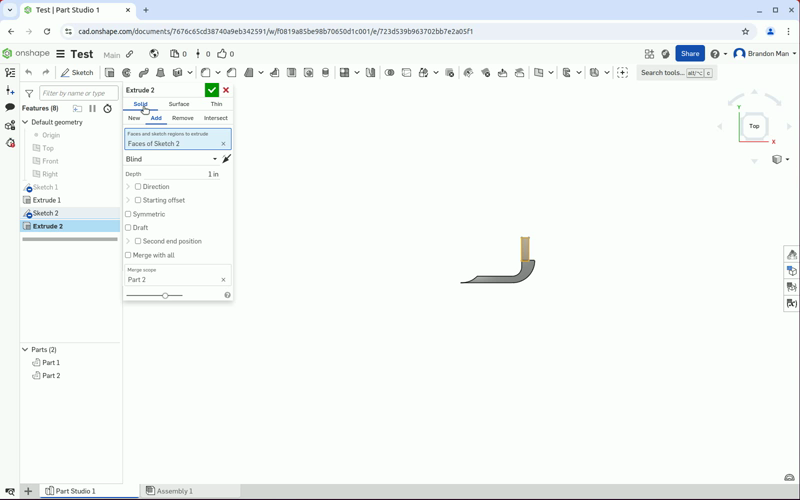
click(143, 106)
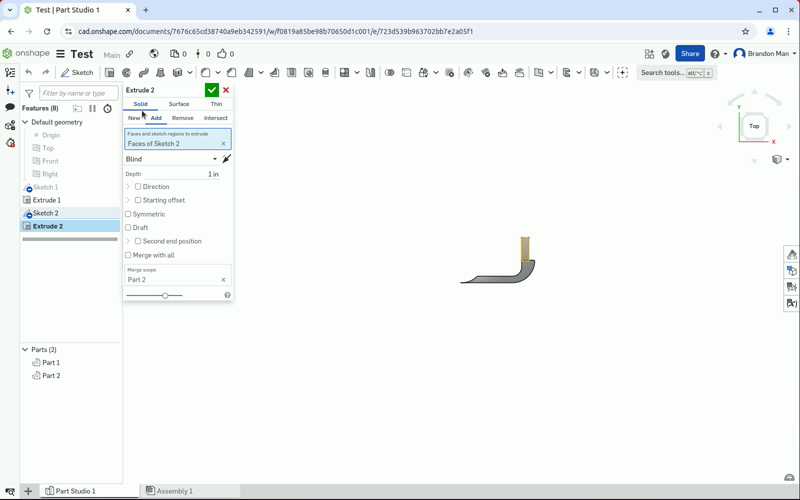
mouse_move(137, 120)
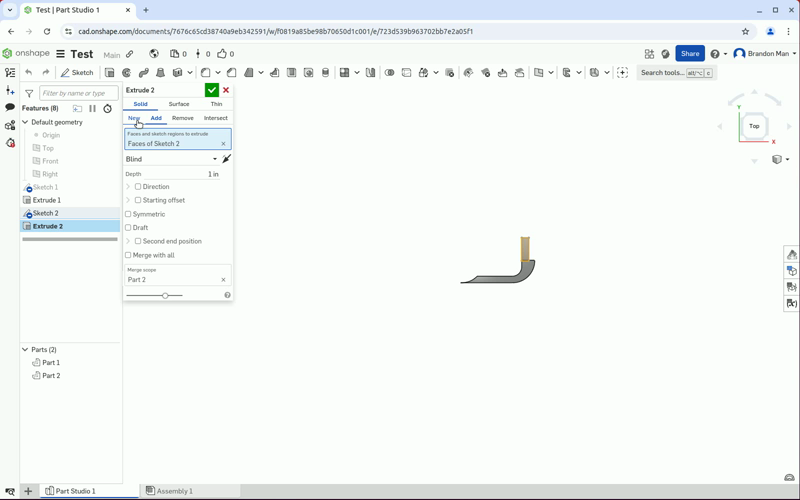
click(137, 120)
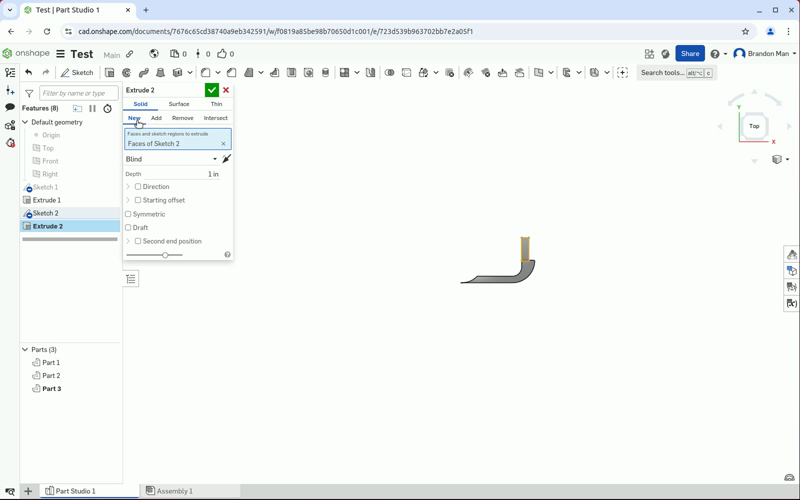
key(tab, 4)
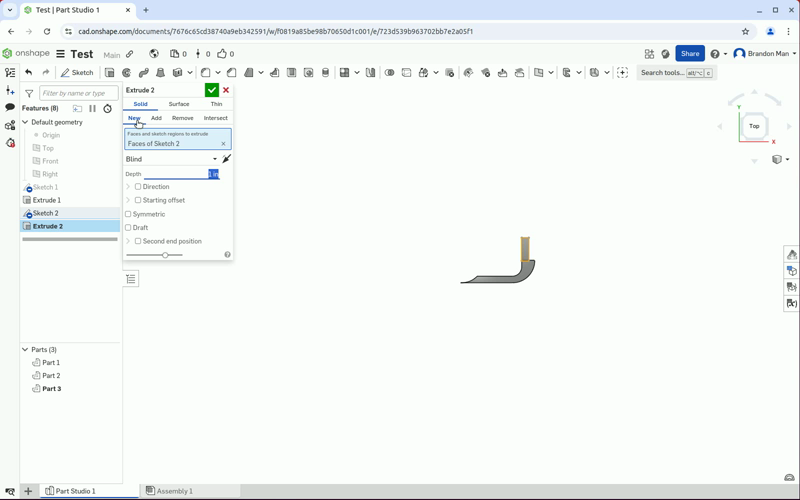
text(23.108)
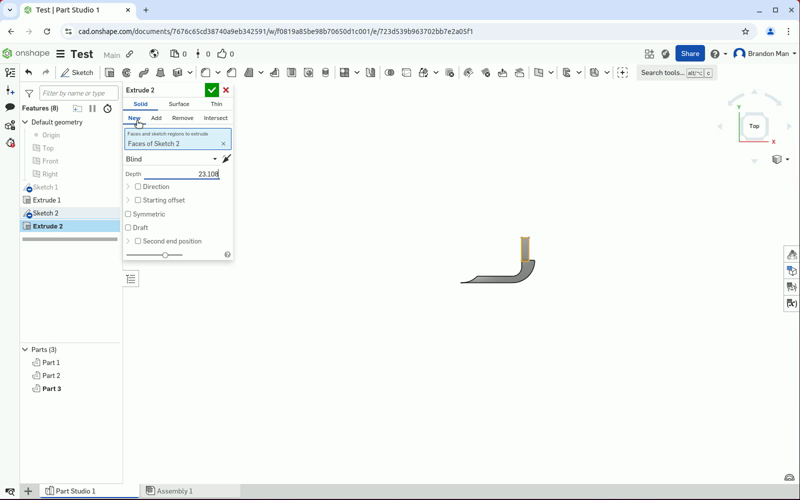
key(enter)
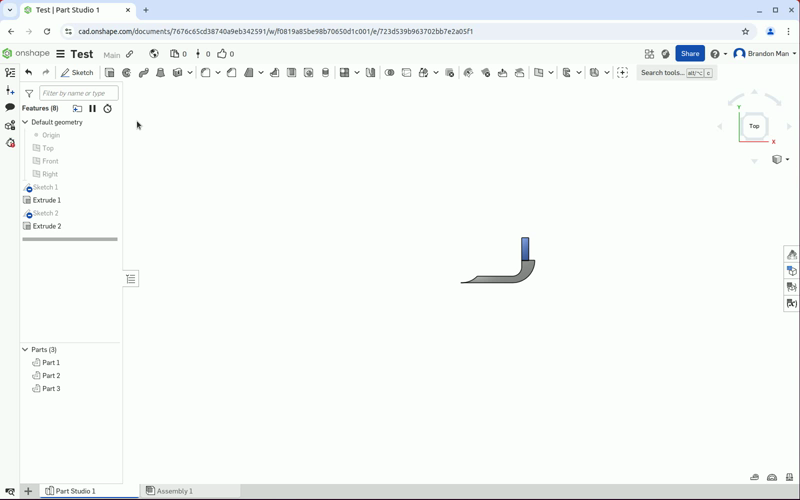
key(shift+h)
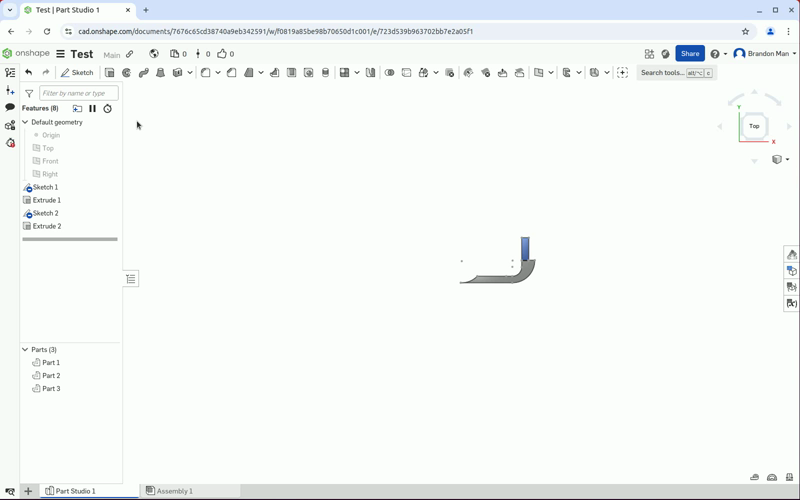
key(shift+h)
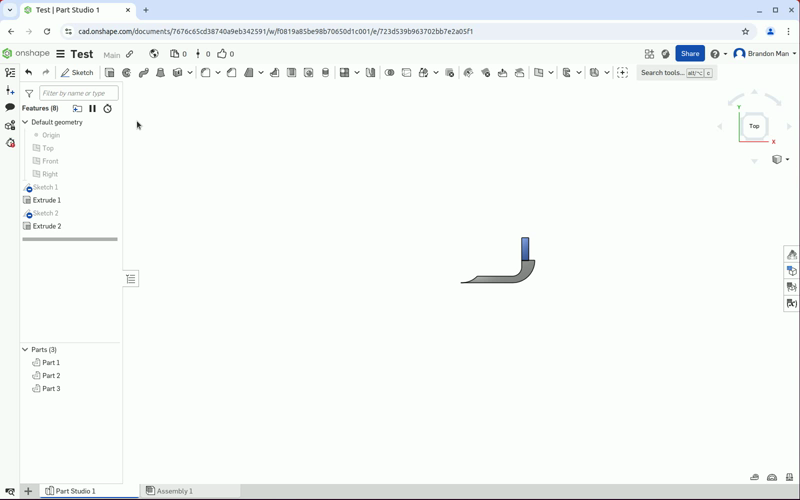
mouse_move(73, 189)
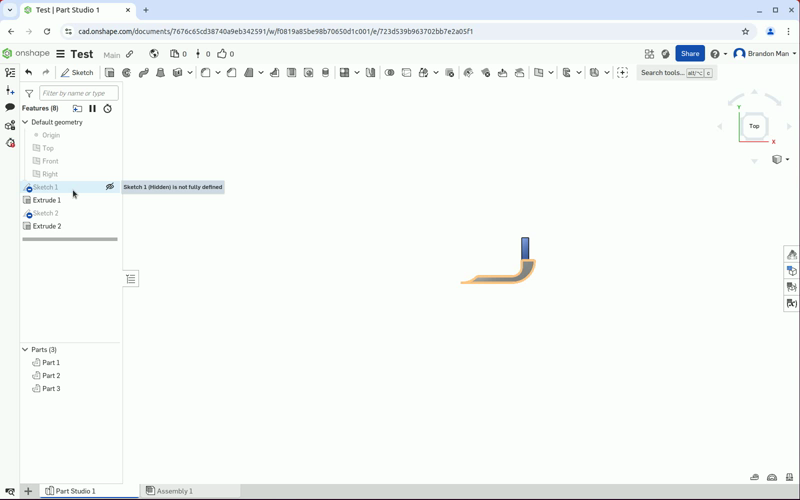
click(73, 189)
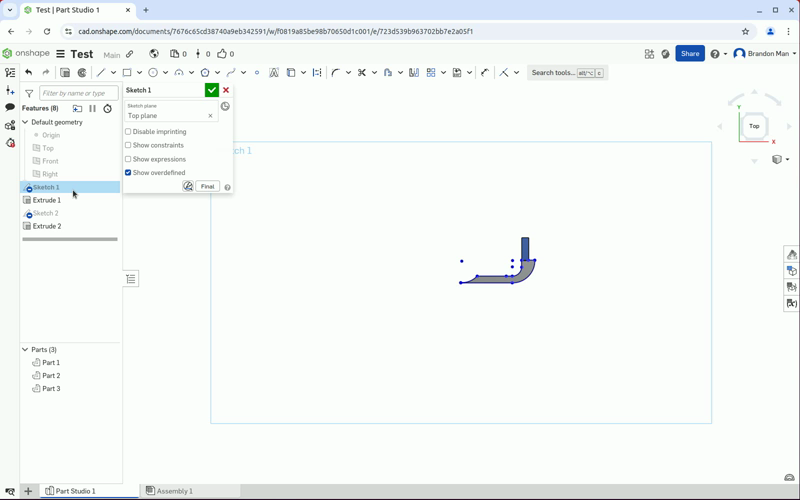
mouse_move(229, 92)
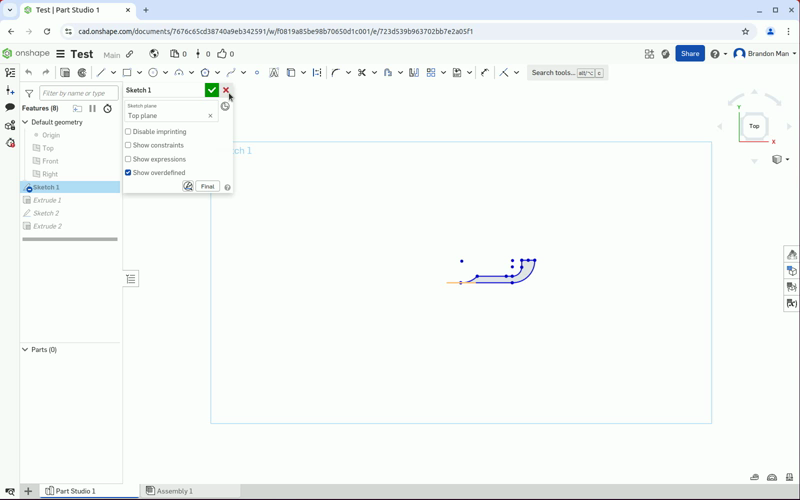
click(229, 92)
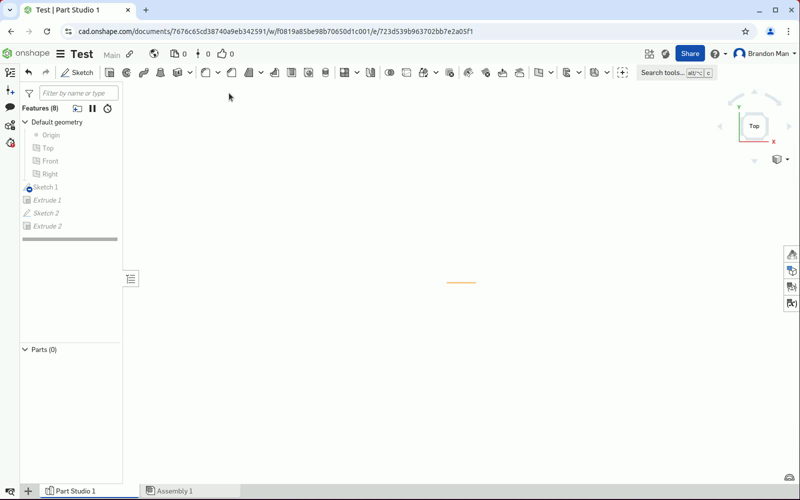
mouse_move(73, 352)
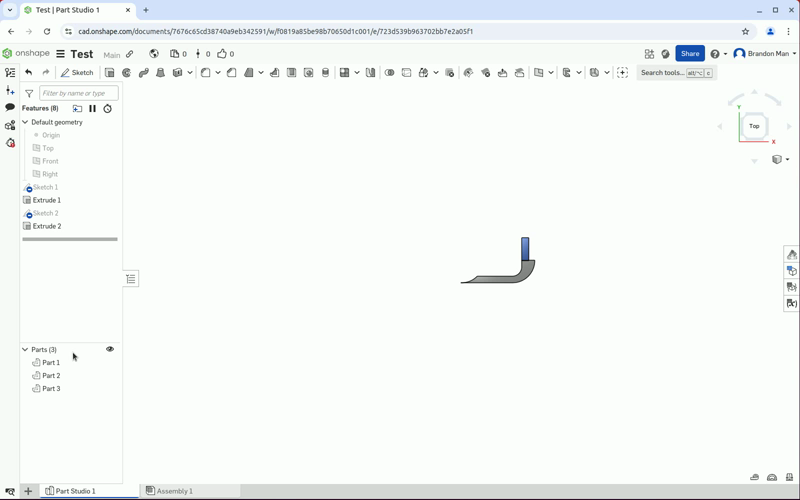
key(y)
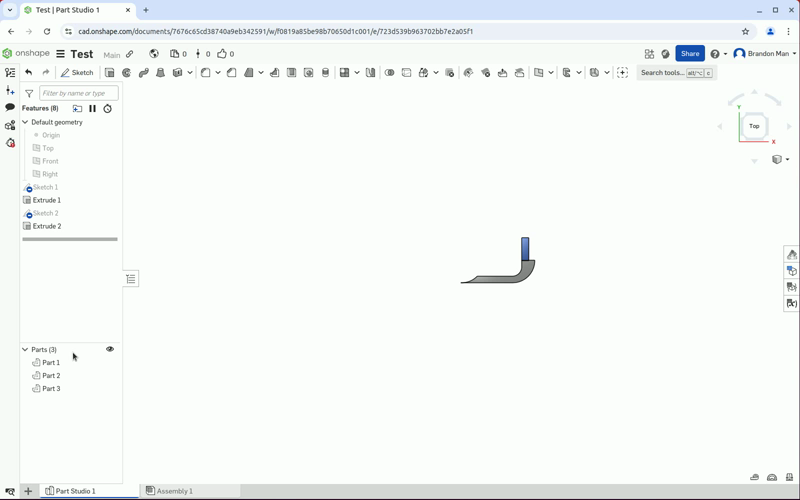
key(shift+p)
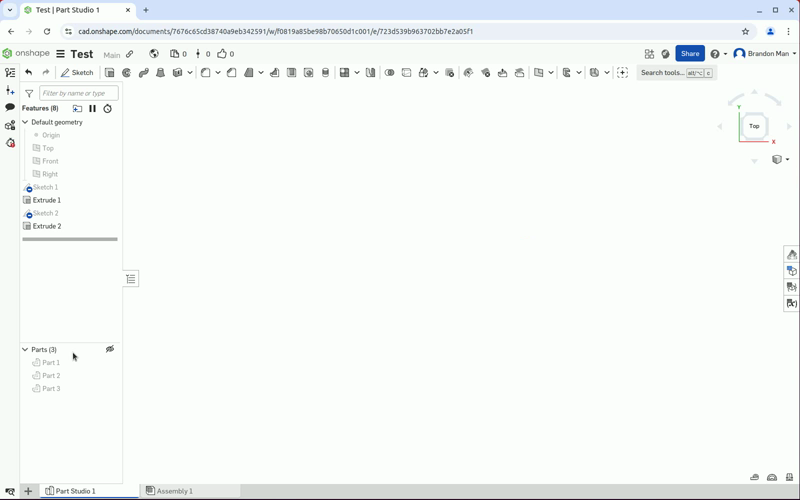
key(space)
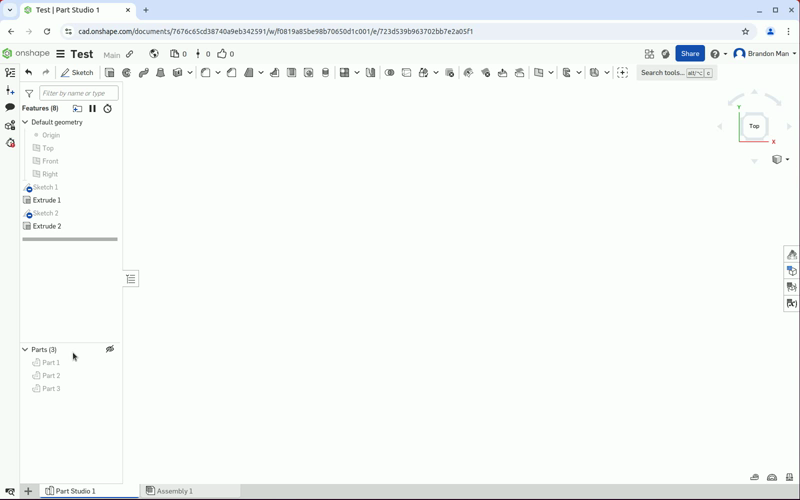
key_down(shift)
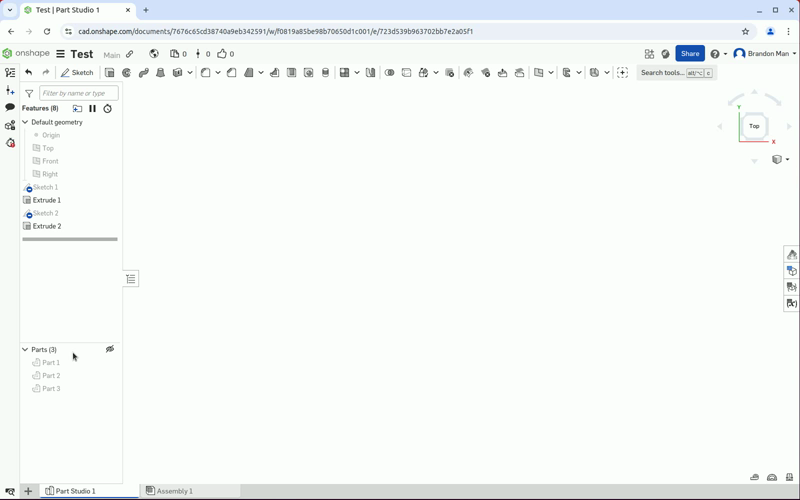
key(up)
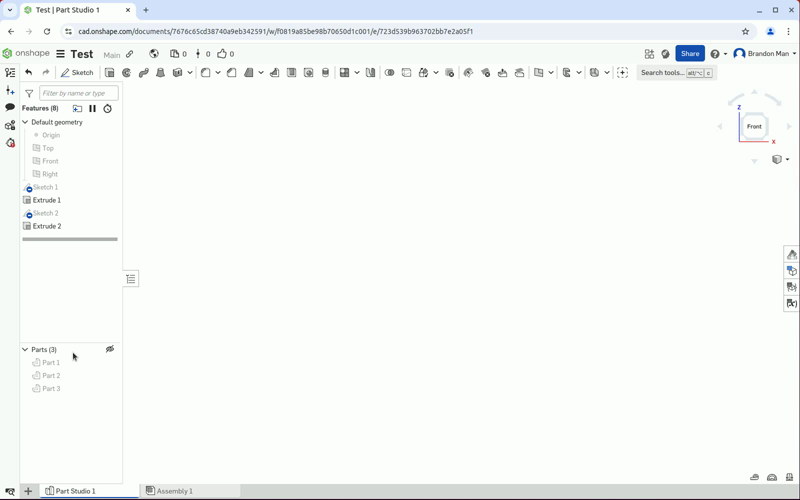
key_up(shift)
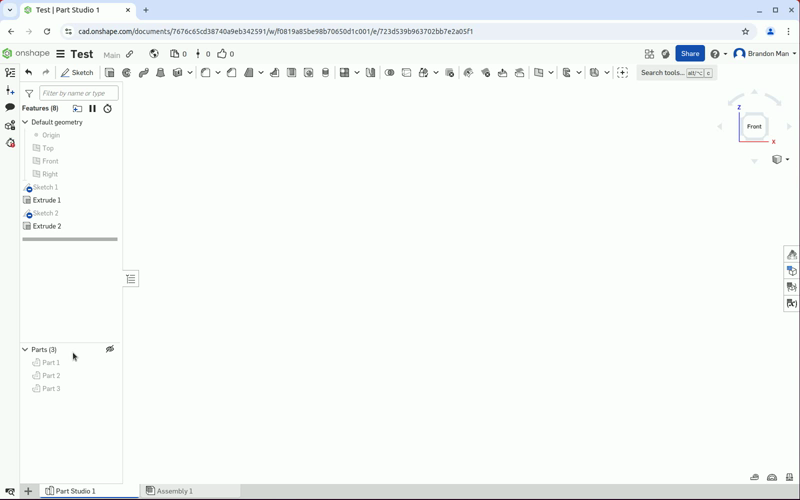
key(space)
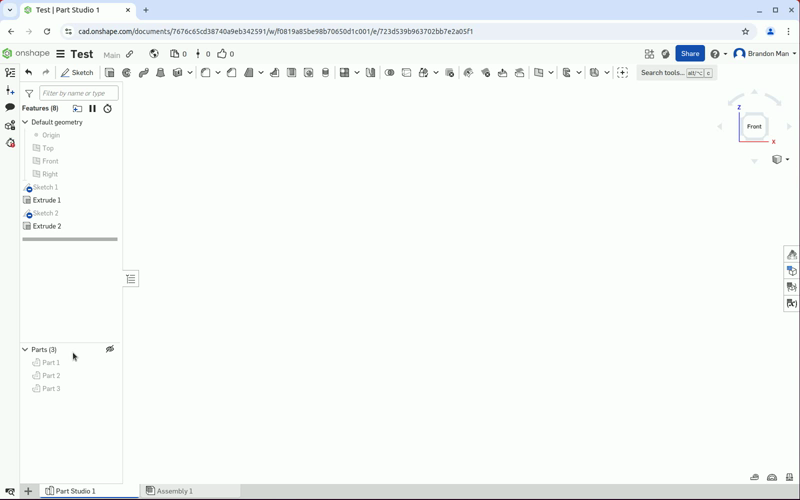
key_down(shift)
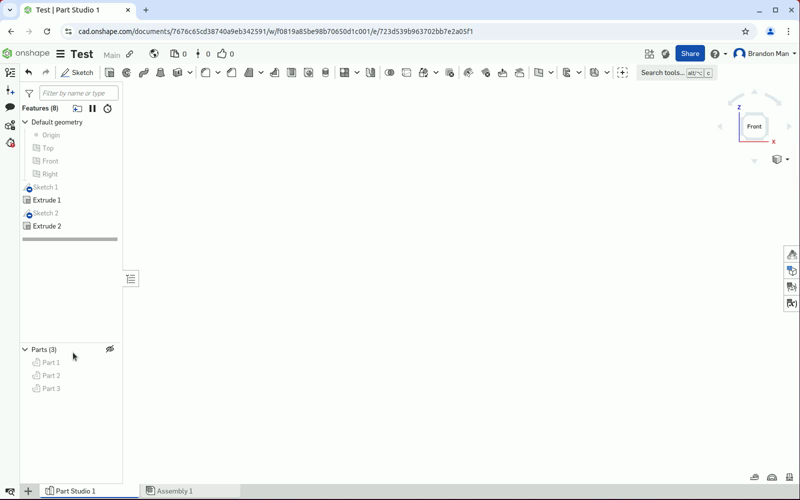
key(left)
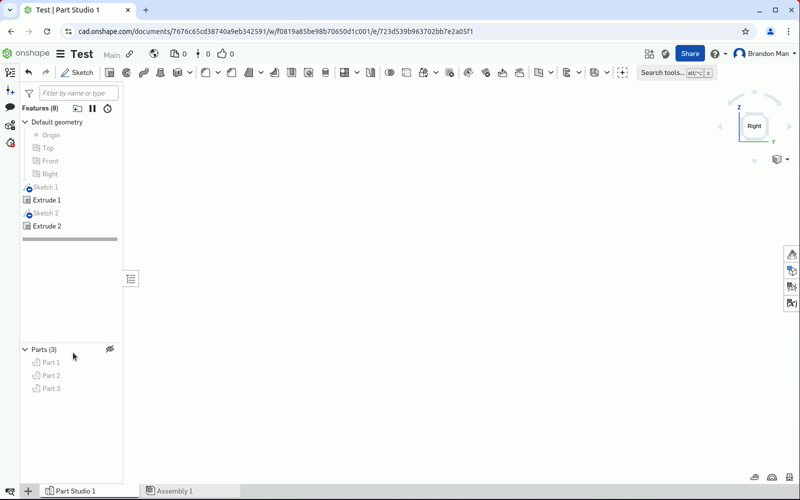
key_up(shift)
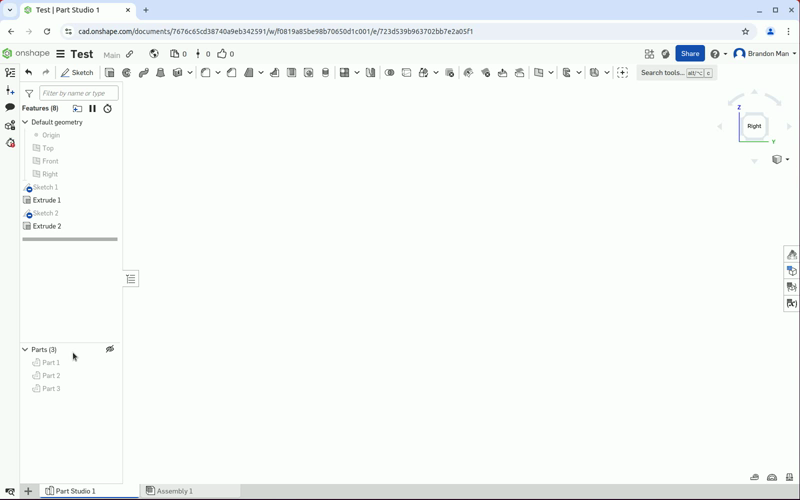
mouse_move(73, 352)
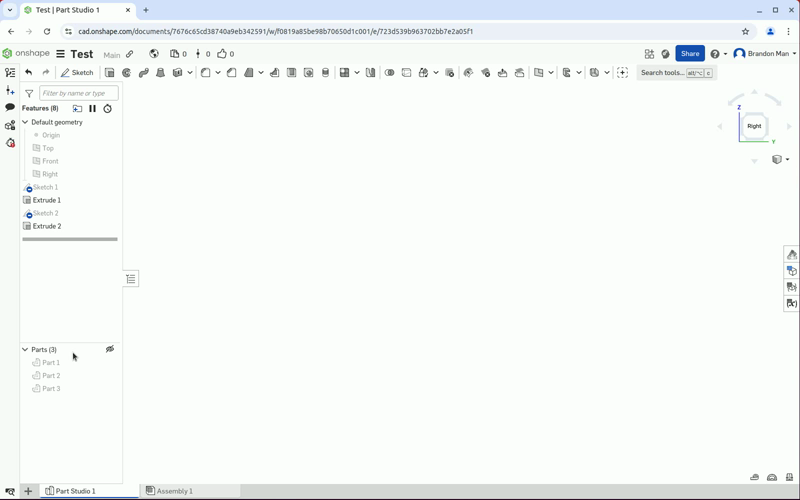
key(shift+y)
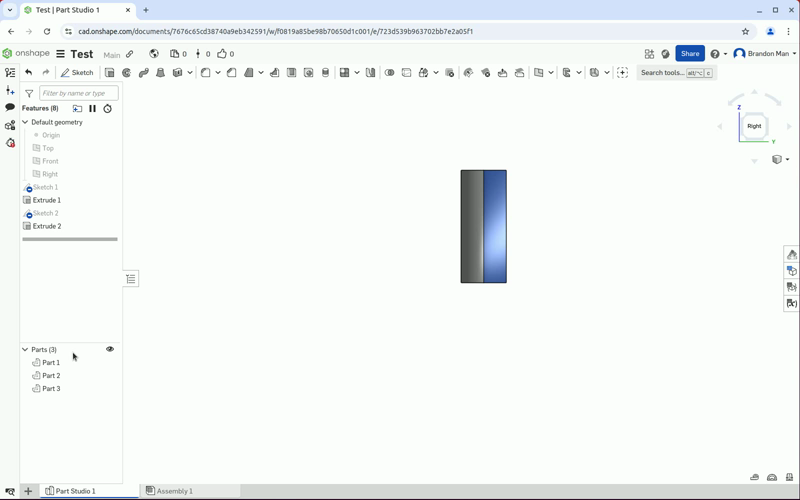
mouse_move(541, 75)
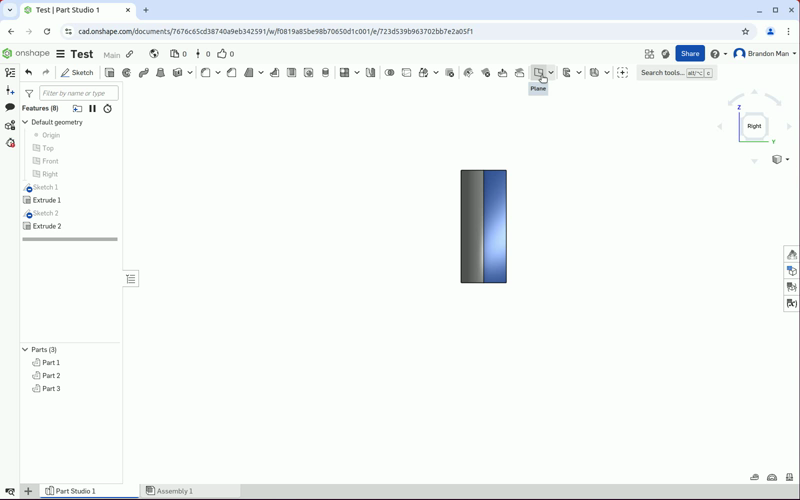
click(541, 75)
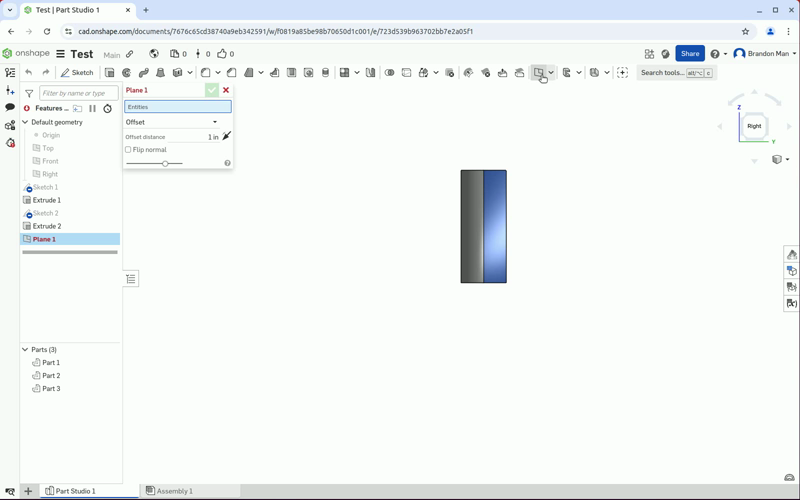
mouse_move(73, 176)
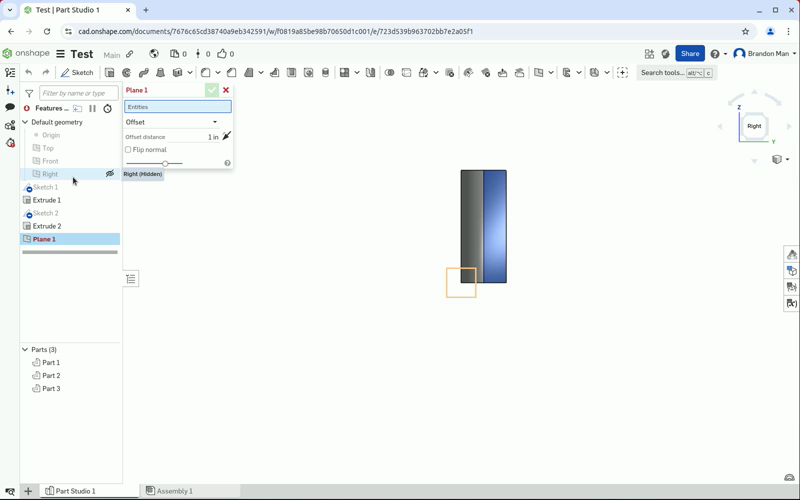
click(73, 176)
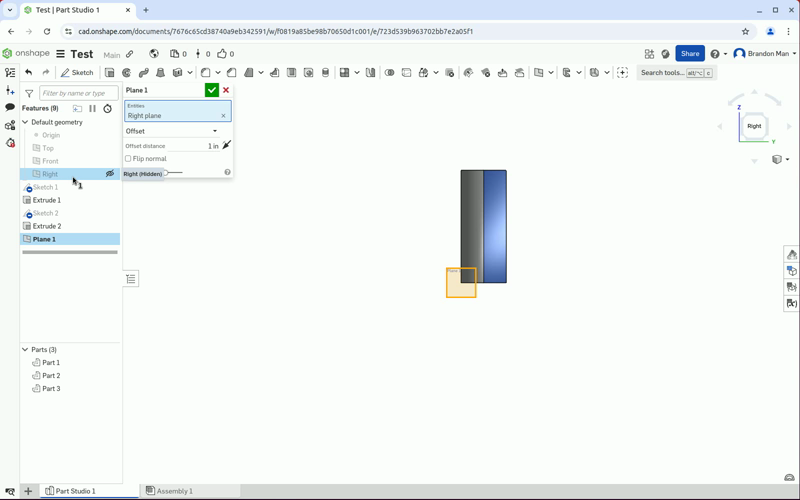
key(tab, 2)
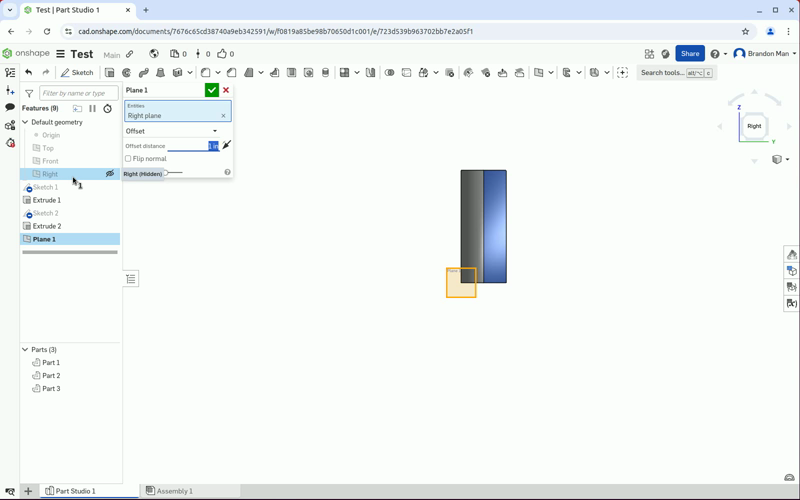
text(13.957)
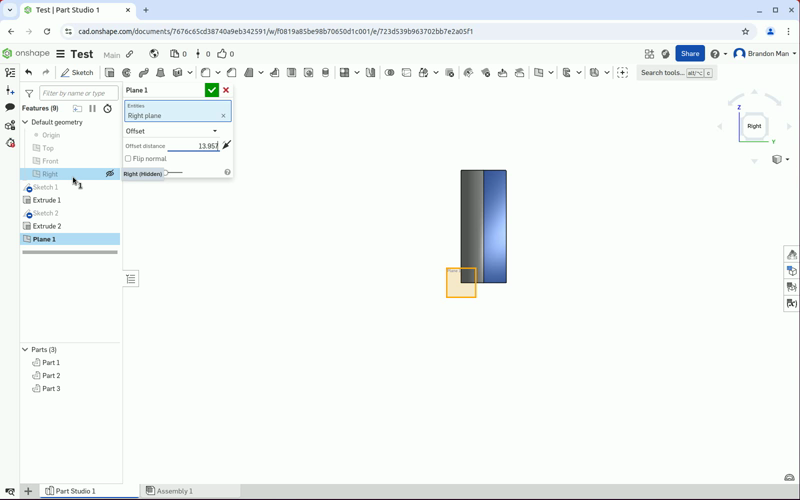
key(enter, 2)
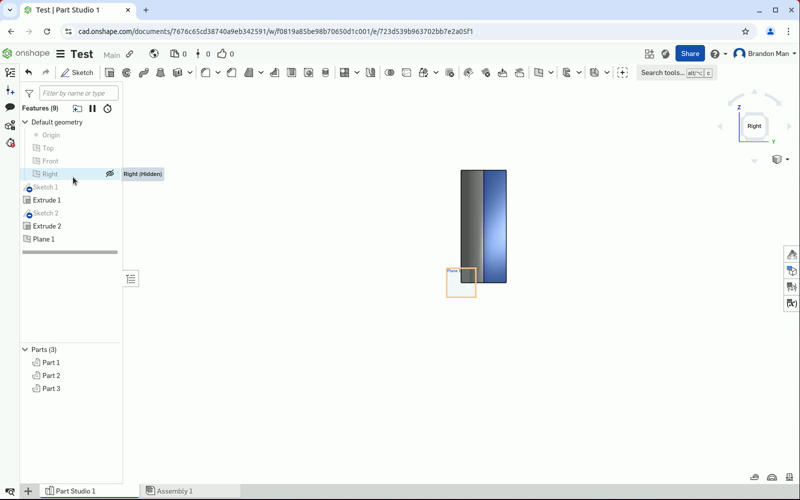
key(shift+s)
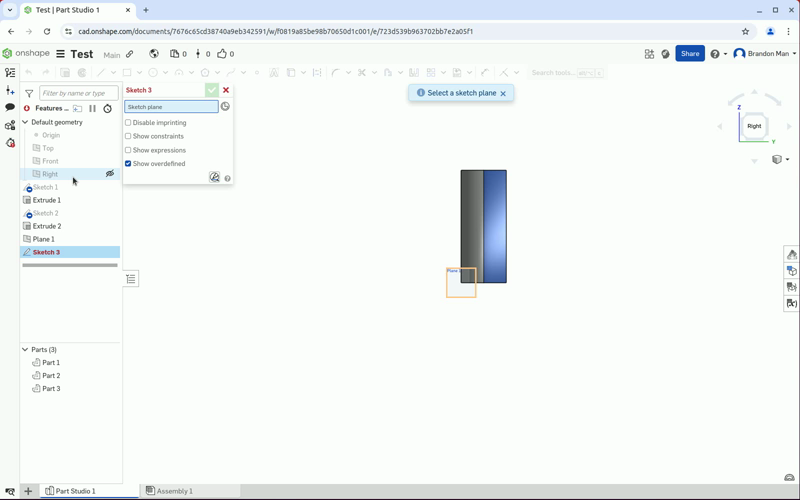
mouse_move(73, 241)
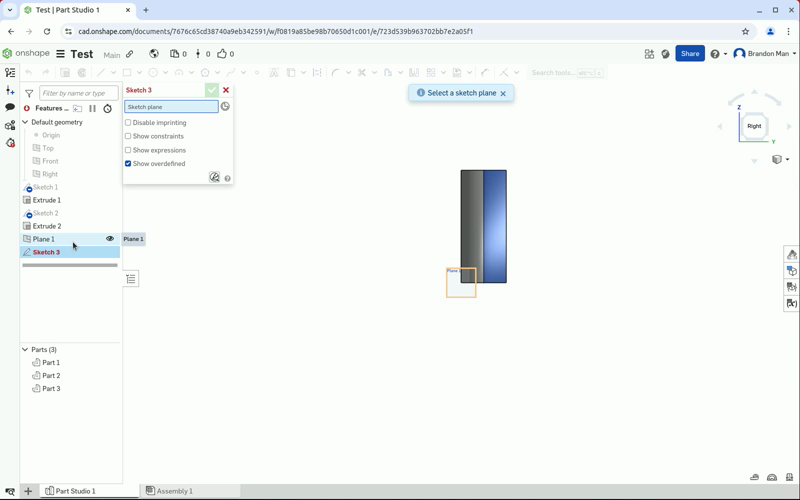
click(73, 241)
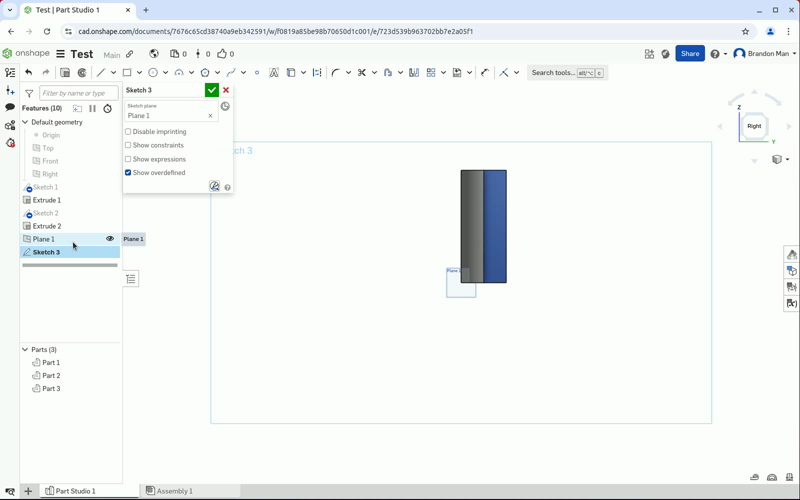
mouse_move(73, 352)
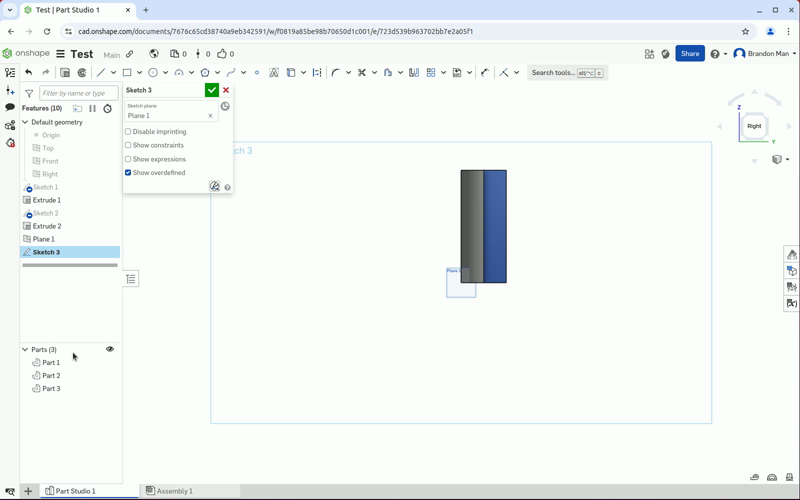
key(y)
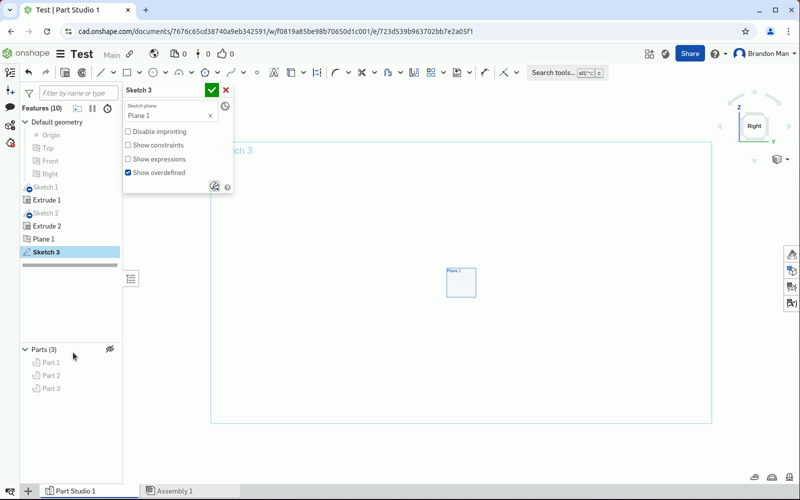
key(c)
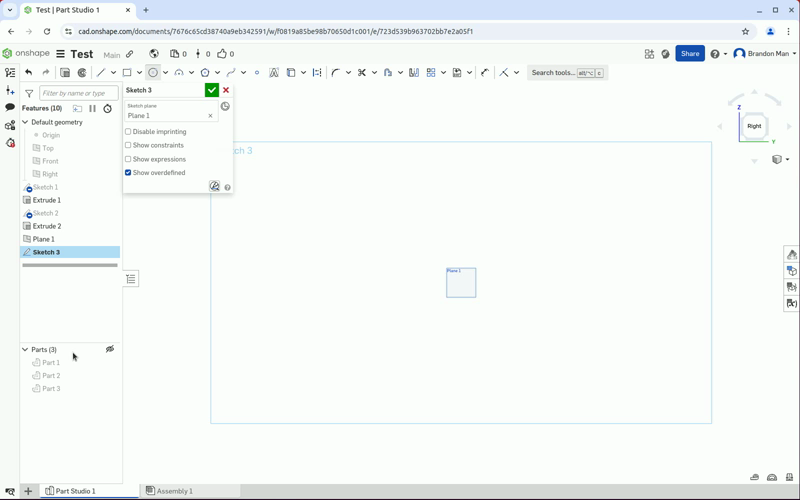
key_down(shift)
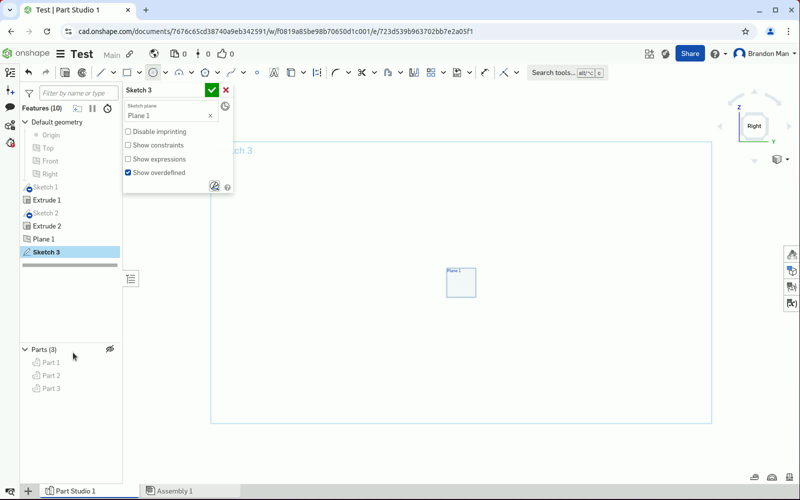
mouse_move(495, 226)
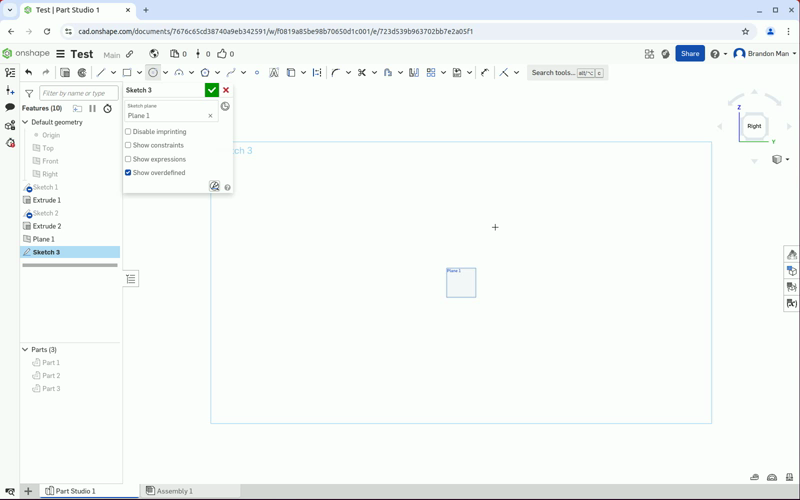
click(495, 226)
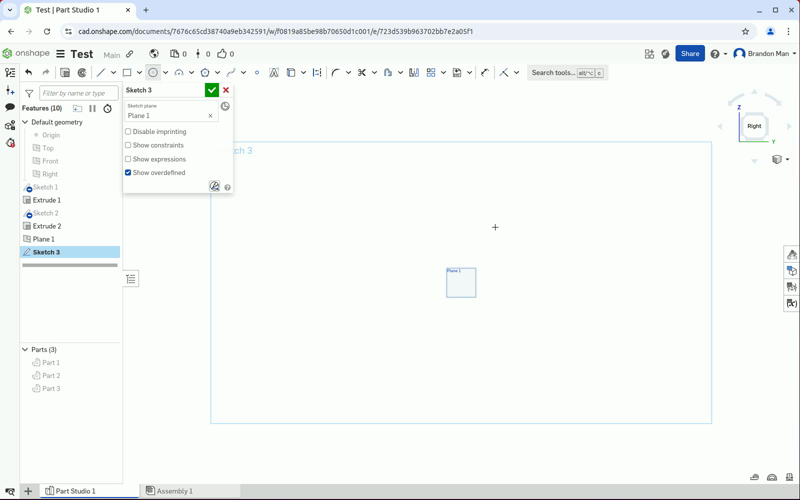
key_up(shift)
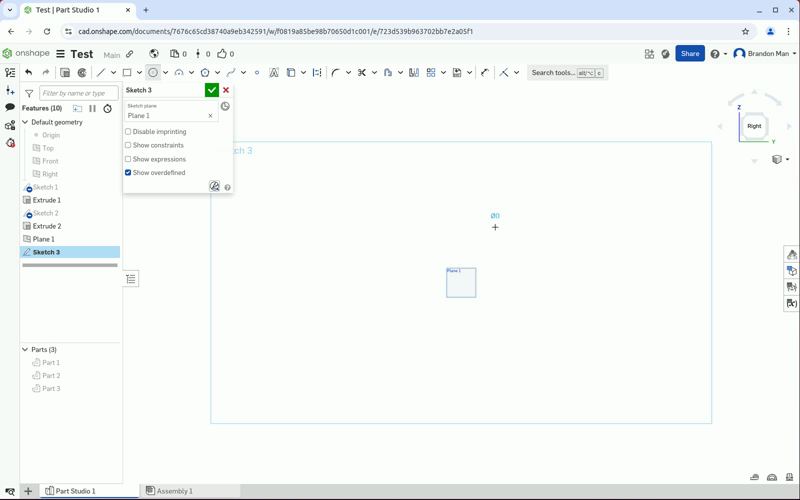
mouse_move(502, 226)
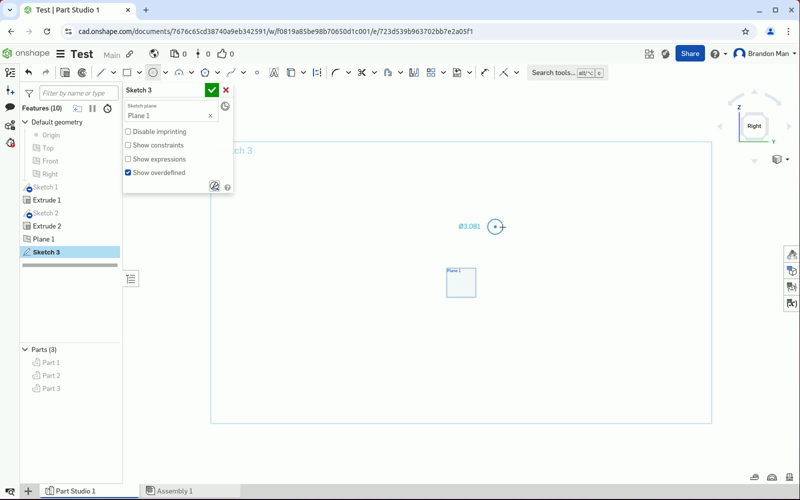
click(502, 226)
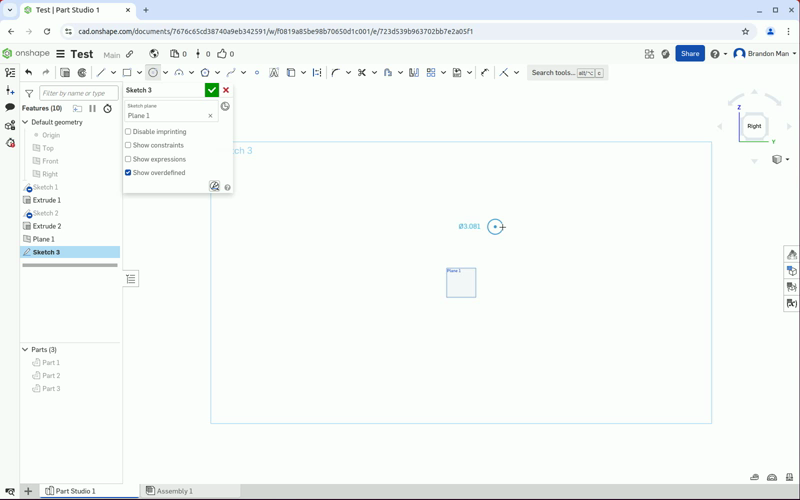
key(esc)
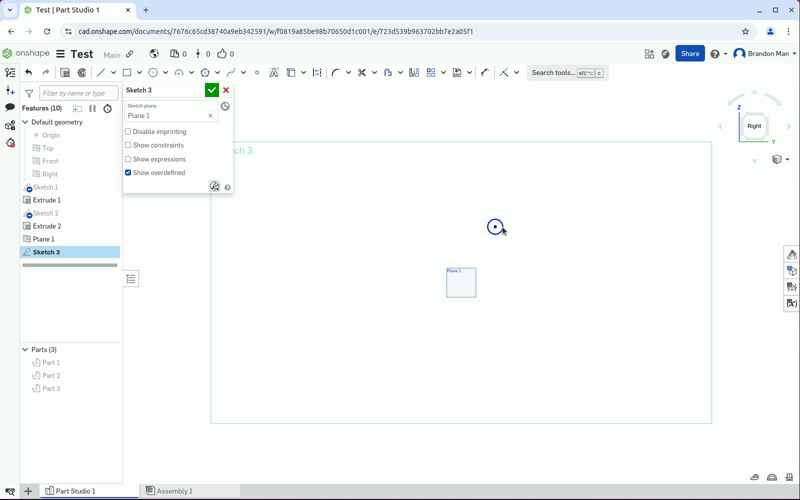
mouse_move(492, 229)
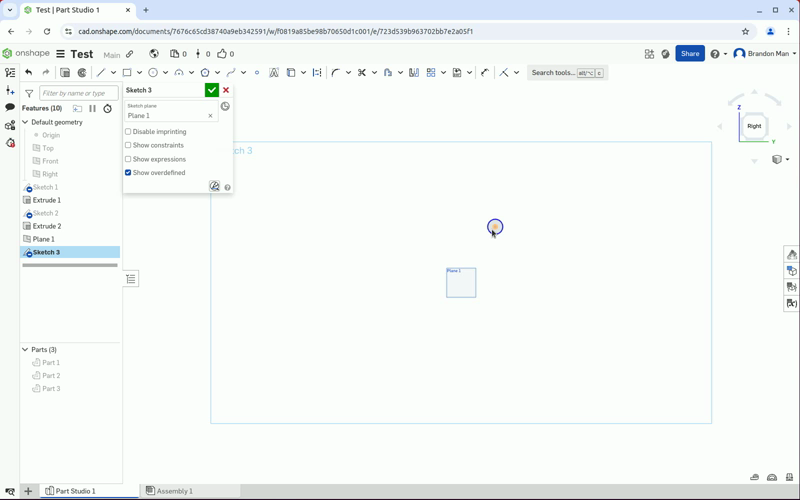
scroll(6)
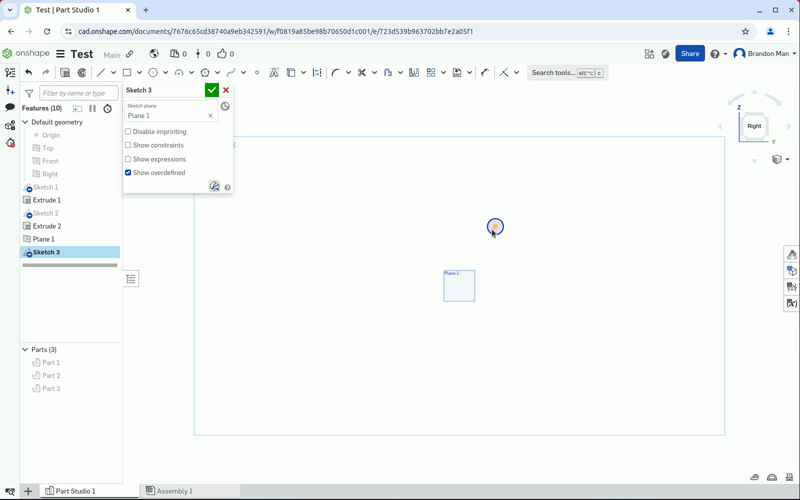
scroll(6)
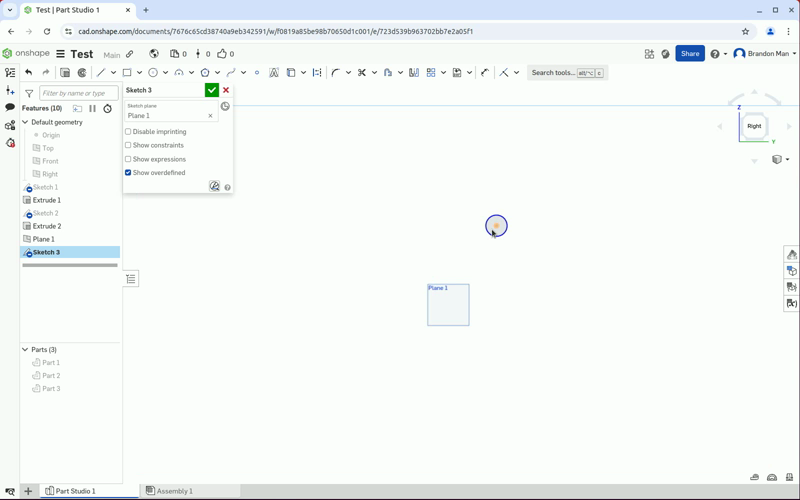
scroll(6)
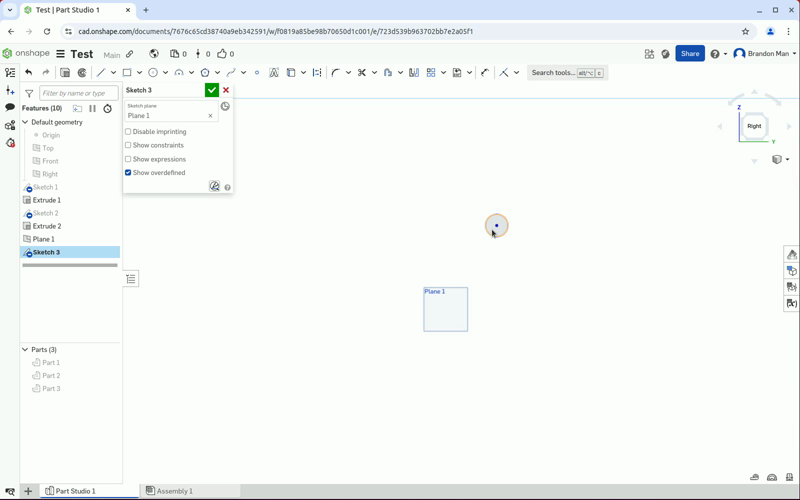
scroll(6)
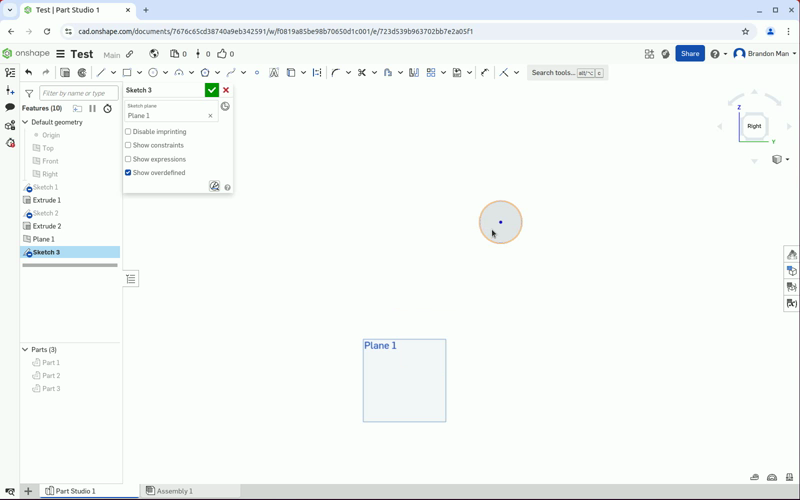
scroll(6)
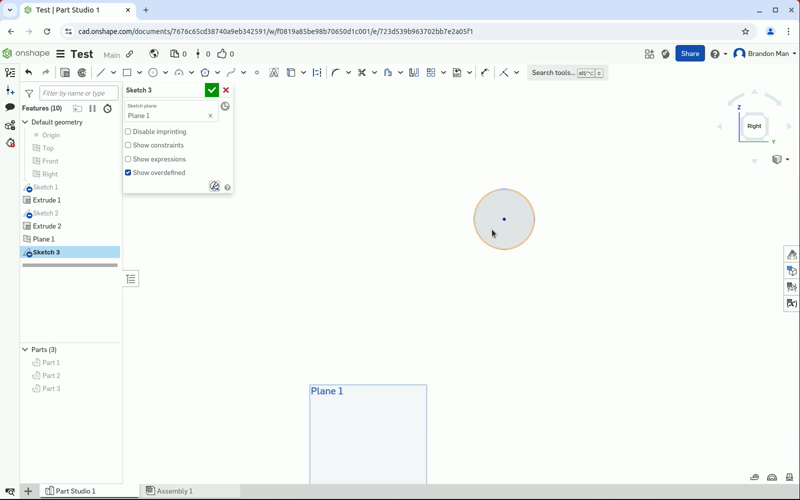
scroll(6)
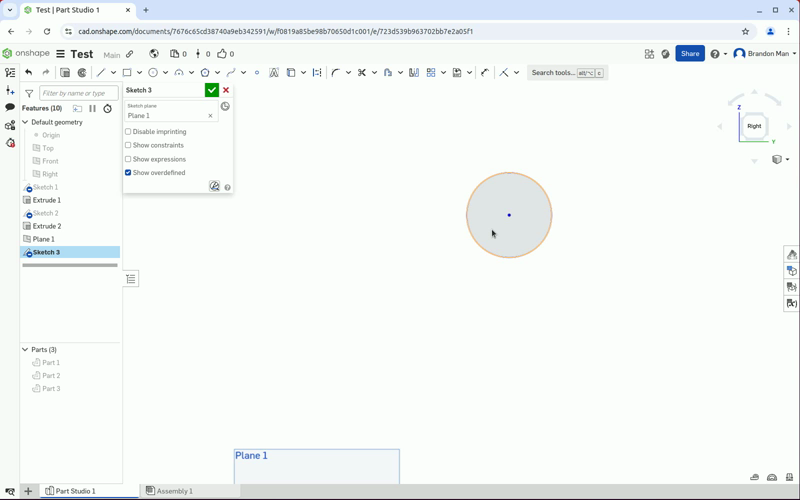
scroll(6)
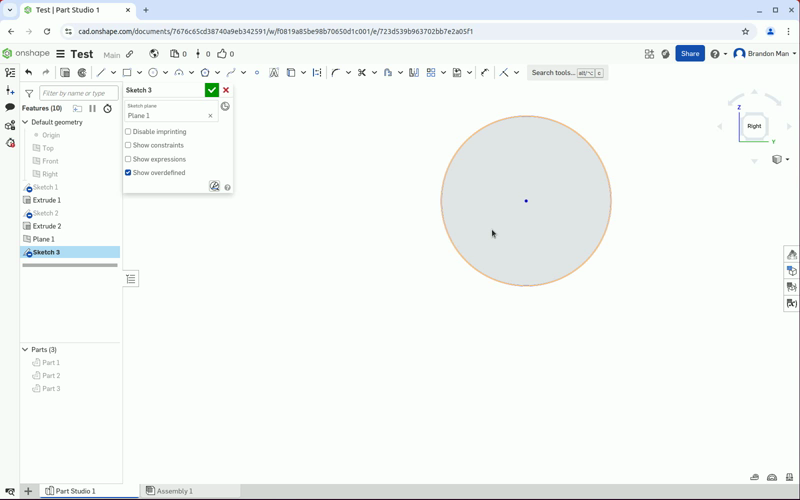
click(492, 229)
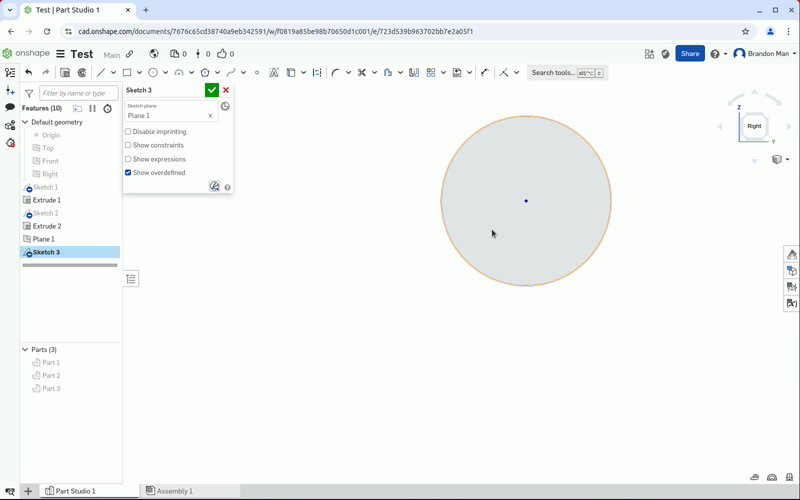
scroll(-6)
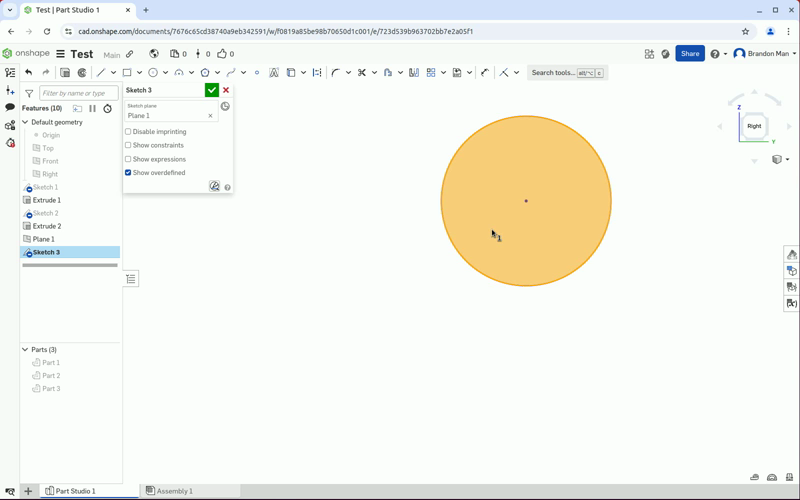
scroll(-6)
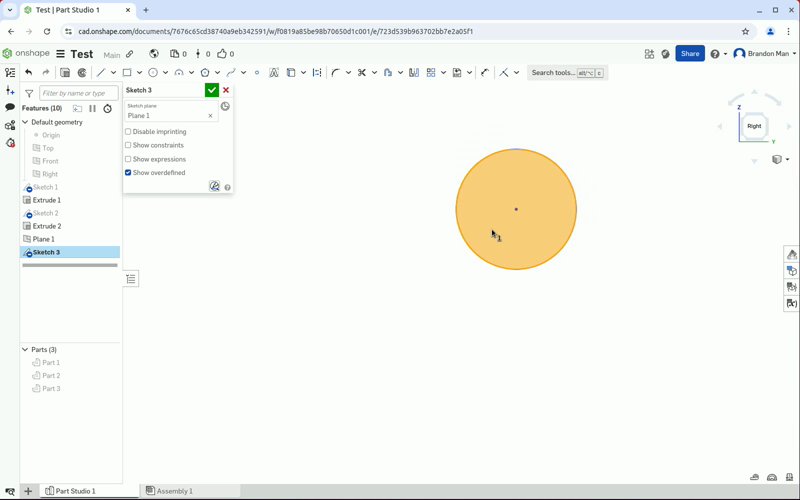
scroll(-6)
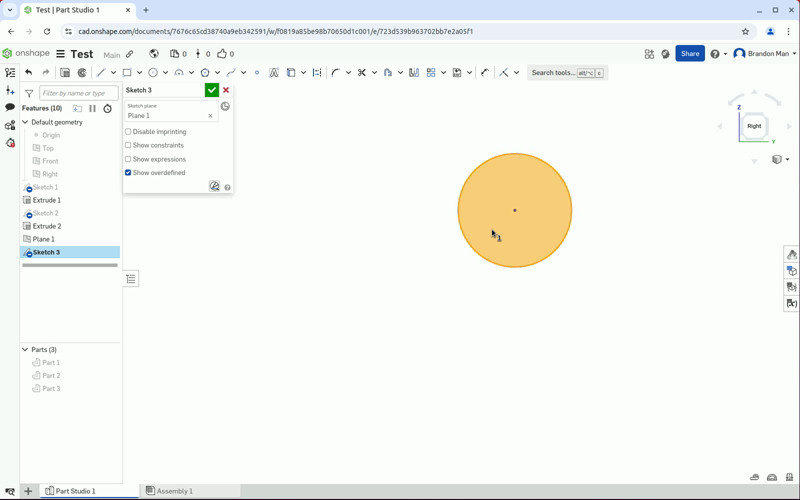
scroll(-6)
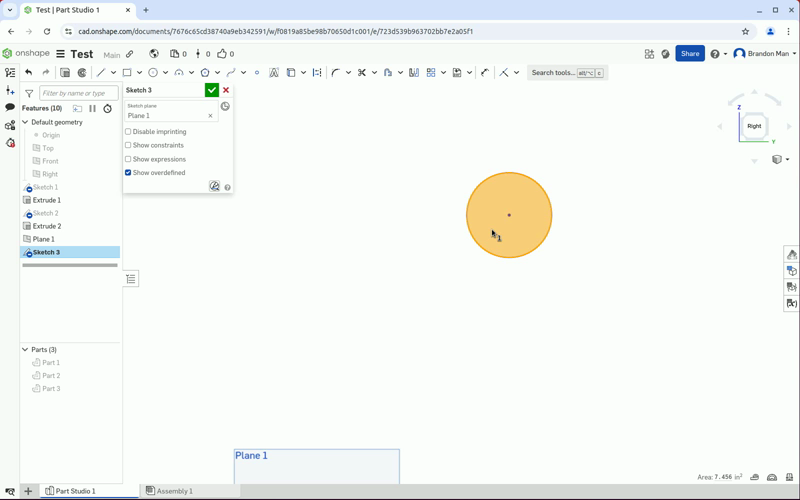
scroll(-6)
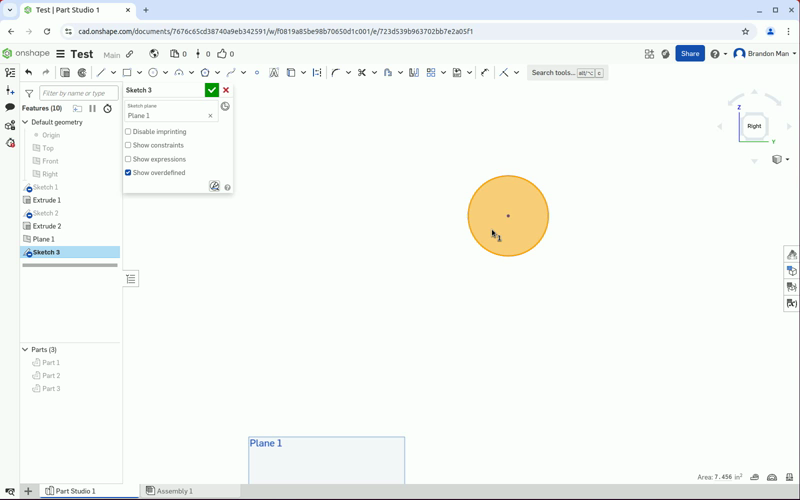
scroll(-6)
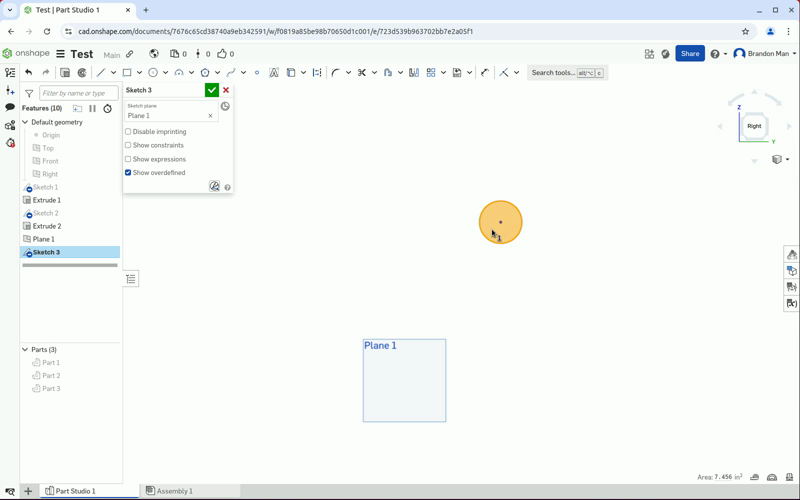
scroll(-6)
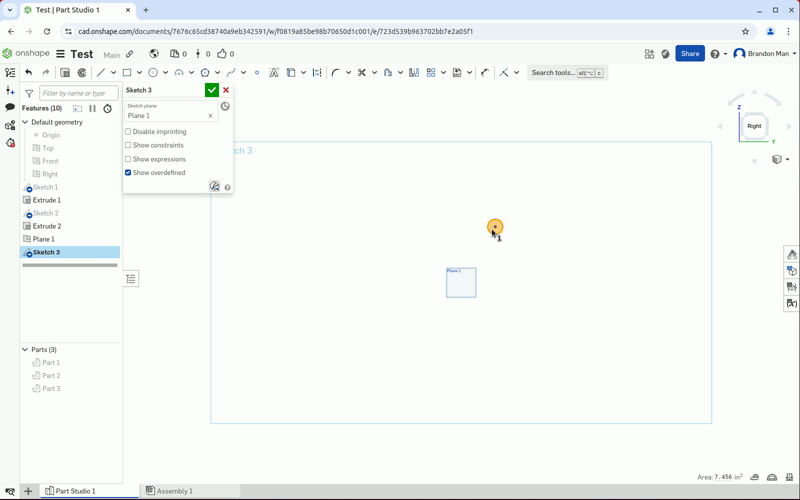
mouse_move(73, 352)
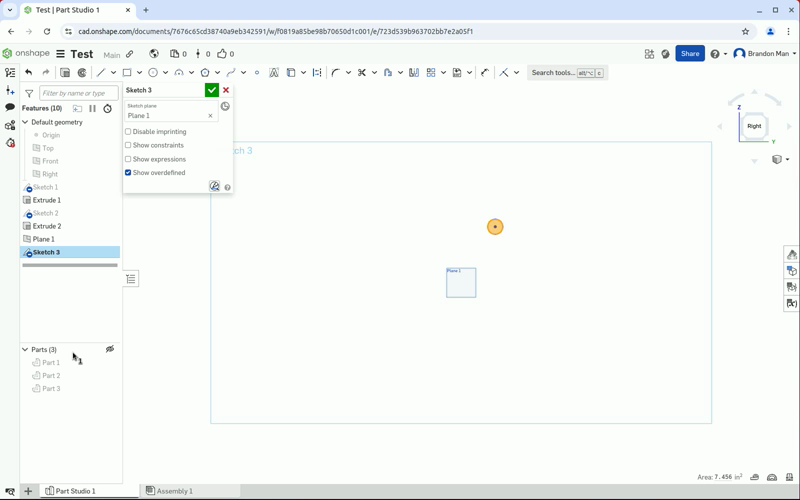
key(shift+y)
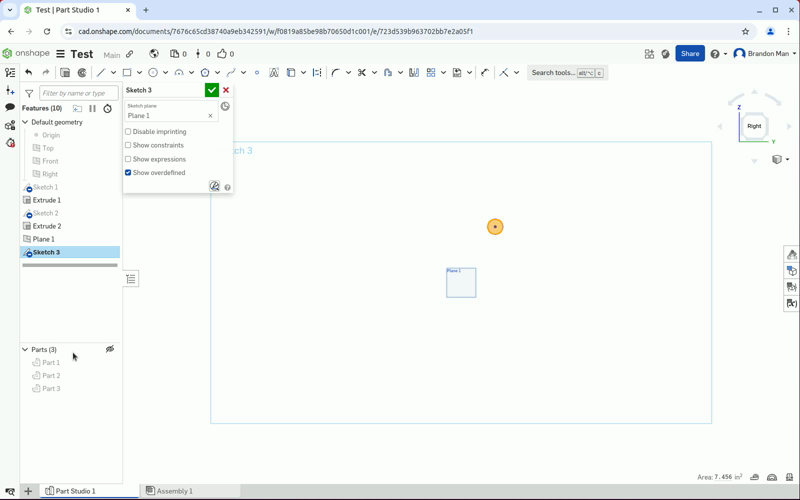
key(shift+e)
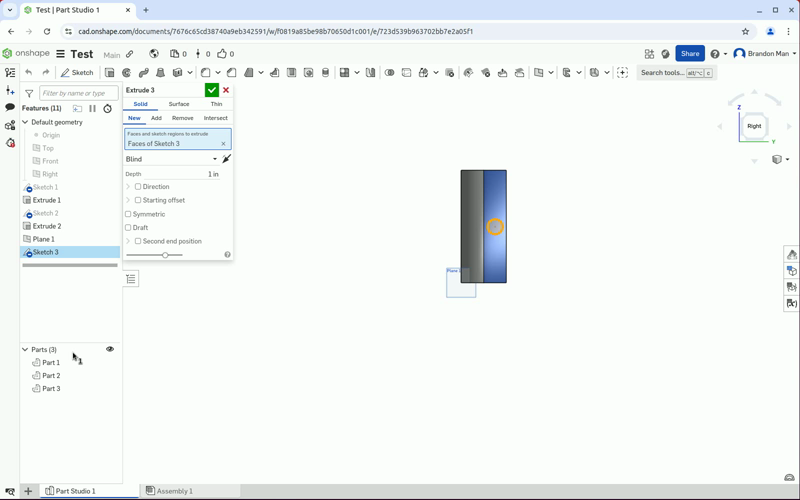
mouse_move(143, 106)
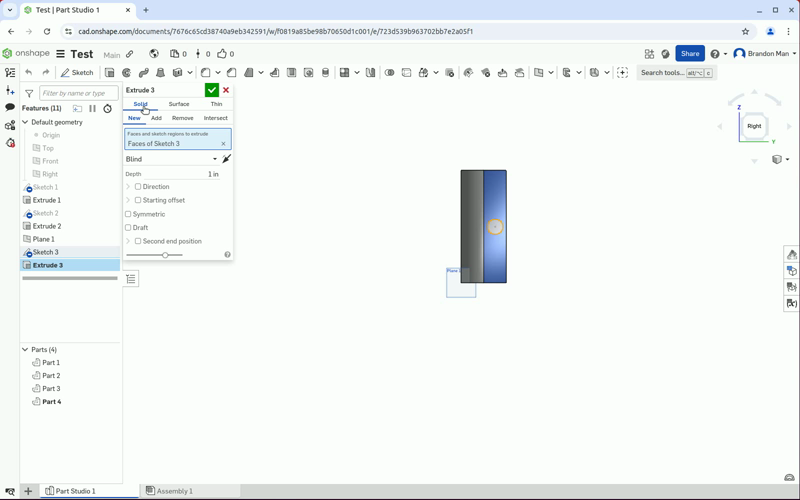
click(143, 106)
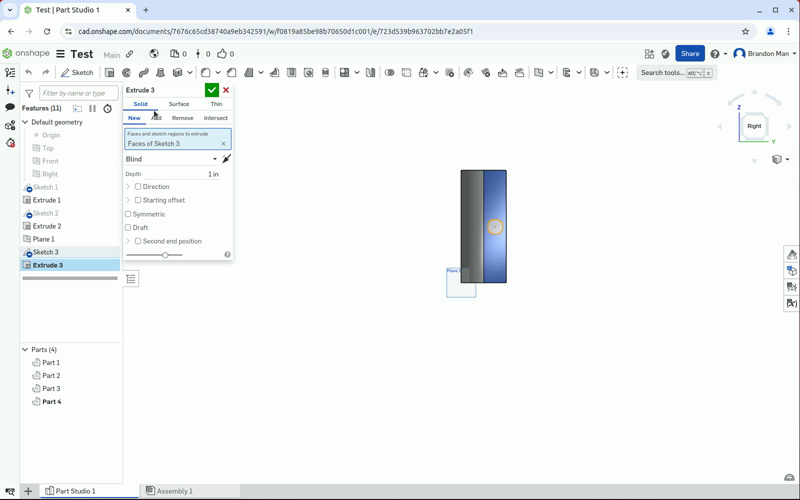
mouse_move(186, 120)
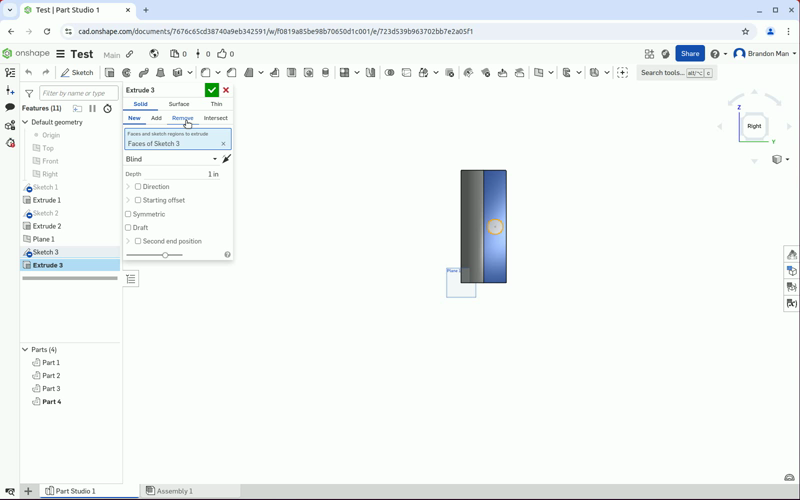
click(186, 120)
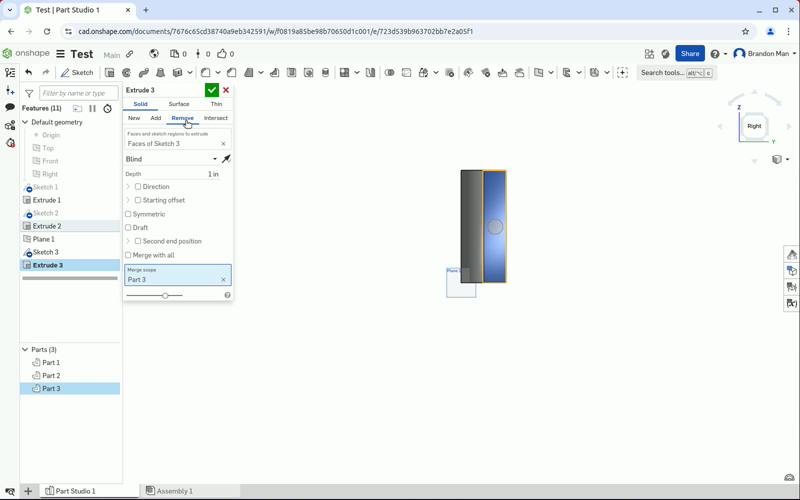
key(tab, 4)
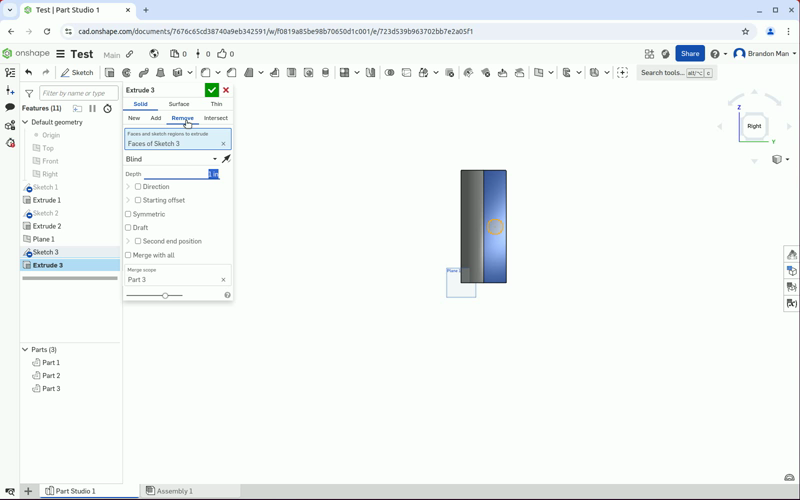
text(23.108)
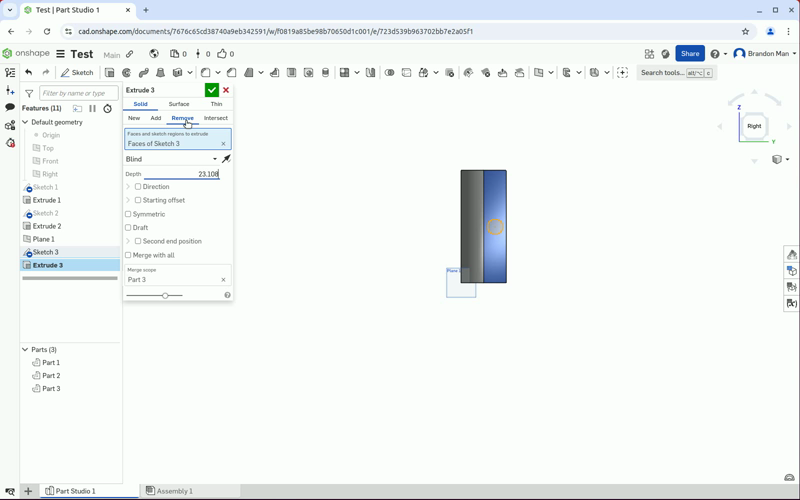
key(tab, 6)
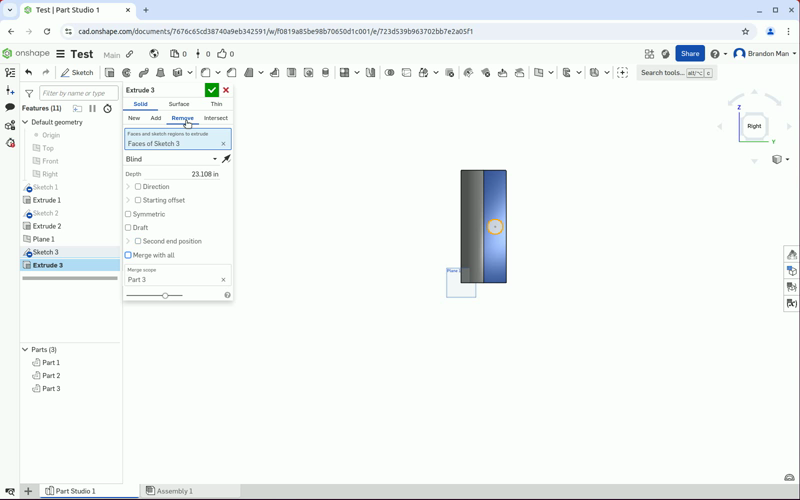
key(space)
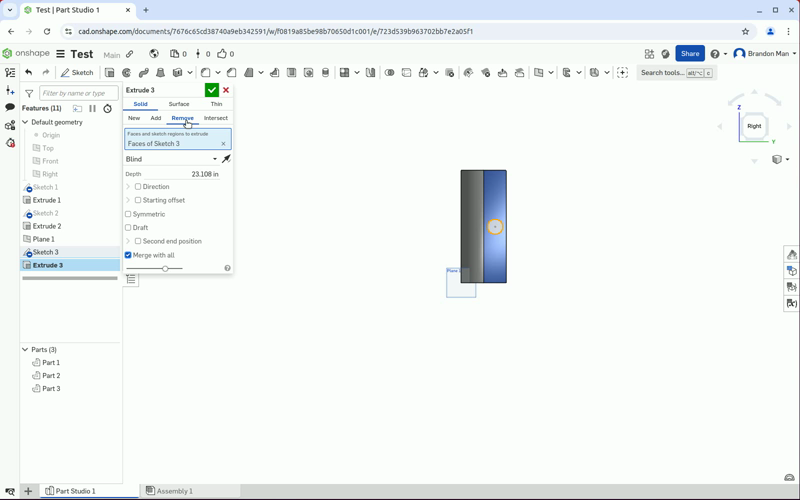
key(enter)
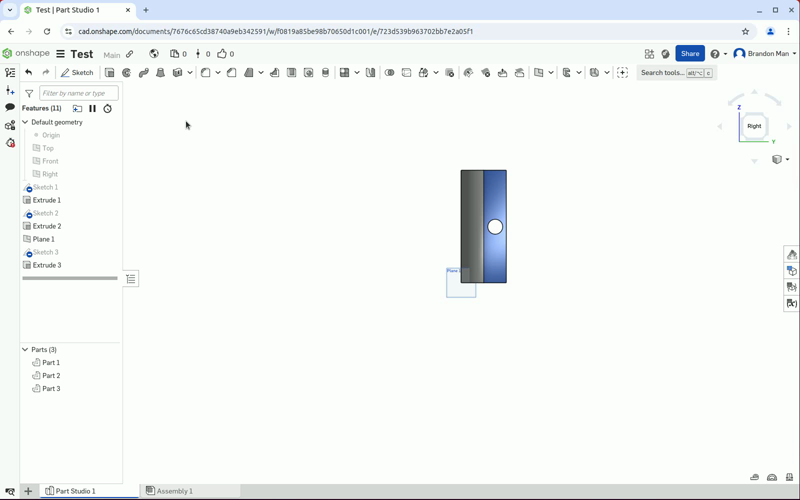
key(shift+h)
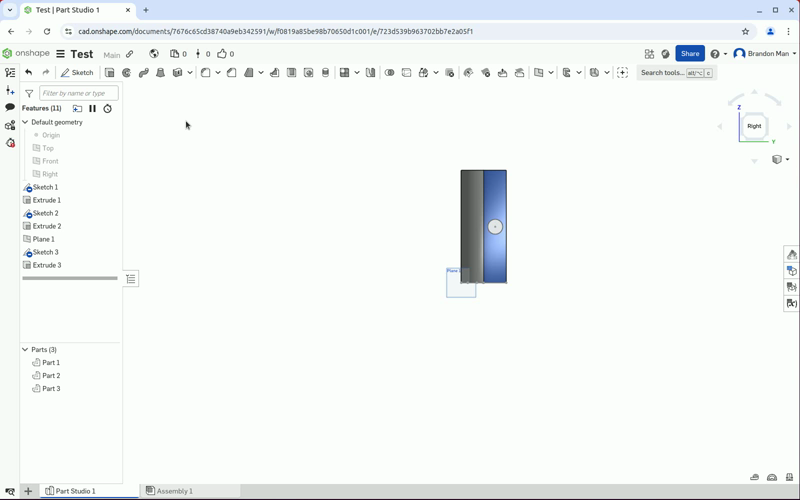
key(shift+h)
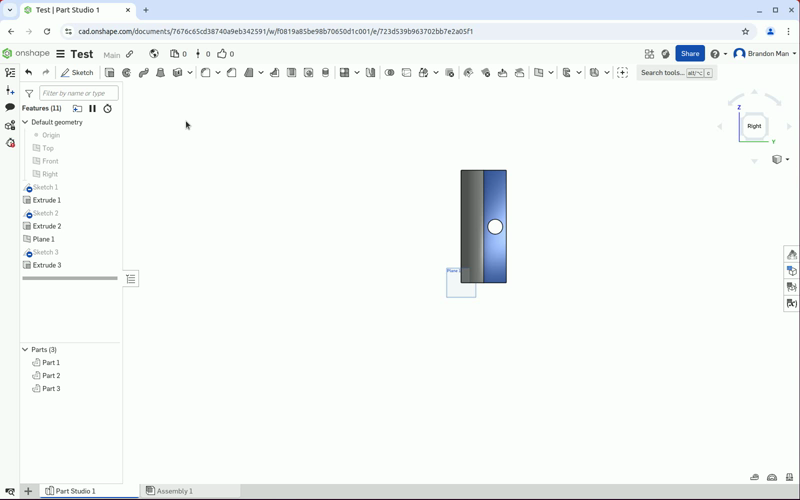
mouse_move(73, 189)
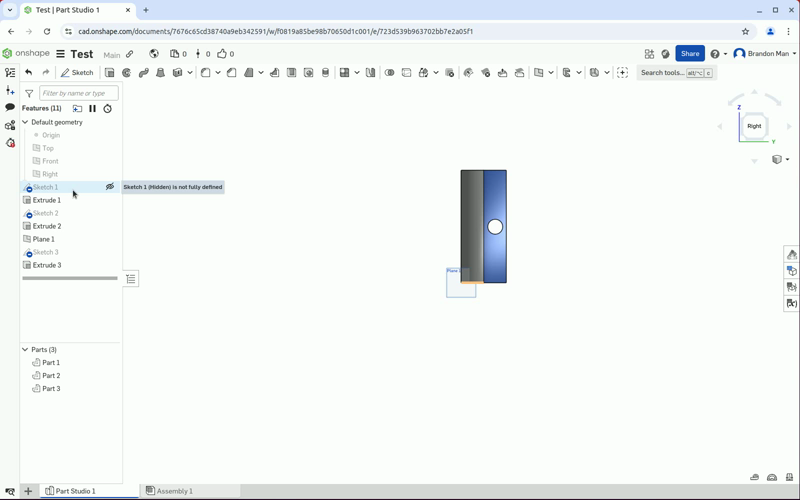
click(73, 189)
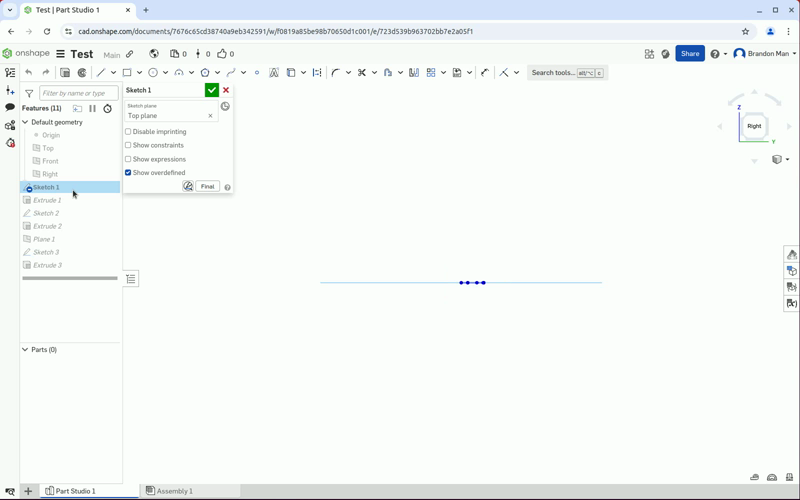
mouse_move(229, 92)
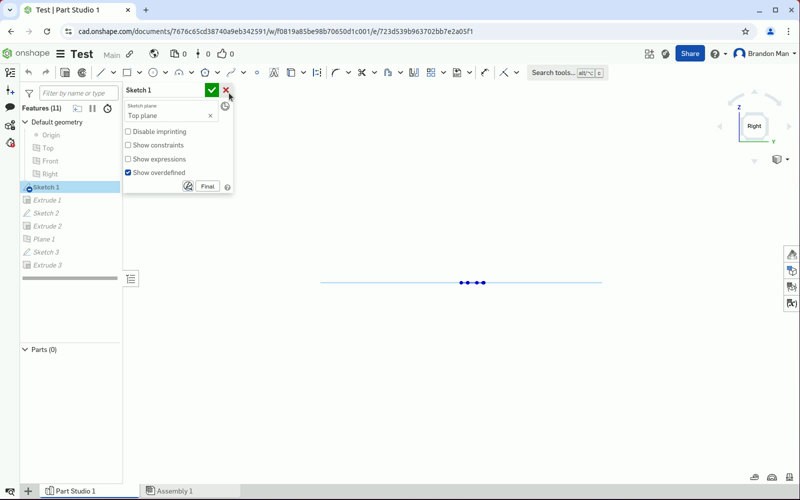
click(229, 92)
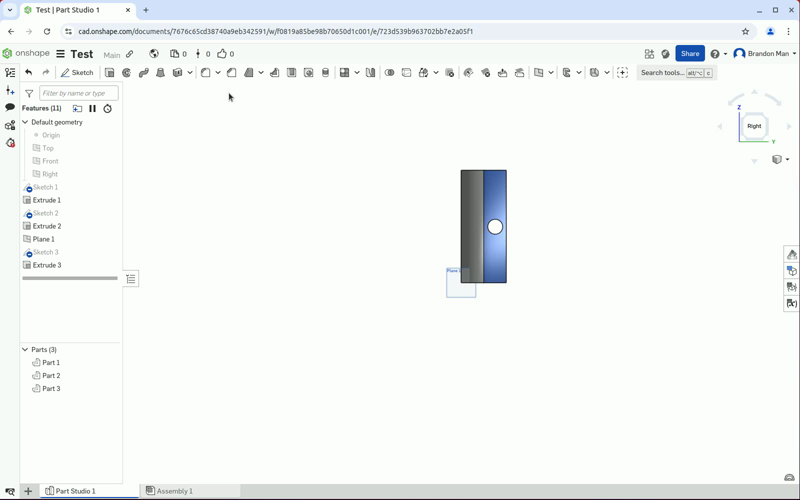
mouse_move(73, 352)
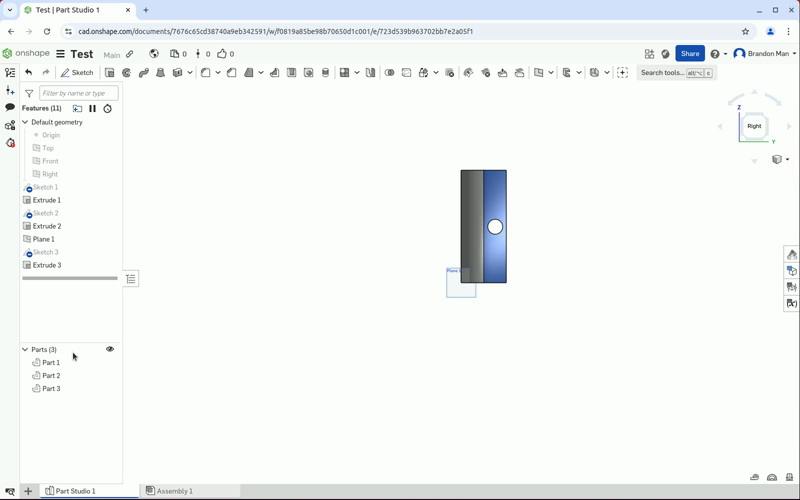
key(y)
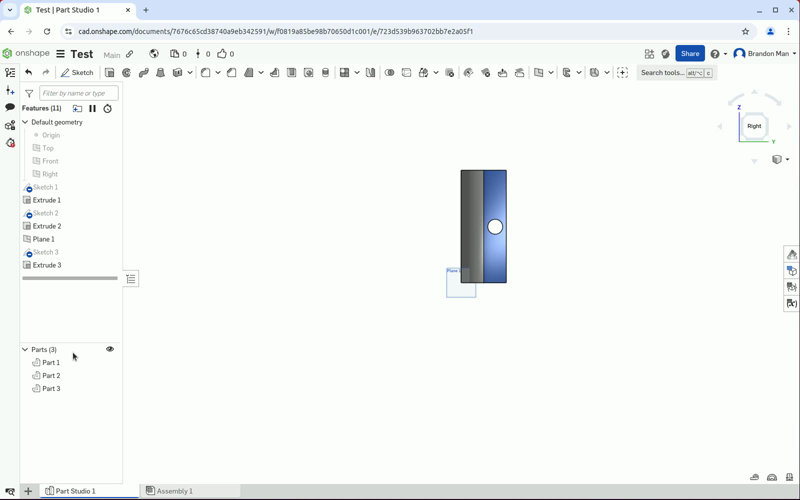
key(shift+p)
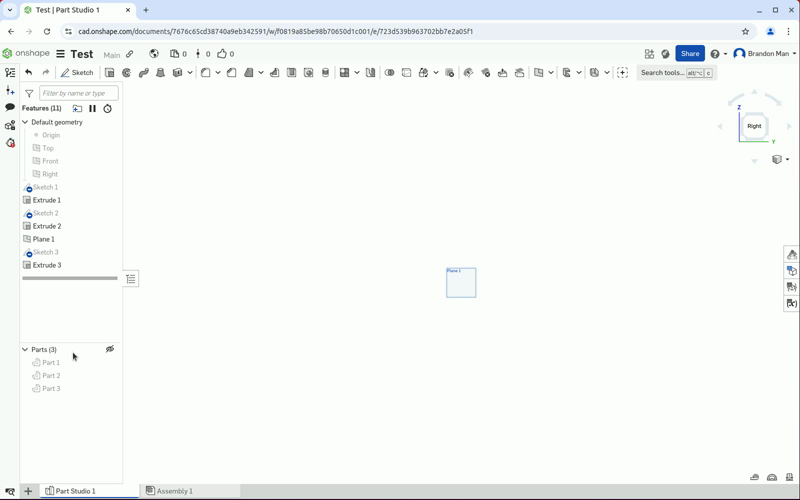
key(space)
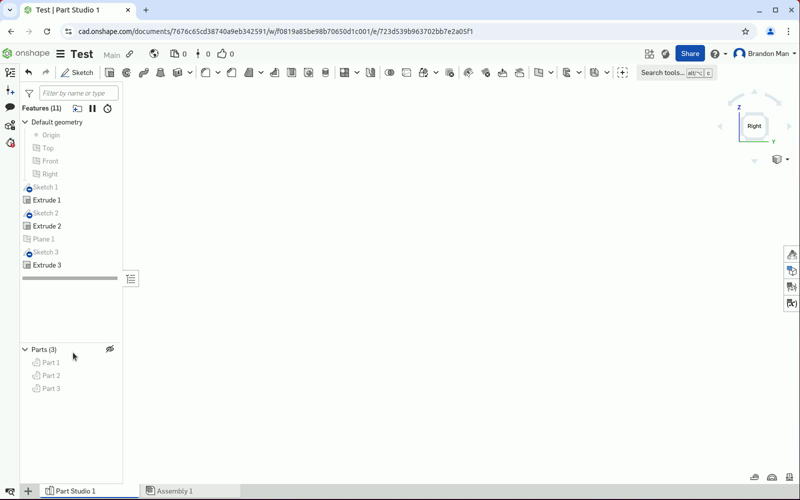
key_down(shift)
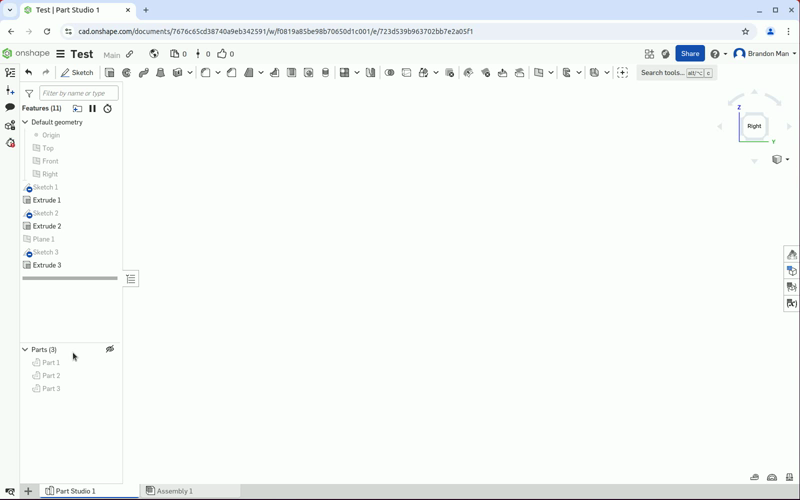
key(right)
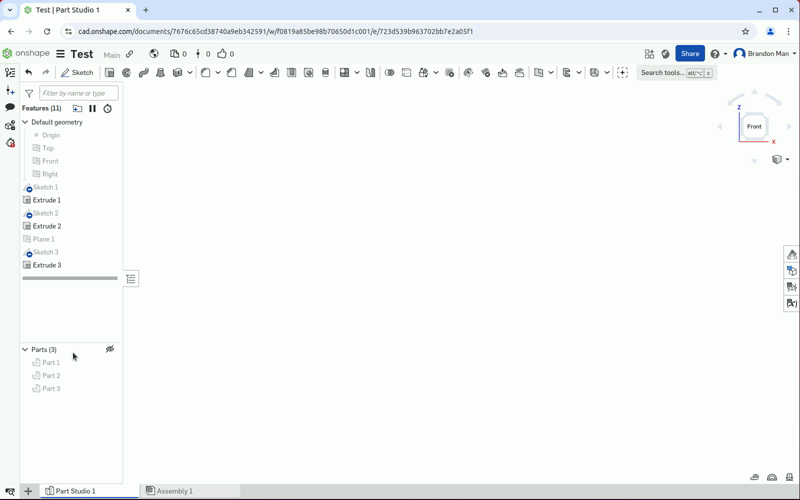
key_up(shift)
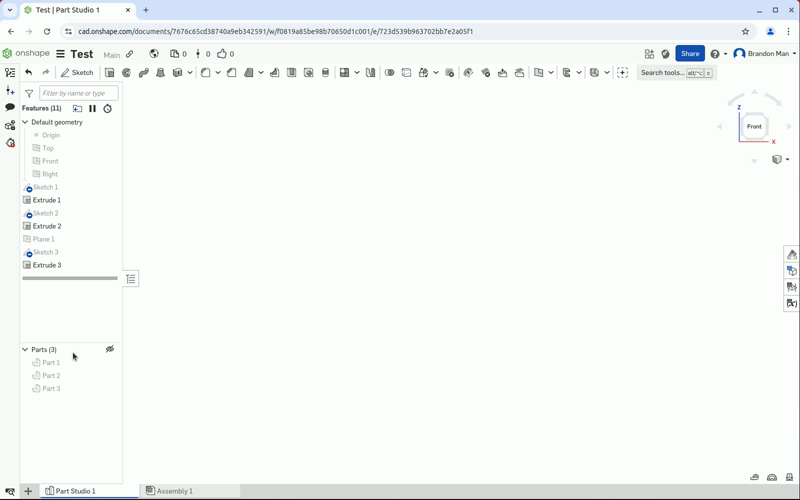
mouse_move(73, 352)
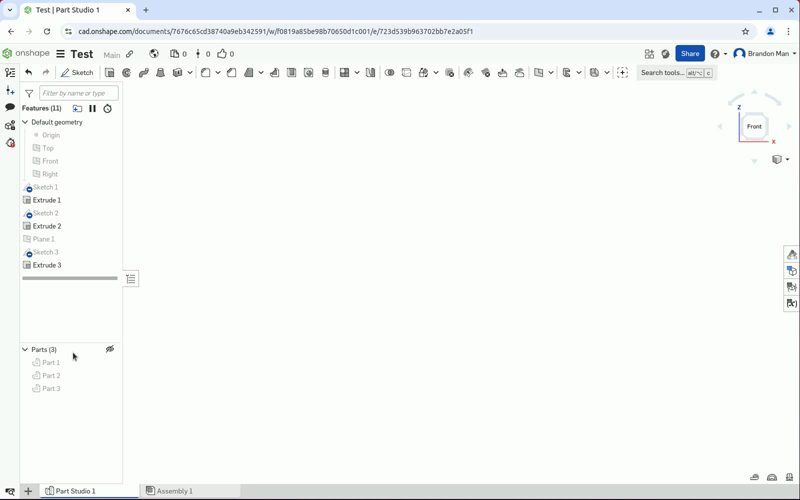
key(shift+y)
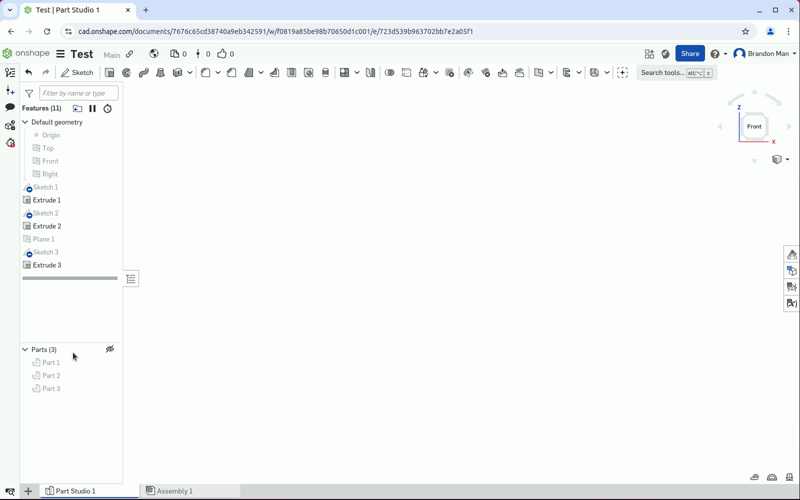
key(shift+s)
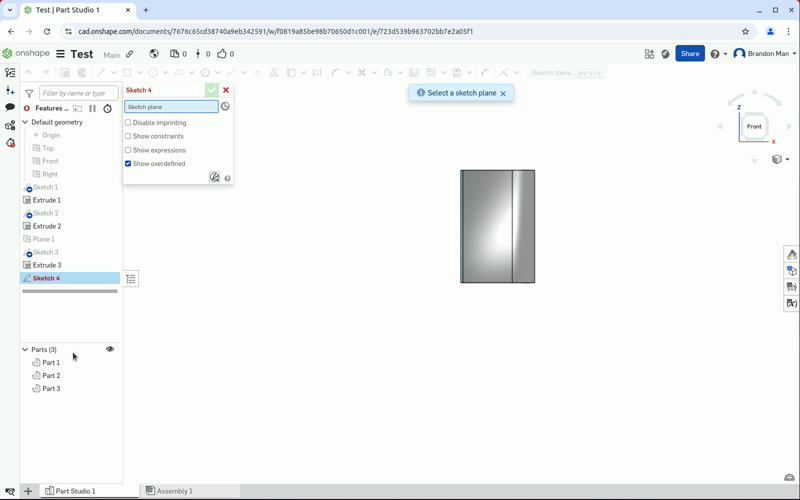
mouse_move(73, 163)
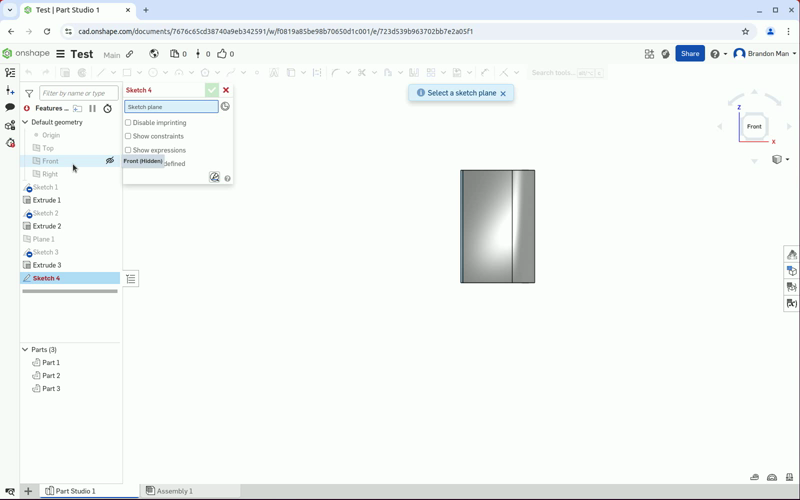
click(73, 163)
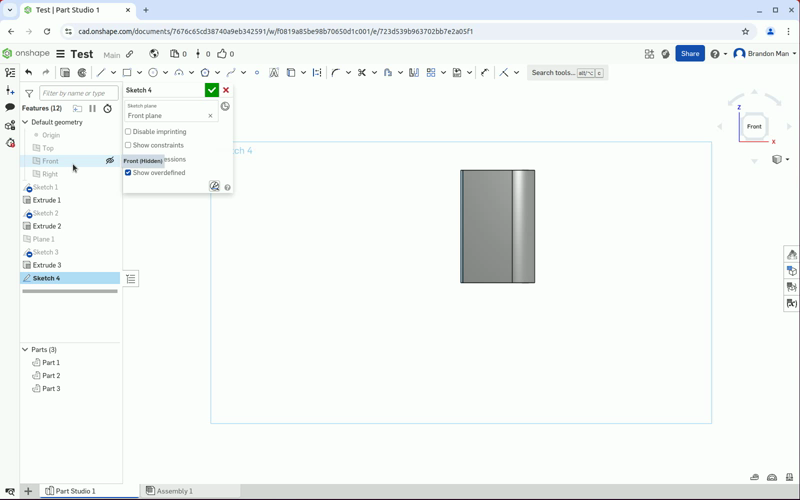
mouse_move(73, 352)
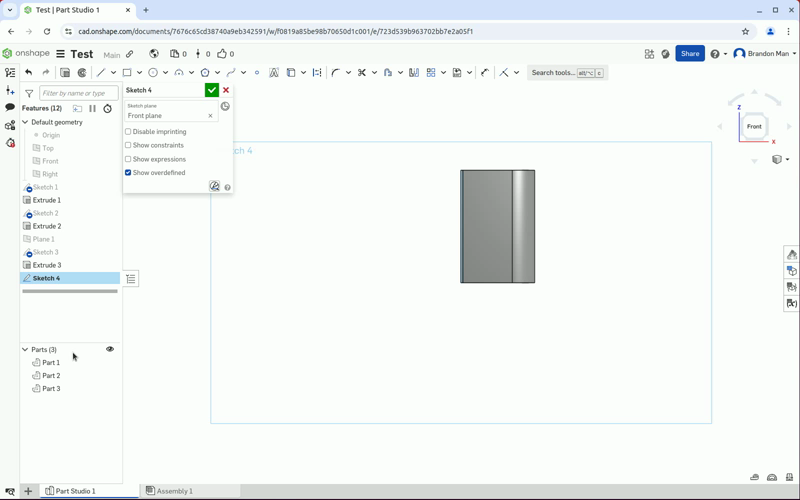
key(y)
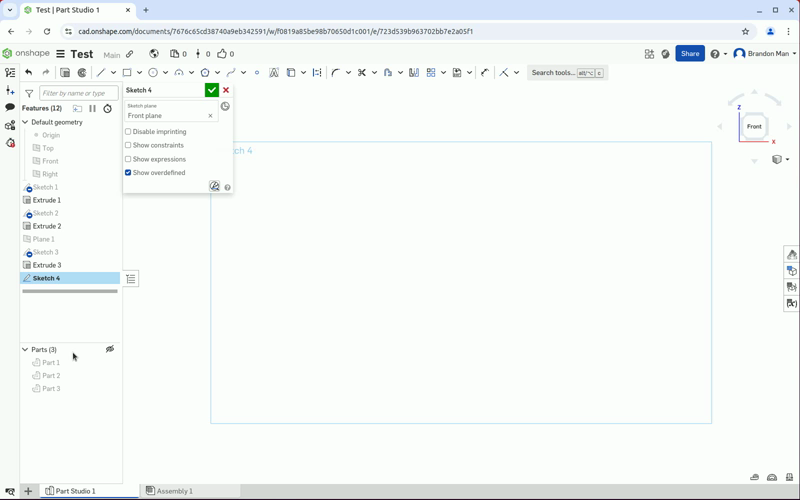
key(l)
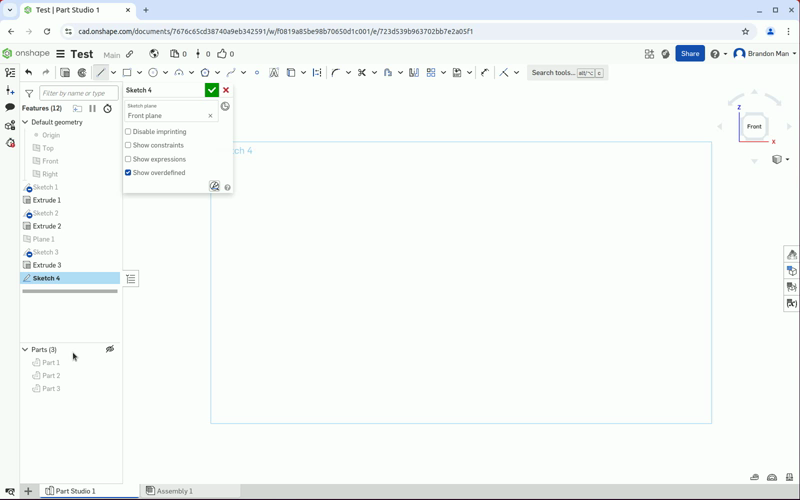
key_down(shift)
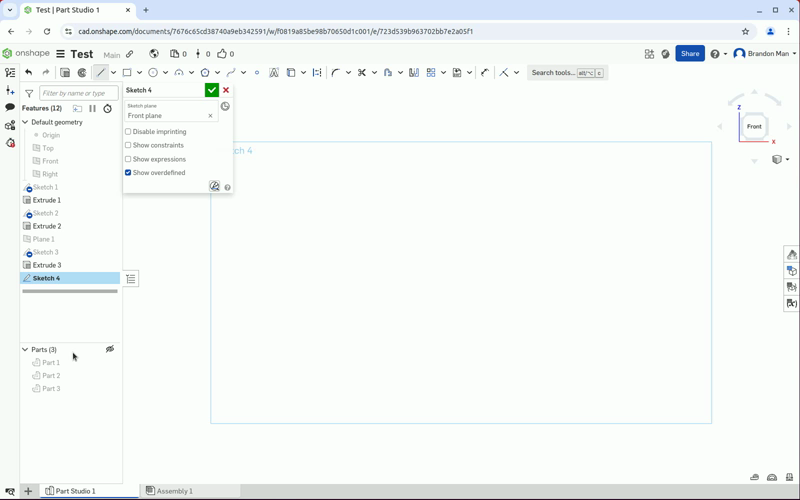
mouse_move(474, 246)
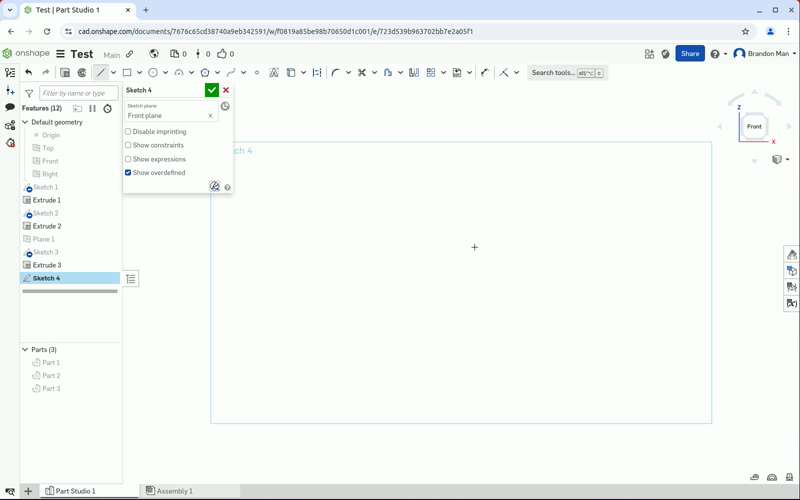
click(474, 246)
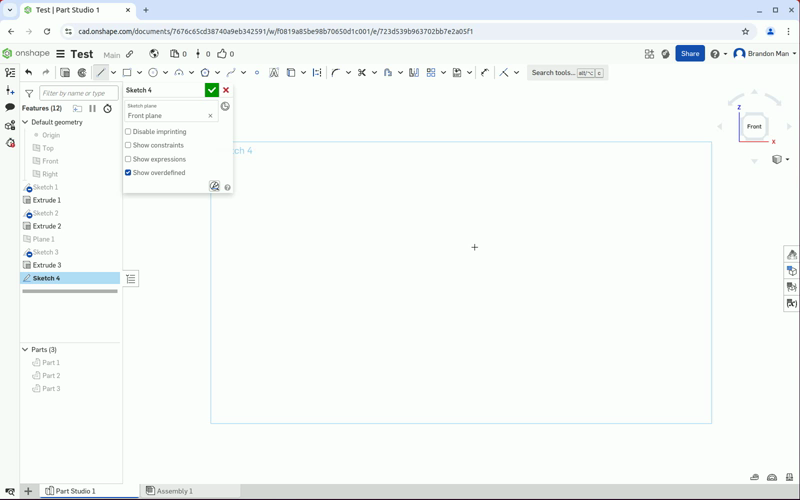
key_up(shift)
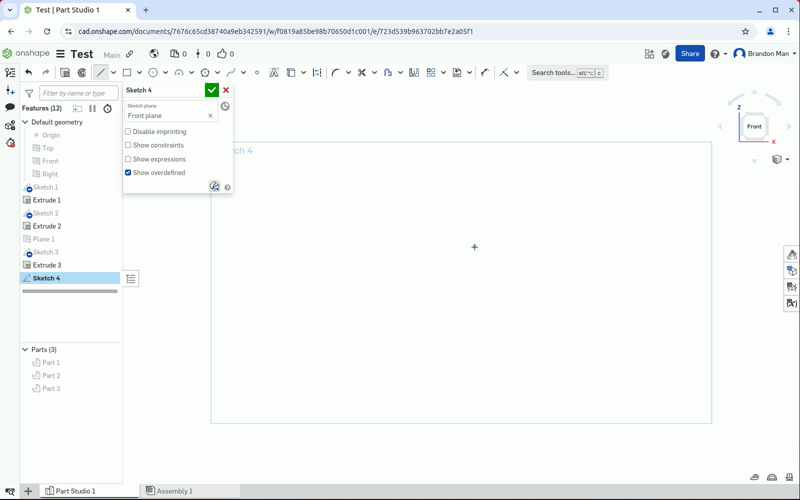
key_down(shift)
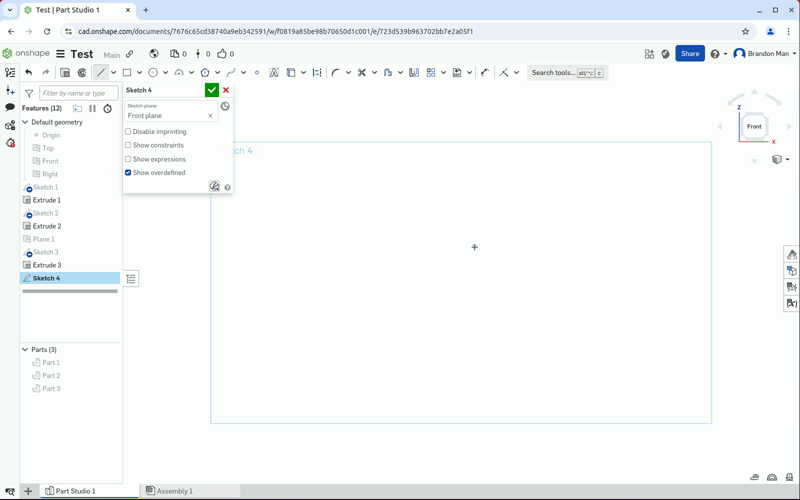
mouse_move(504, 246)
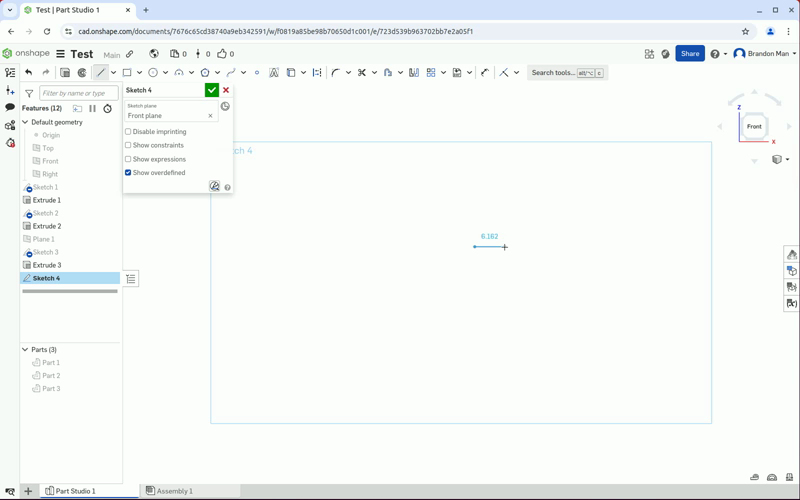
mouse_move(492, 246)
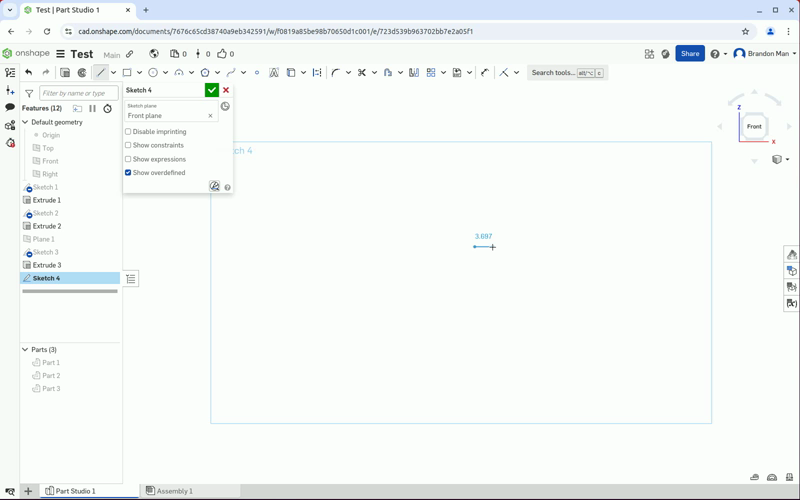
click(492, 246)
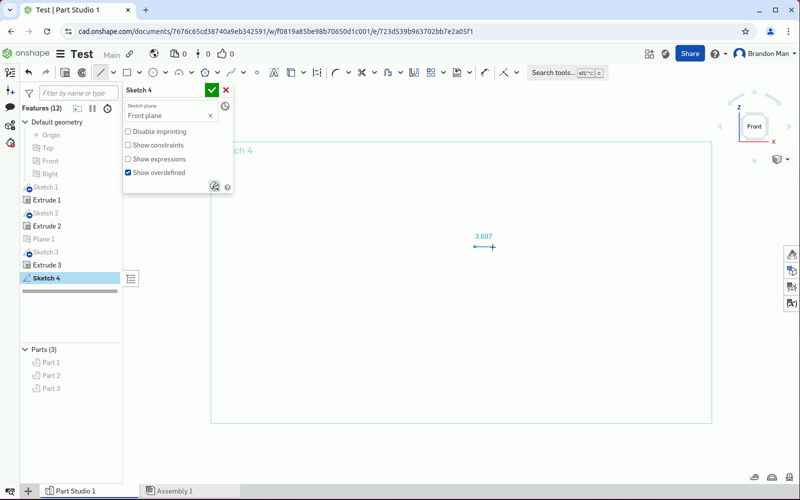
key_up(shift)
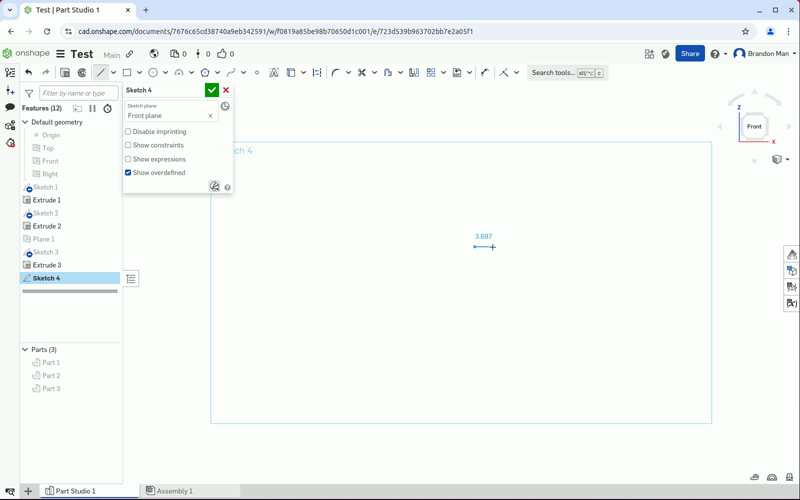
key_down(shift)
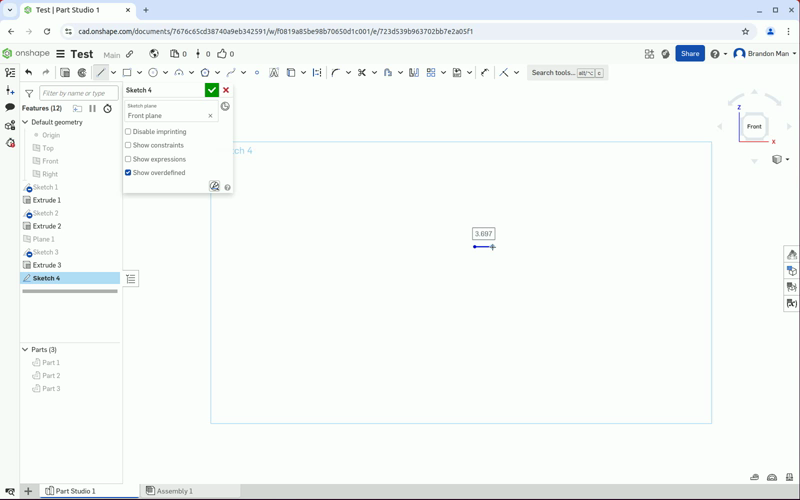
mouse_move(522, 246)
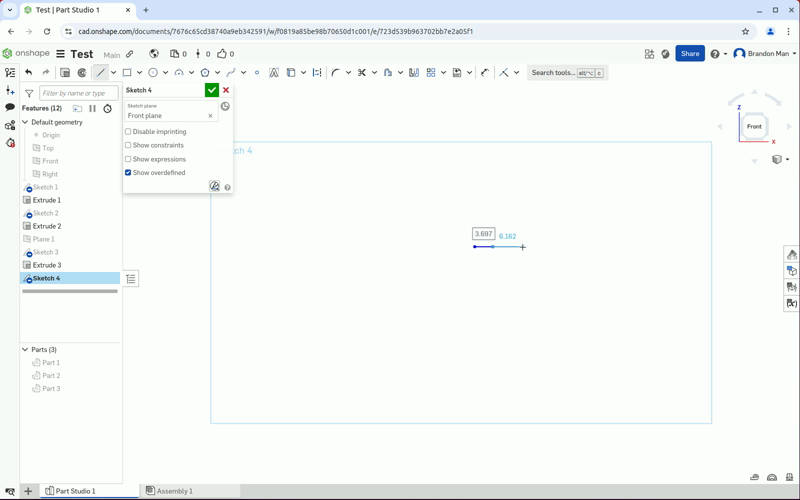
mouse_move(492, 201)
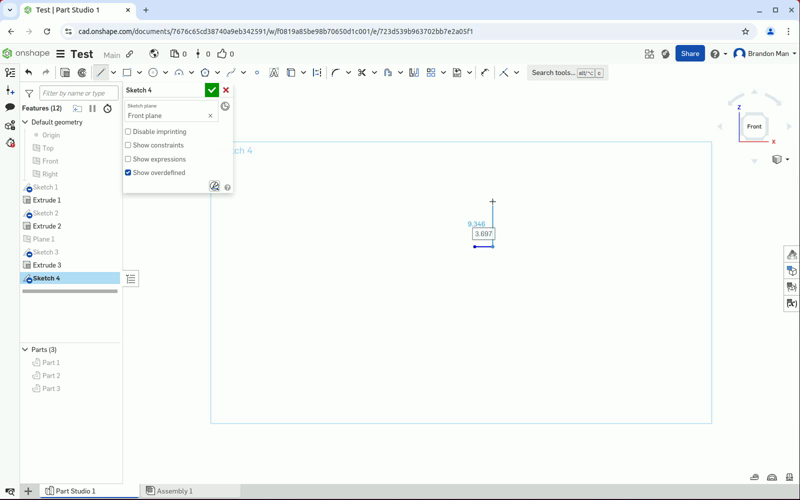
click(492, 201)
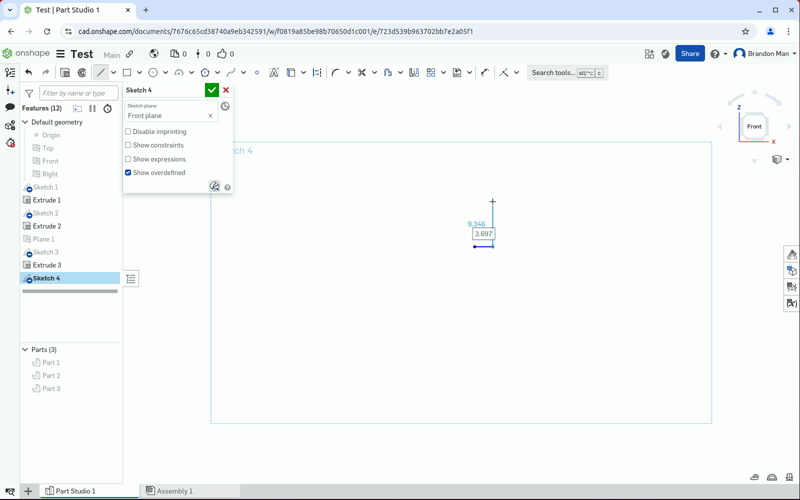
key_up(shift)
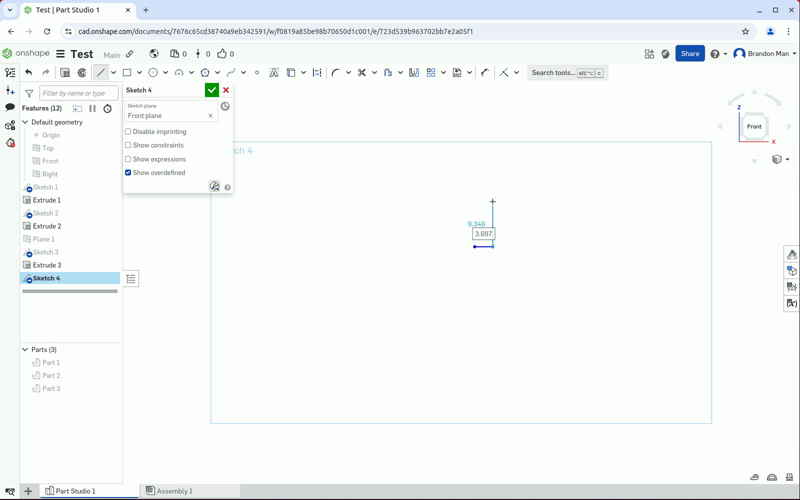
key_down(shift)
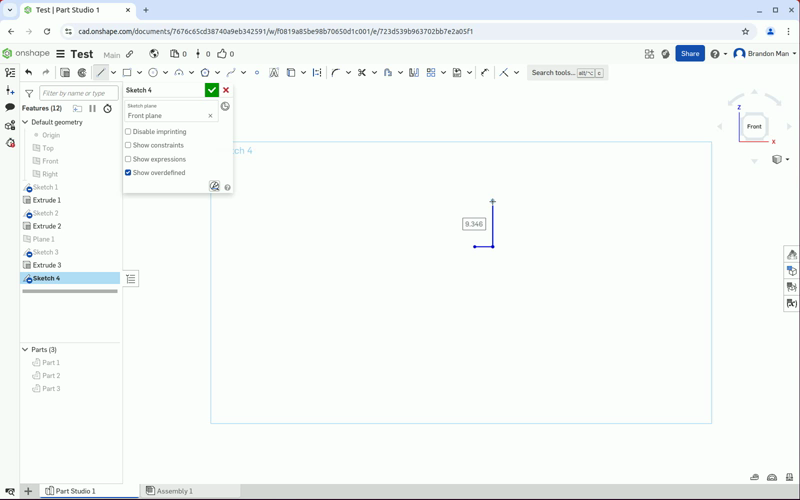
mouse_move(522, 201)
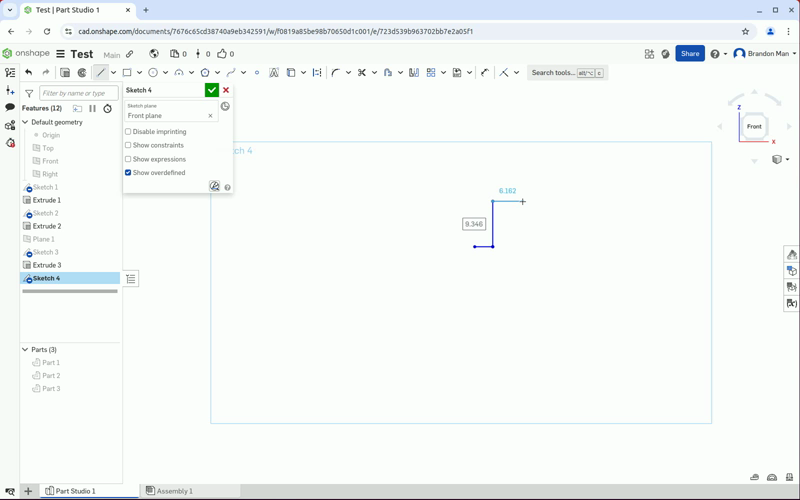
mouse_move(474, 201)
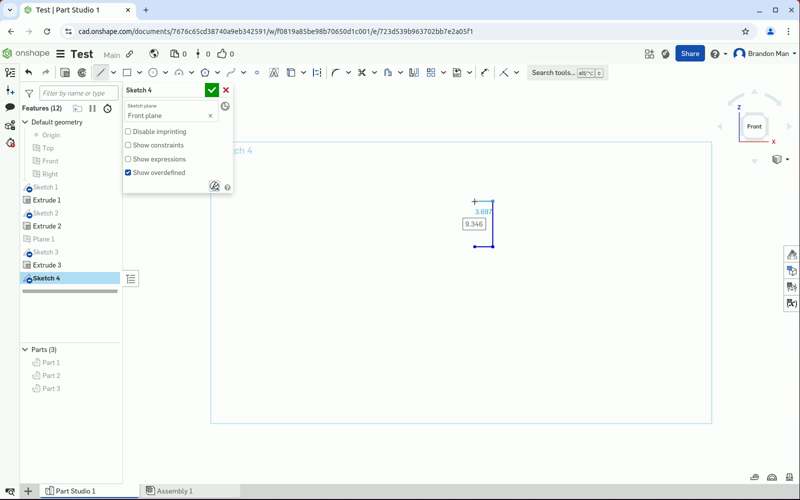
click(474, 201)
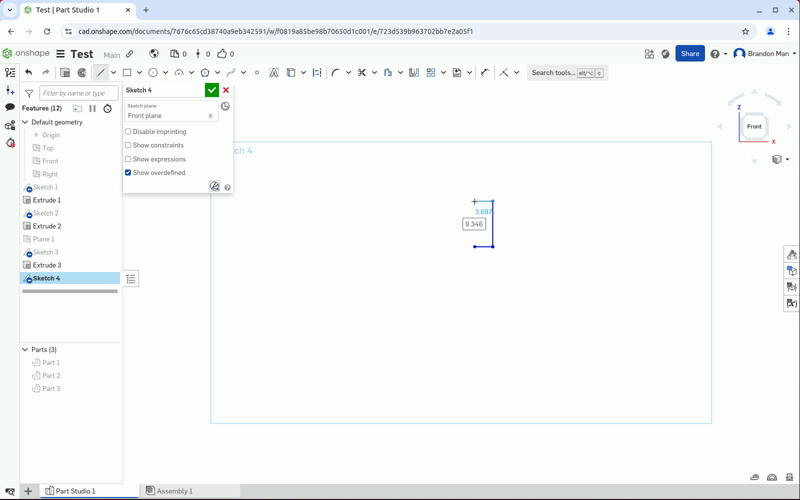
key_up(shift)
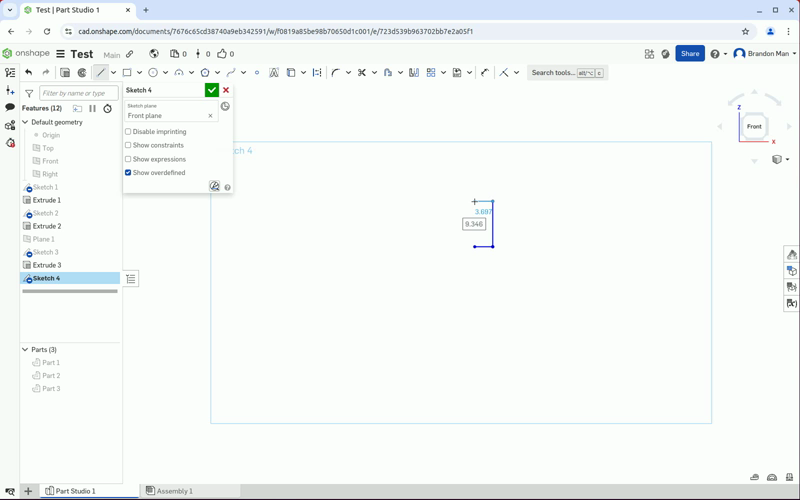
mouse_move(504, 201)
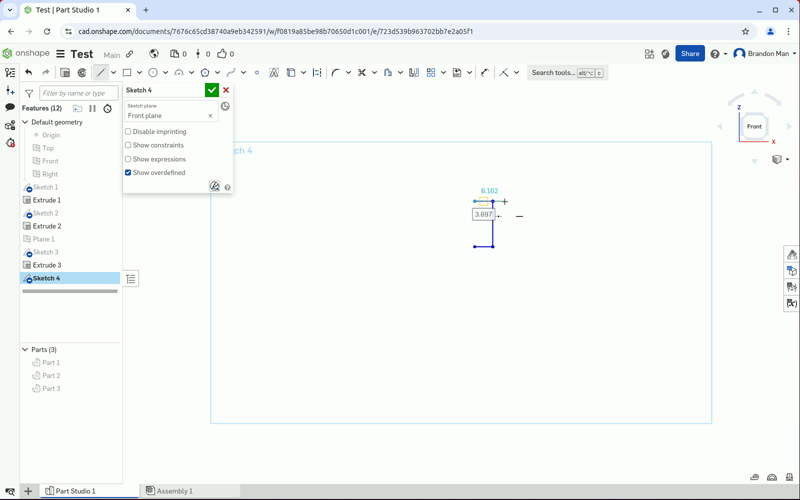
key_down(shift)
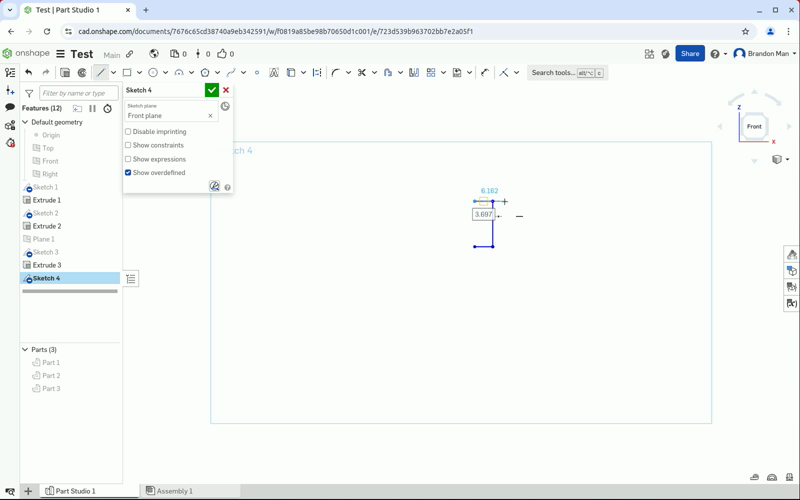
mouse_move(474, 246)
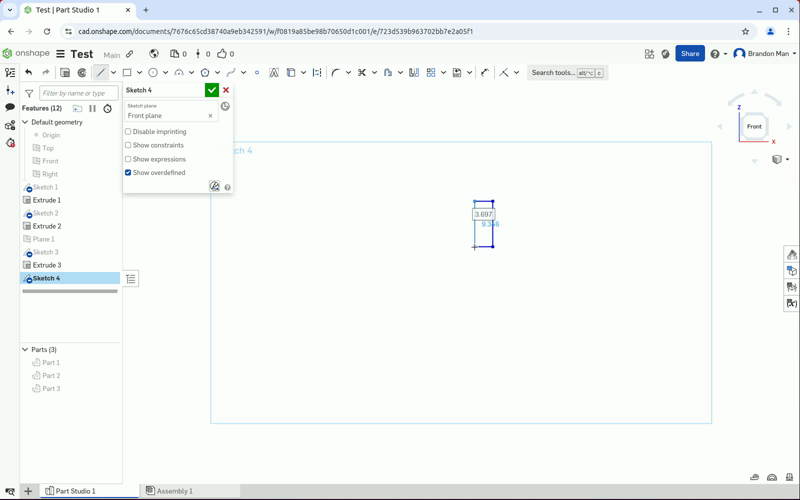
key_up(shift)
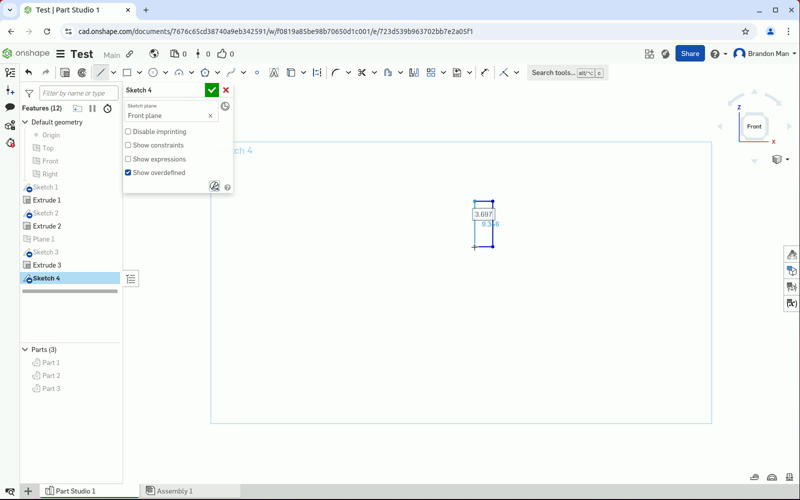
click(474, 246)
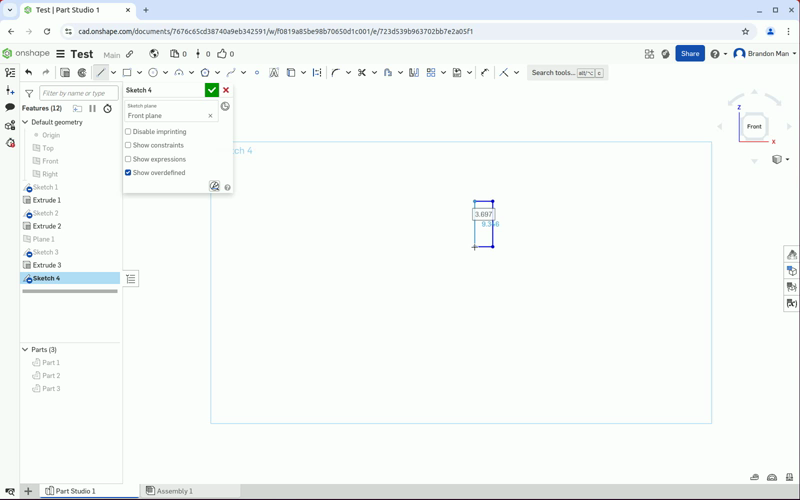
key(esc)
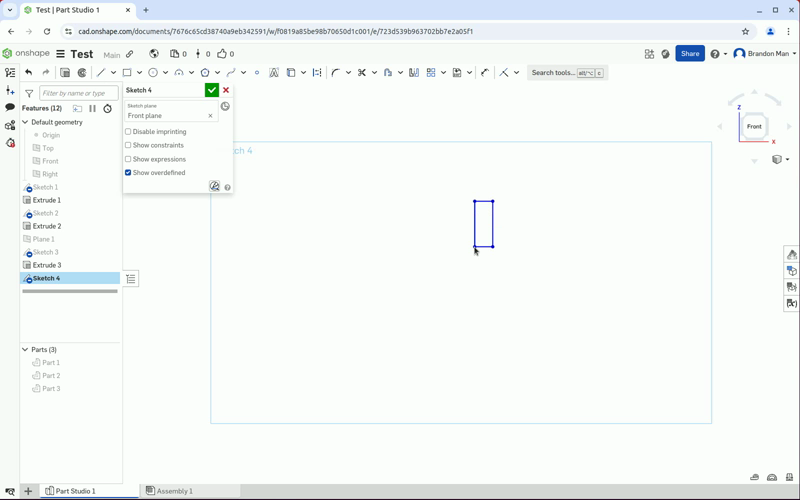
mouse_move(482, 226)
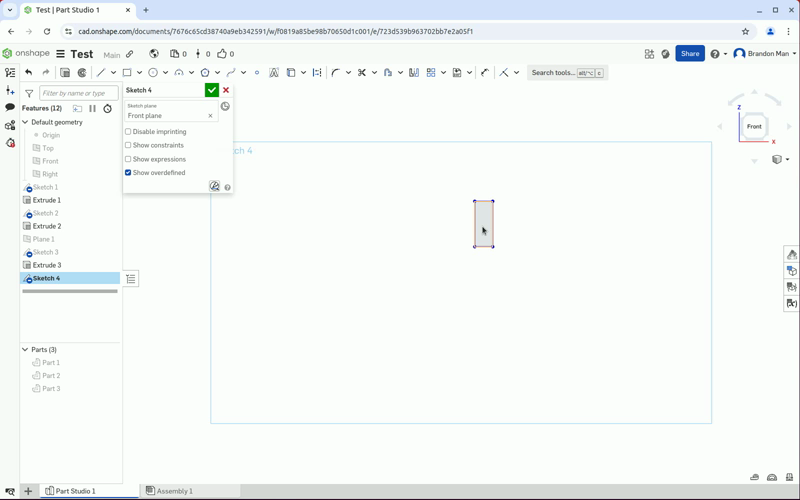
scroll(6)
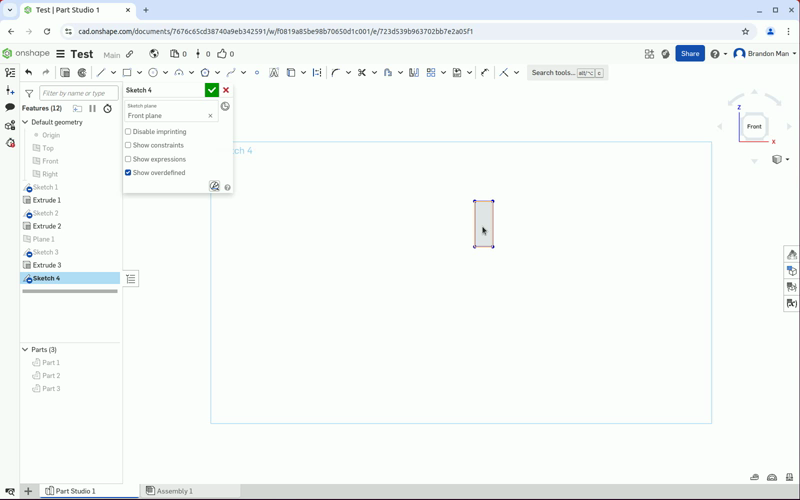
scroll(6)
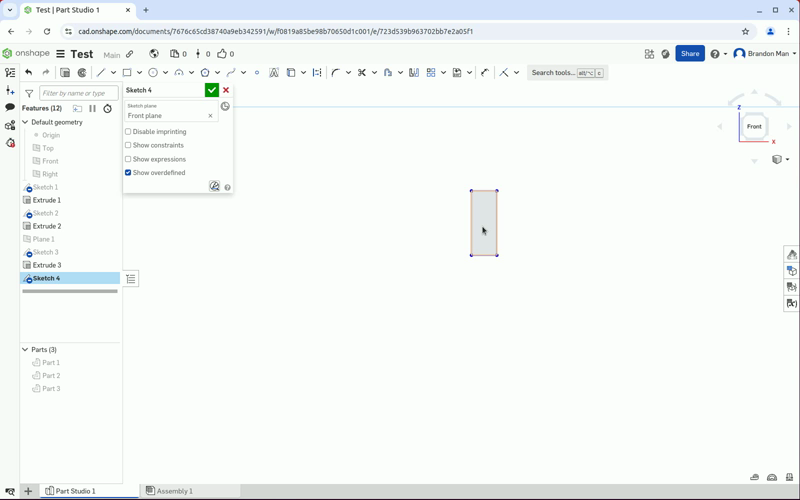
scroll(6)
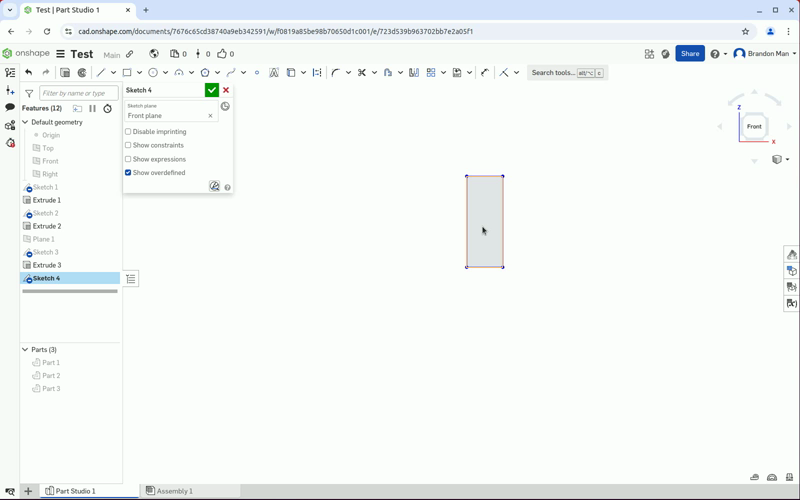
scroll(6)
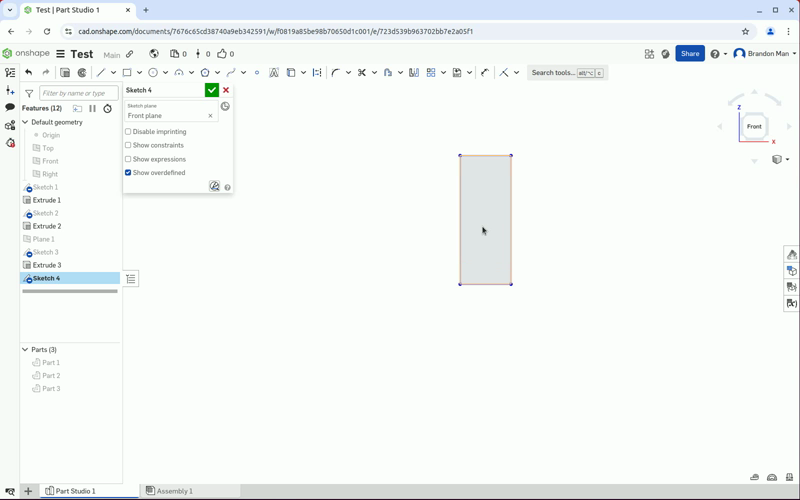
scroll(6)
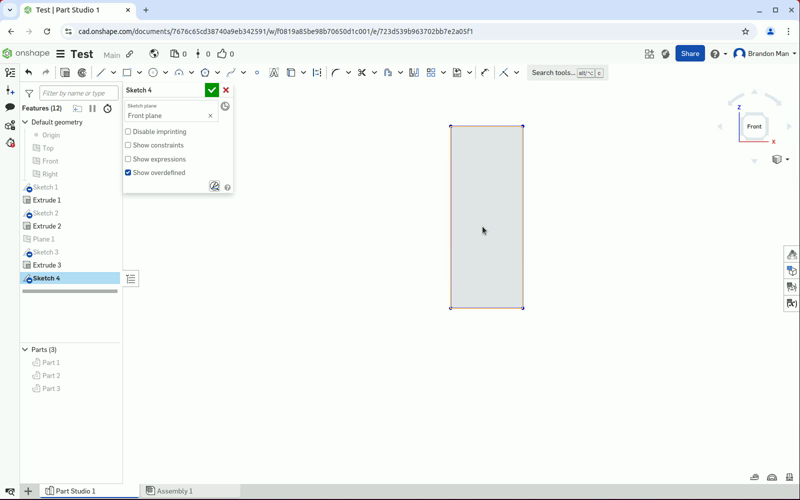
scroll(6)
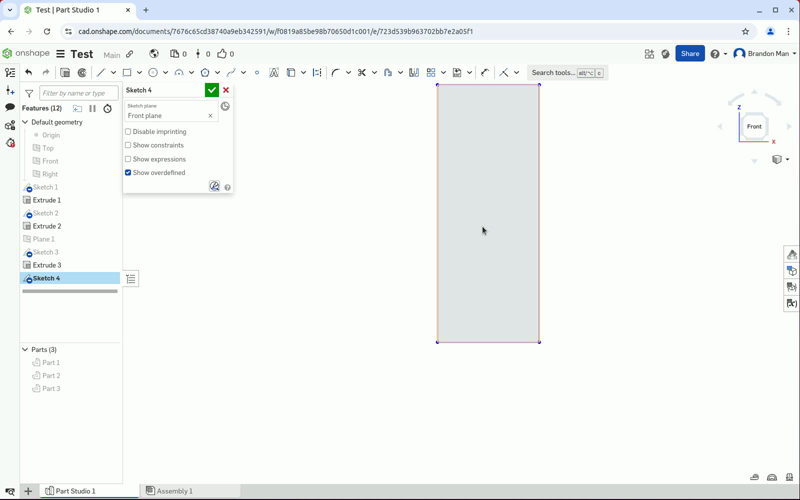
scroll(6)
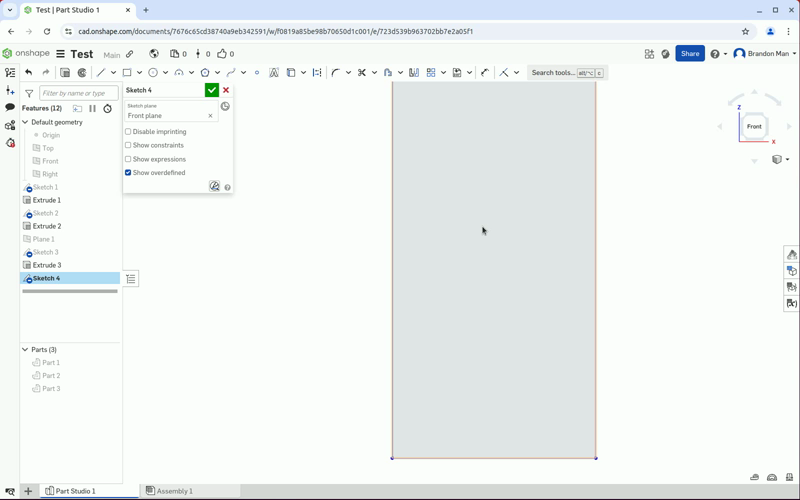
click(482, 226)
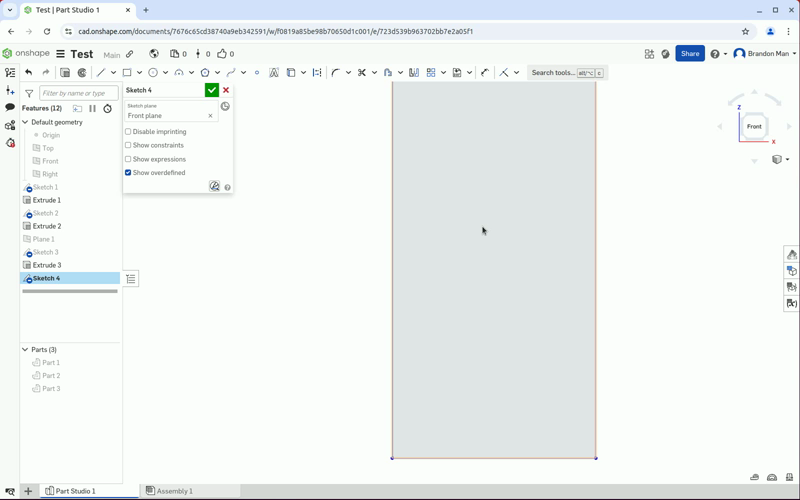
scroll(-6)
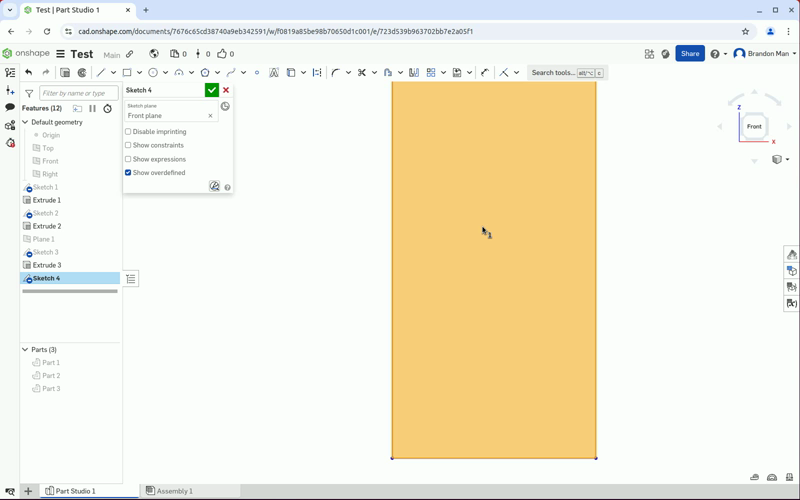
scroll(-6)
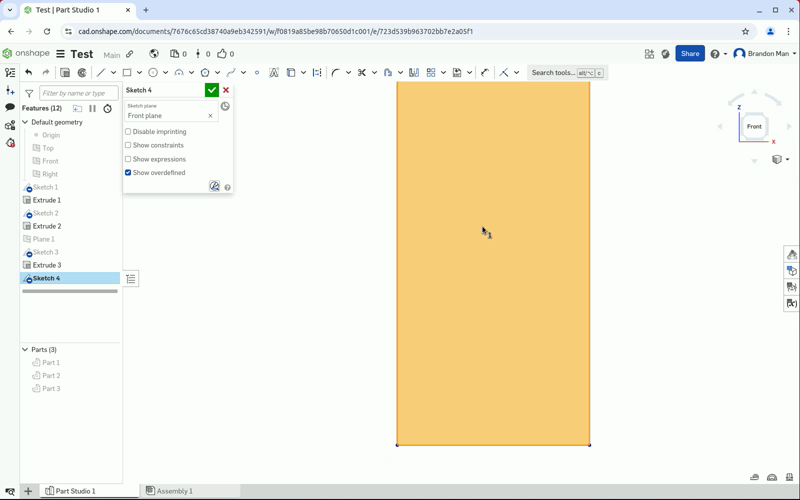
scroll(-6)
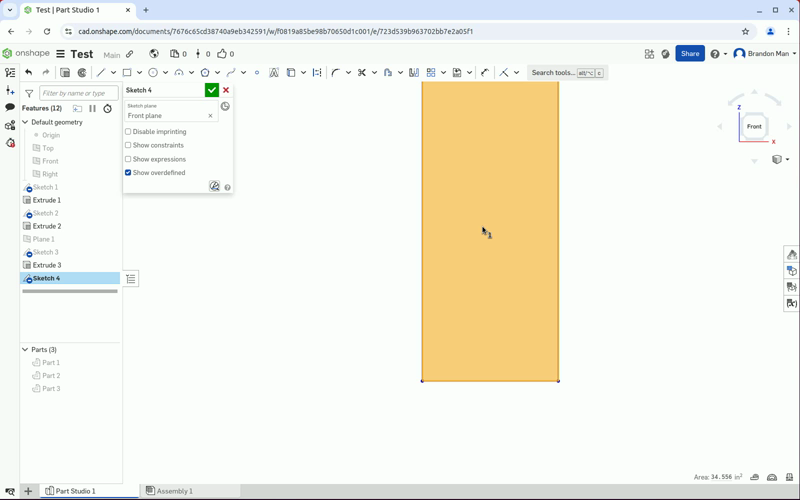
scroll(-6)
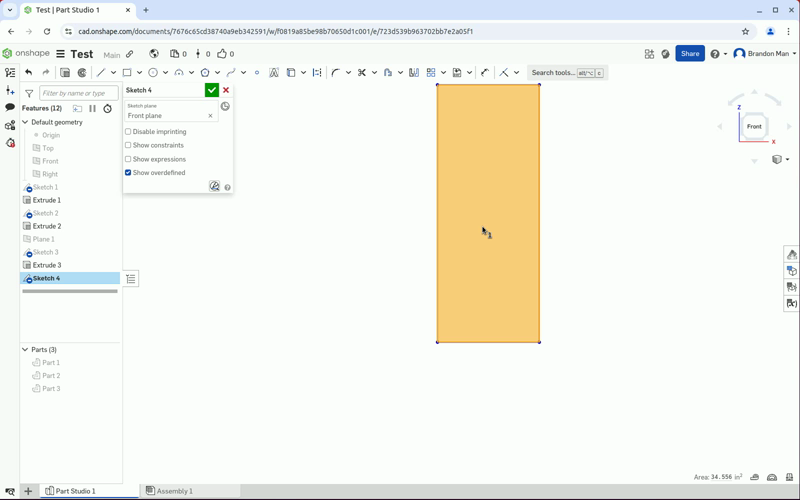
scroll(-6)
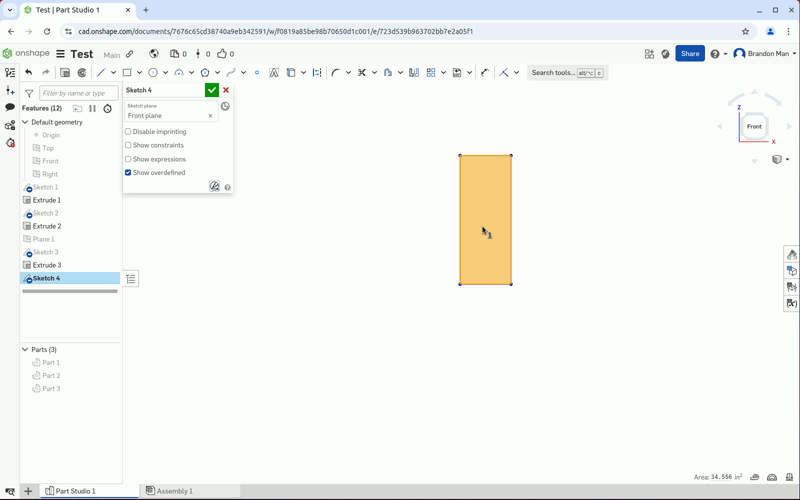
scroll(-6)
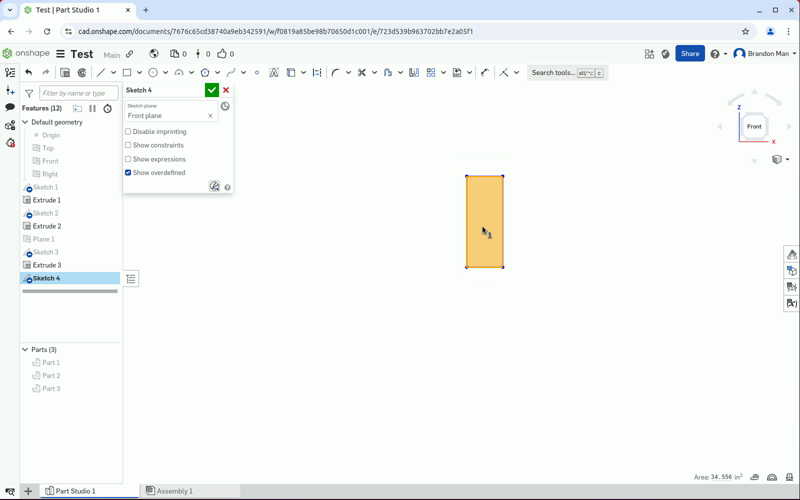
scroll(-6)
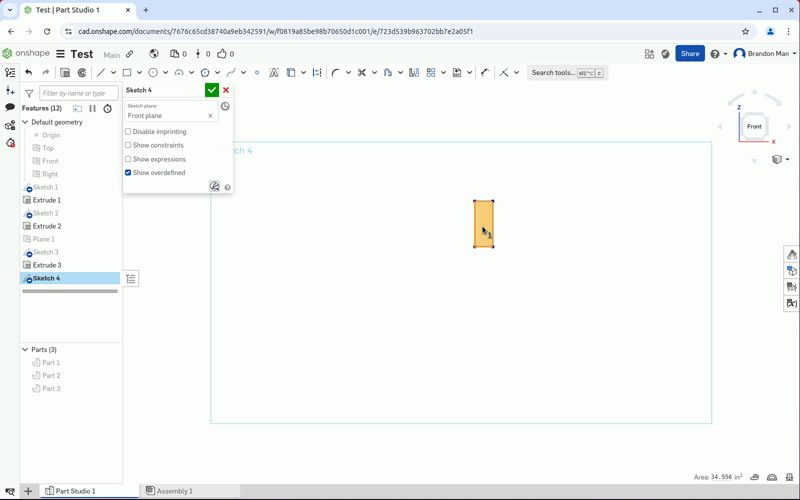
mouse_move(73, 352)
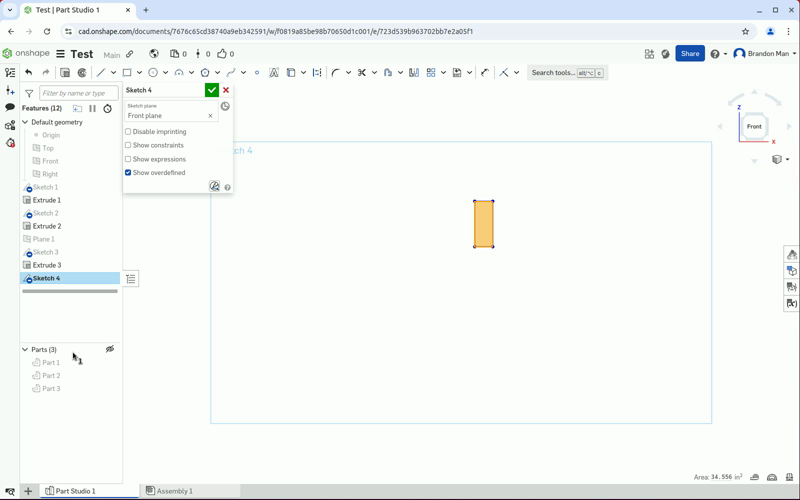
key(shift+y)
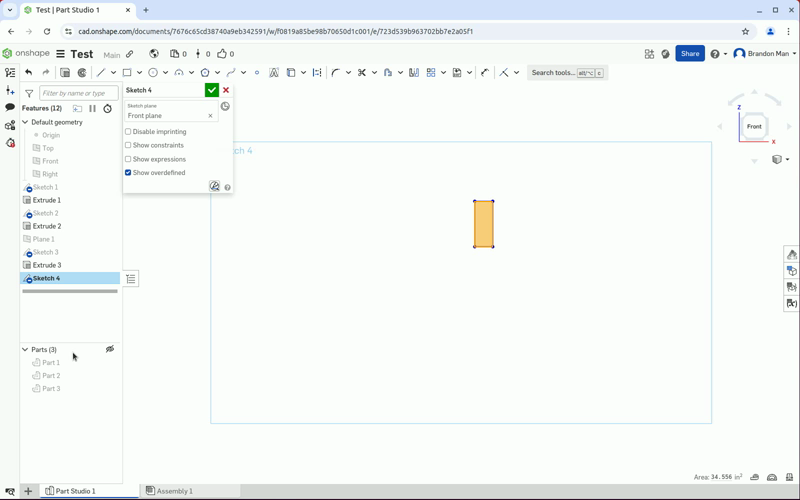
key(shift+e)
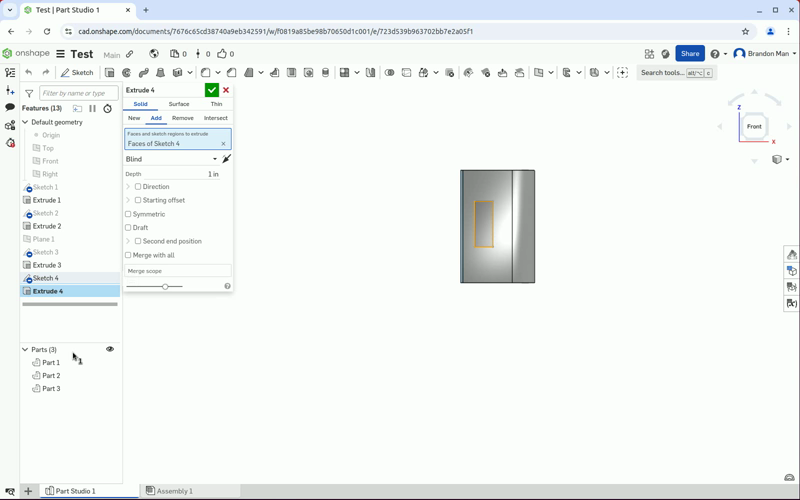
mouse_move(143, 106)
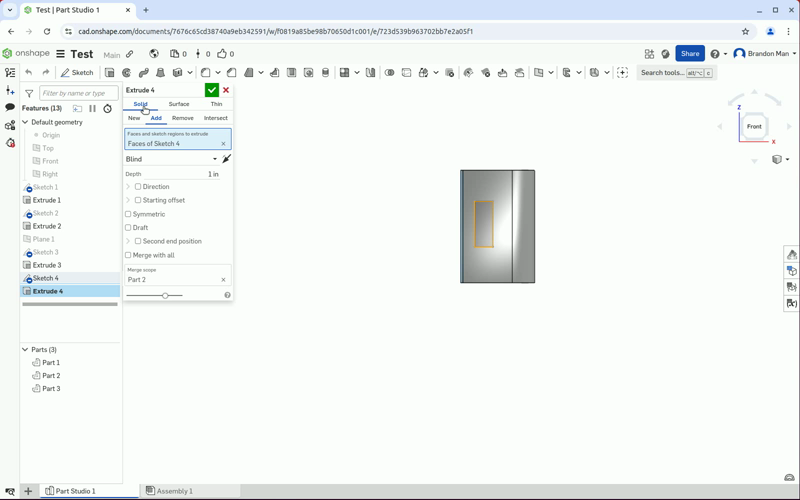
click(143, 106)
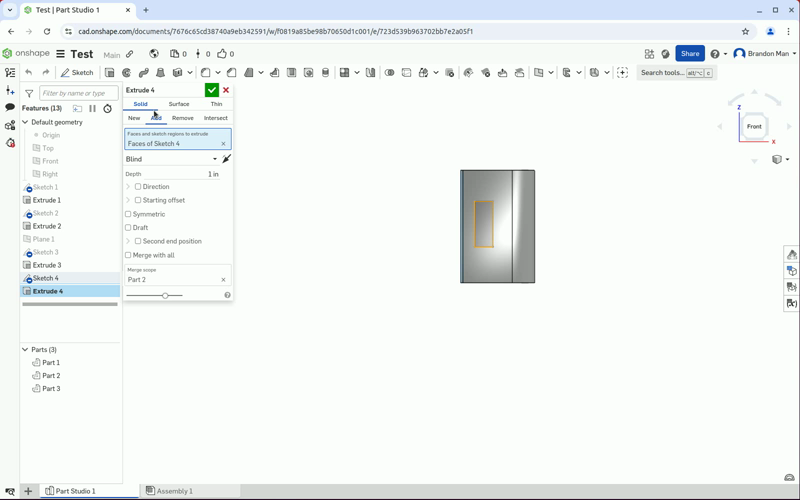
mouse_move(186, 120)
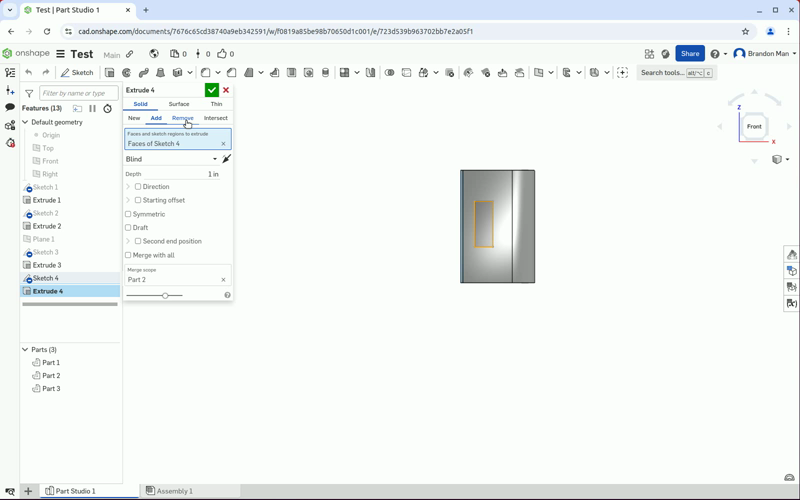
click(186, 120)
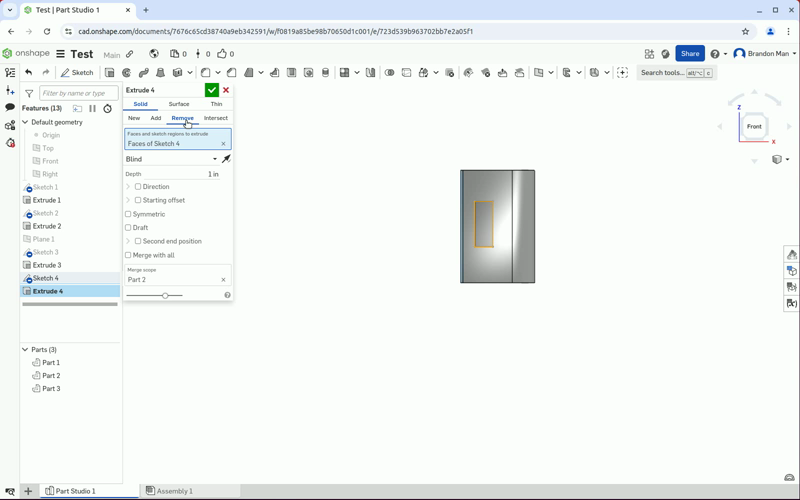
key(tab, 4)
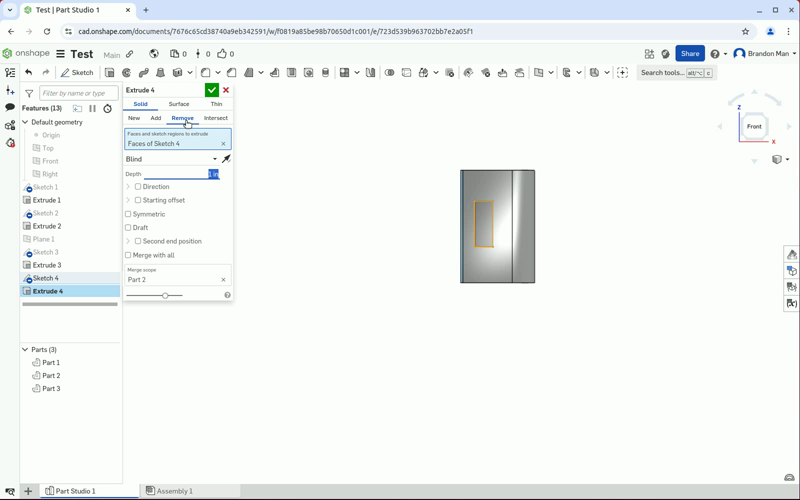
text(23.108)
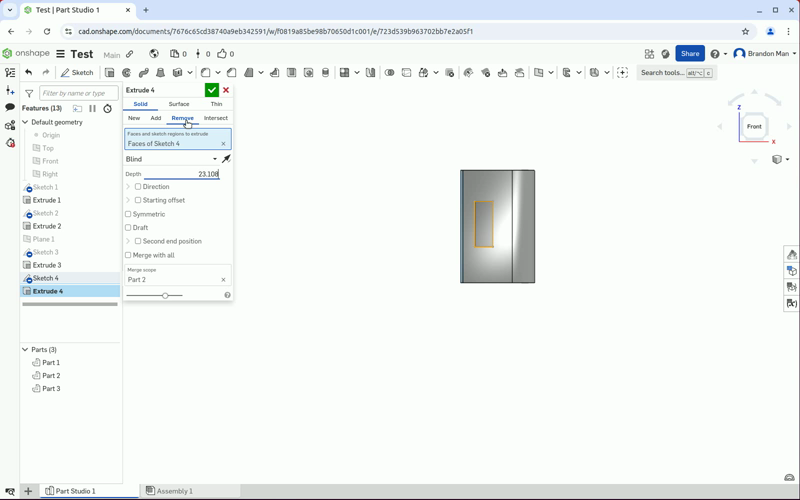
key(tab, 6)
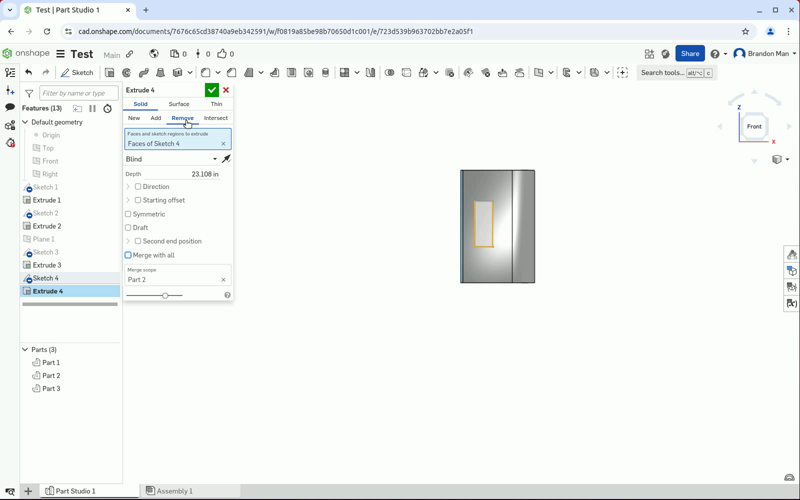
key(space)
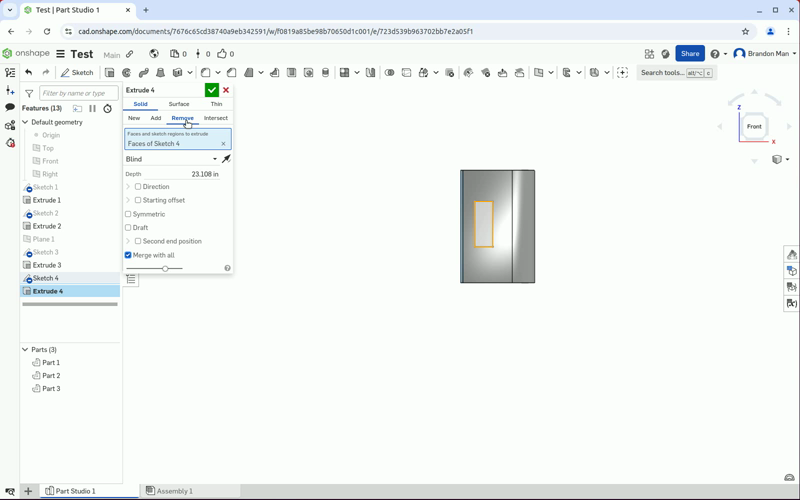
key(enter)
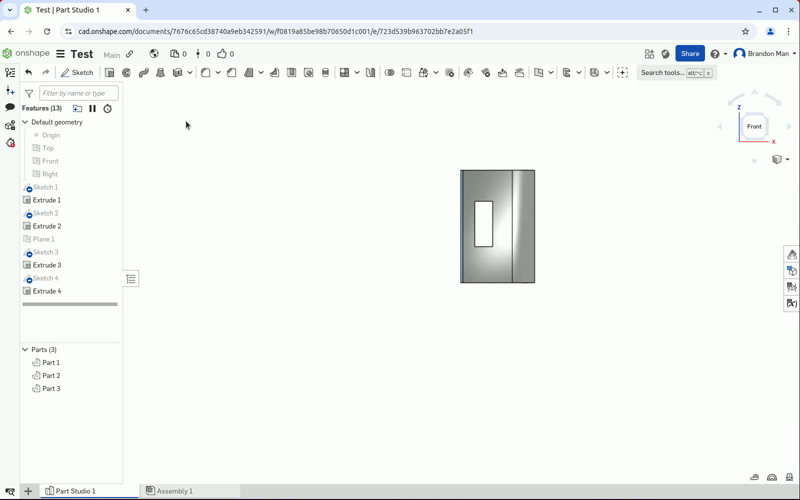
key(shift+h)
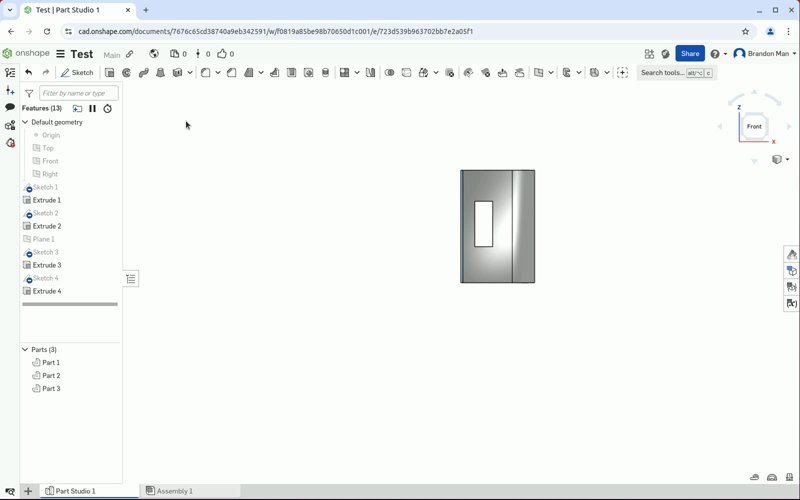
key(shift+h)
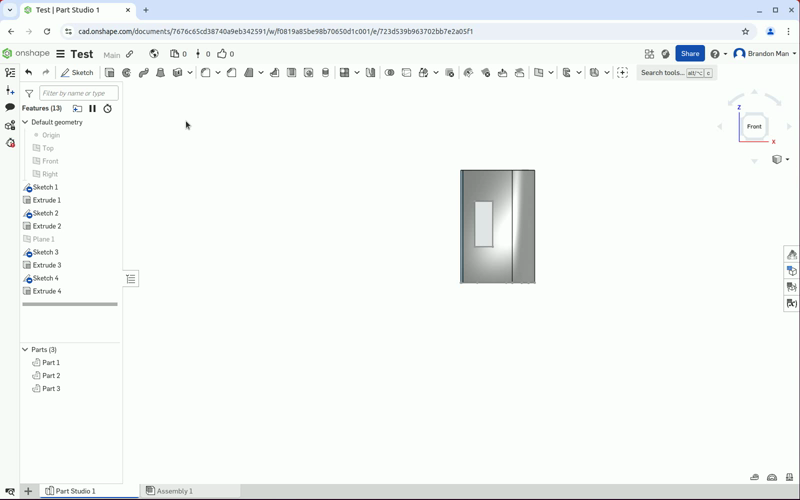
key(shift+7)
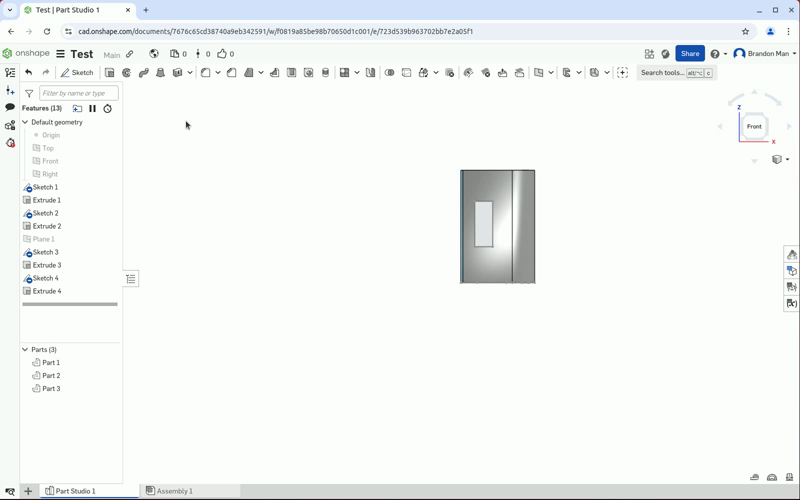
key(left, 2)
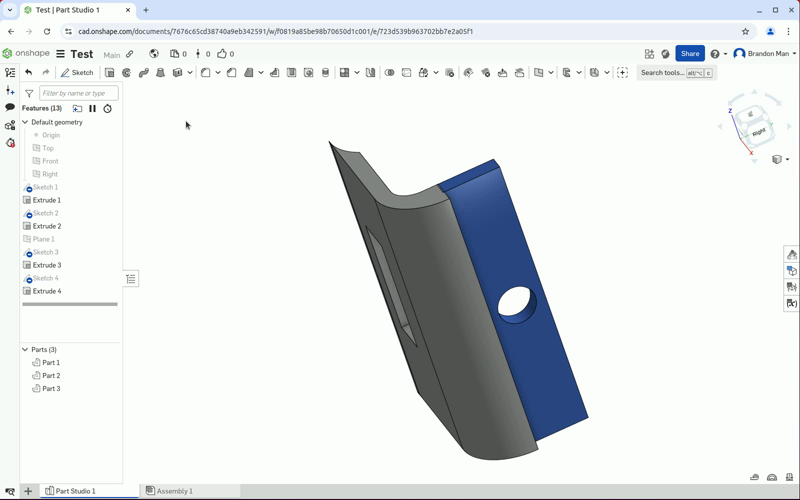
key(down, 2)
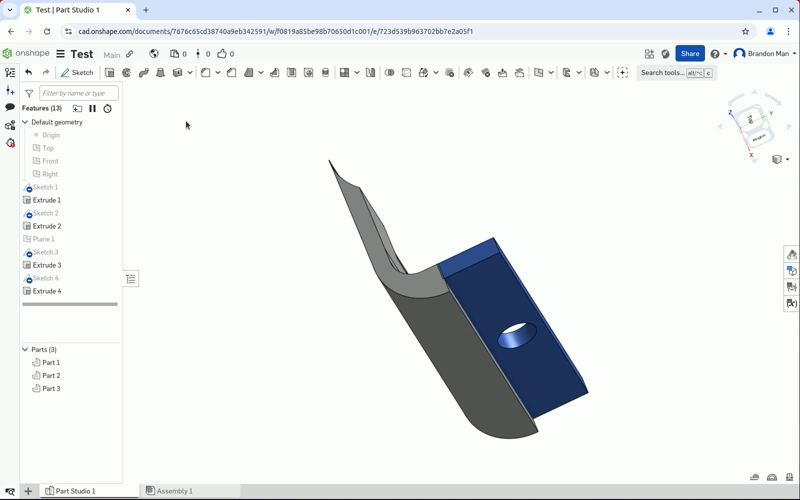
key(up, 2)
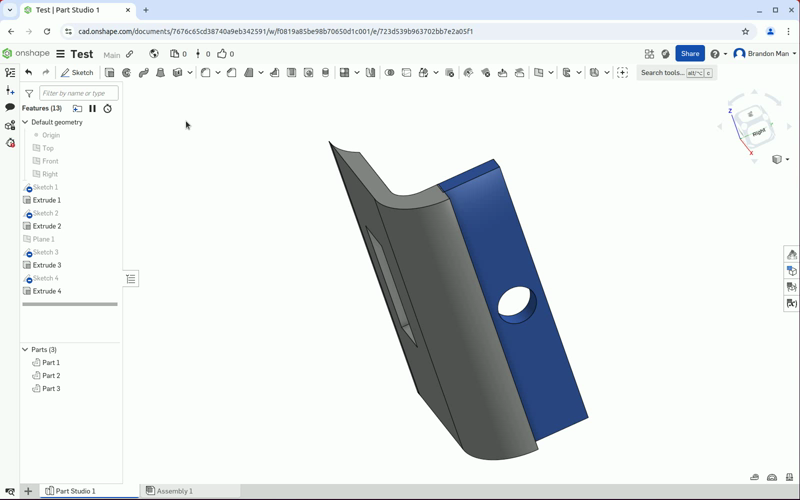
key(right, 2)
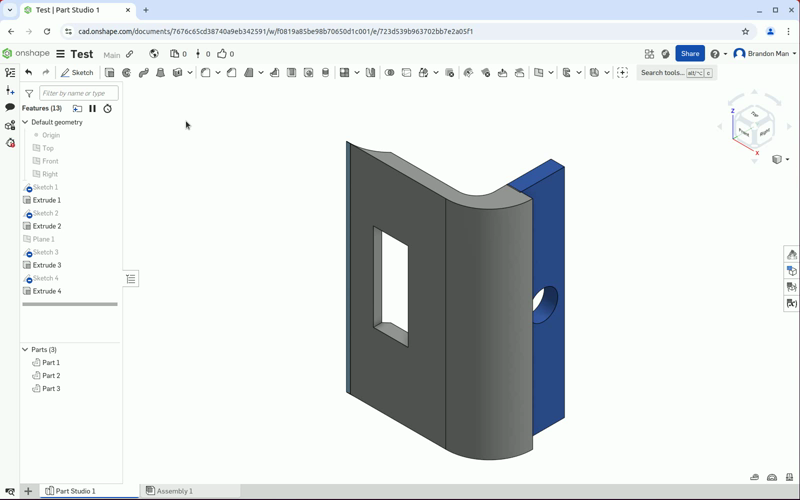
mouse_move(73, 189)
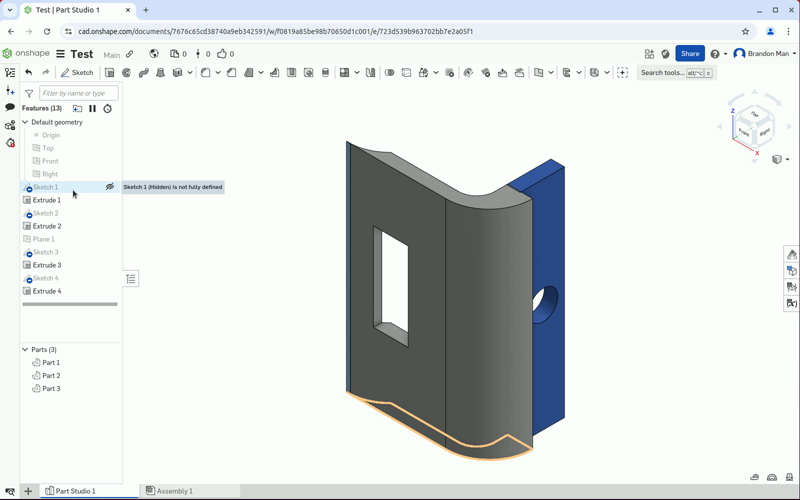
click(73, 189)